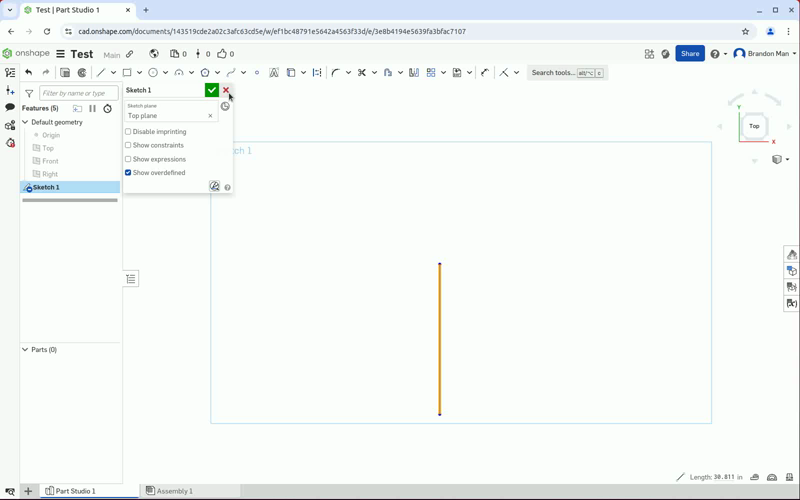
key(shift+h)
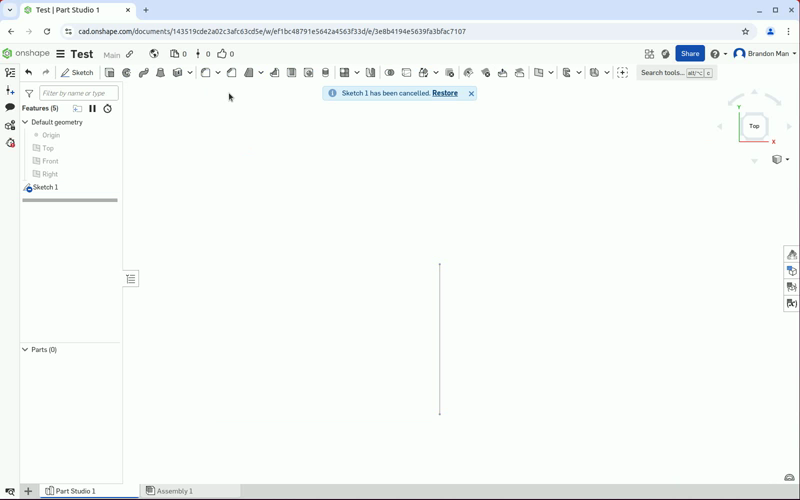
key(shift+s)
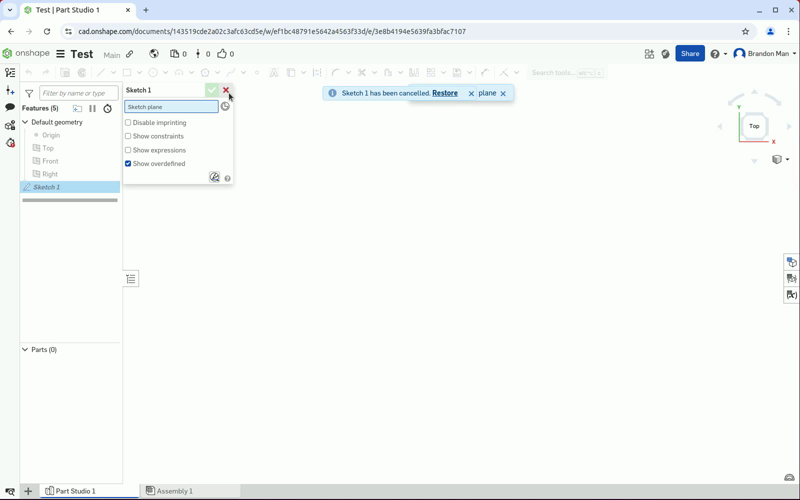
mouse_move(73, 150)
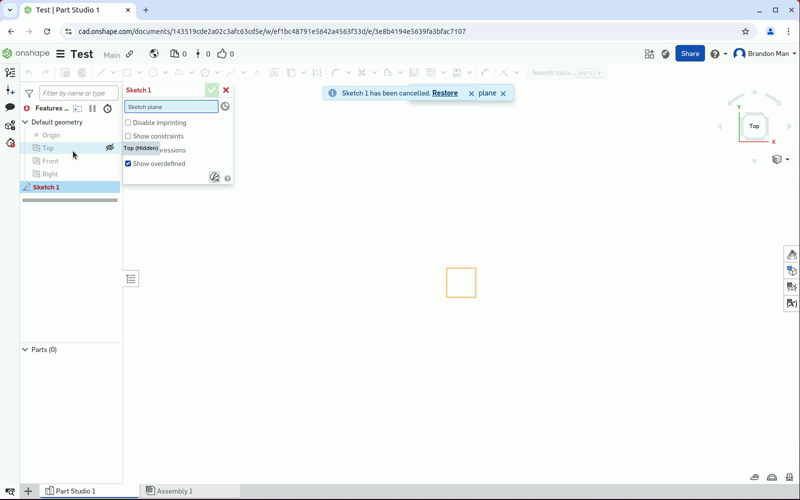
click(73, 150)
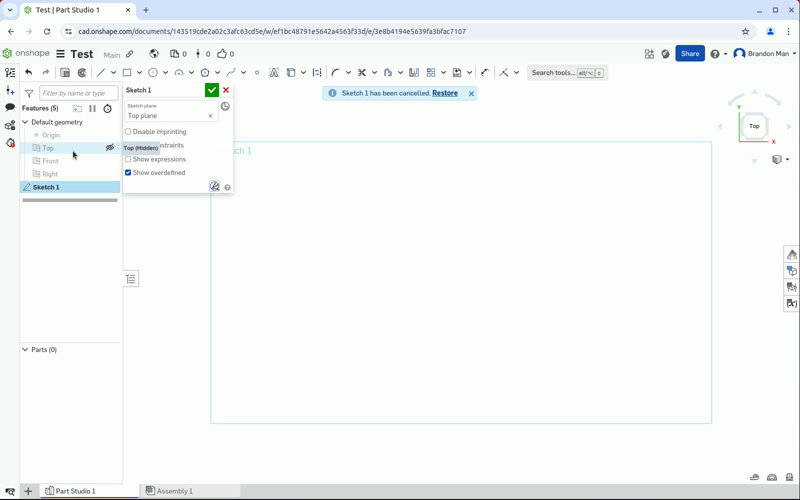
mouse_move(73, 352)
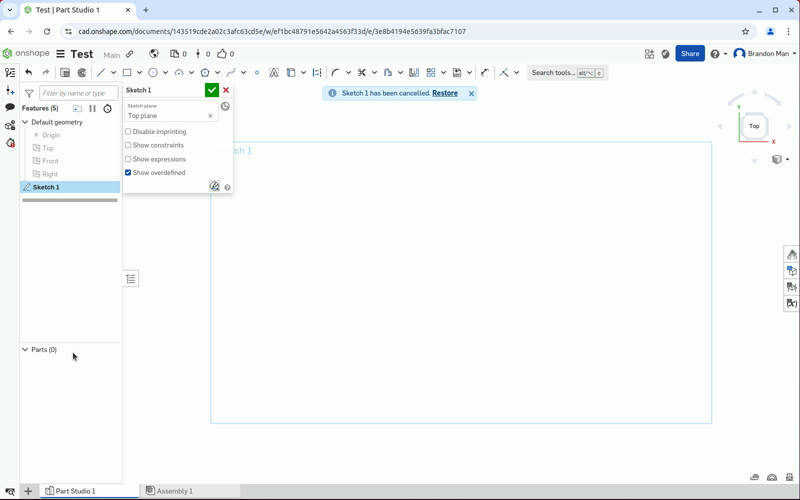
key(y)
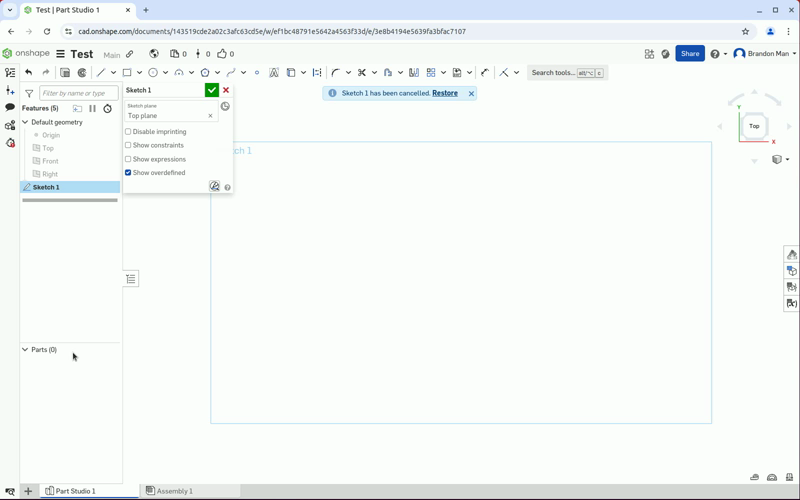
key(a)
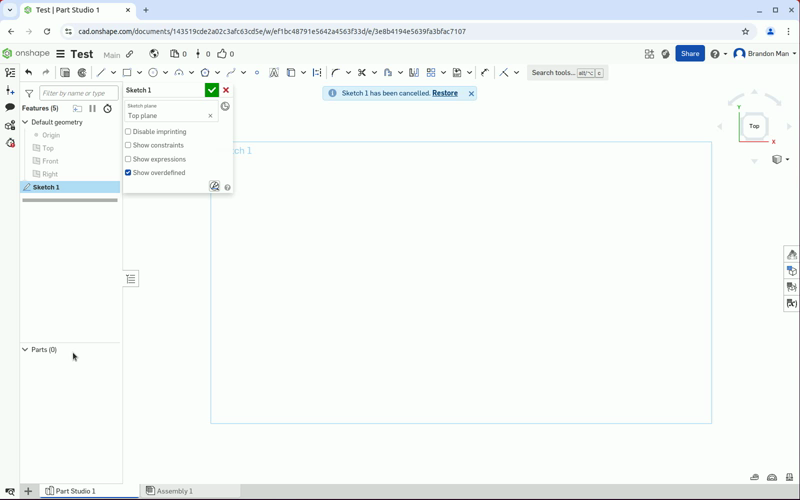
key_down(shift)
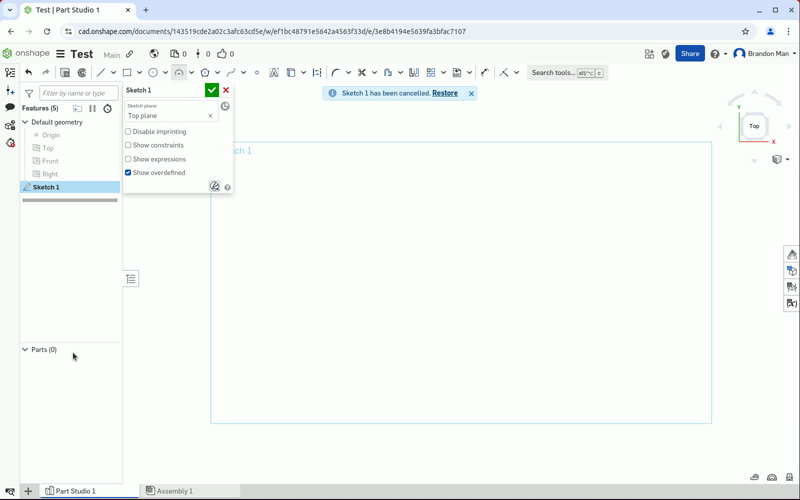
mouse_move(438, 373)
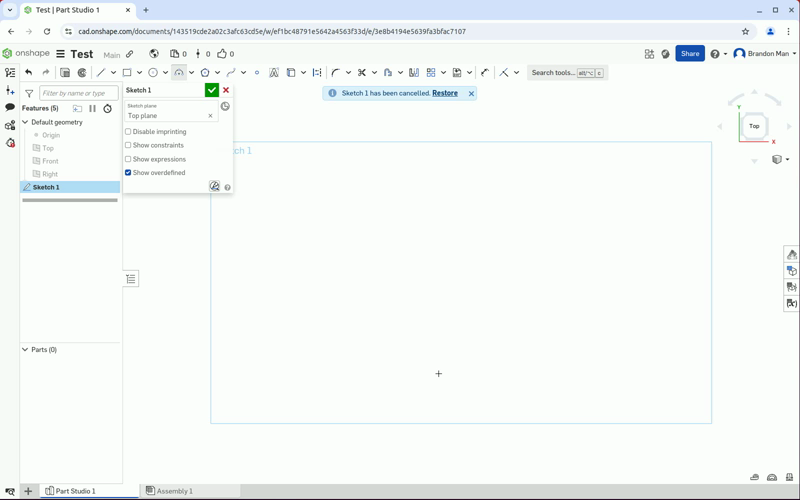
click(438, 373)
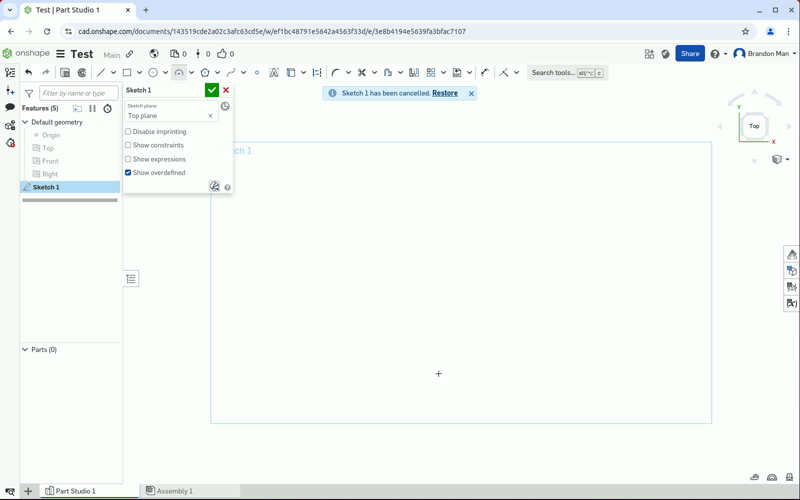
key_up(shift)
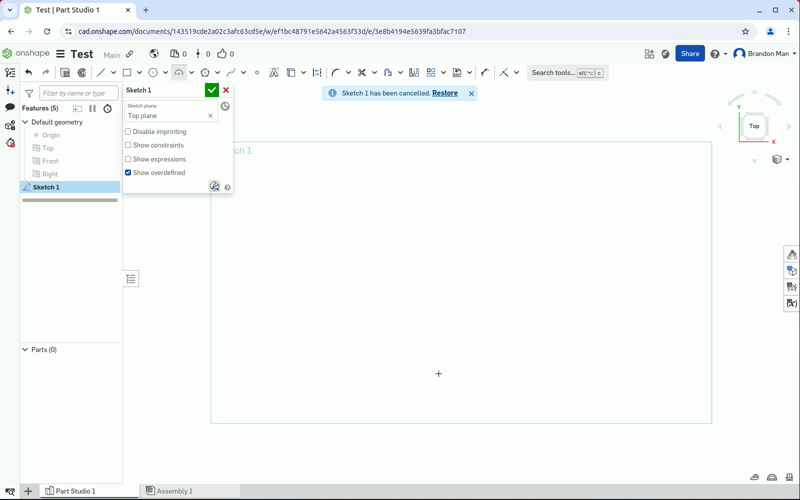
key_down(shift)
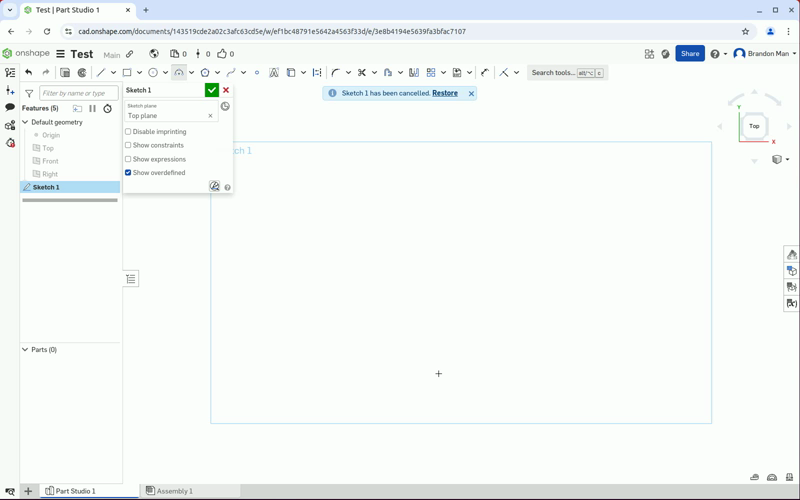
mouse_move(483, 373)
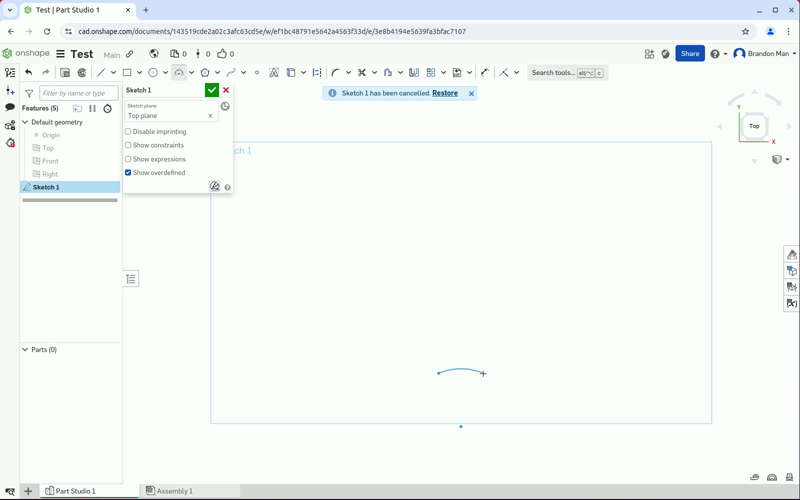
click(483, 373)
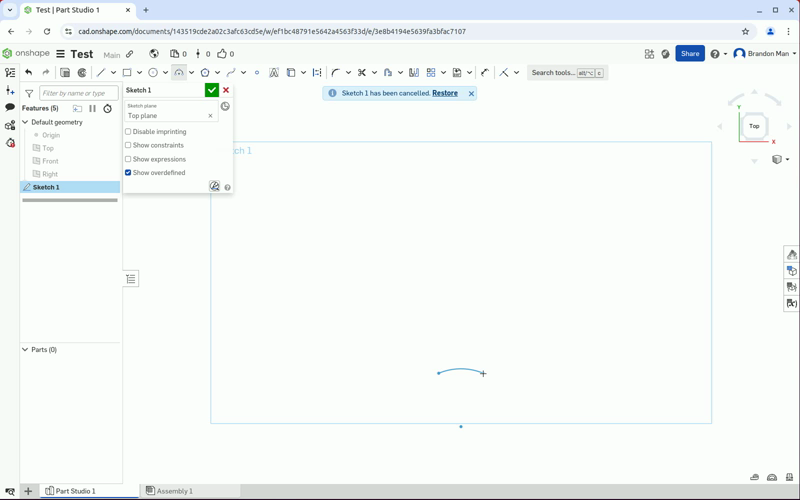
mouse_move(460, 395)
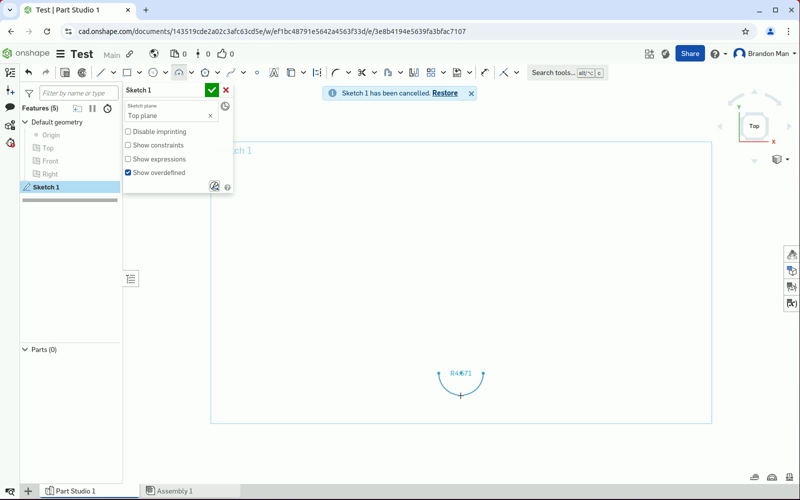
click(460, 395)
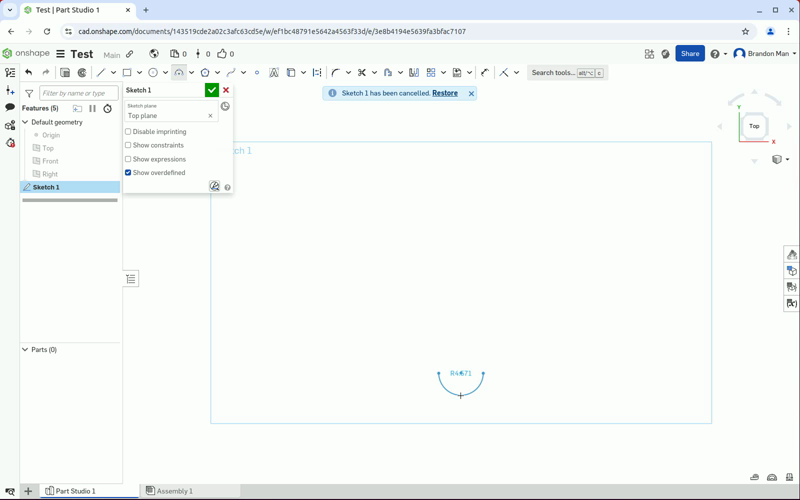
key_up(shift)
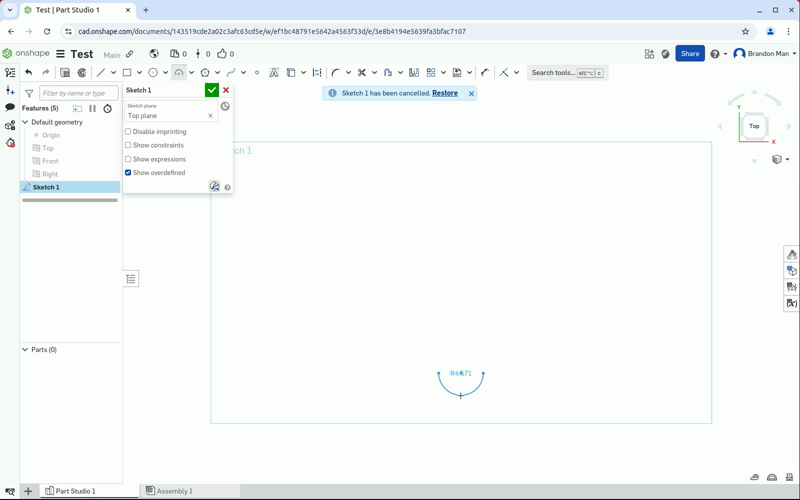
key(esc)
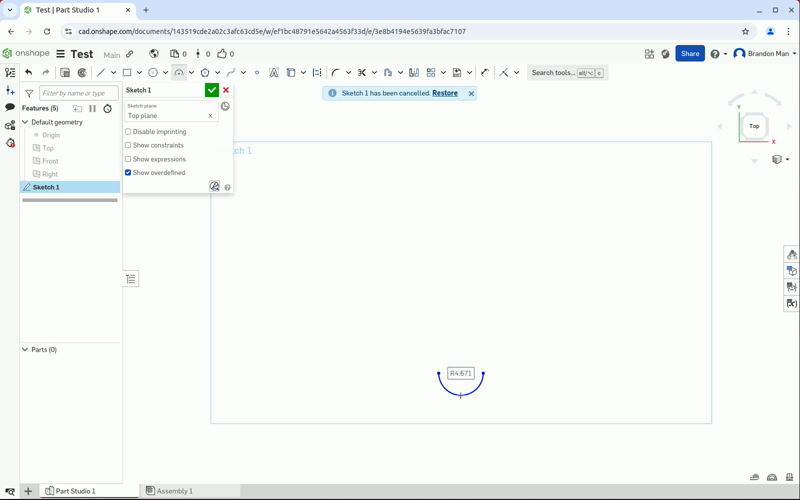
key(l)
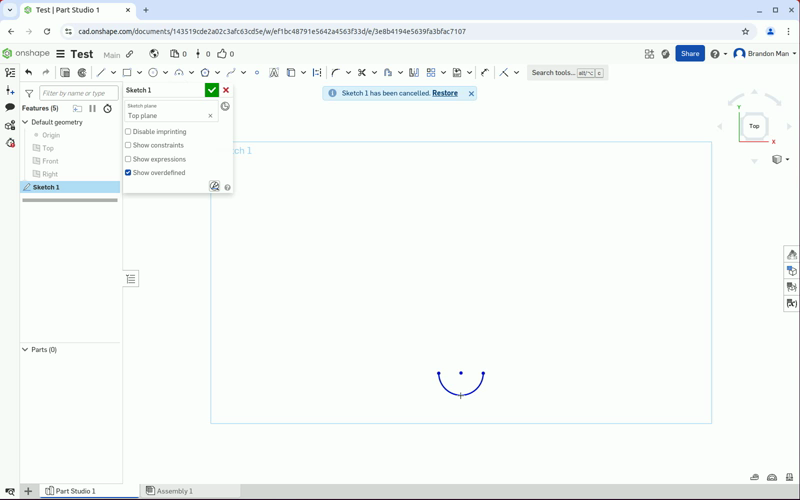
mouse_move(483, 373)
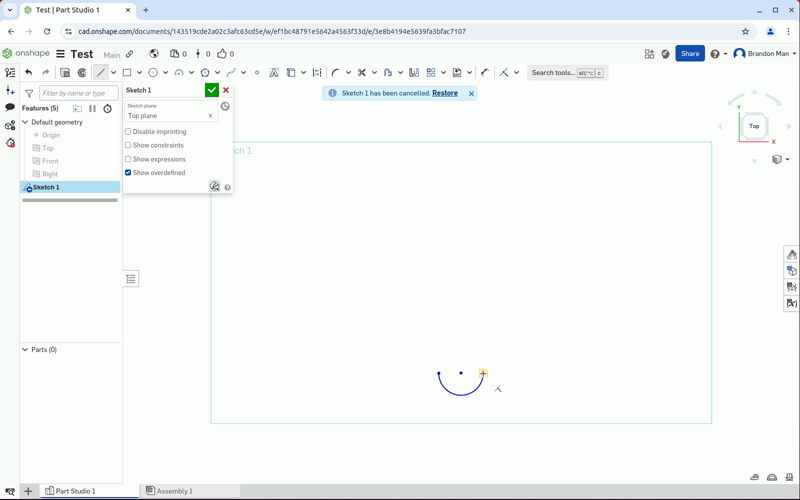
click(483, 373)
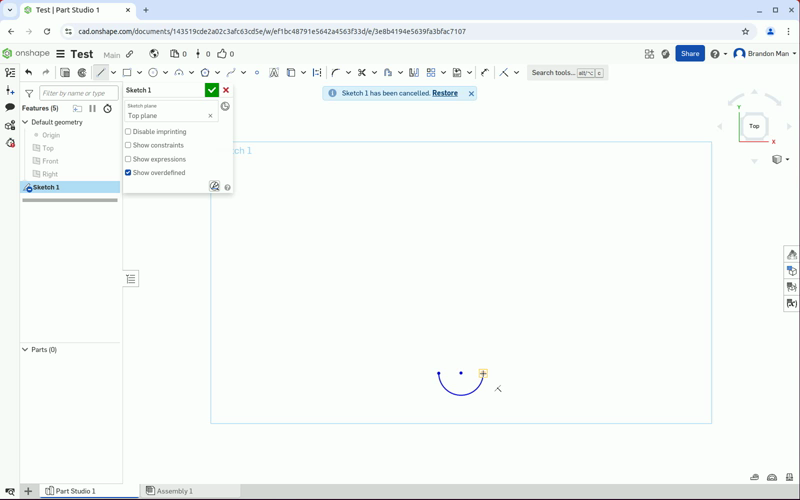
key_down(shift)
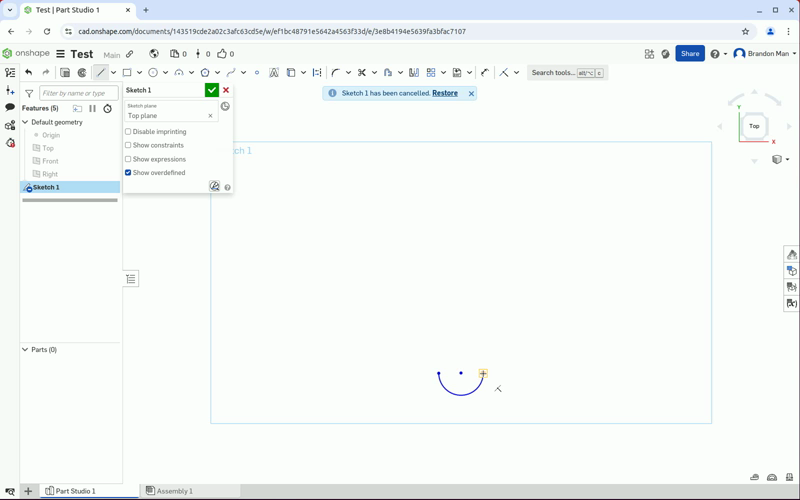
mouse_move(483, 194)
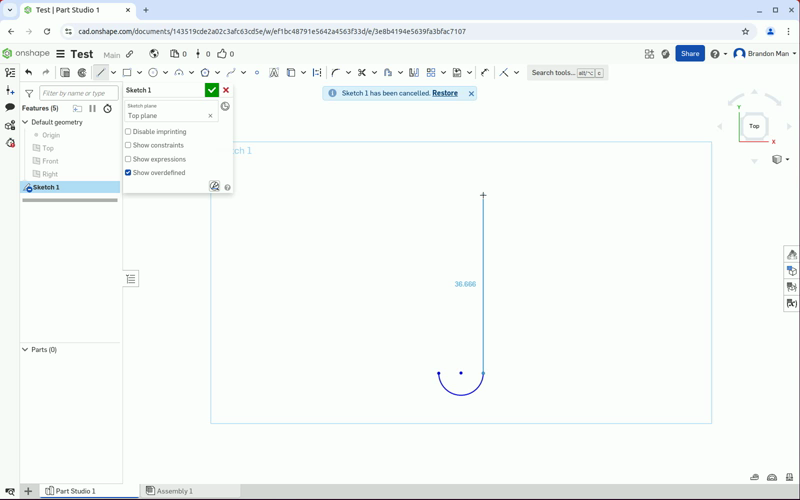
click(483, 194)
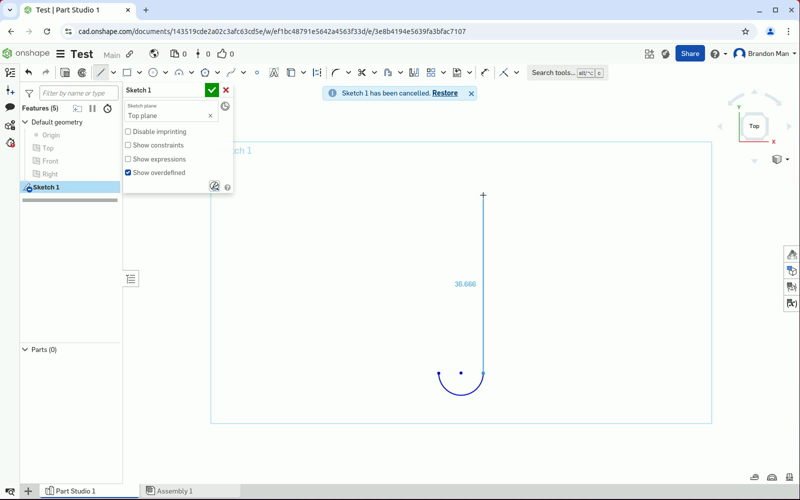
key_up(shift)
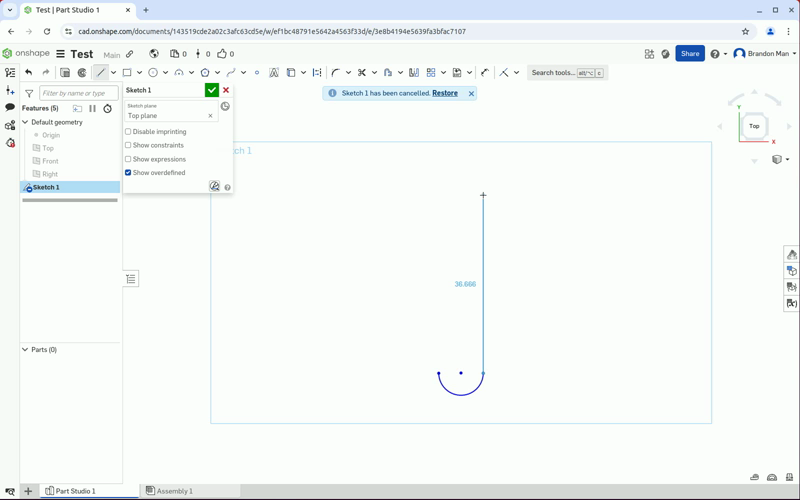
key(esc)
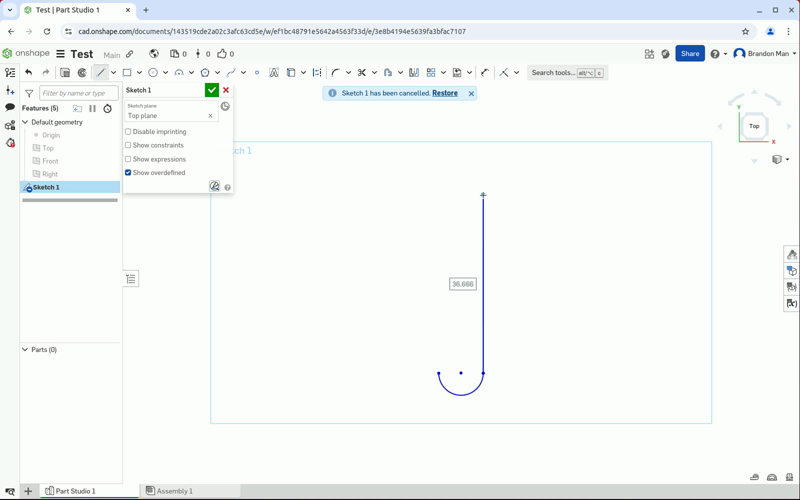
key(a)
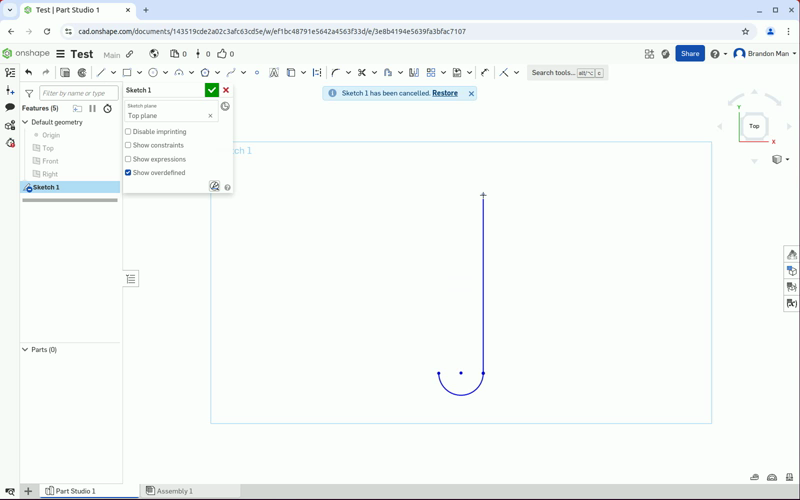
mouse_move(483, 194)
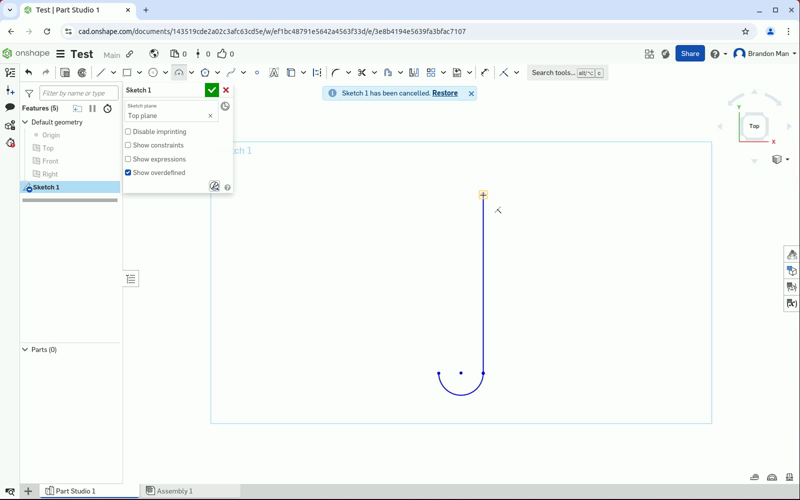
click(483, 194)
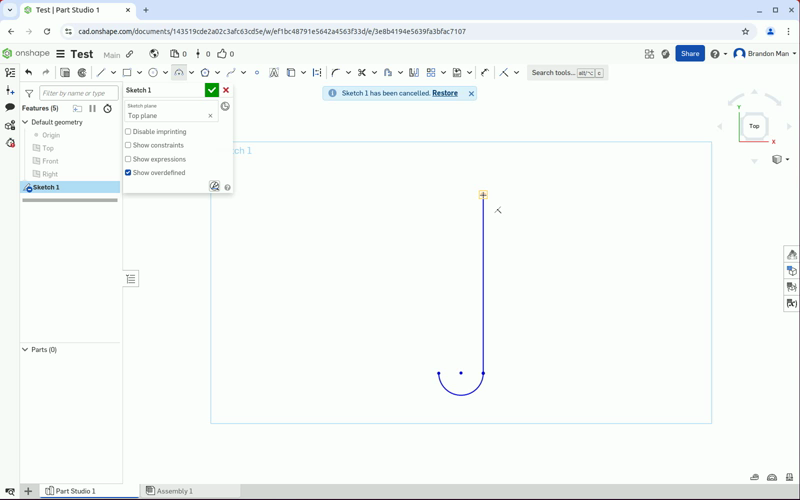
key_down(shift)
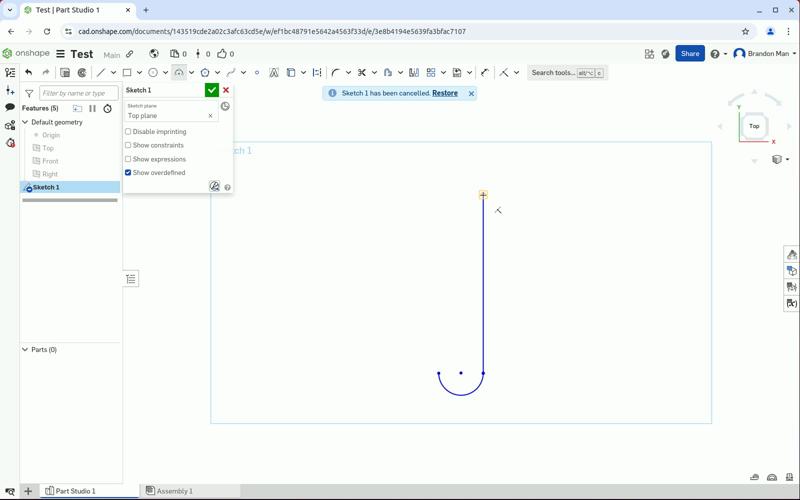
mouse_move(438, 194)
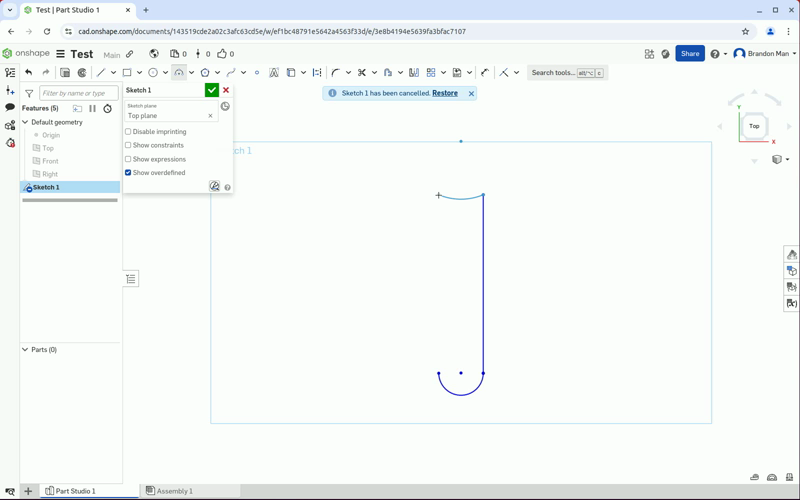
click(438, 194)
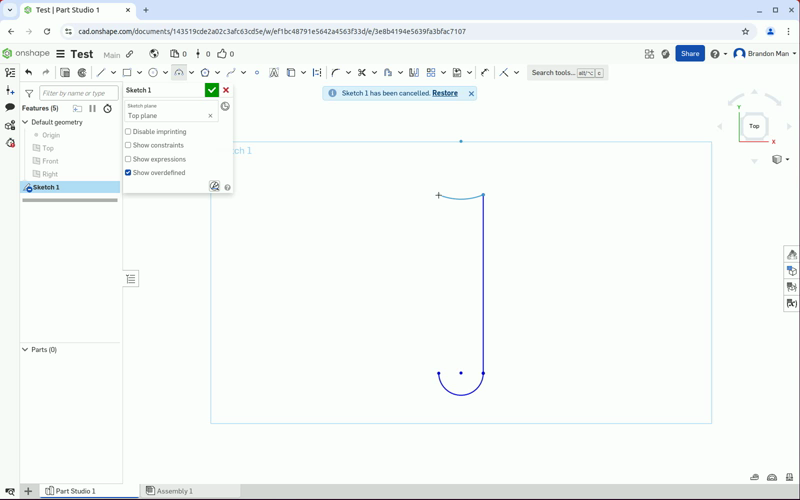
mouse_move(460, 172)
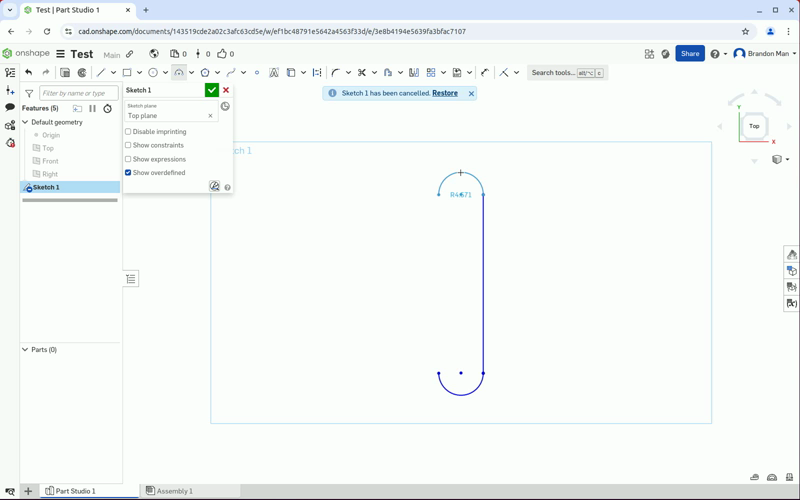
click(460, 172)
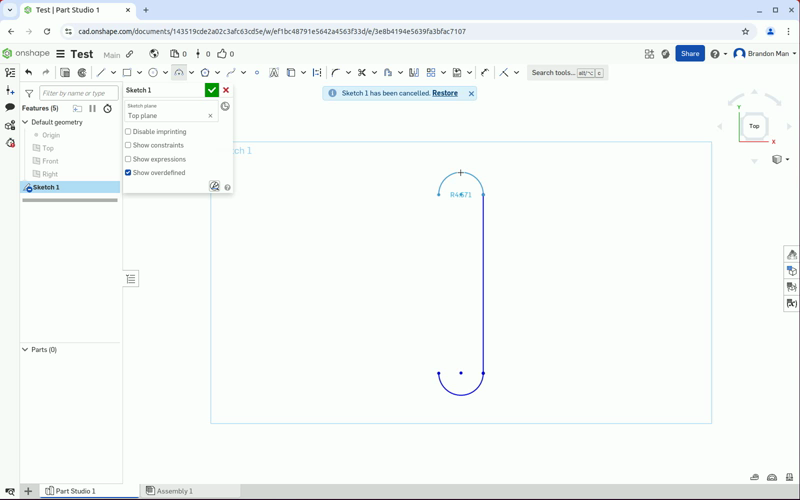
key_up(shift)
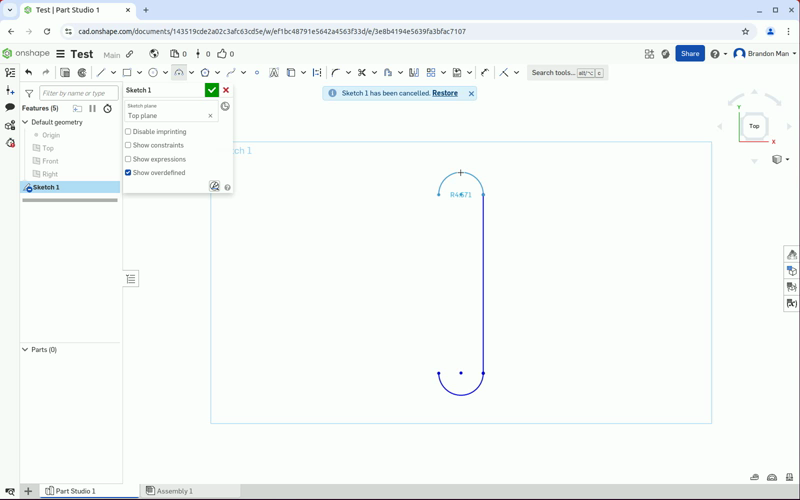
key(esc)
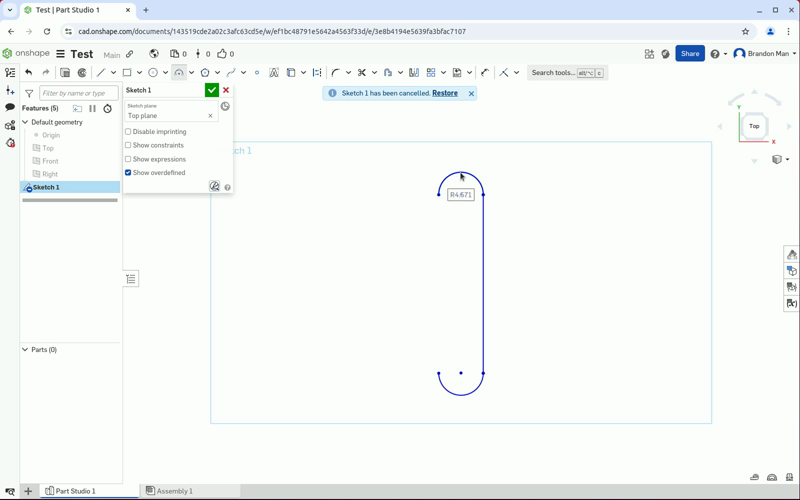
key(l)
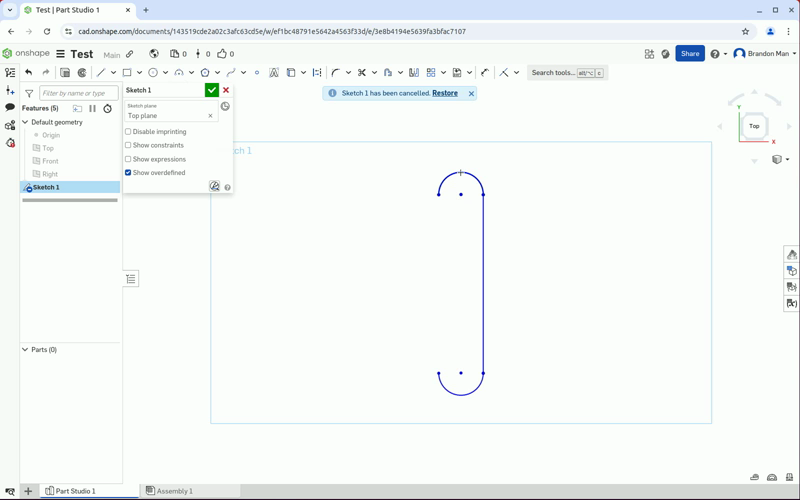
mouse_move(438, 194)
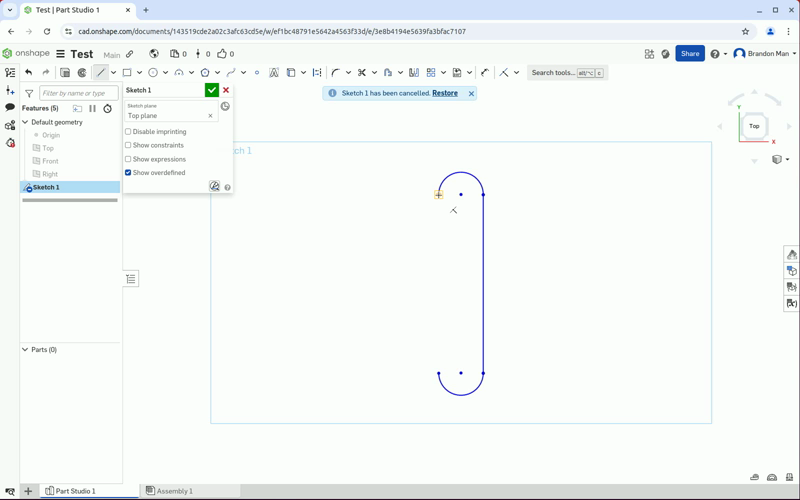
click(438, 194)
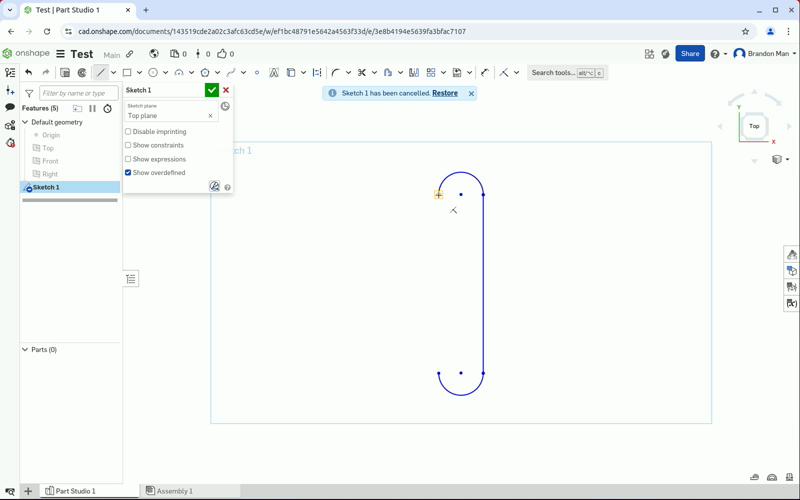
key_down(shift)
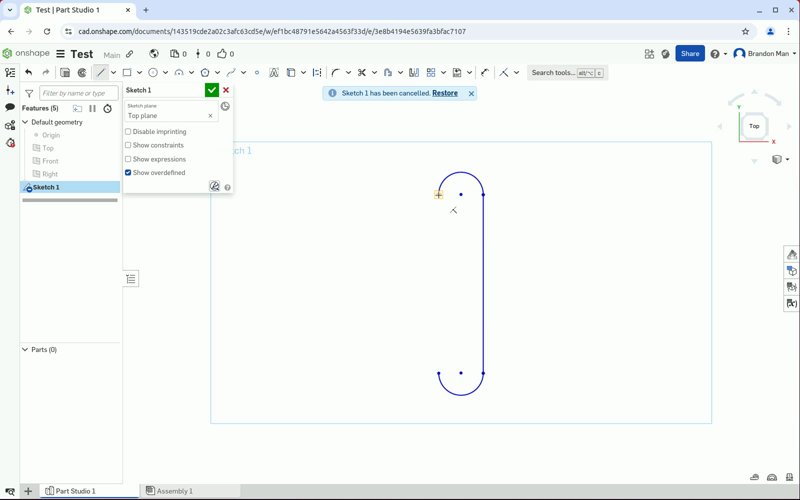
mouse_move(438, 373)
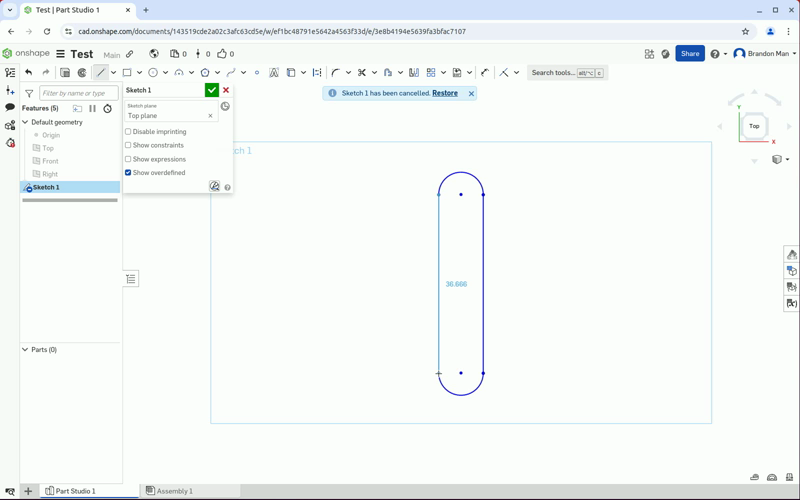
key_up(shift)
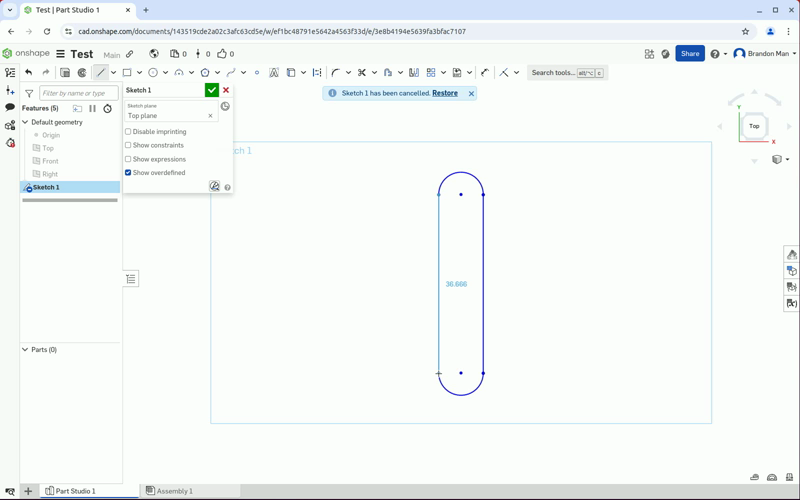
click(438, 373)
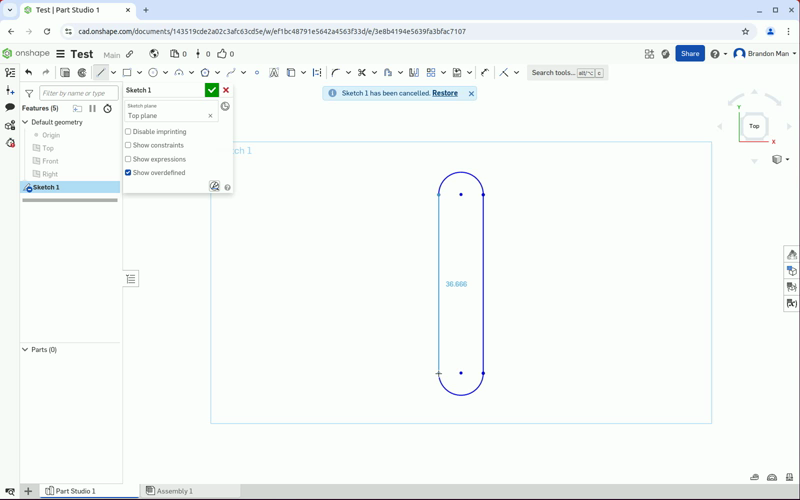
key(esc)
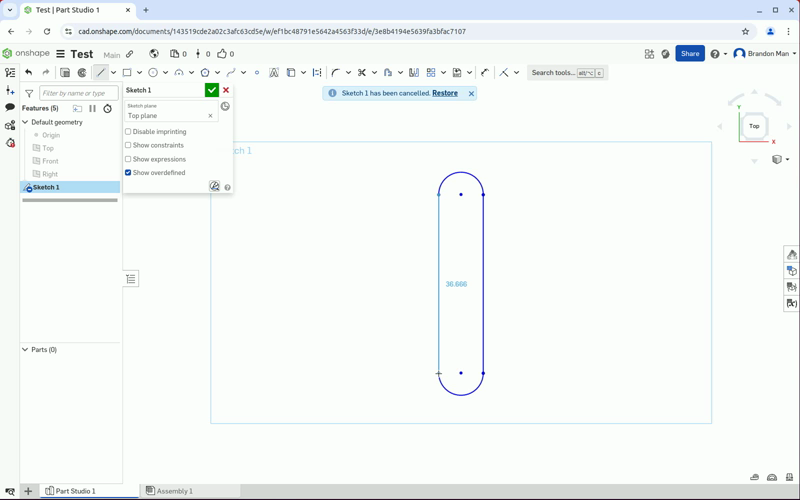
key(l)
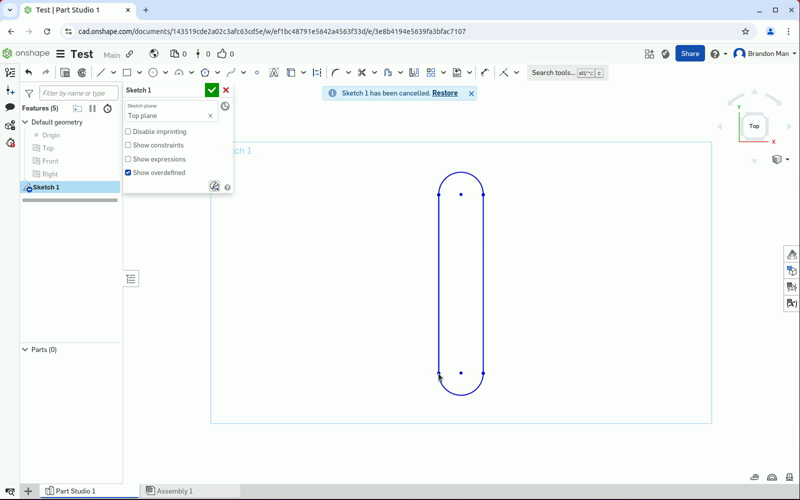
key_down(shift)
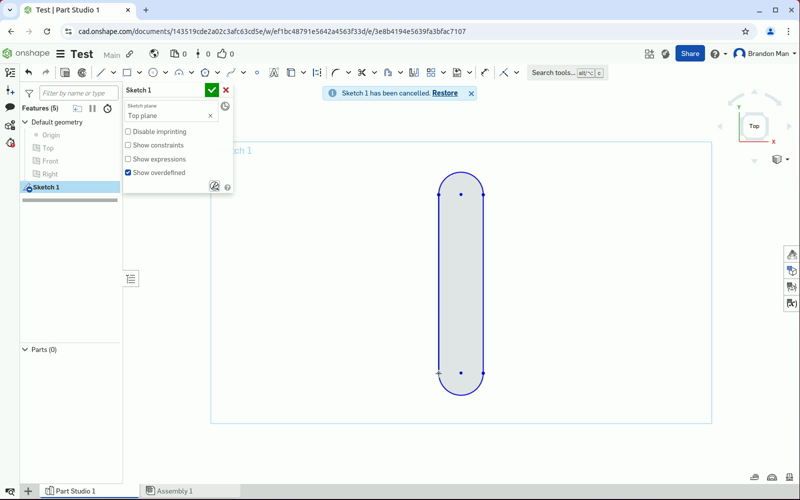
mouse_move(449, 369)
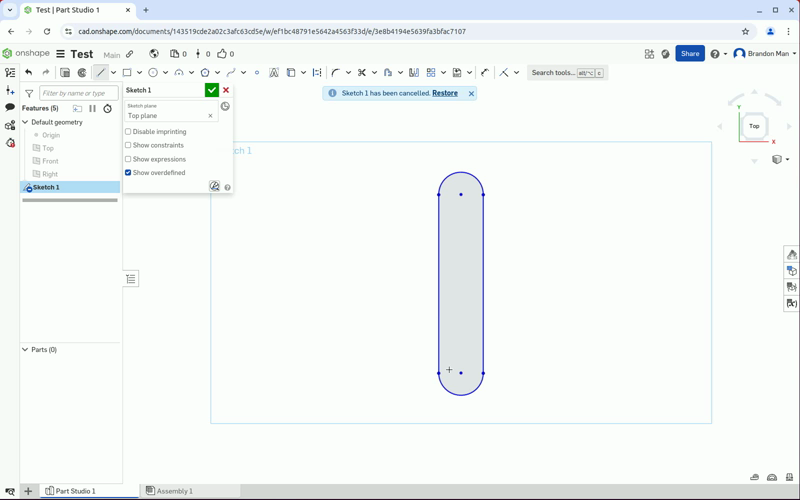
click(449, 369)
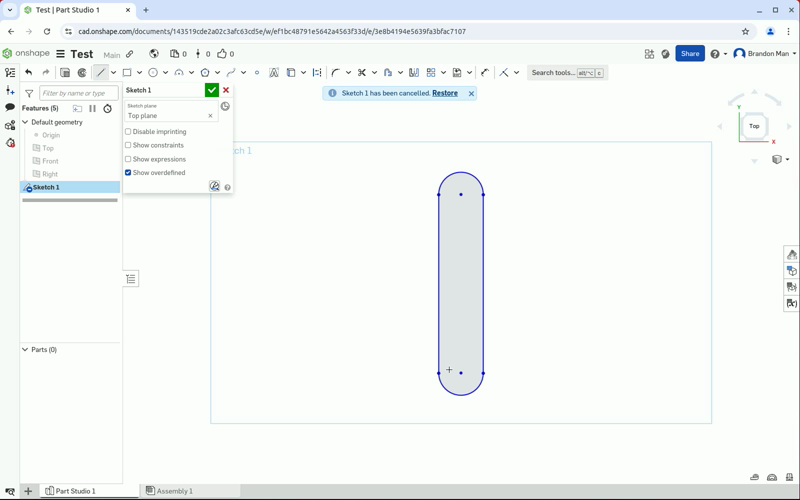
key_up(shift)
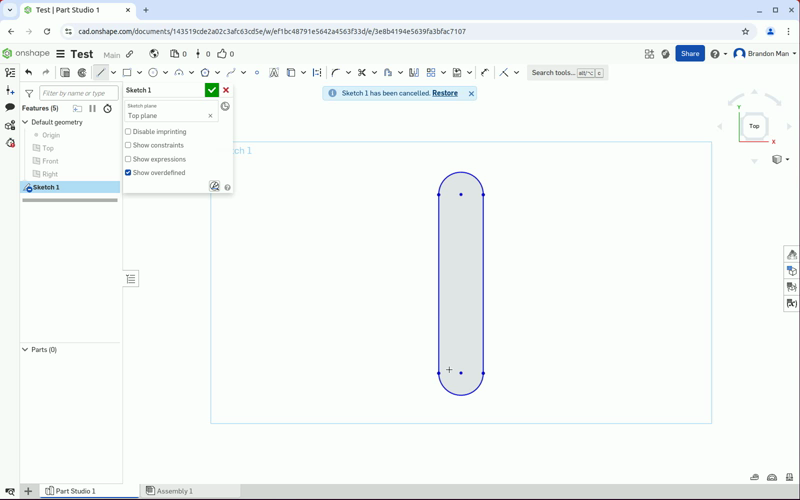
key_down(shift)
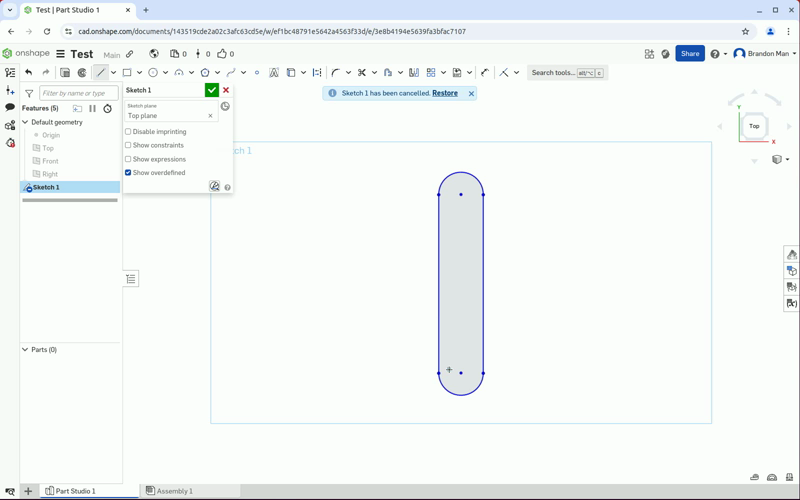
mouse_move(479, 369)
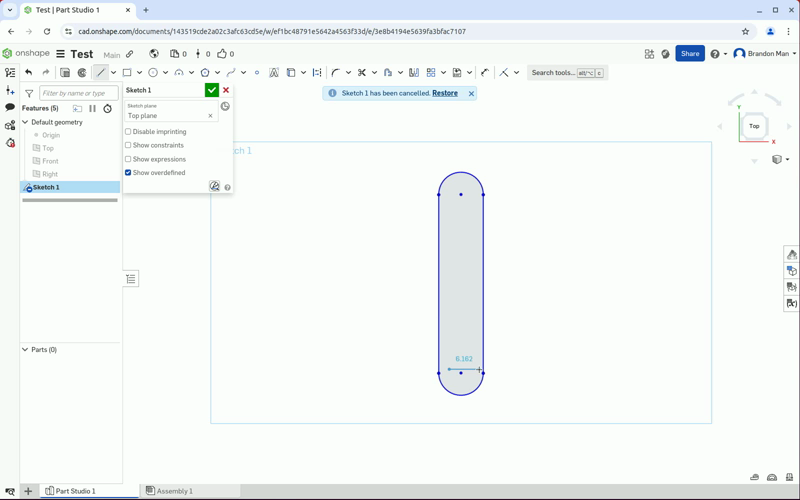
mouse_move(449, 354)
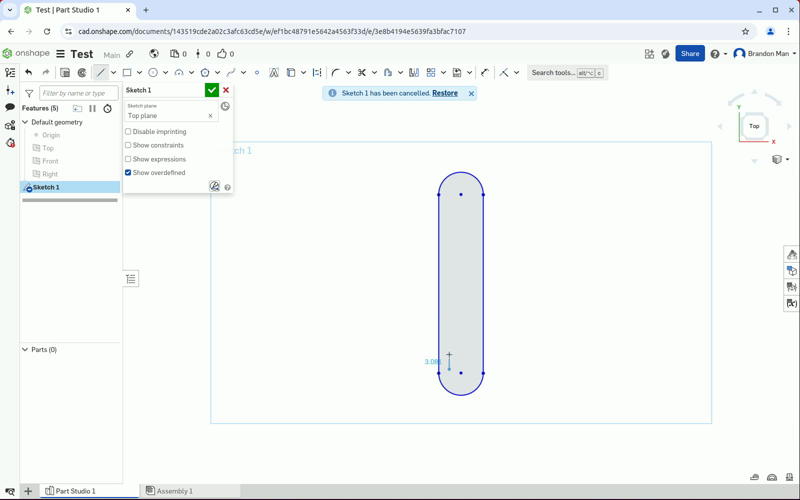
click(449, 354)
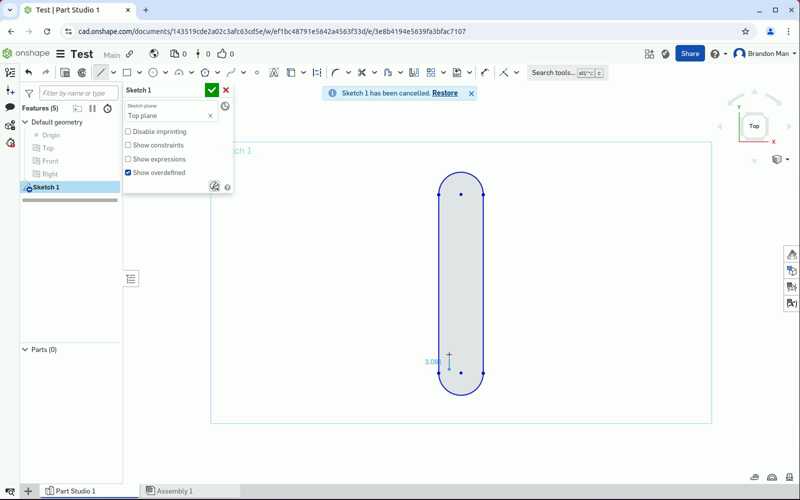
key_up(shift)
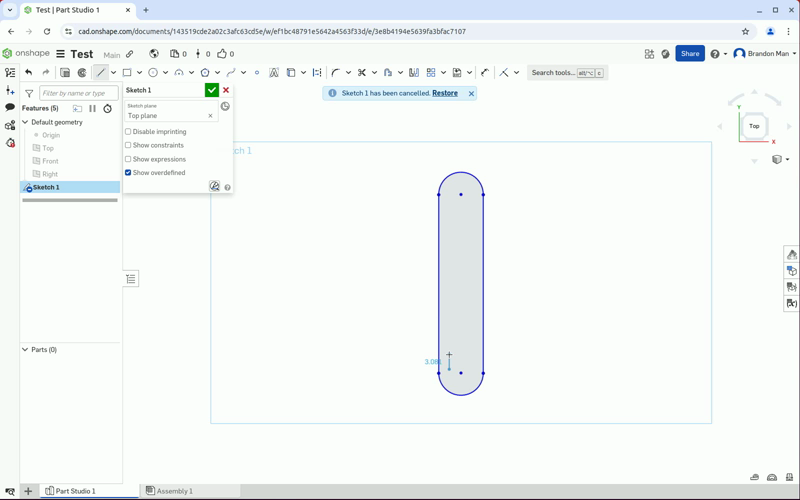
key(esc)
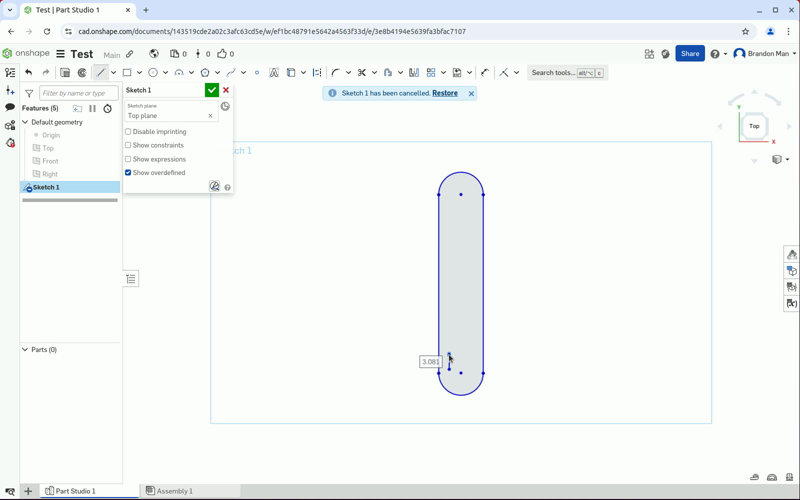
key(a)
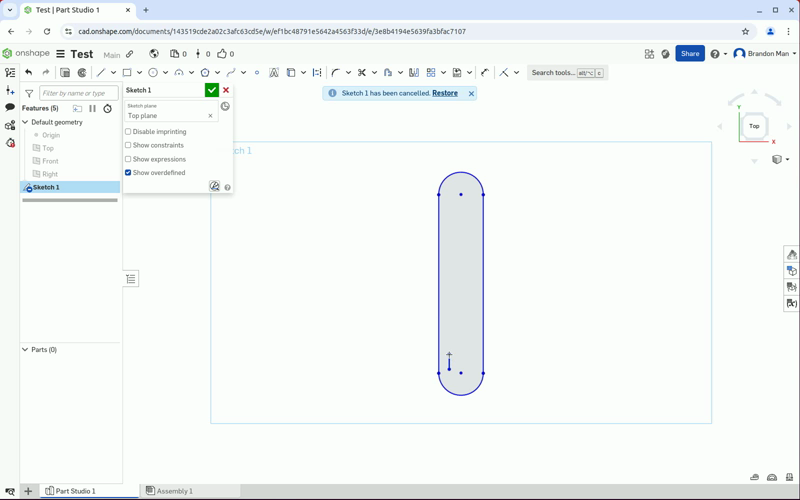
mouse_move(449, 354)
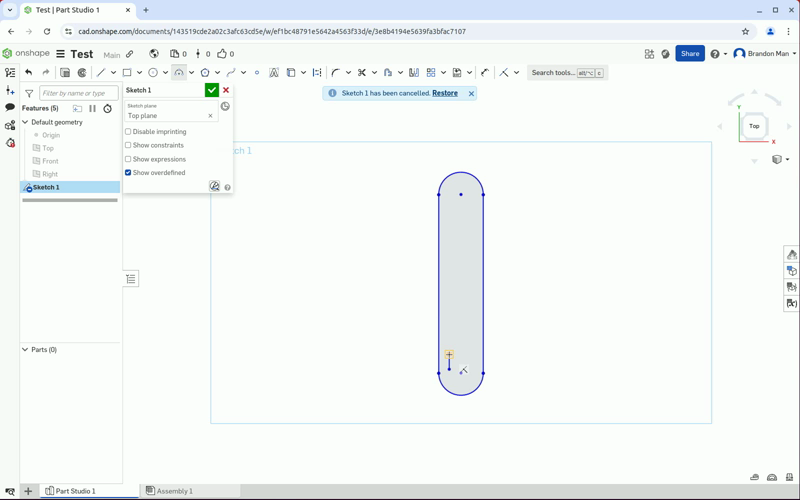
click(449, 354)
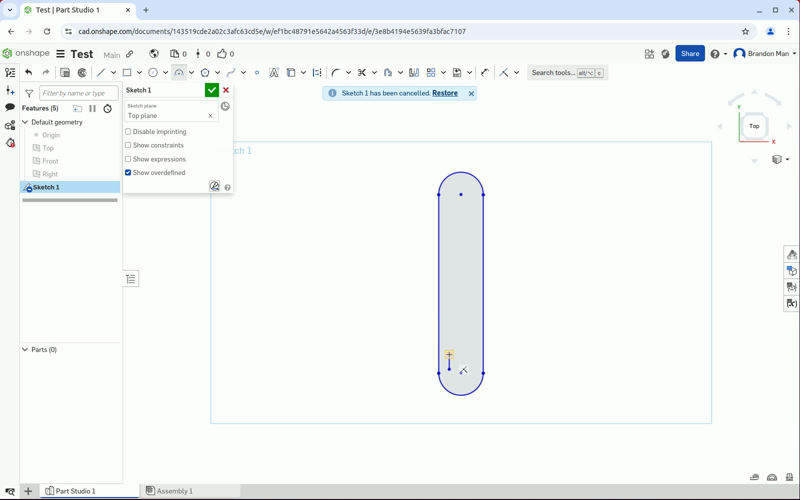
key_down(shift)
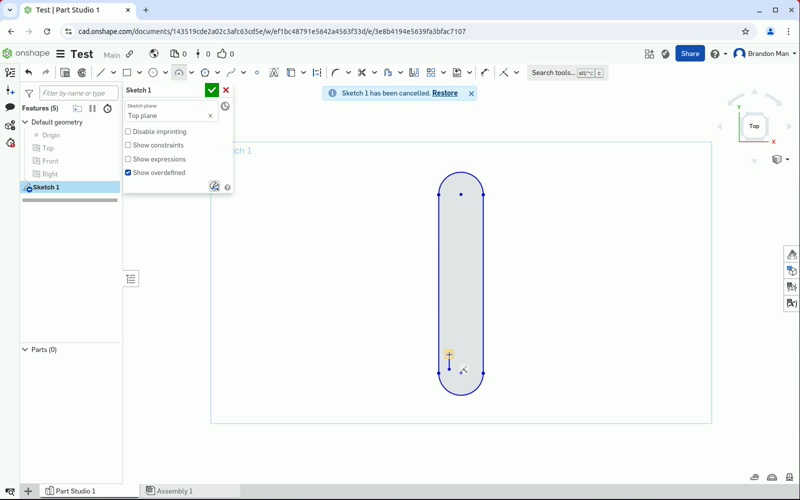
mouse_move(453, 349)
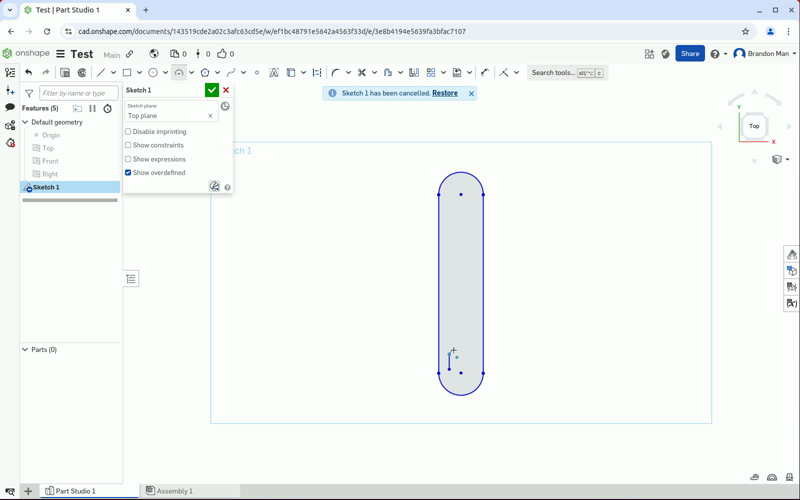
scroll(6)
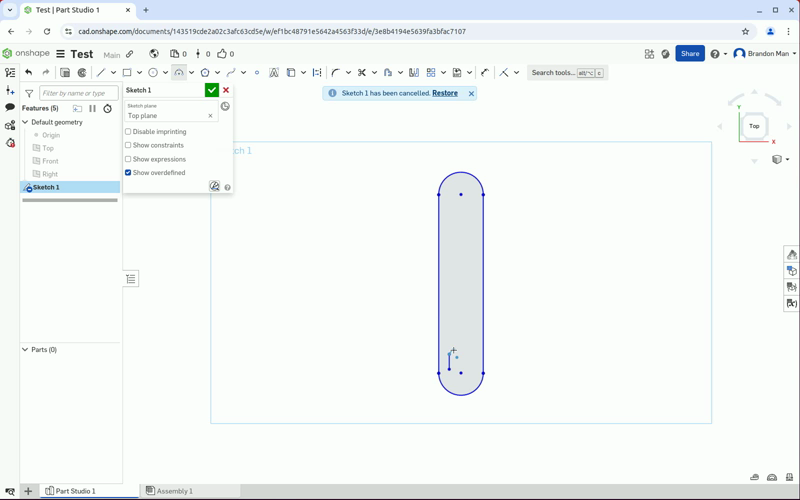
scroll(6)
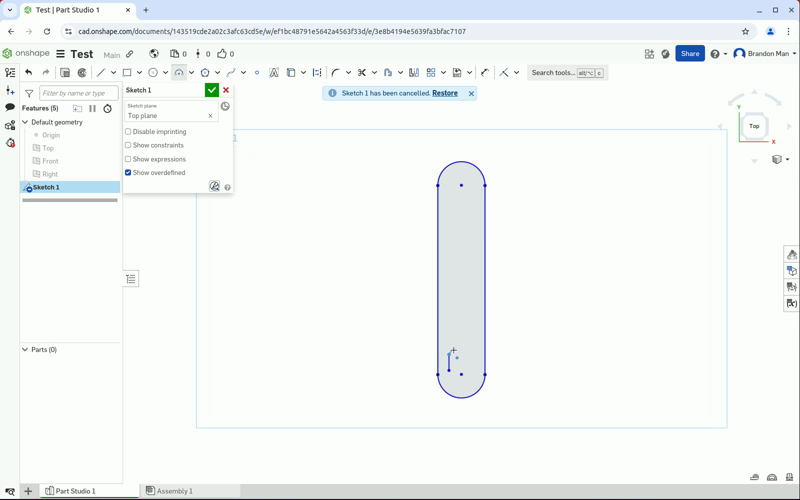
scroll(6)
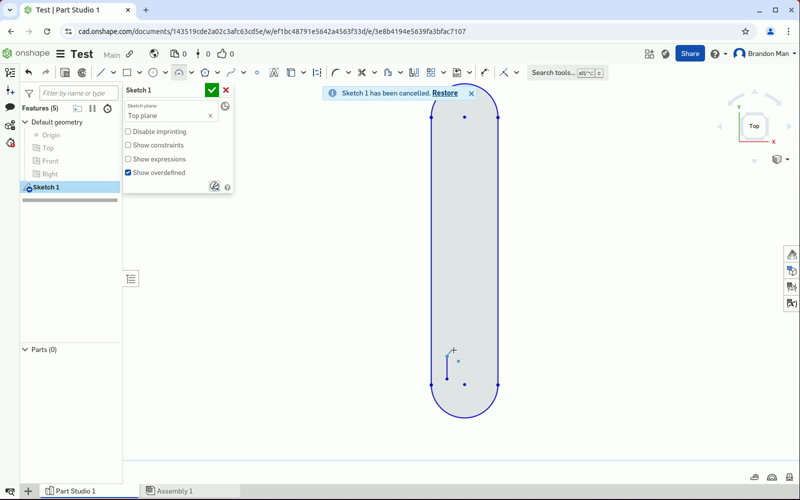
scroll(6)
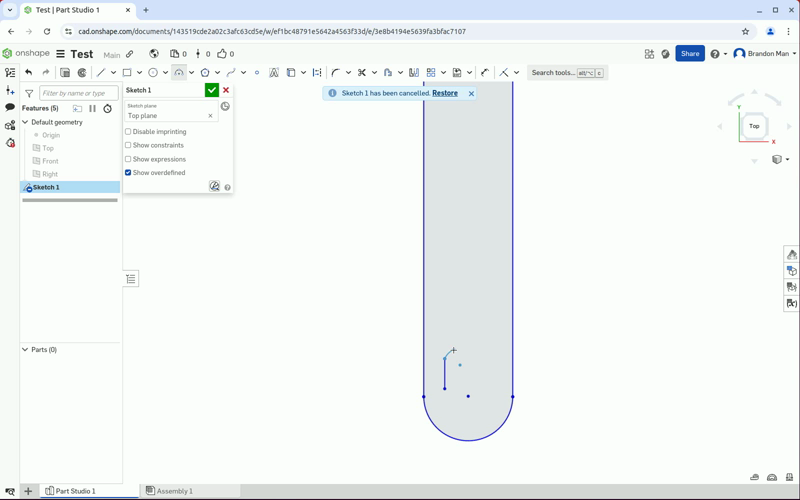
scroll(6)
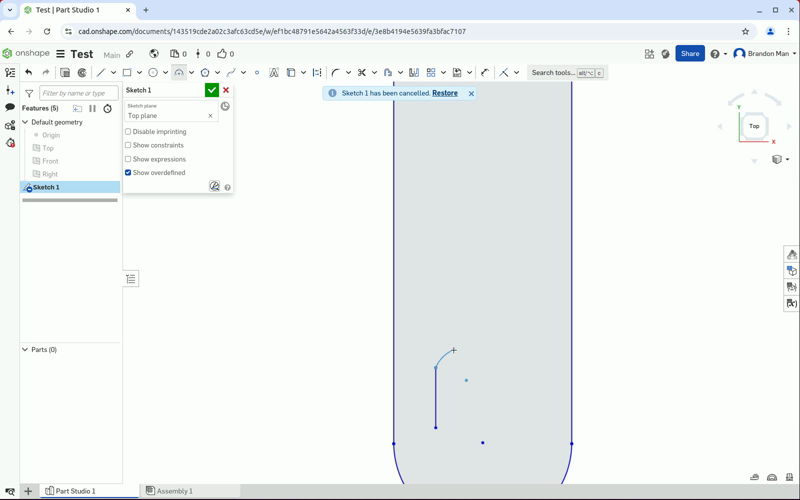
scroll(6)
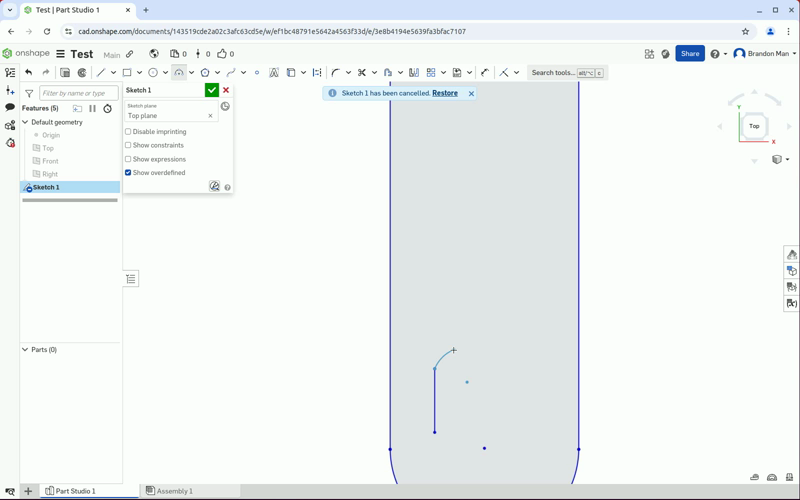
scroll(6)
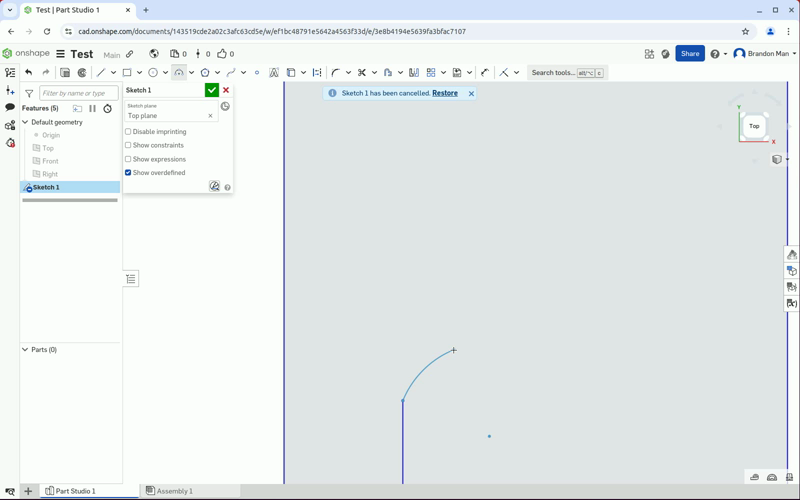
click(453, 349)
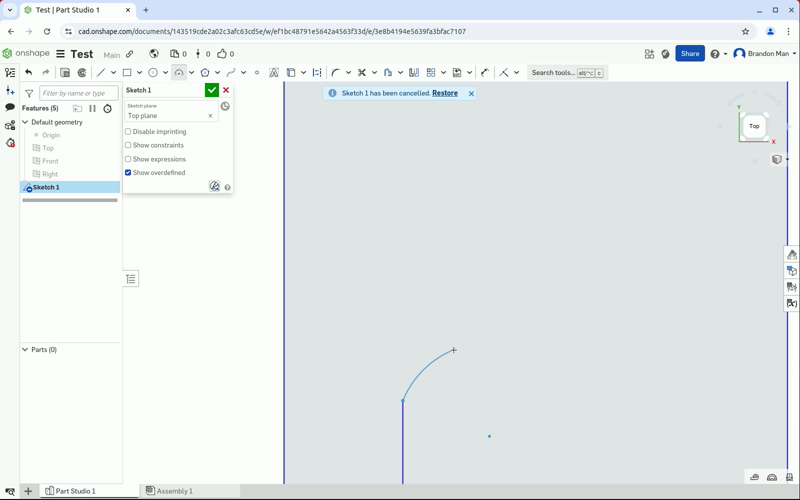
scroll(-6)
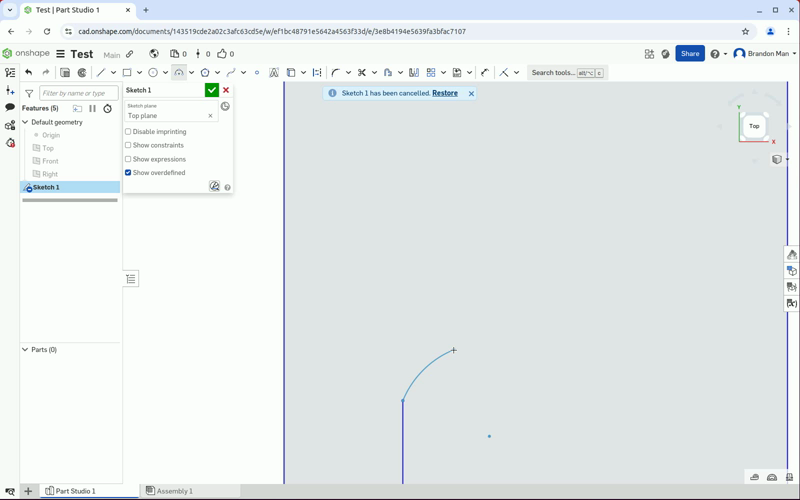
scroll(-6)
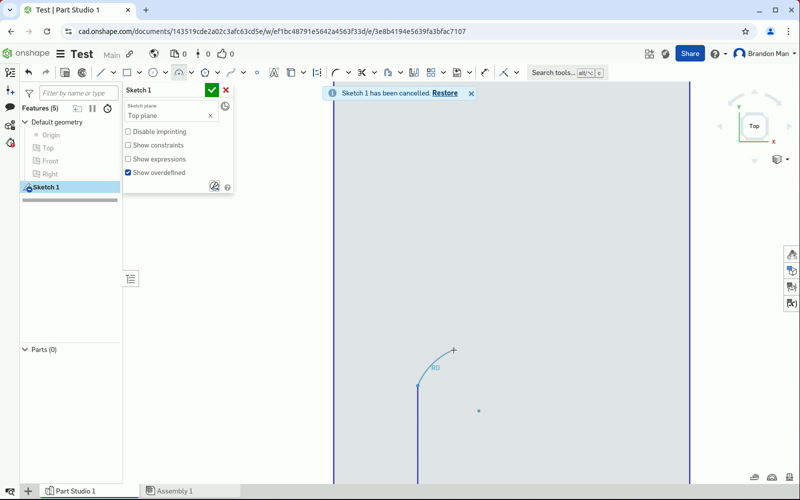
scroll(-6)
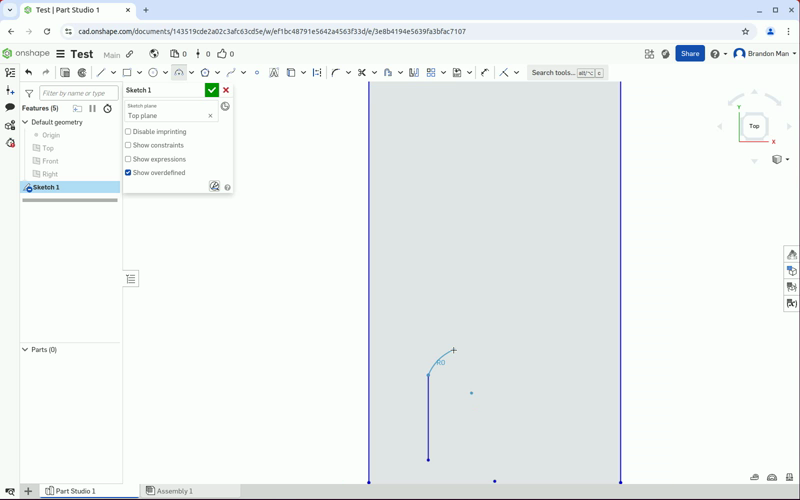
scroll(-6)
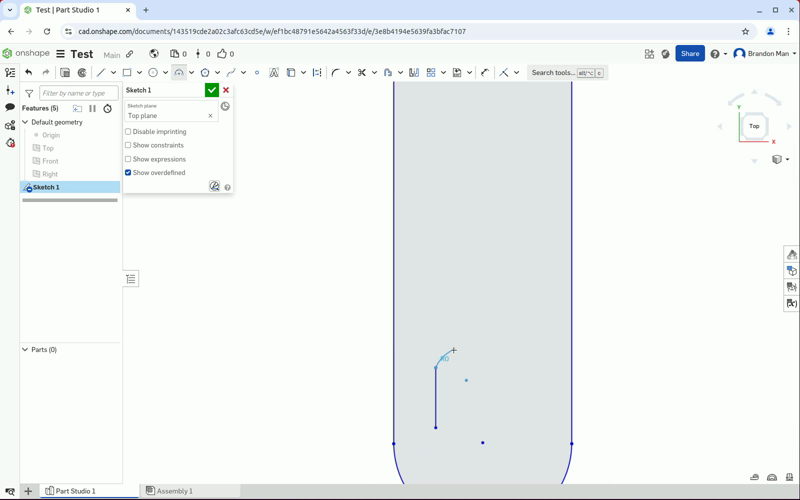
scroll(-6)
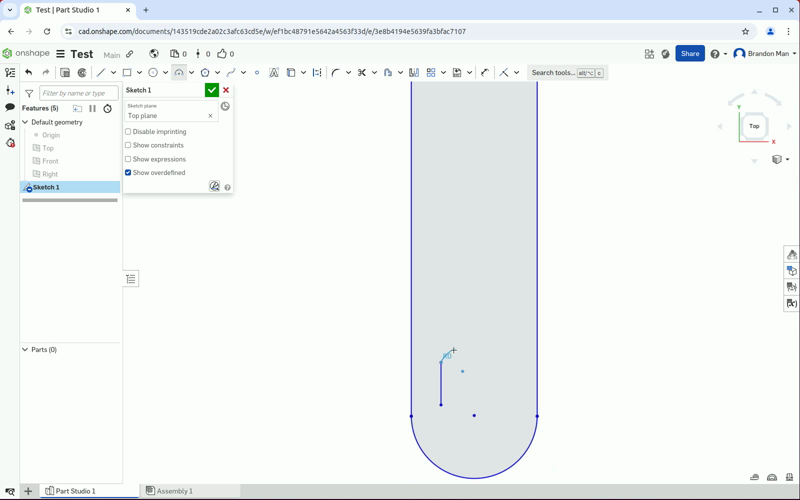
scroll(-6)
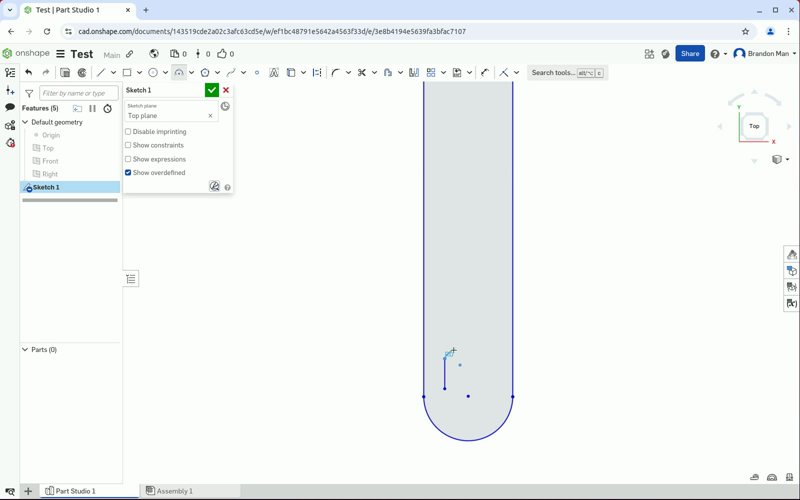
scroll(-6)
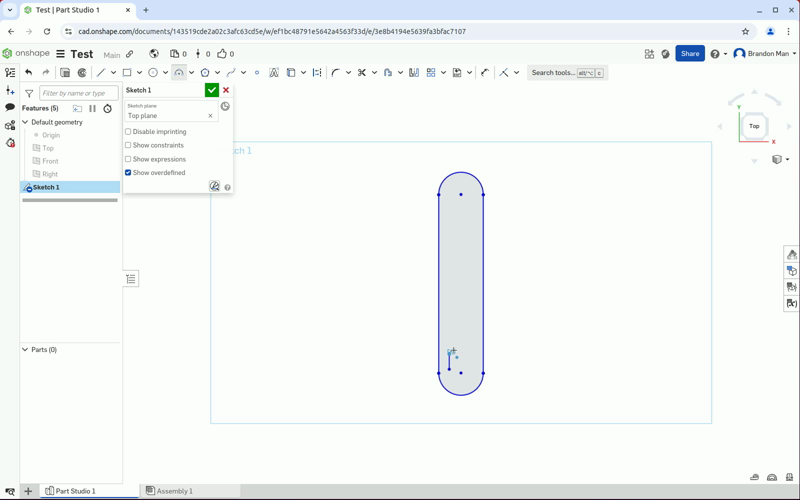
mouse_move(446, 346)
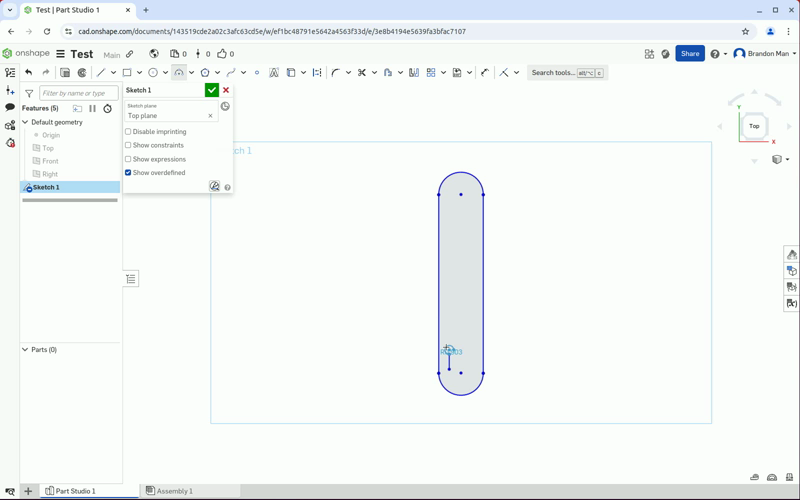
scroll(6)
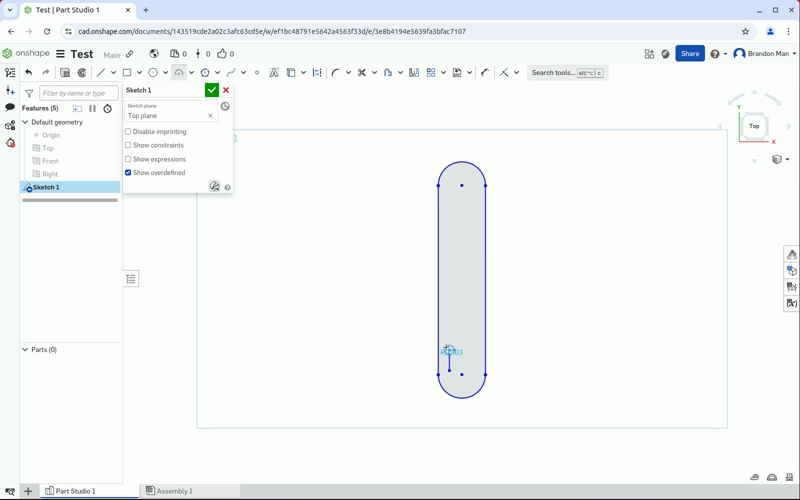
scroll(6)
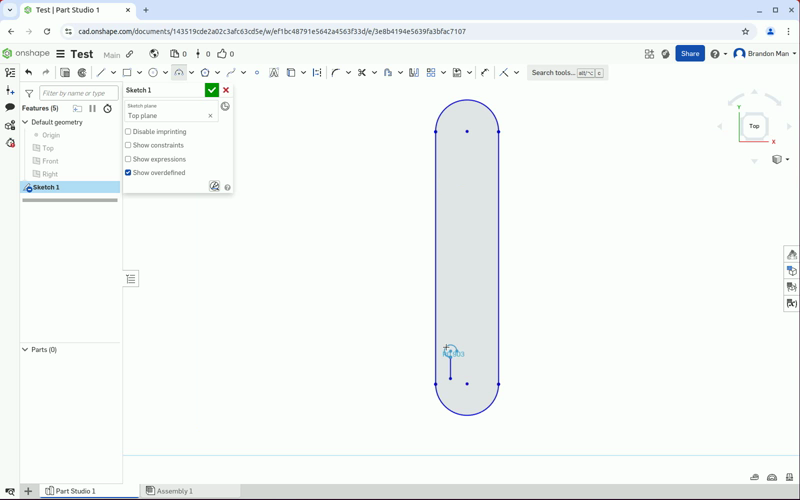
scroll(6)
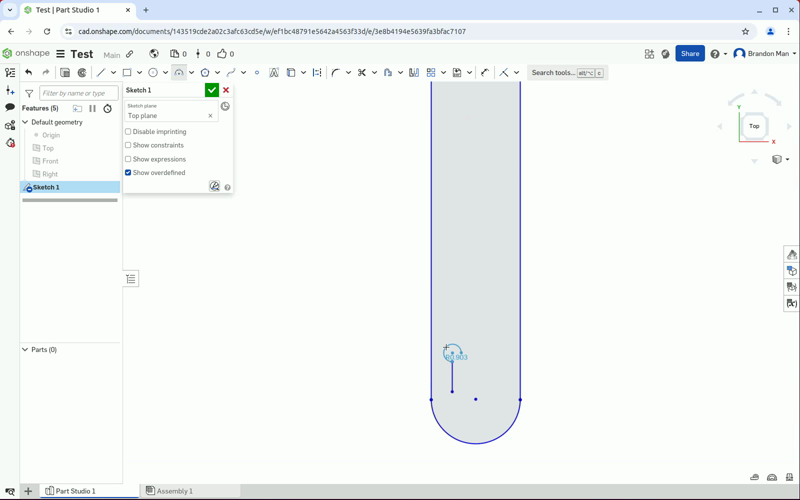
scroll(6)
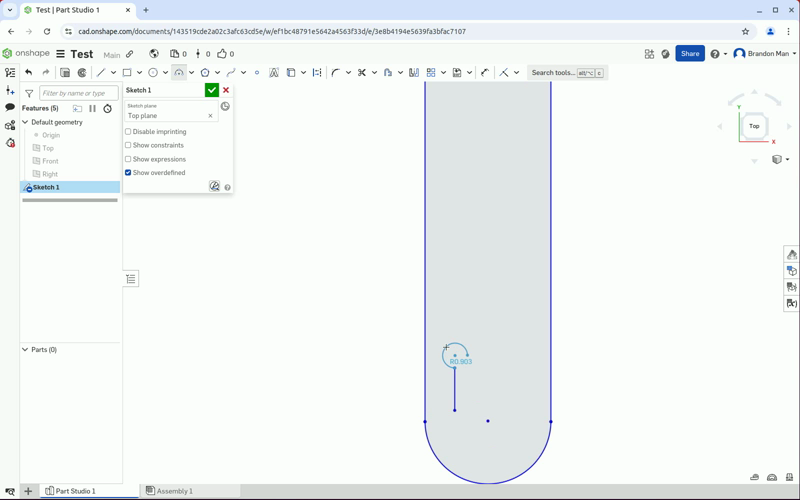
scroll(6)
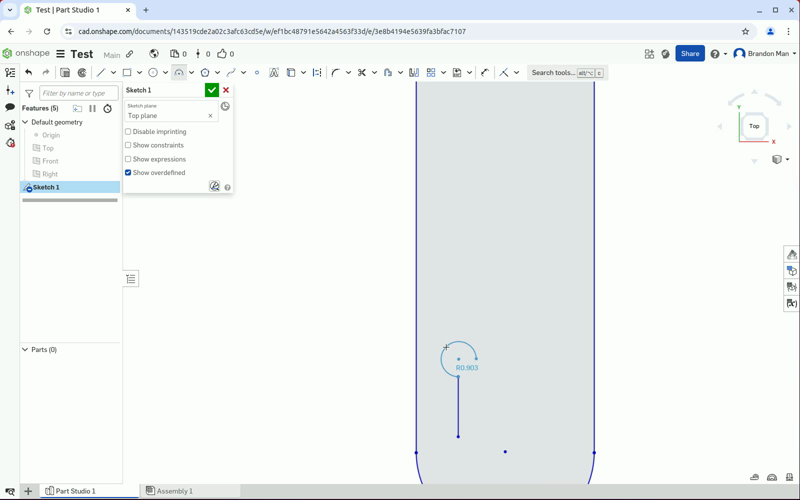
scroll(6)
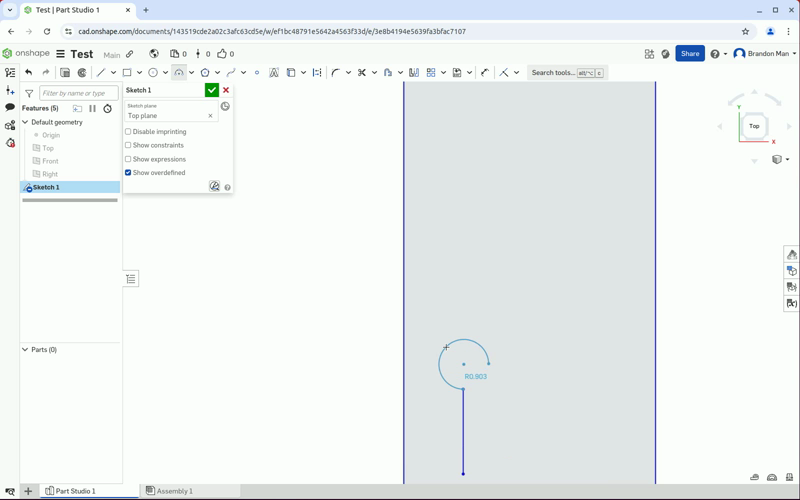
scroll(6)
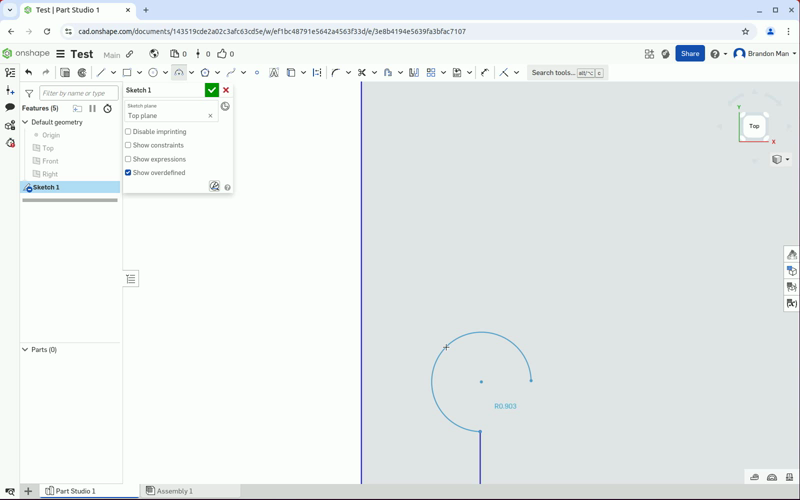
click(446, 346)
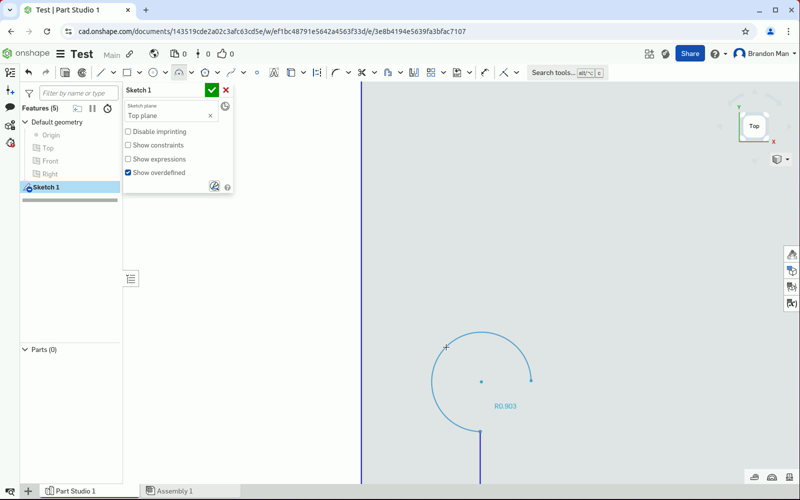
scroll(-6)
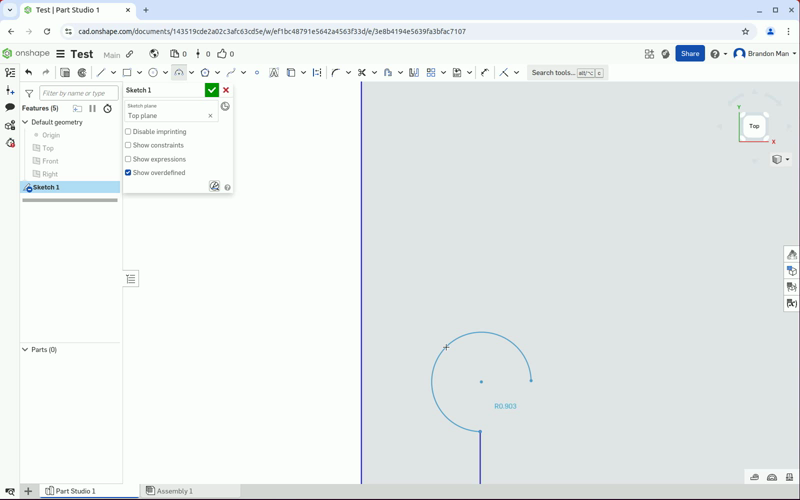
scroll(-6)
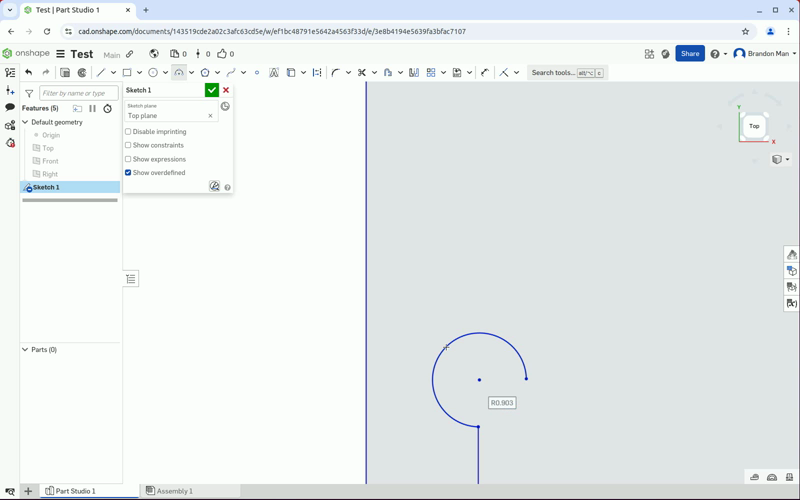
scroll(-6)
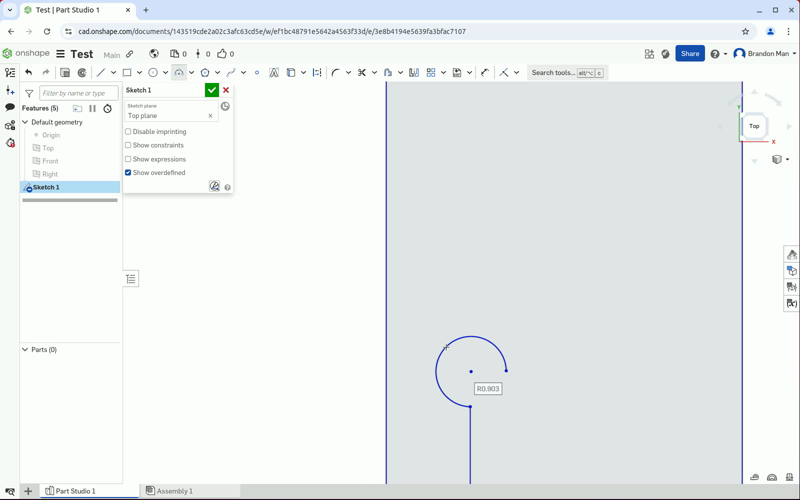
scroll(-6)
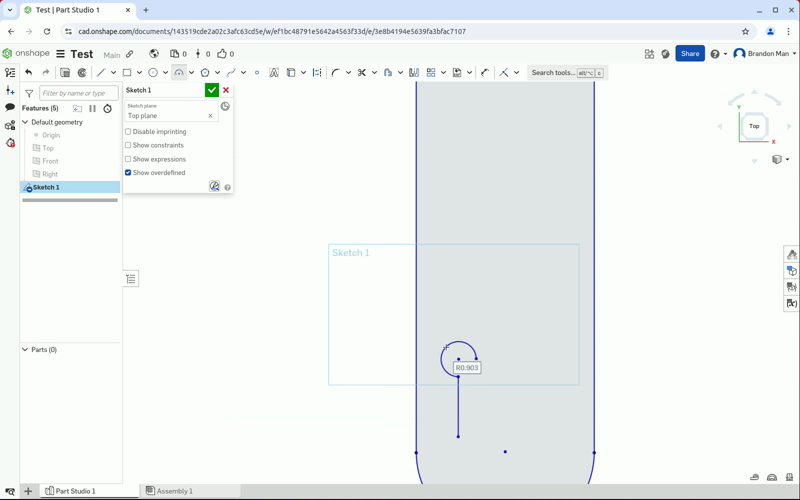
scroll(-6)
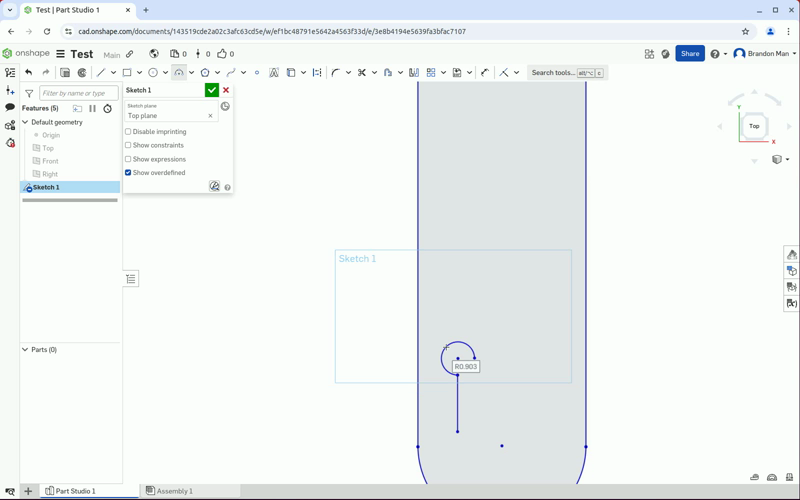
scroll(-6)
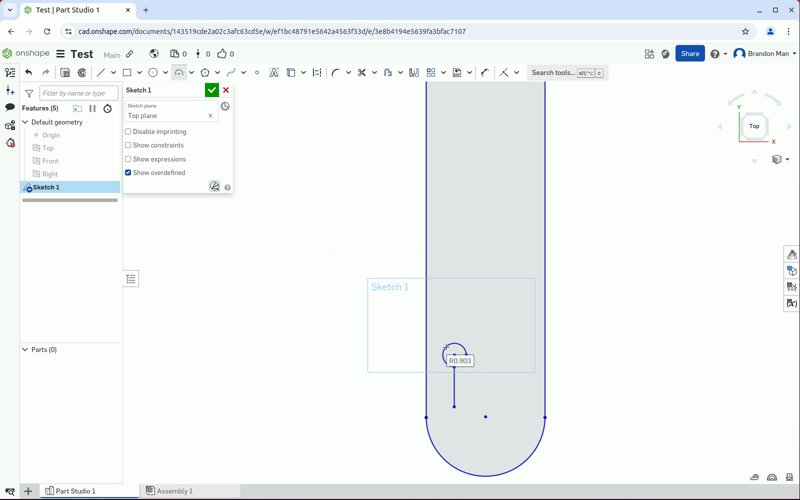
scroll(-6)
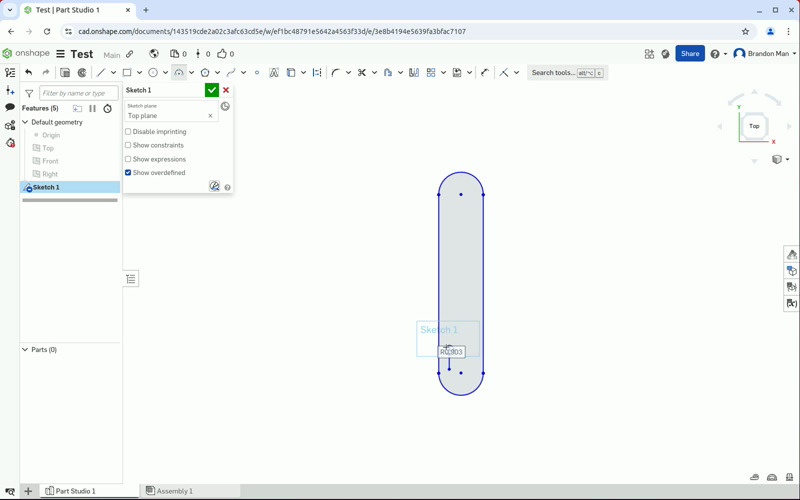
key_up(shift)
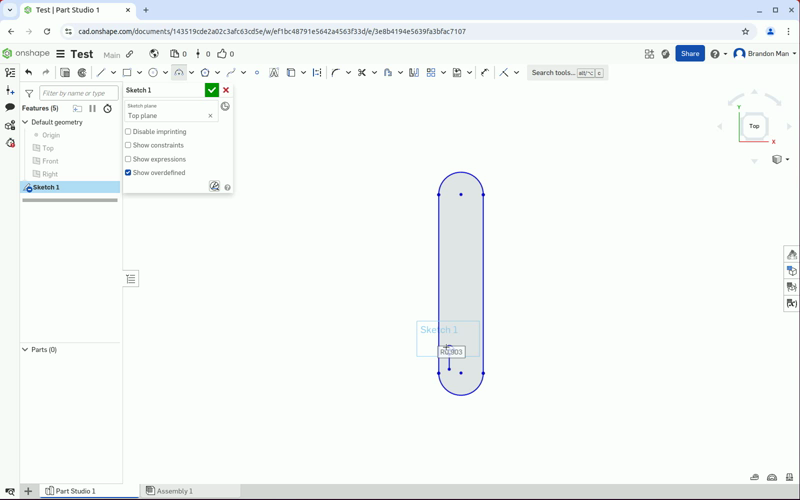
key(esc)
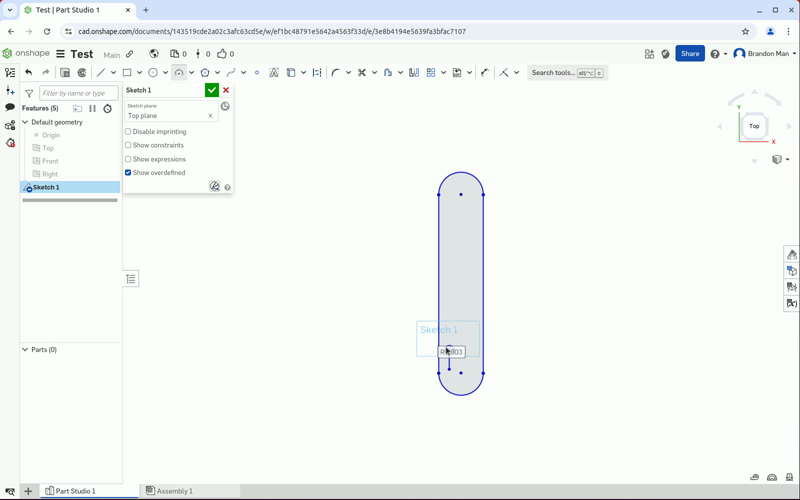
key(l)
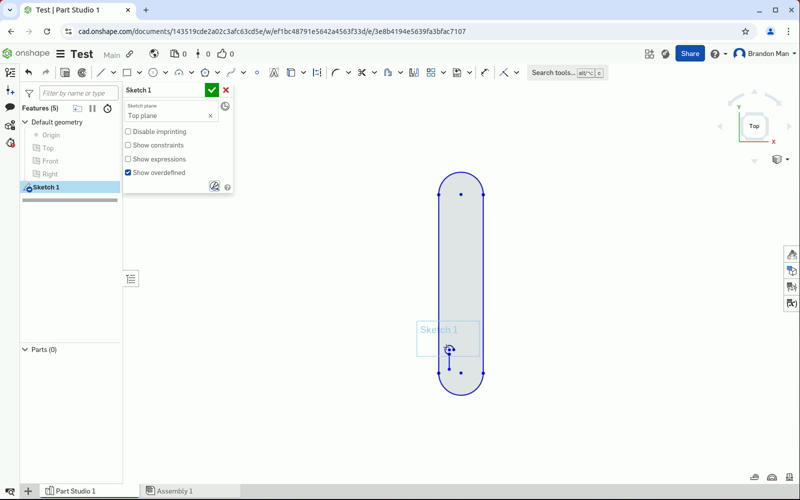
mouse_move(453, 349)
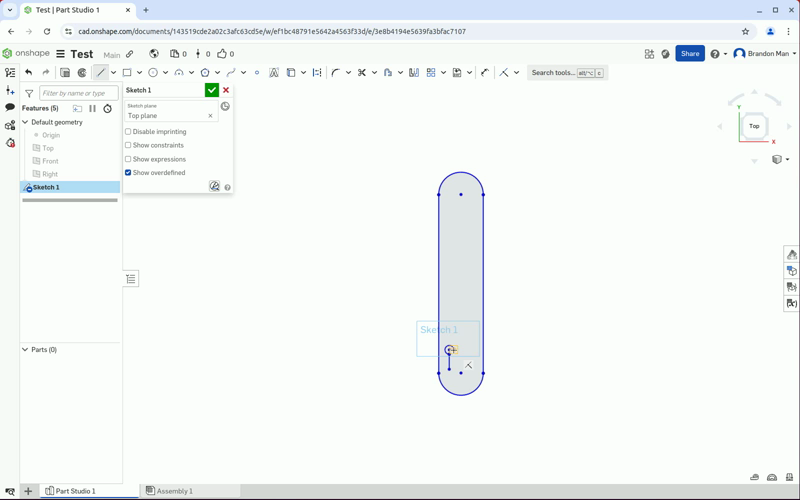
click(453, 349)
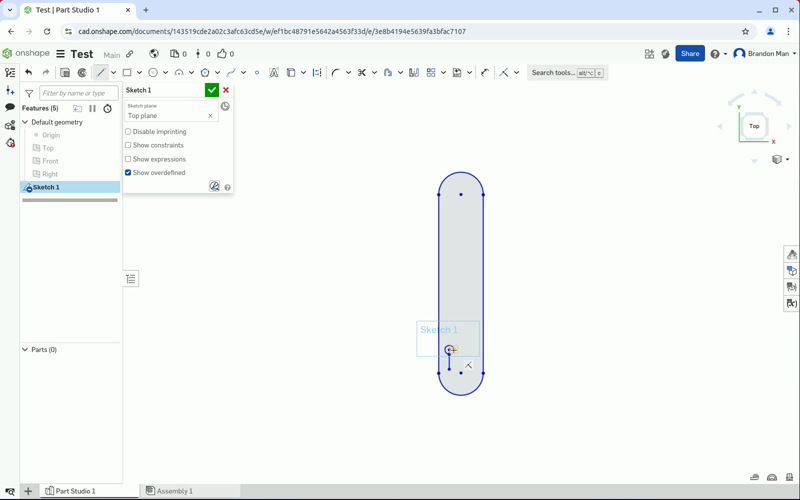
key_down(shift)
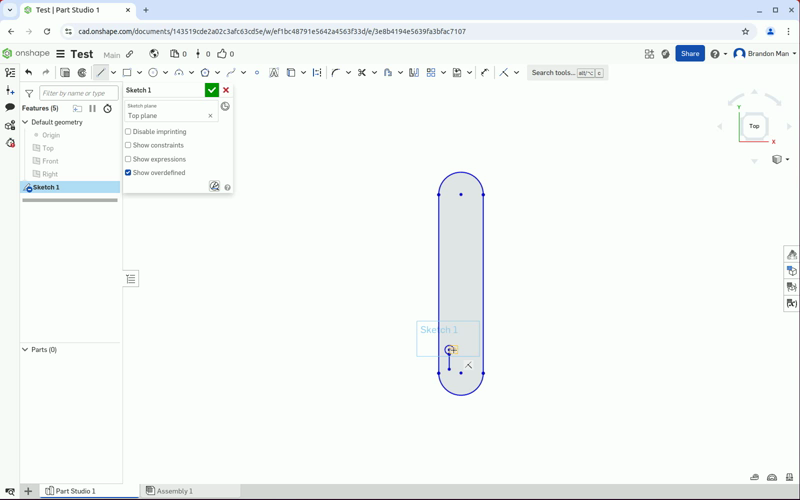
mouse_move(483, 349)
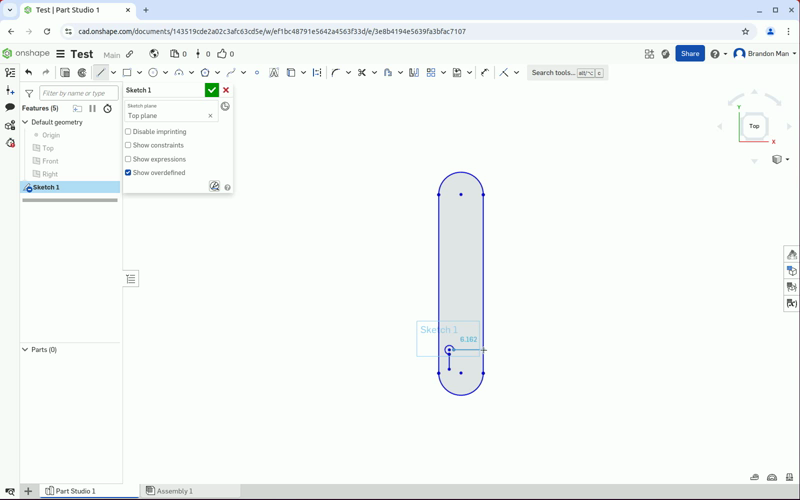
mouse_move(468, 349)
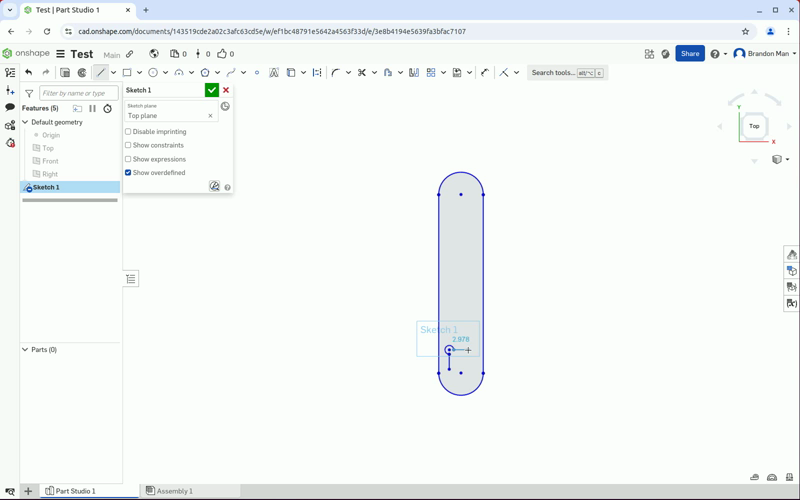
click(468, 349)
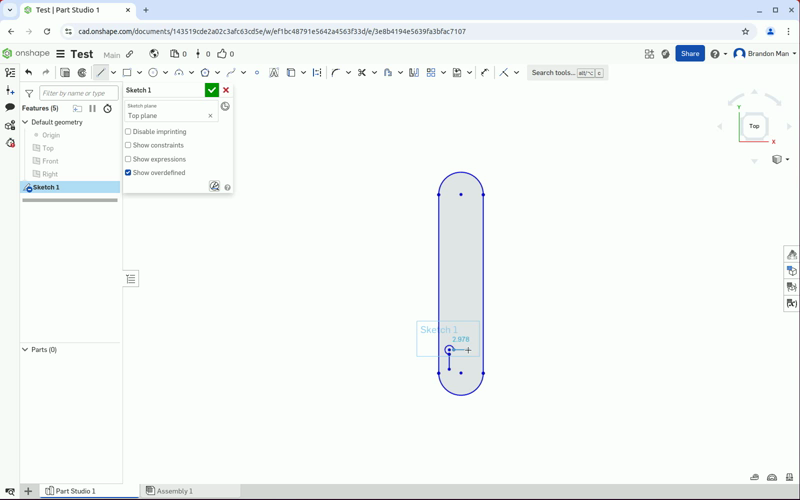
key_up(shift)
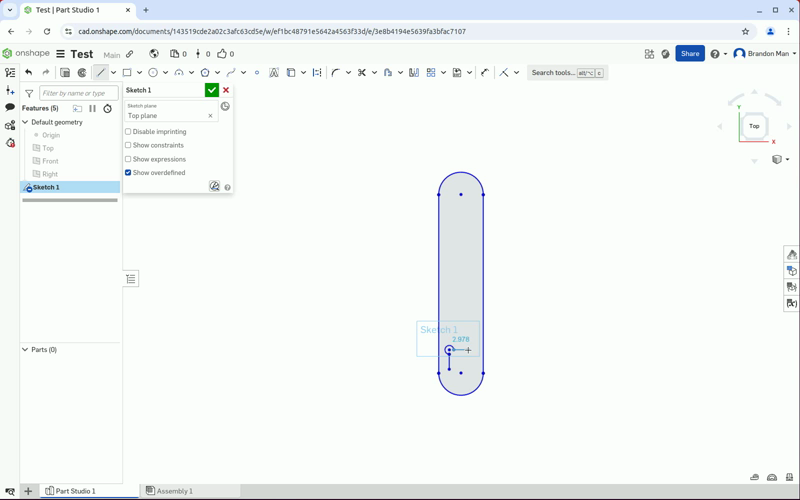
key(esc)
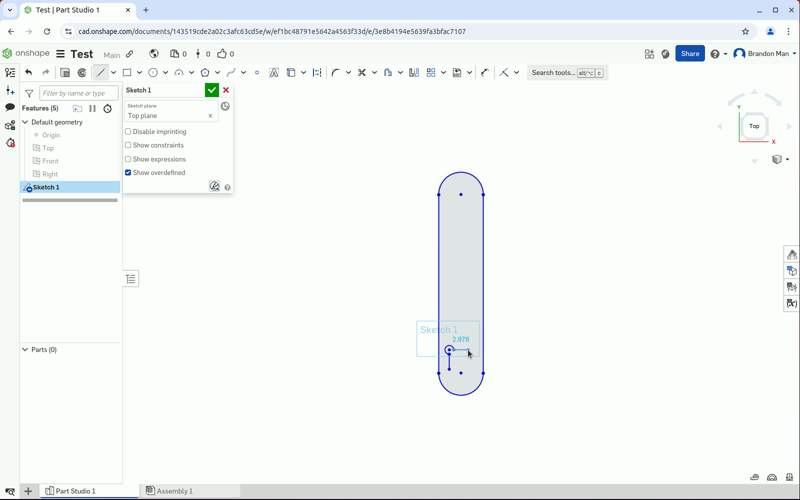
key(a)
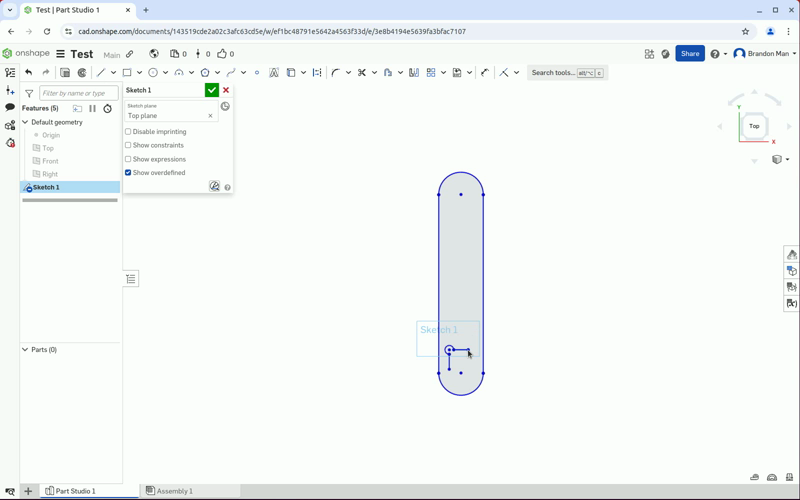
mouse_move(468, 349)
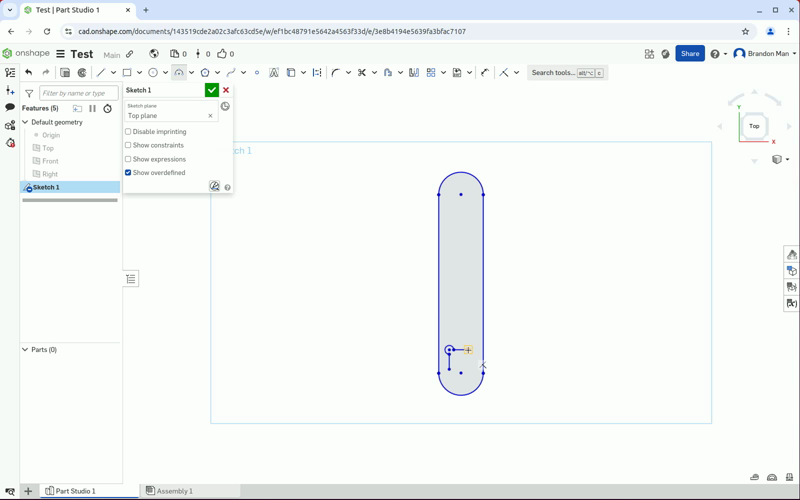
click(468, 349)
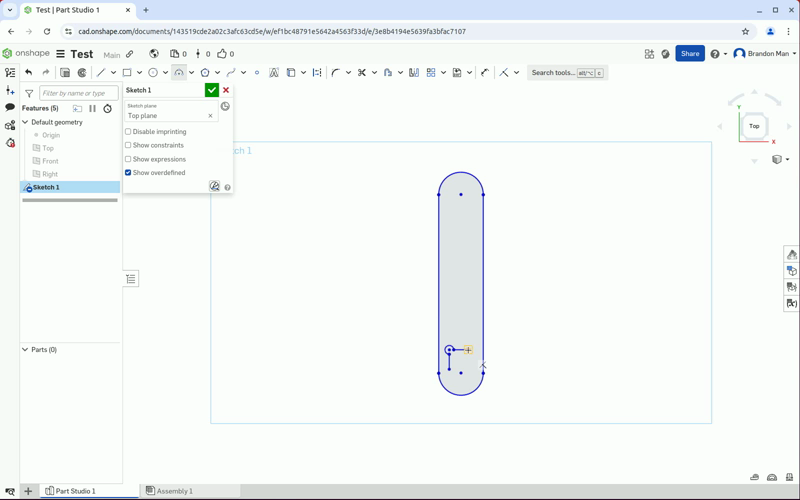
key_down(shift)
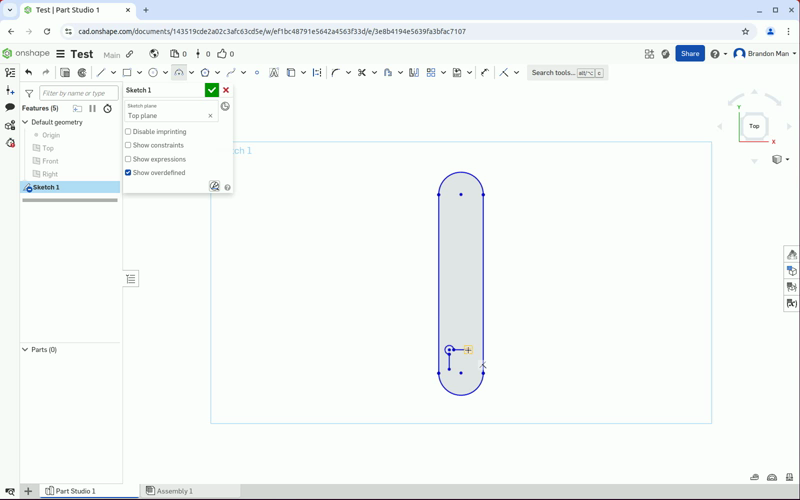
mouse_move(472, 354)
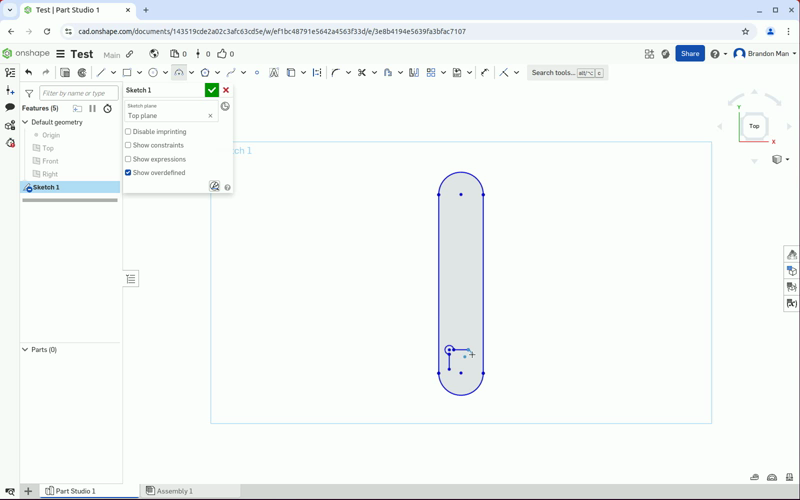
scroll(6)
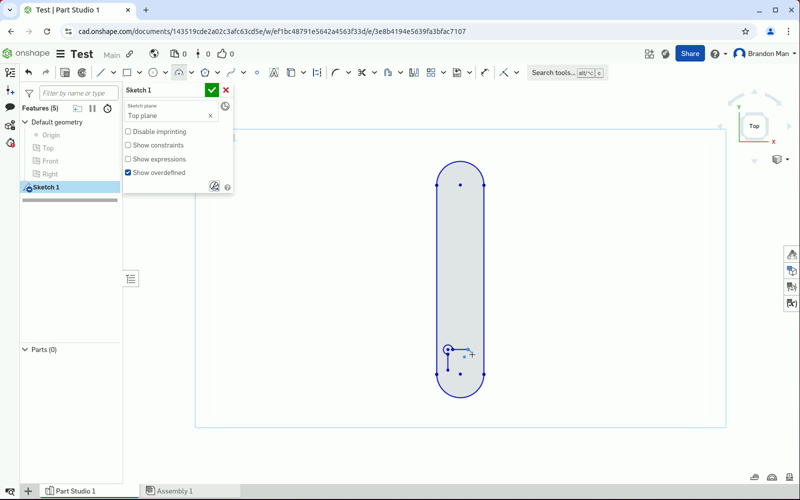
scroll(6)
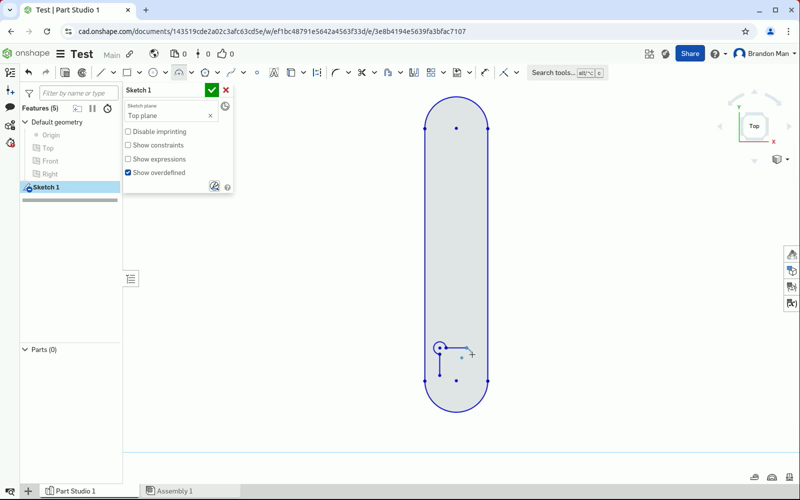
scroll(6)
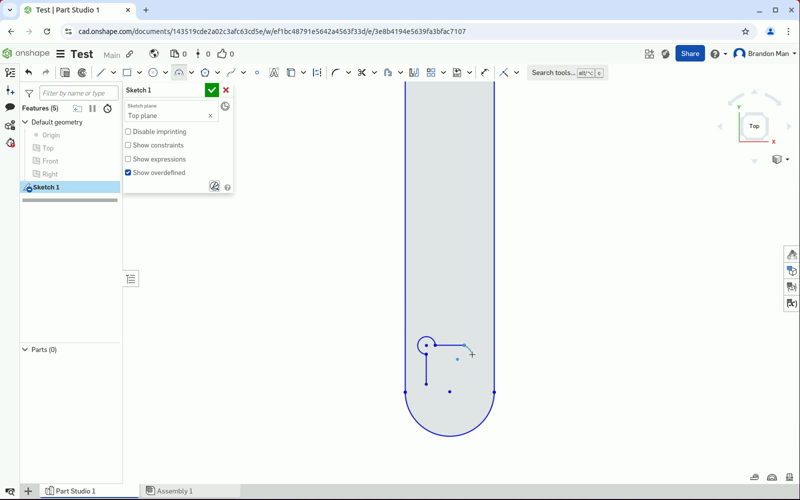
scroll(6)
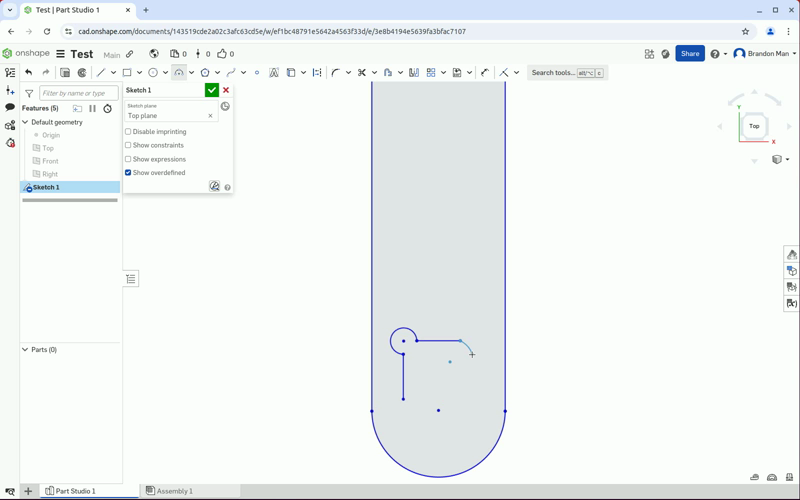
scroll(6)
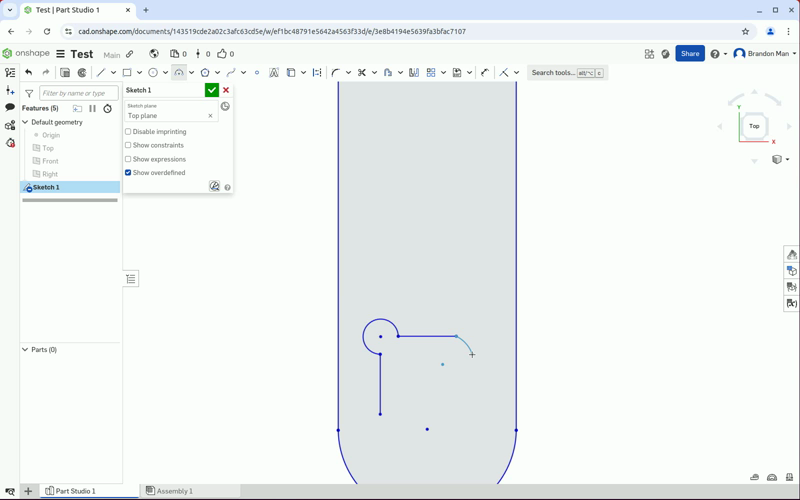
scroll(6)
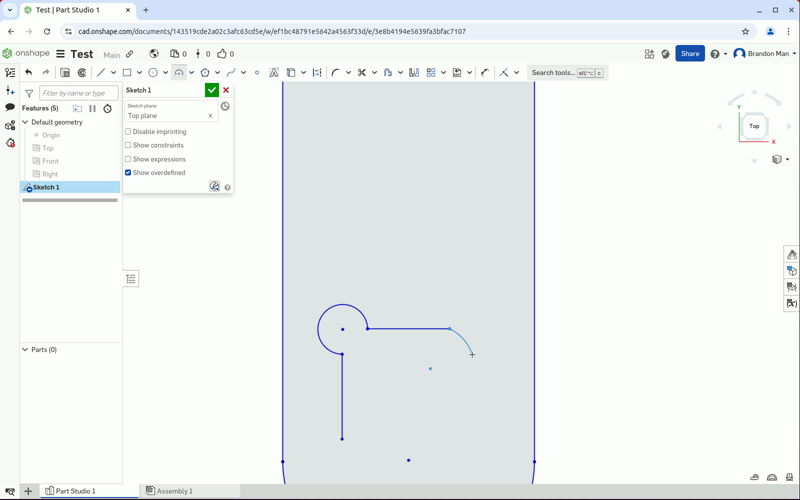
scroll(6)
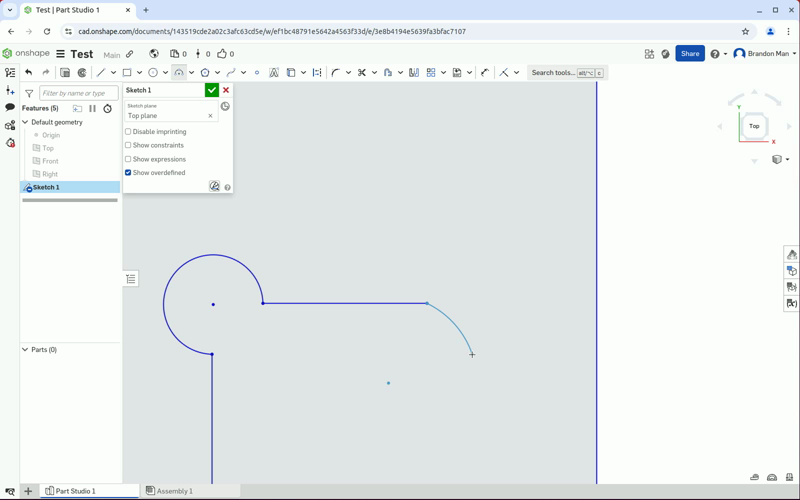
click(472, 354)
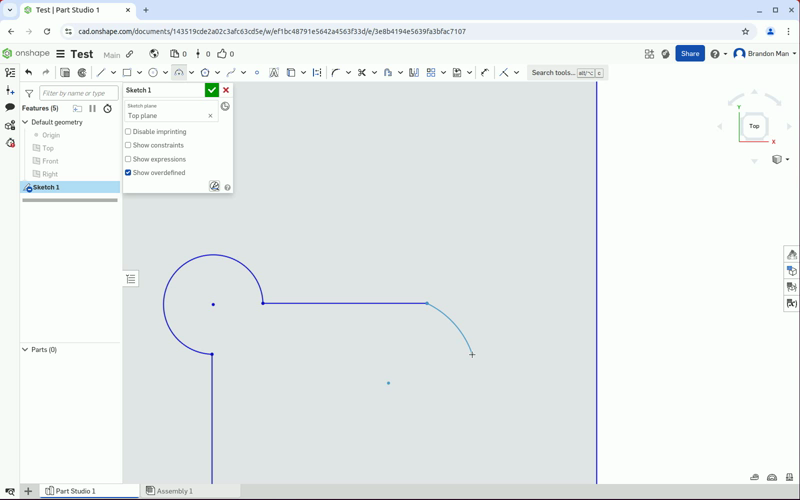
scroll(-6)
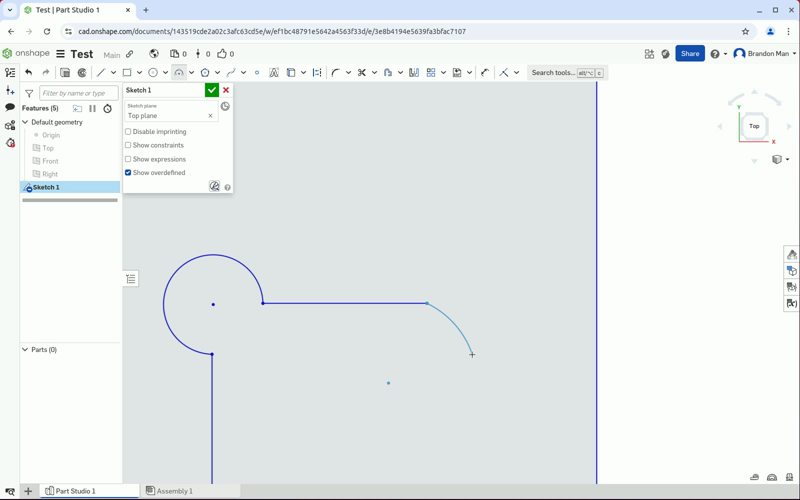
scroll(-6)
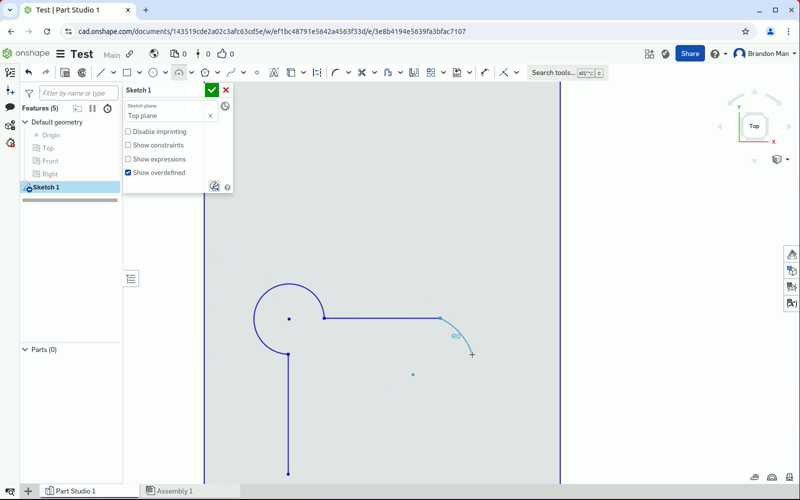
scroll(-6)
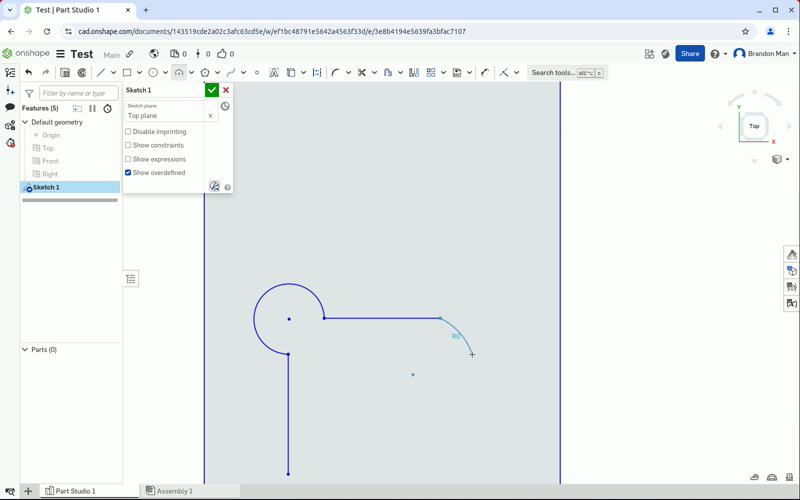
scroll(-6)
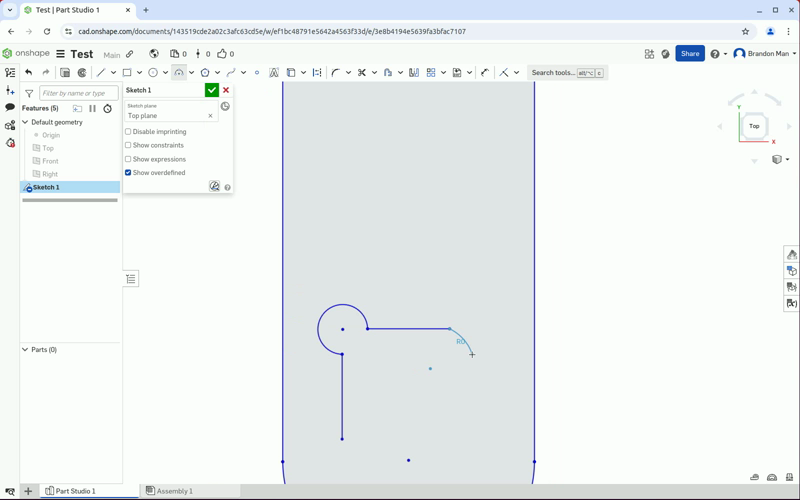
scroll(-6)
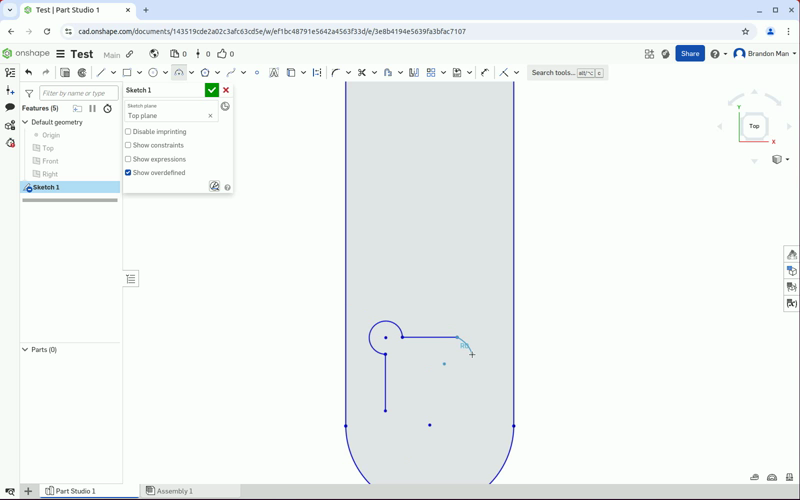
scroll(-6)
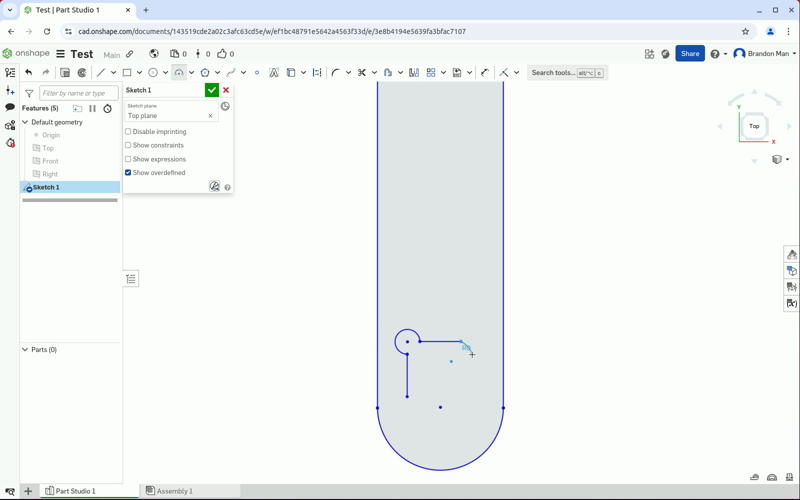
scroll(-6)
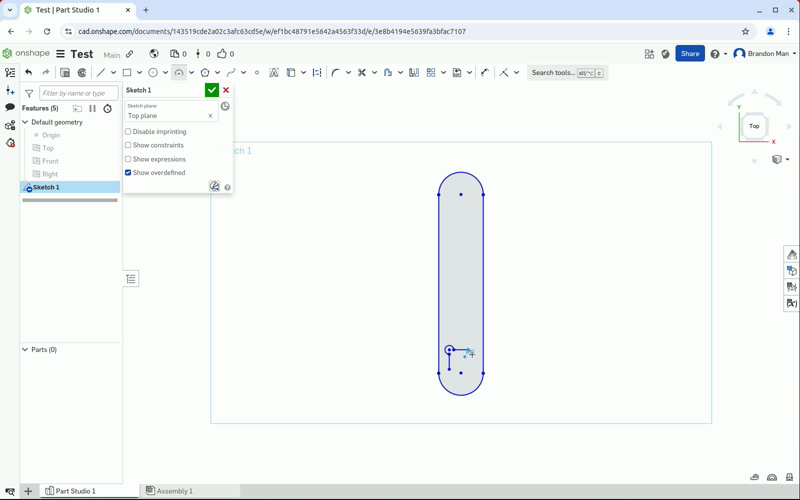
mouse_move(475, 346)
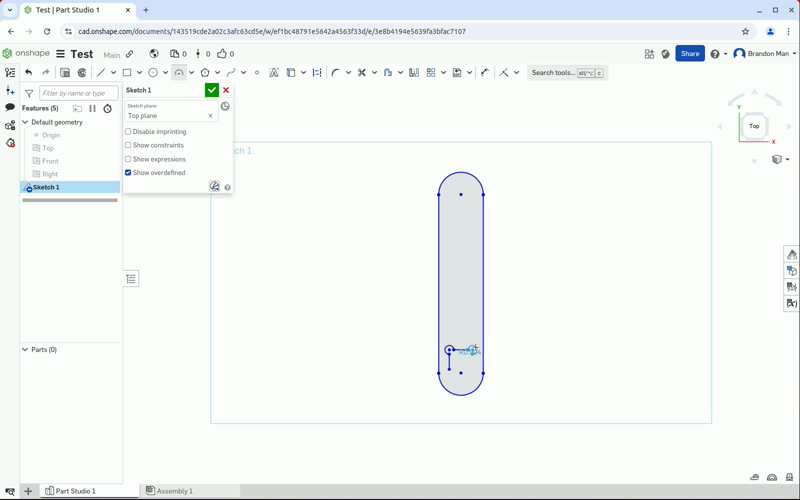
scroll(6)
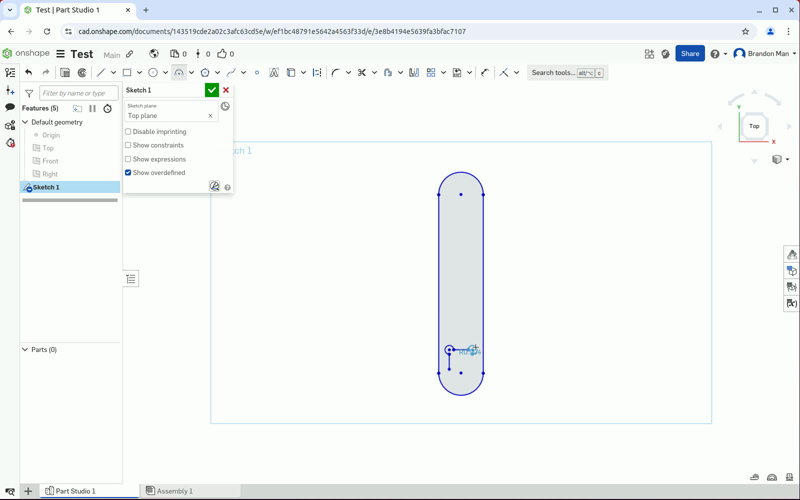
scroll(6)
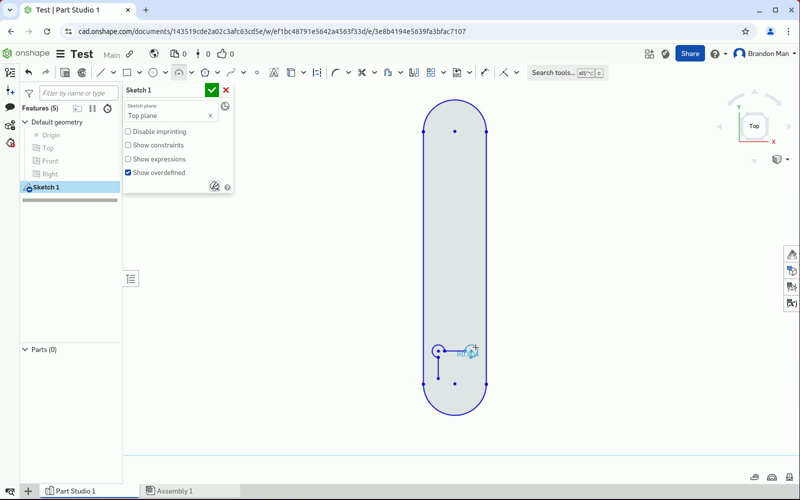
scroll(6)
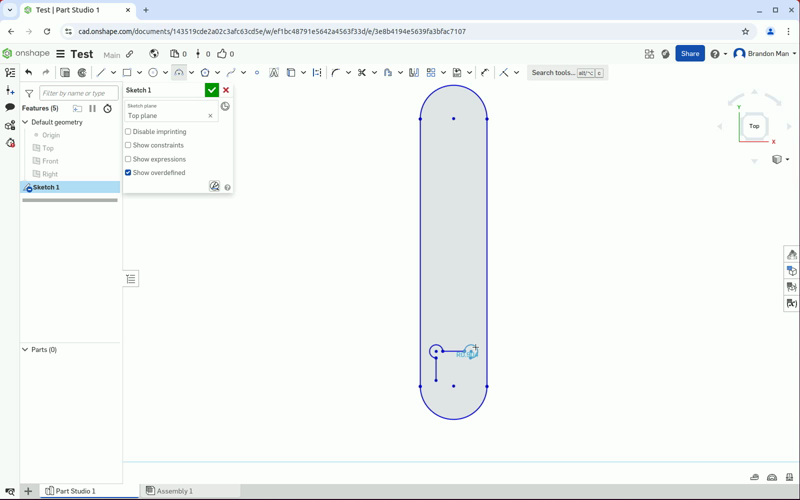
scroll(6)
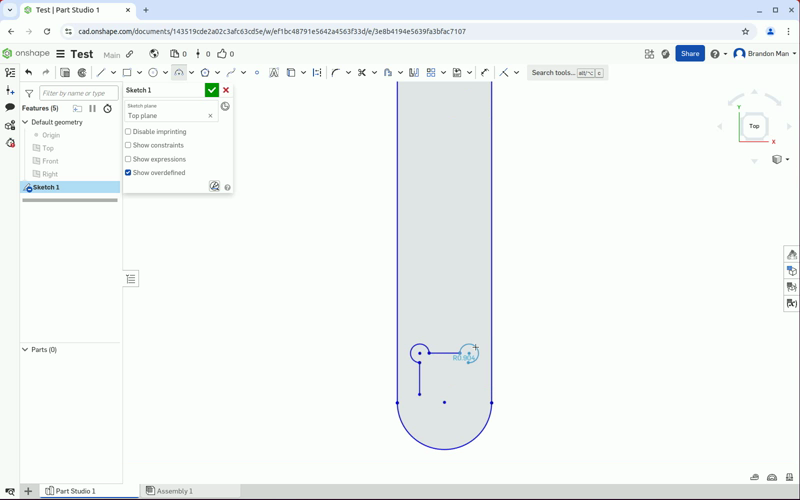
scroll(6)
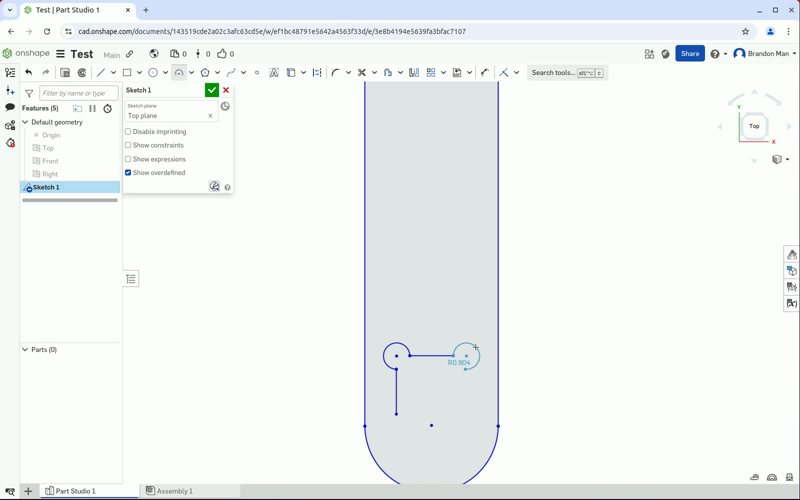
scroll(6)
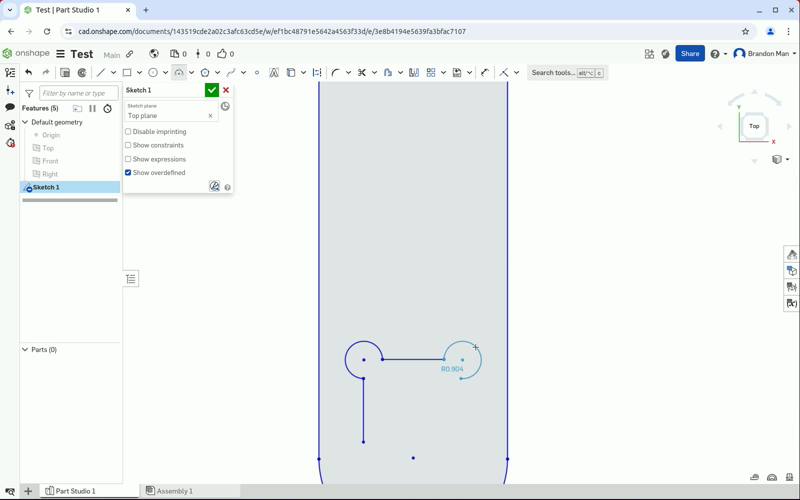
scroll(6)
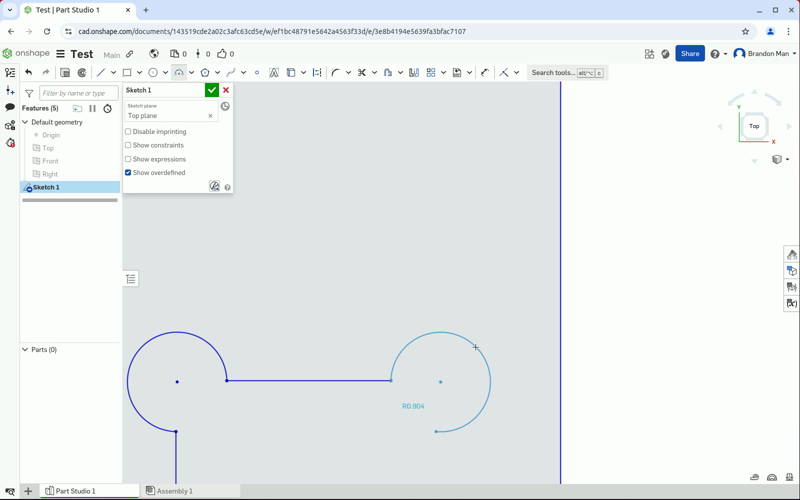
click(475, 346)
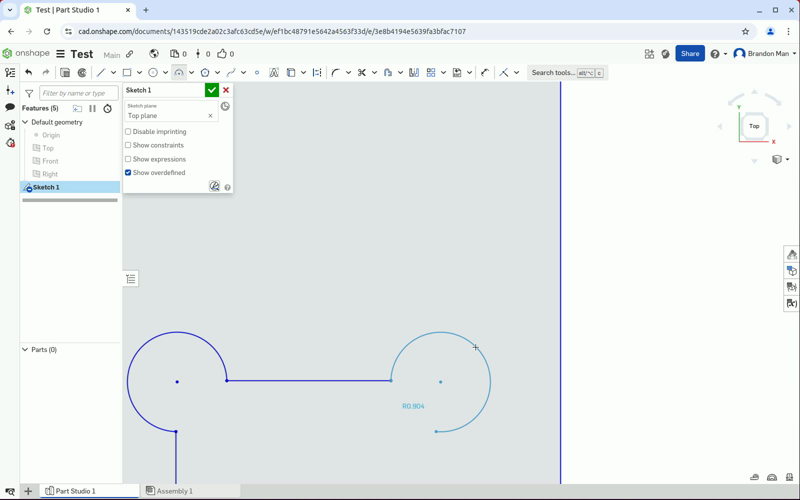
scroll(-6)
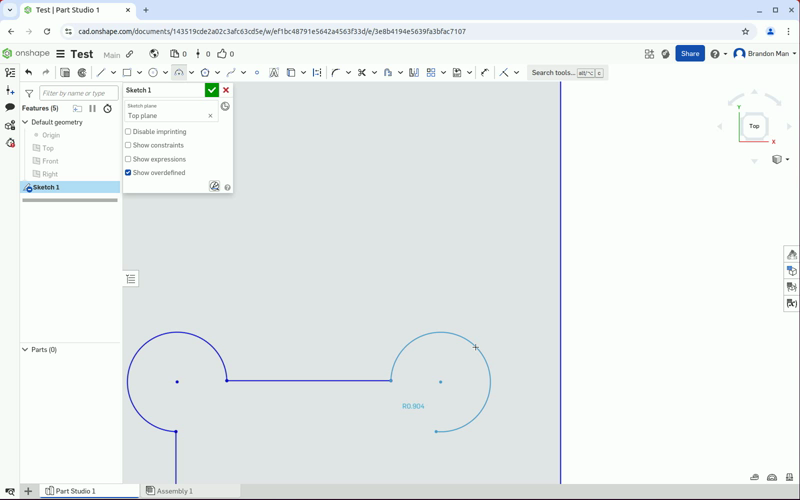
scroll(-6)
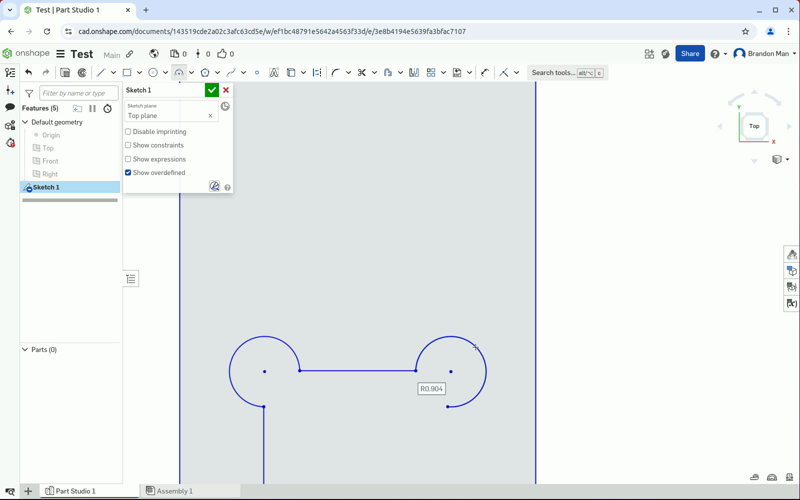
scroll(-6)
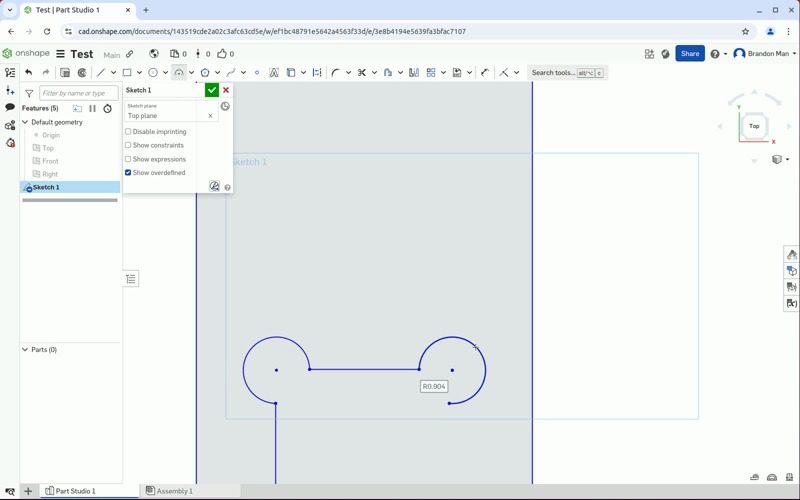
scroll(-6)
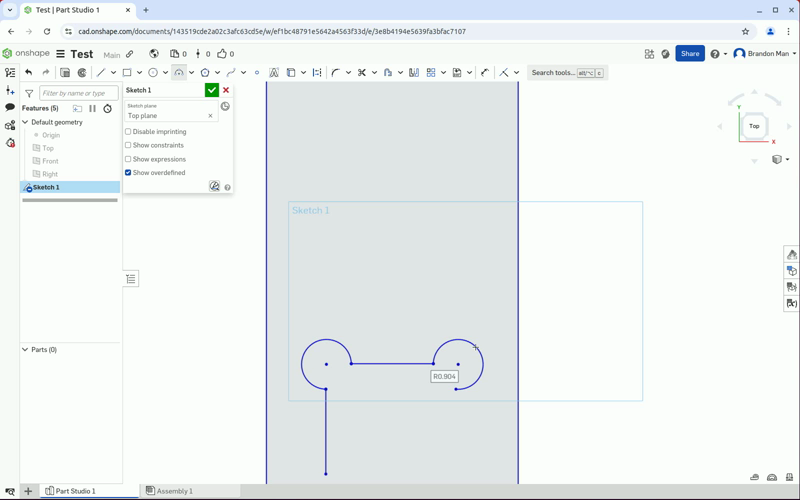
scroll(-6)
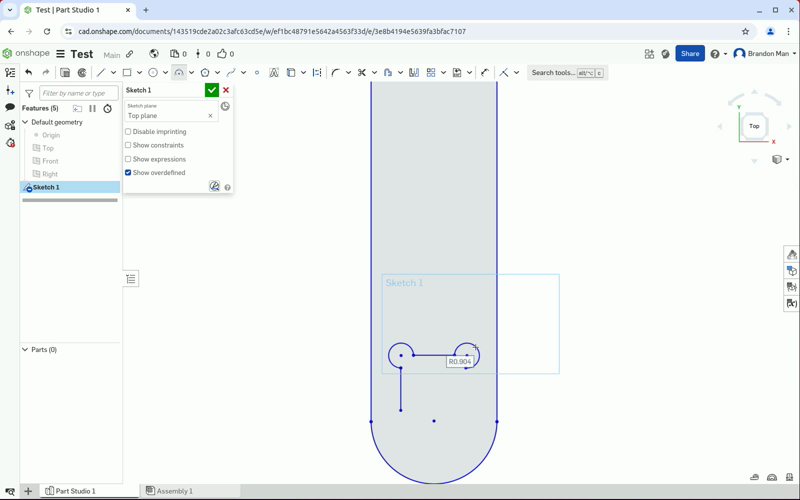
scroll(-6)
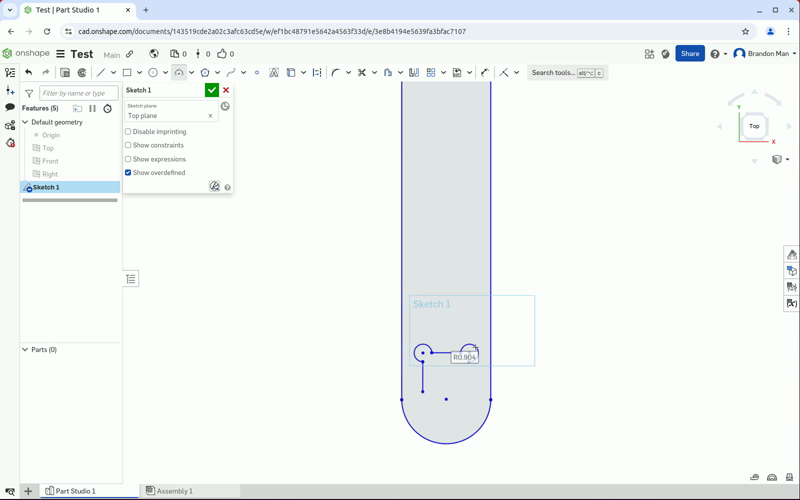
scroll(-6)
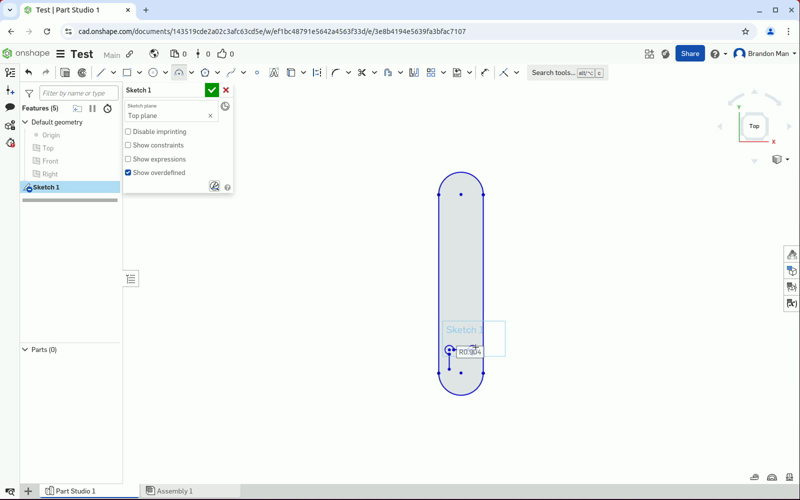
key_up(shift)
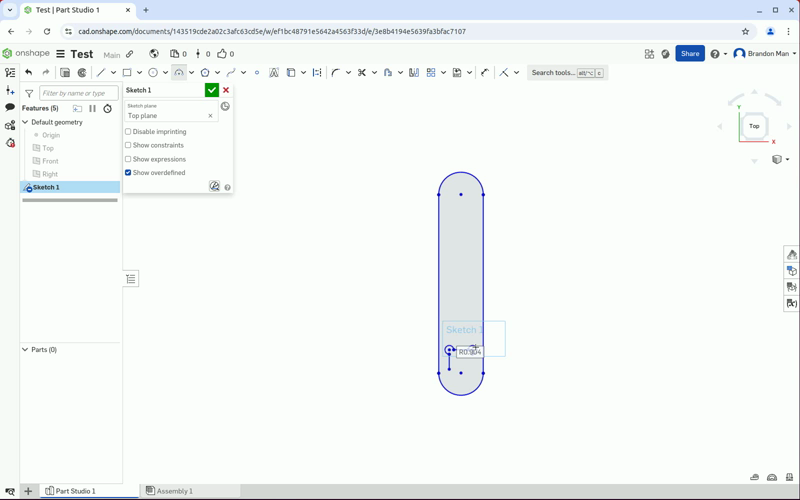
key(esc)
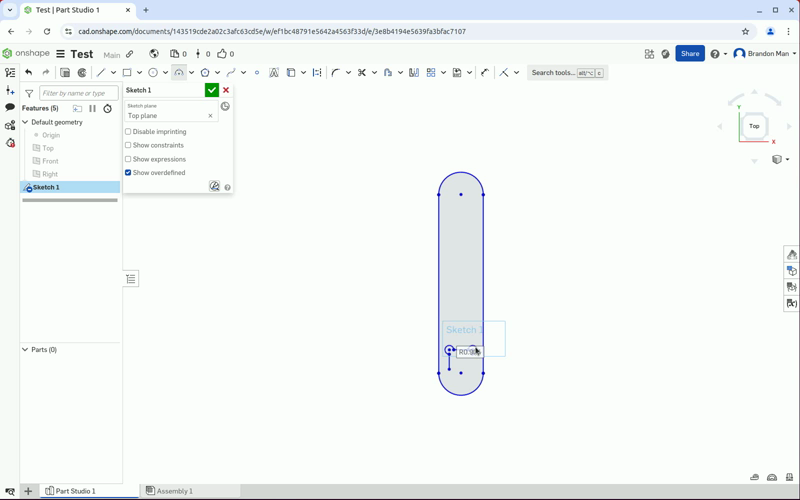
key(l)
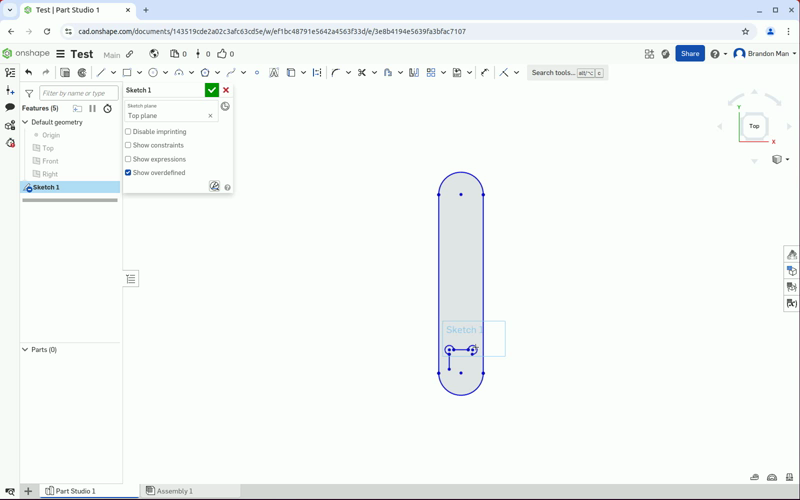
mouse_move(472, 354)
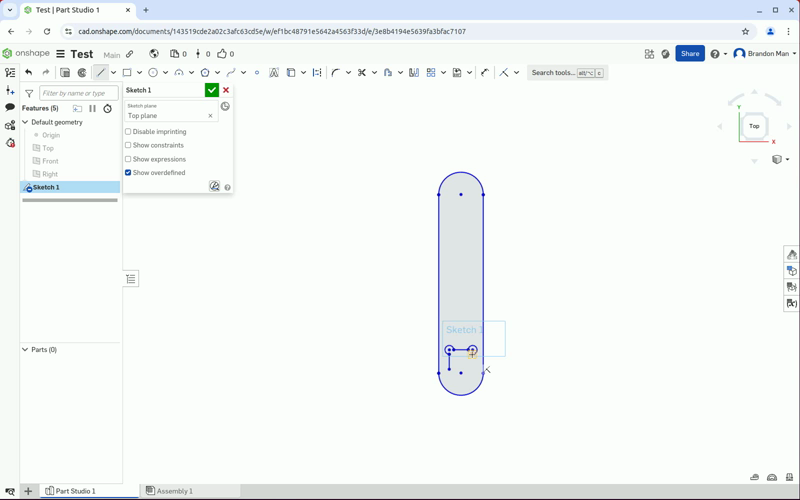
scroll(6)
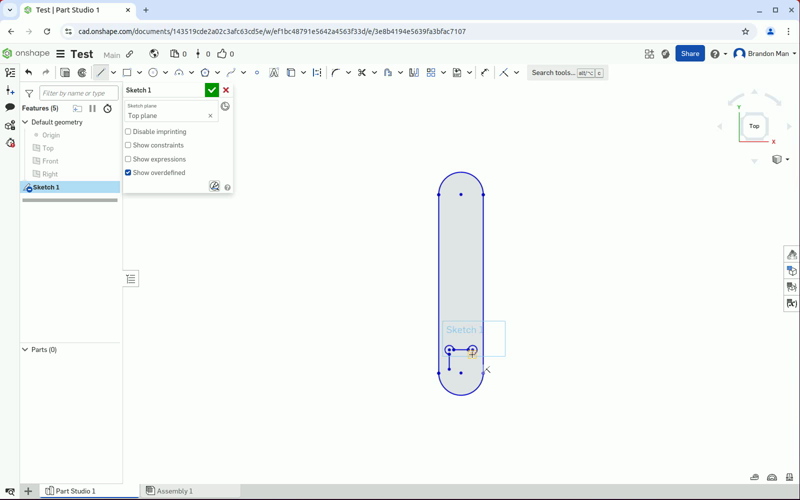
scroll(6)
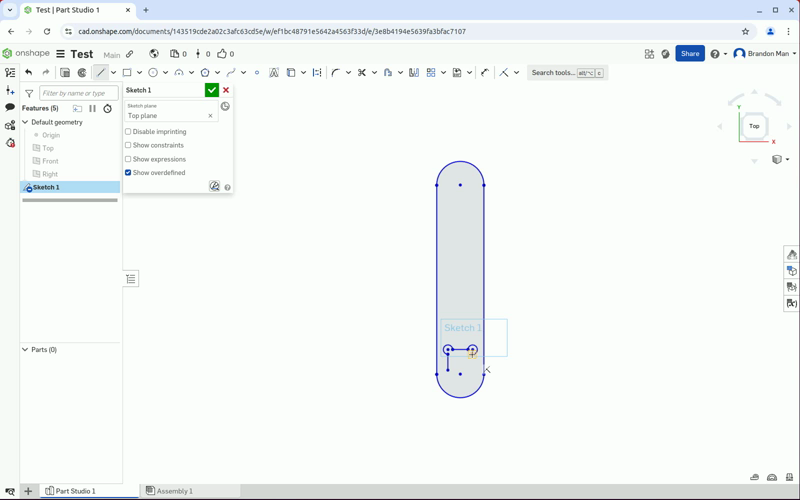
scroll(6)
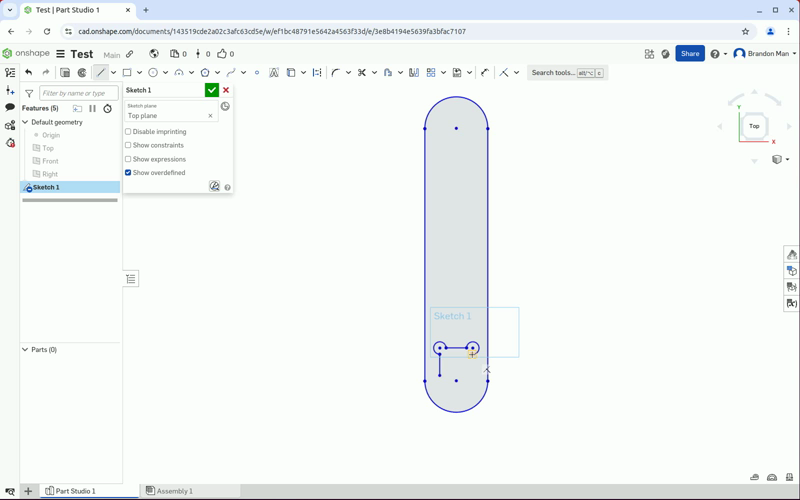
scroll(6)
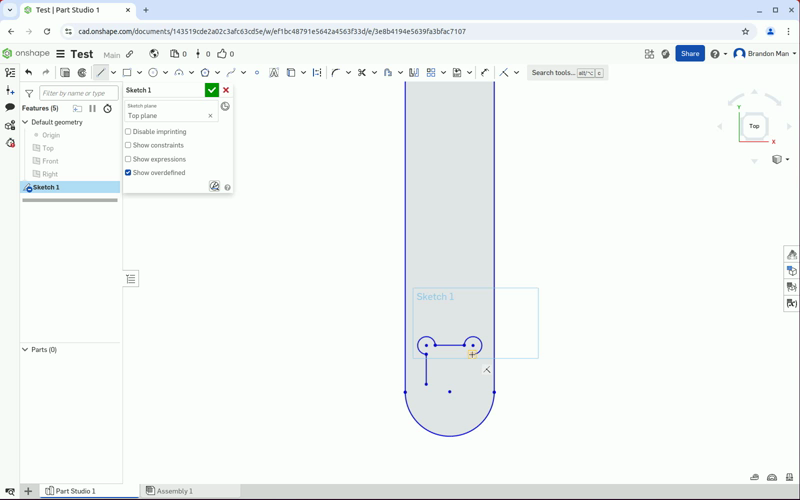
scroll(6)
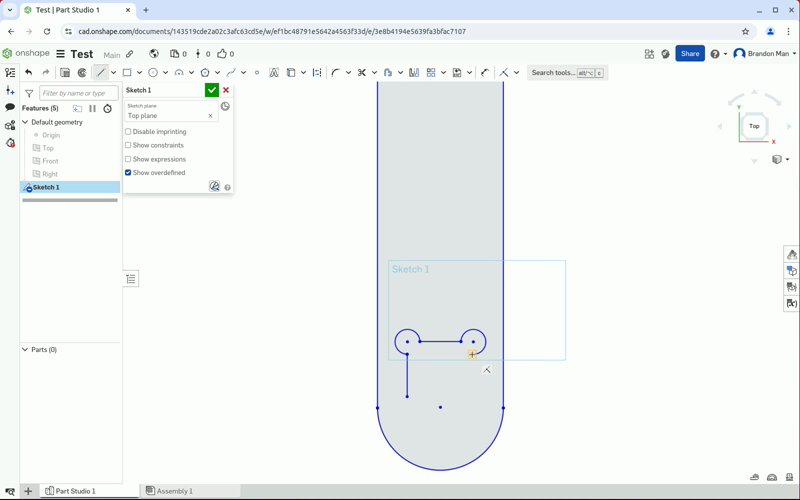
scroll(6)
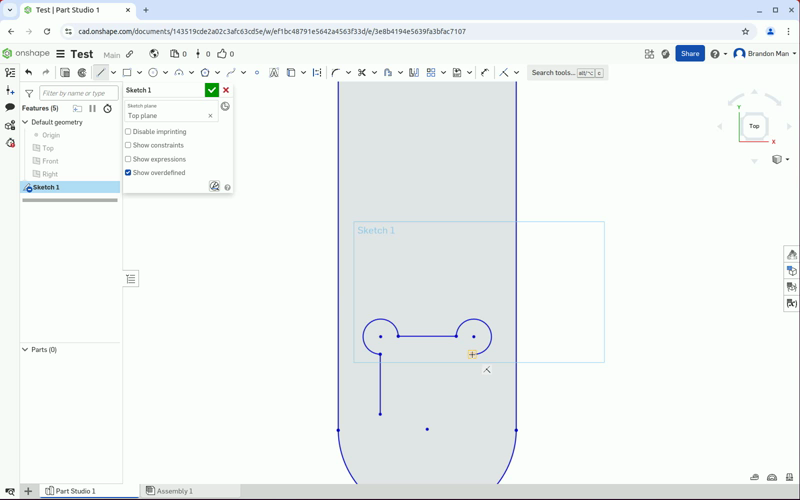
scroll(6)
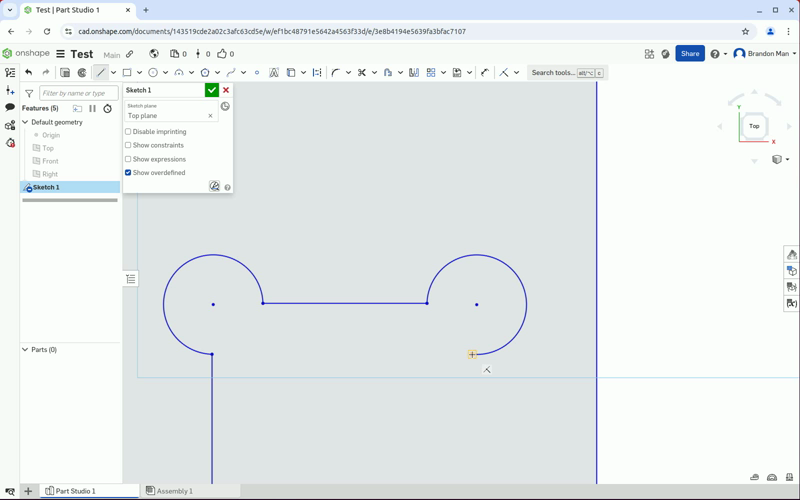
click(472, 354)
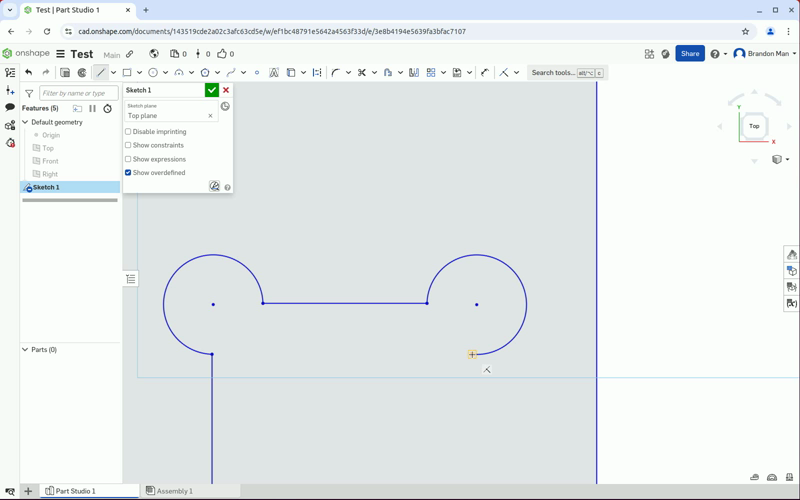
scroll(-6)
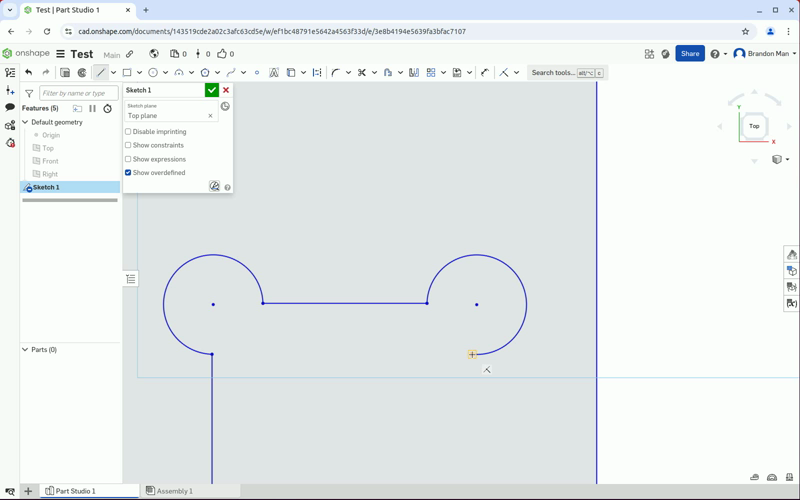
scroll(-6)
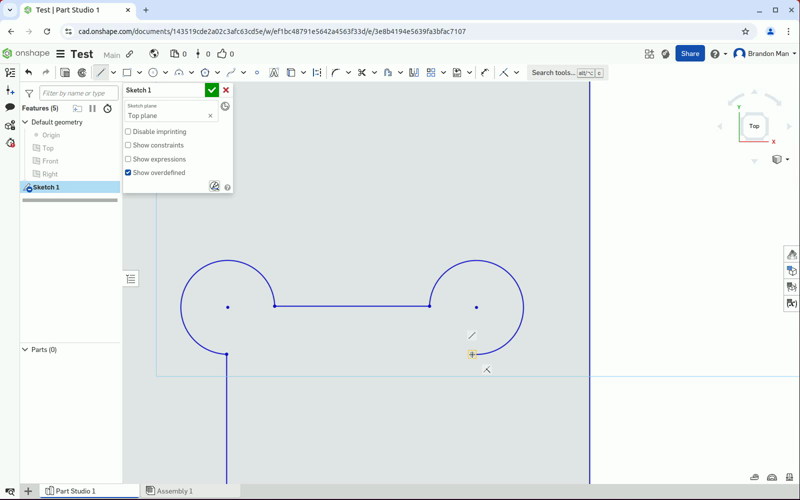
scroll(-6)
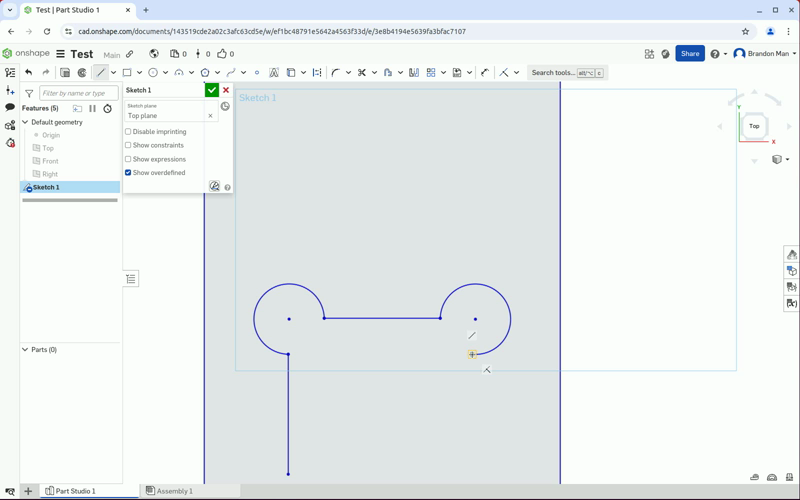
scroll(-6)
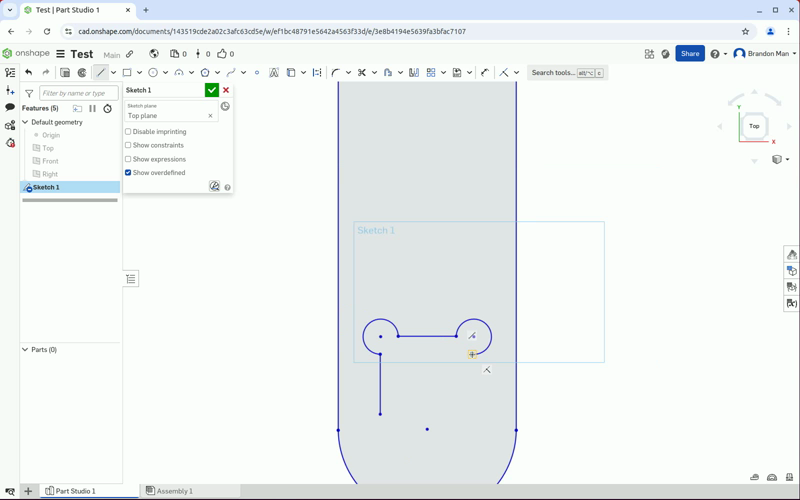
scroll(-6)
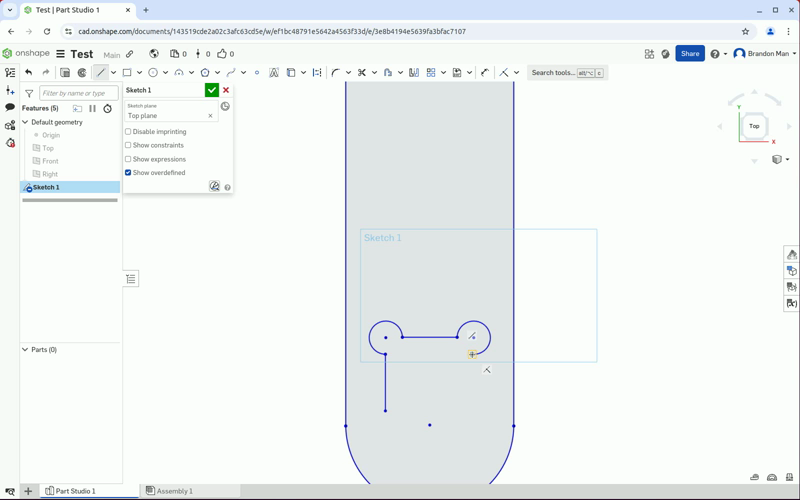
scroll(-6)
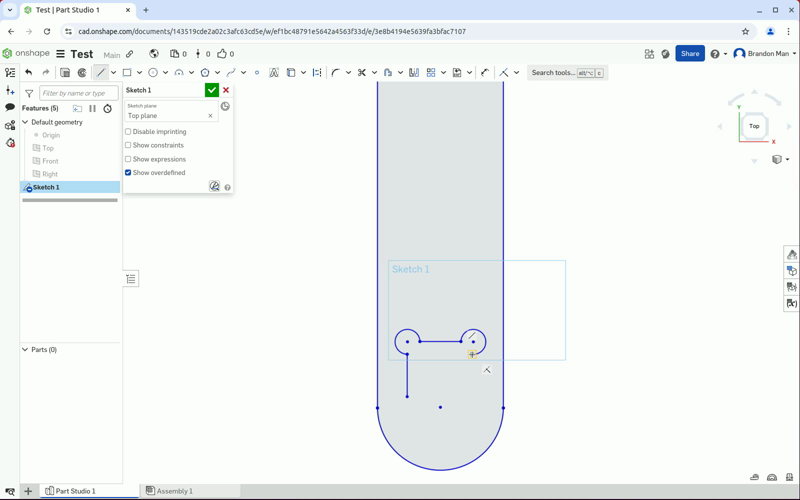
scroll(-6)
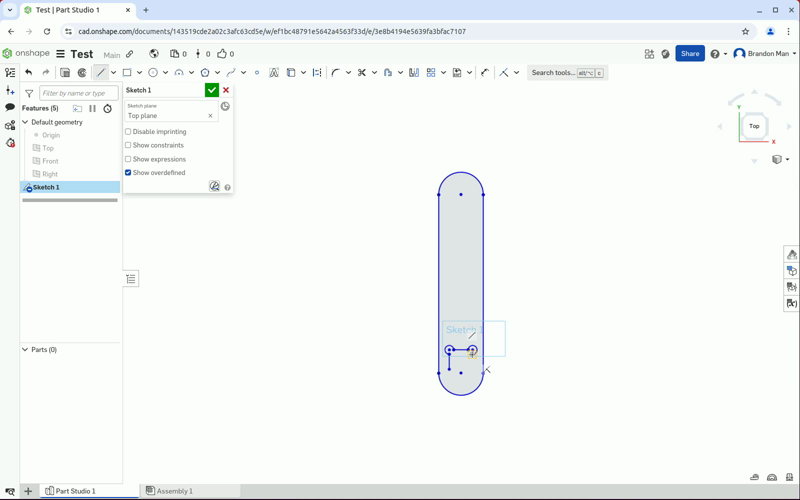
key_down(shift)
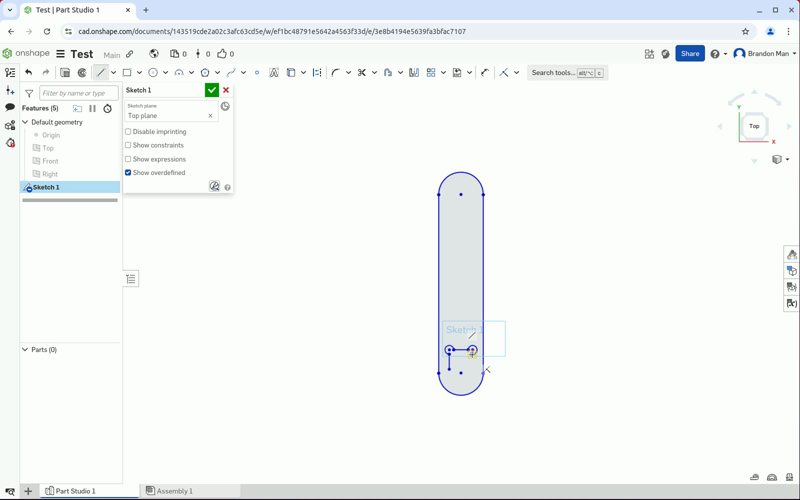
mouse_move(502, 354)
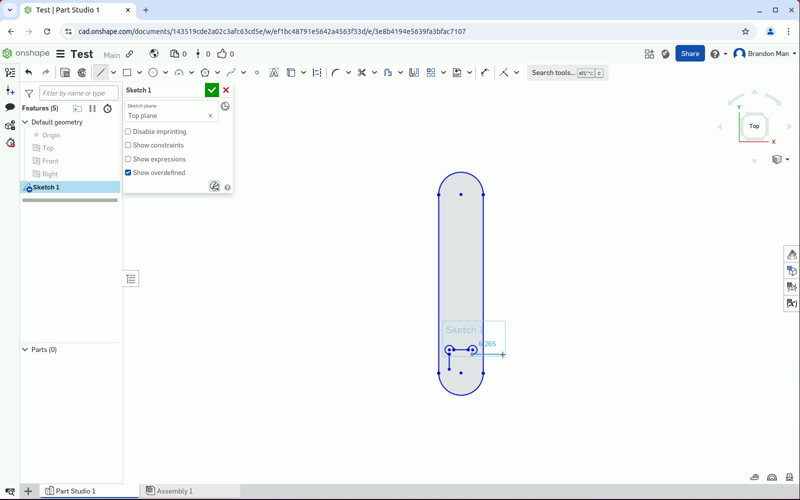
mouse_move(472, 369)
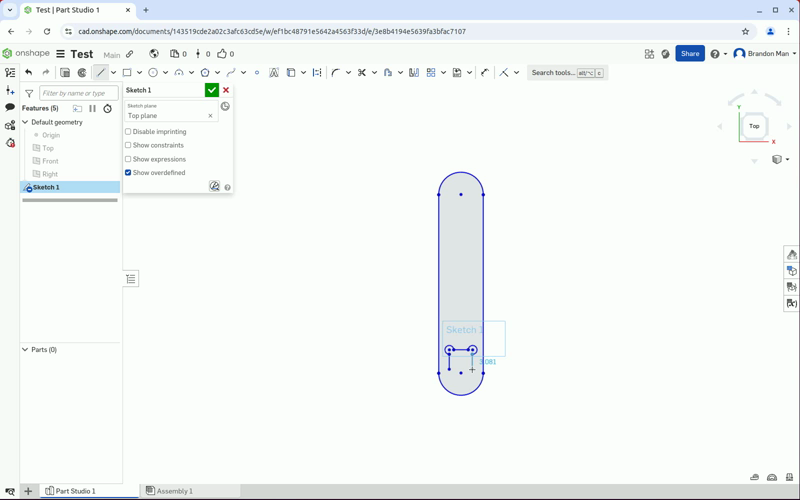
click(472, 369)
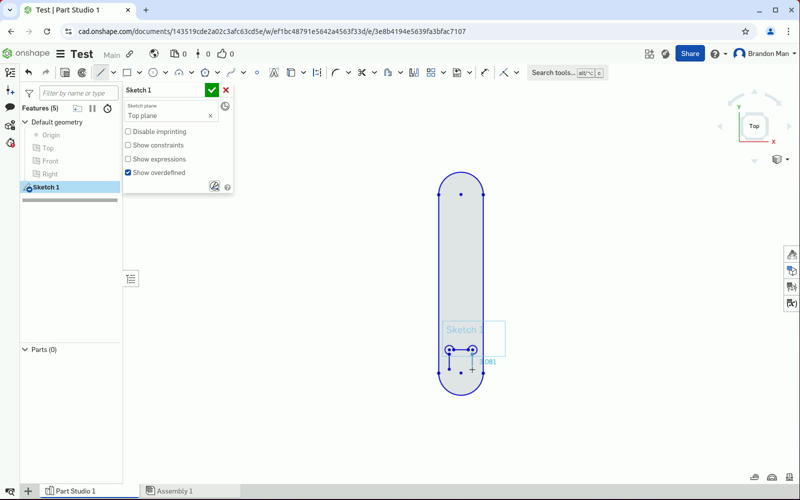
key_up(shift)
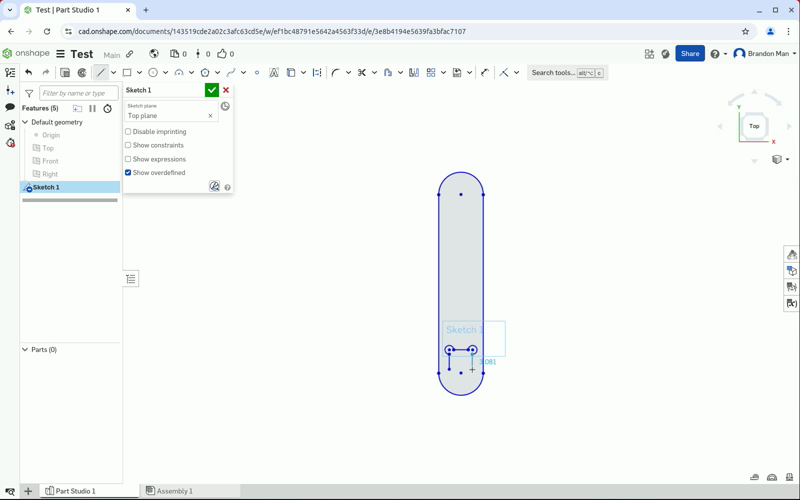
key(esc)
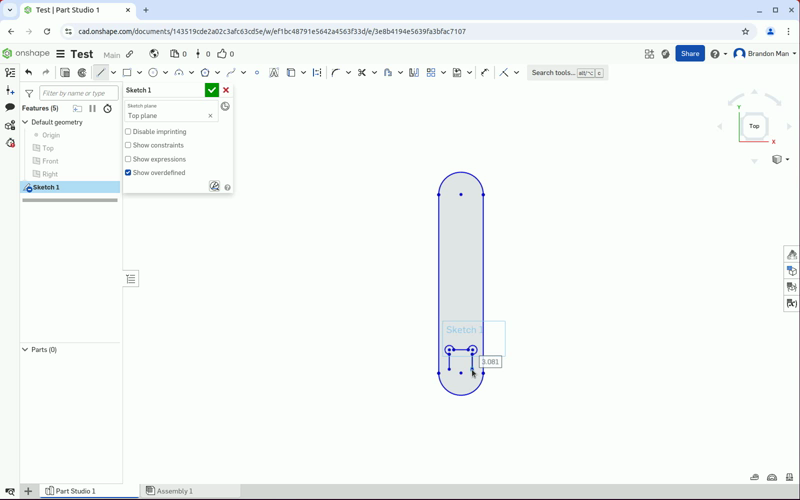
key(a)
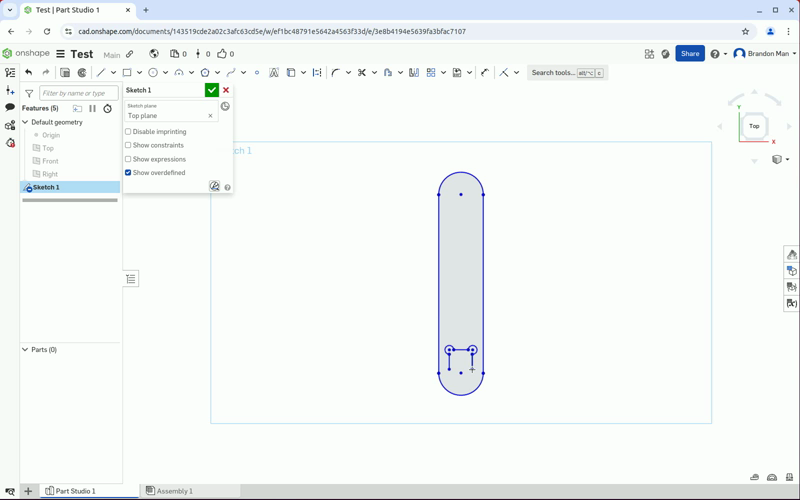
mouse_move(472, 369)
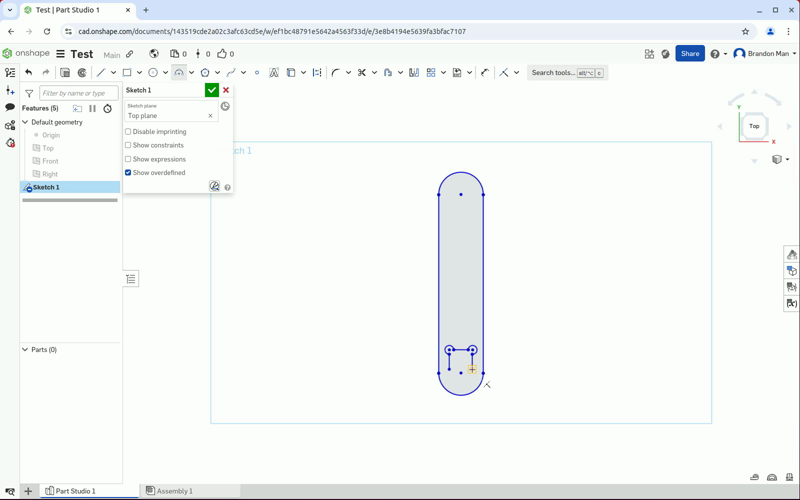
click(472, 369)
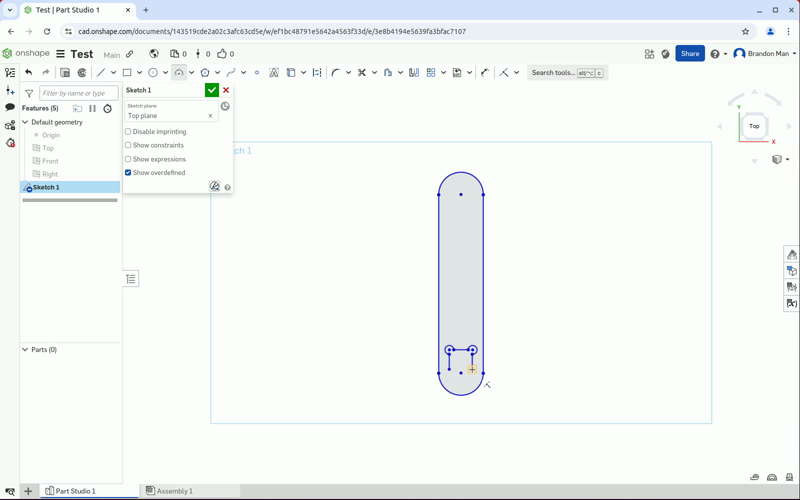
key_down(shift)
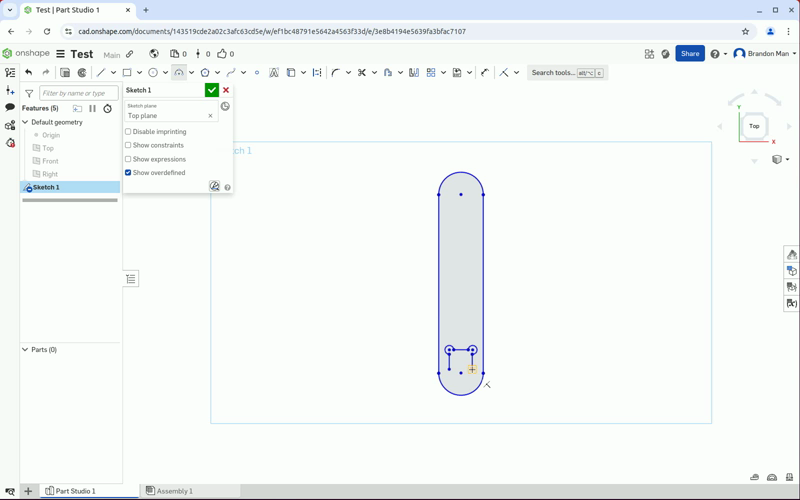
mouse_move(468, 373)
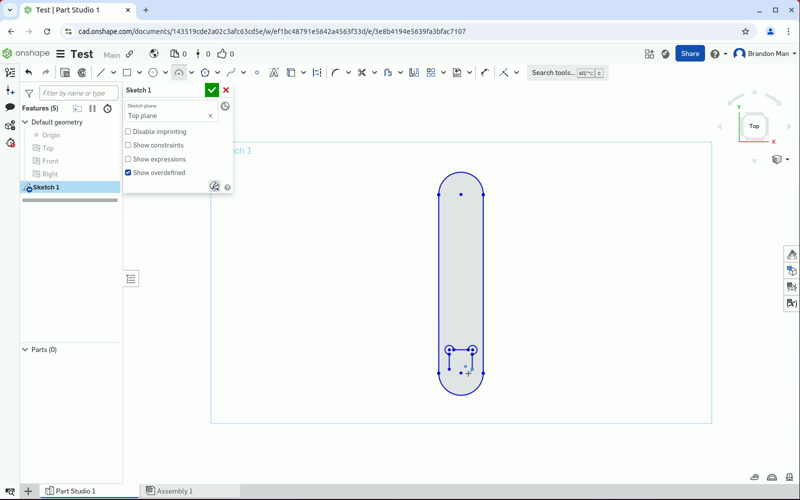
scroll(6)
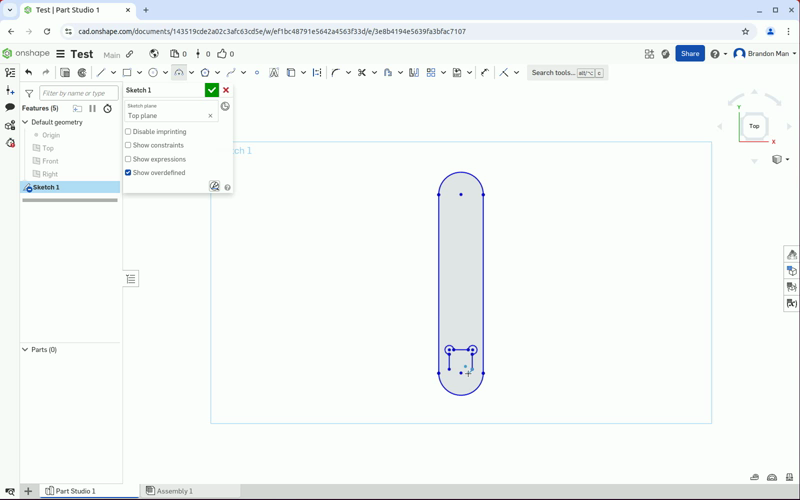
scroll(6)
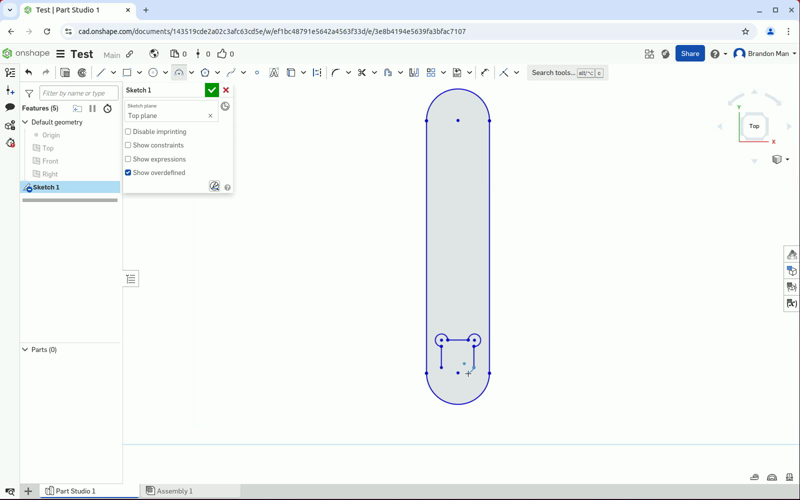
scroll(6)
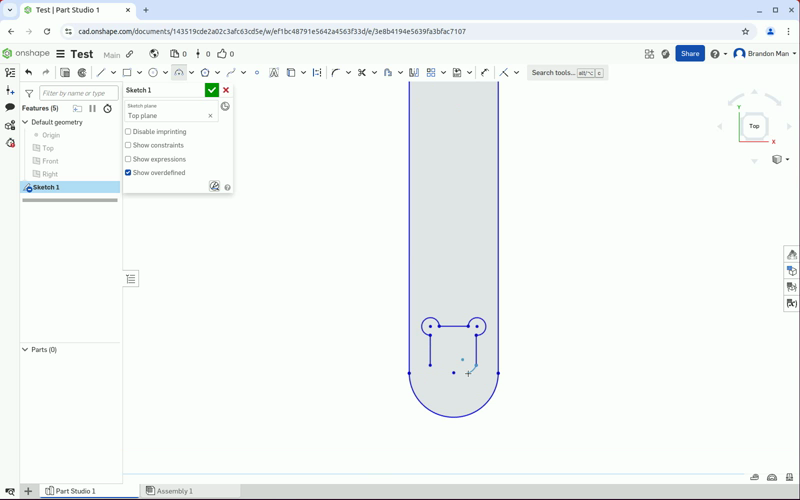
scroll(6)
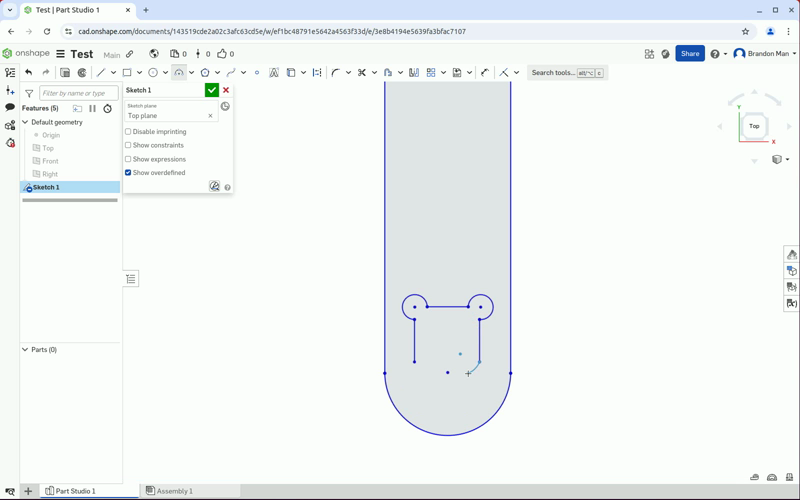
scroll(6)
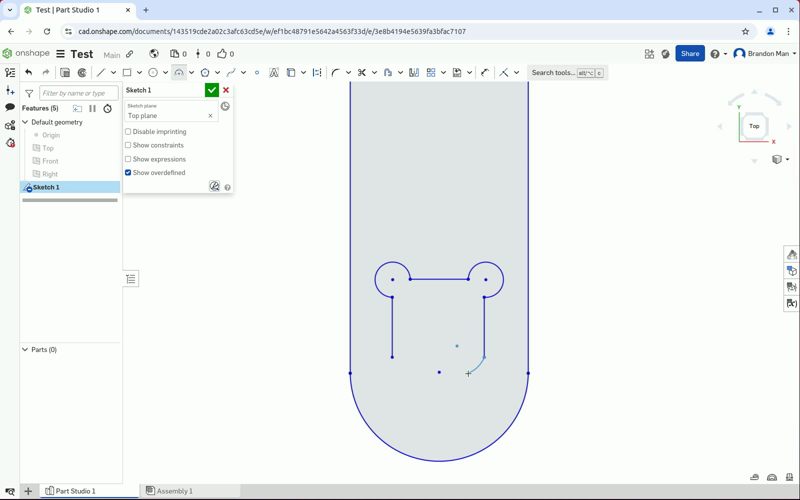
scroll(6)
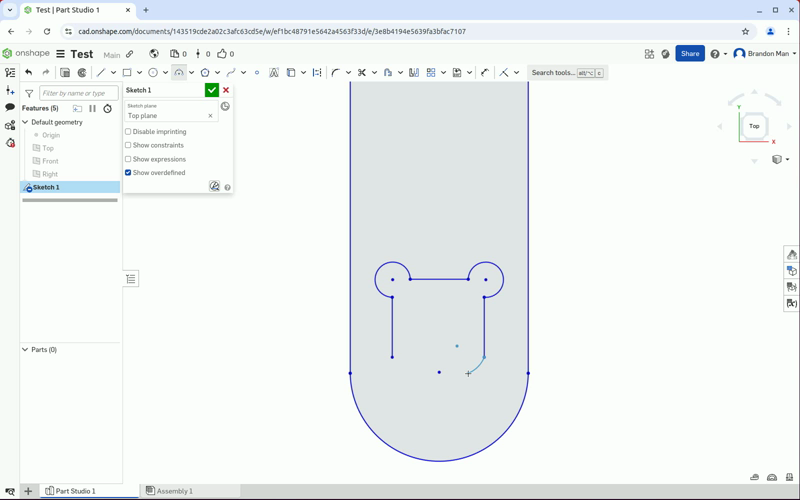
scroll(6)
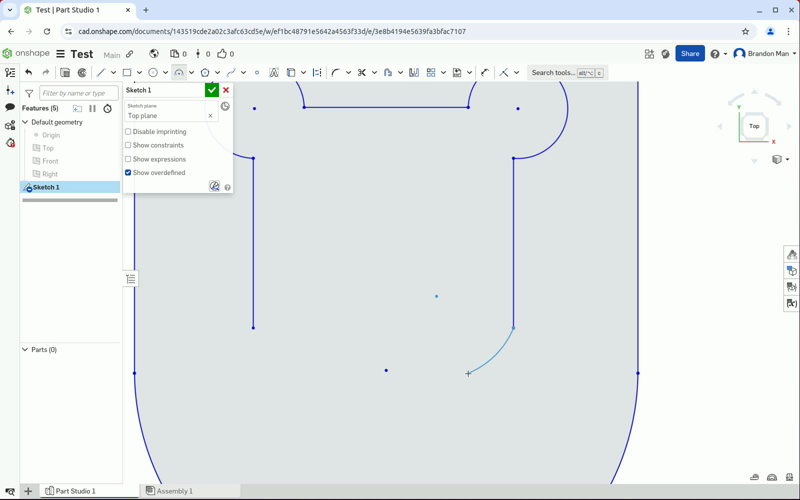
click(468, 373)
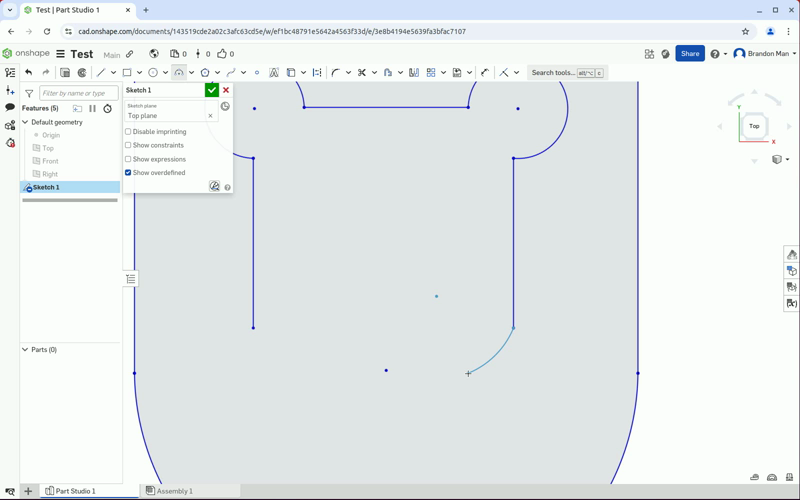
scroll(-6)
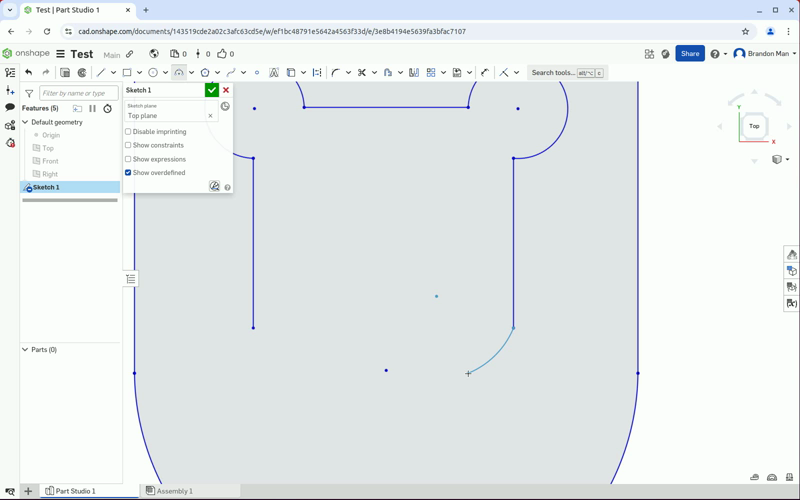
scroll(-6)
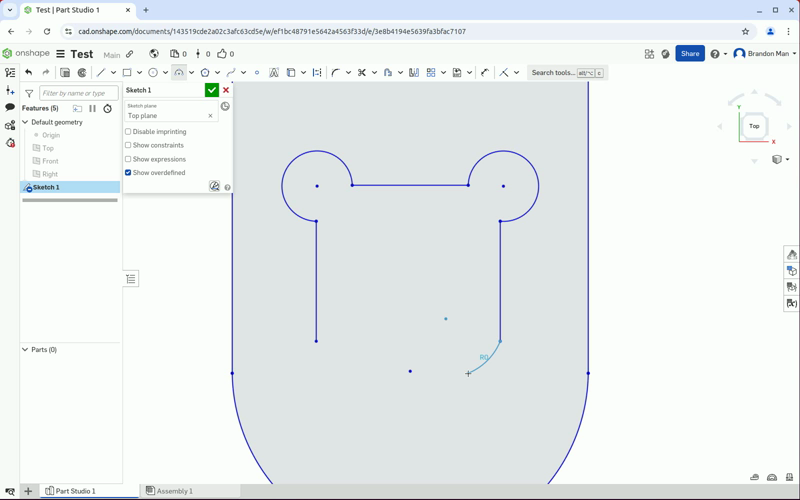
scroll(-6)
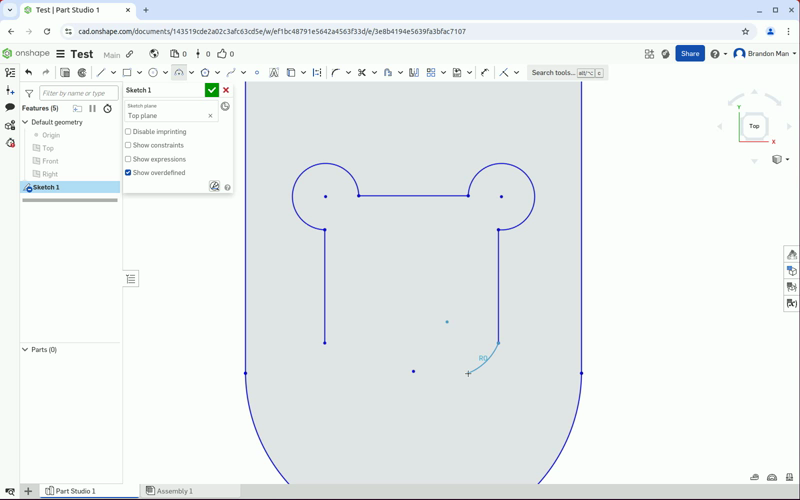
scroll(-6)
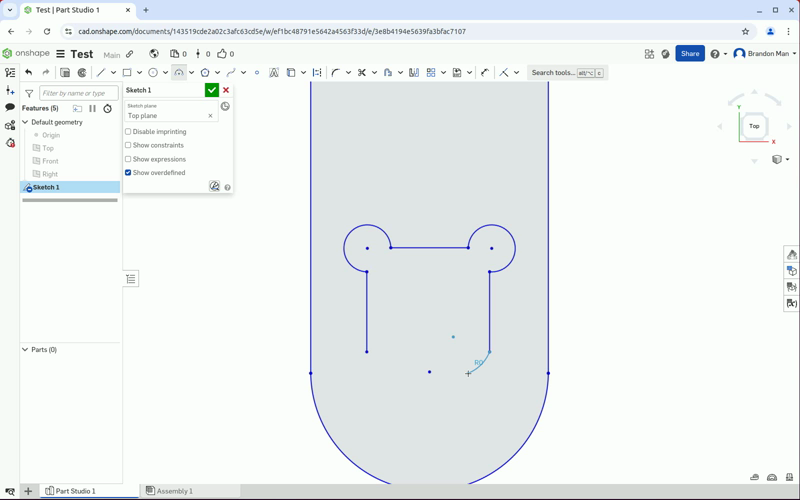
scroll(-6)
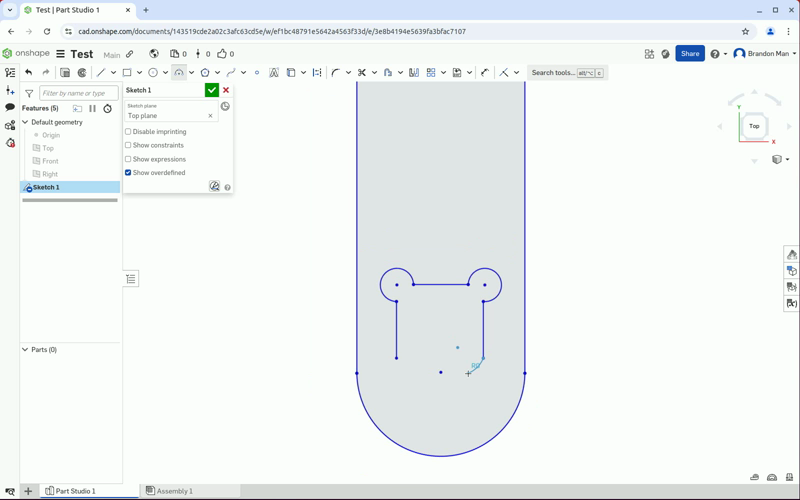
scroll(-6)
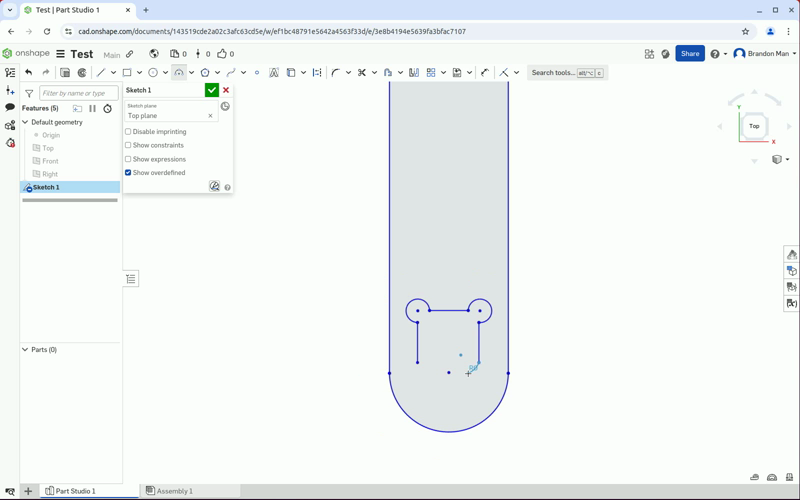
scroll(-6)
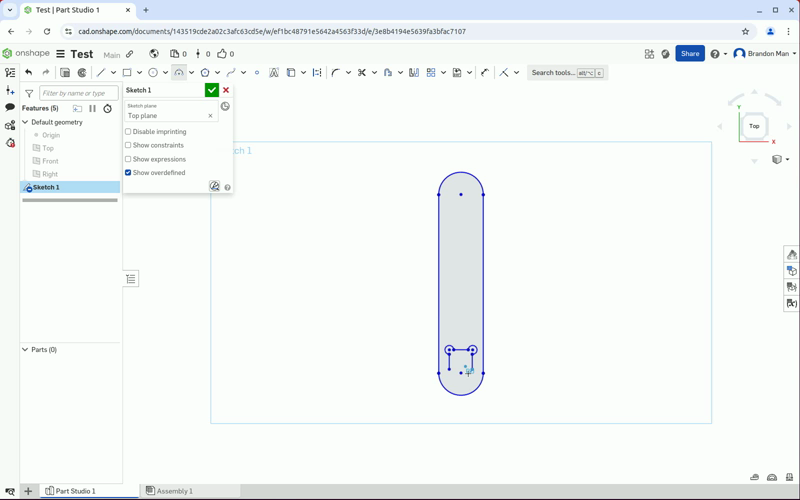
mouse_move(475, 376)
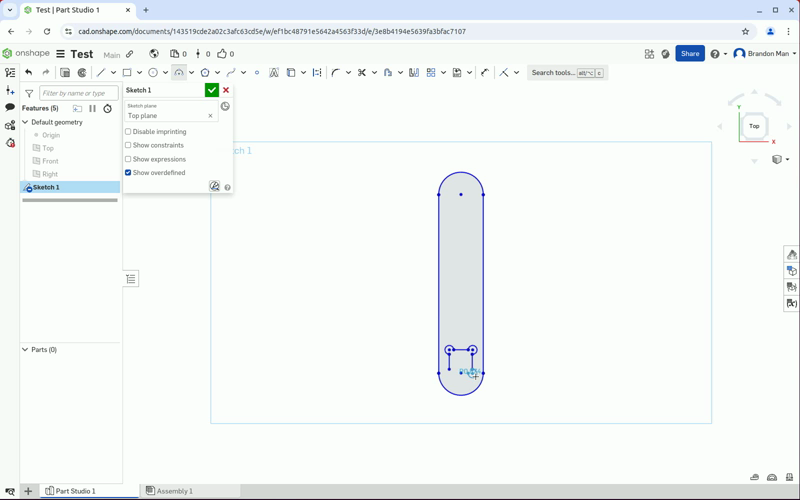
scroll(6)
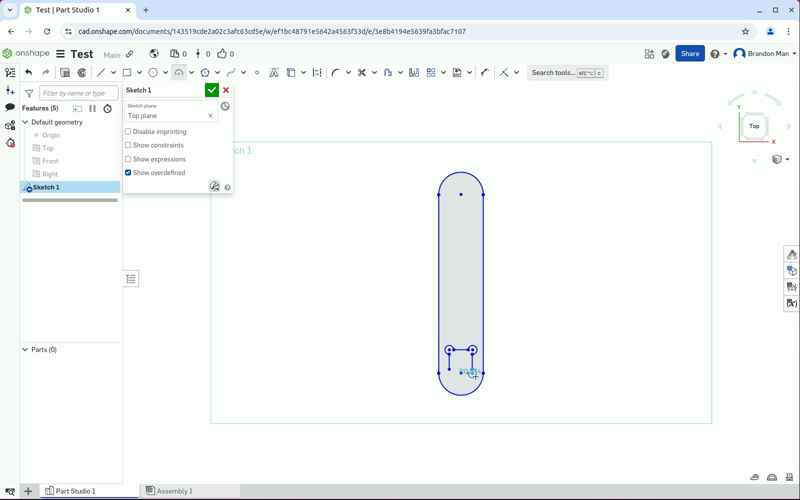
scroll(6)
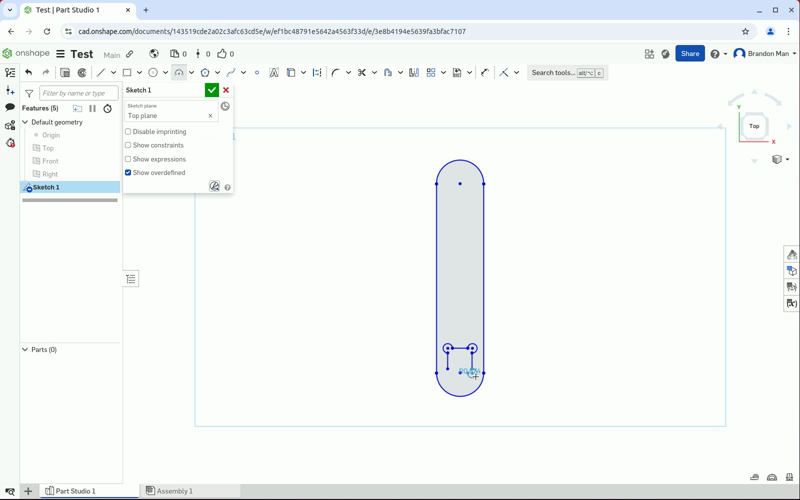
scroll(6)
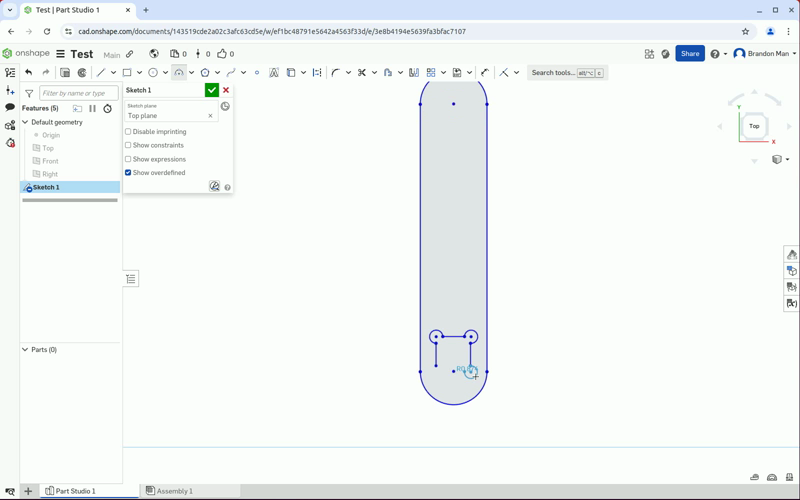
scroll(6)
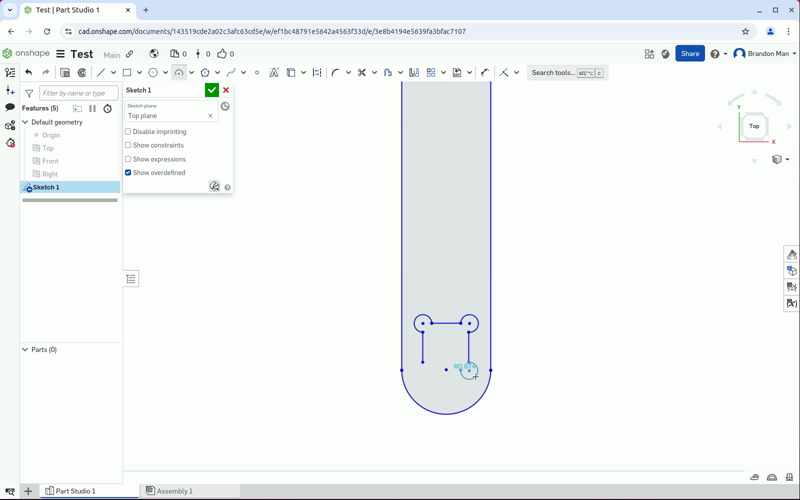
scroll(6)
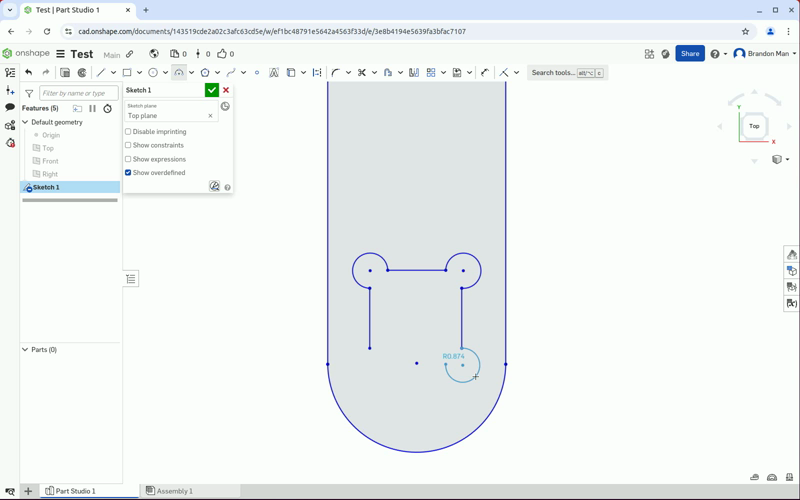
scroll(6)
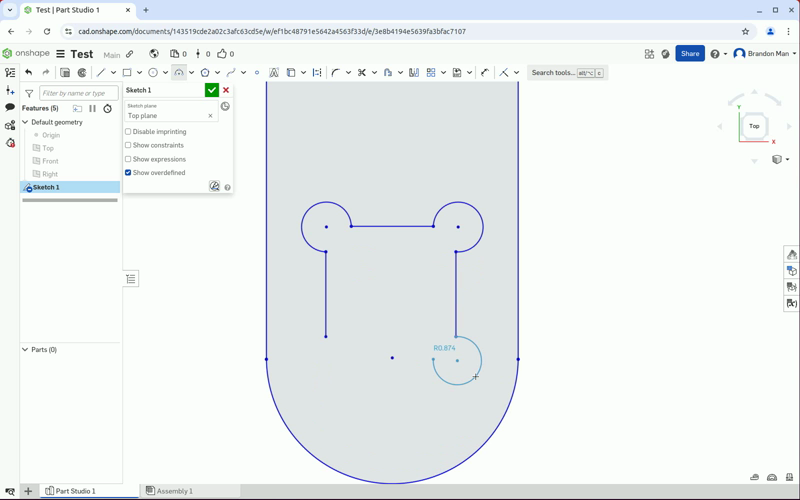
scroll(6)
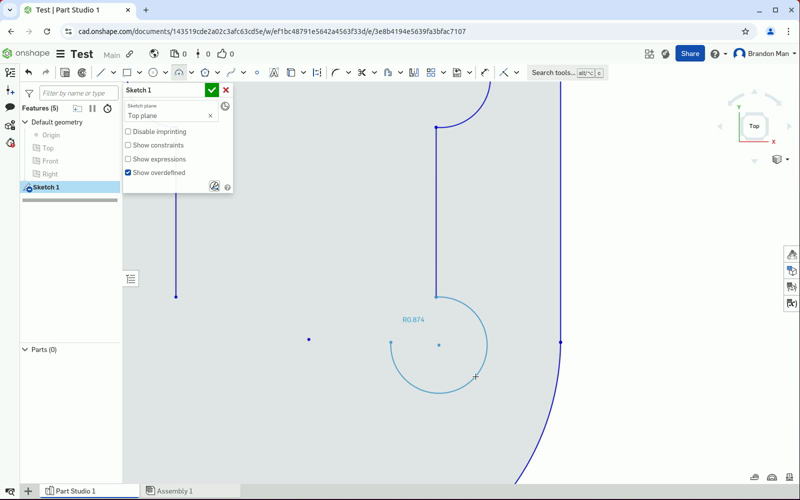
click(475, 376)
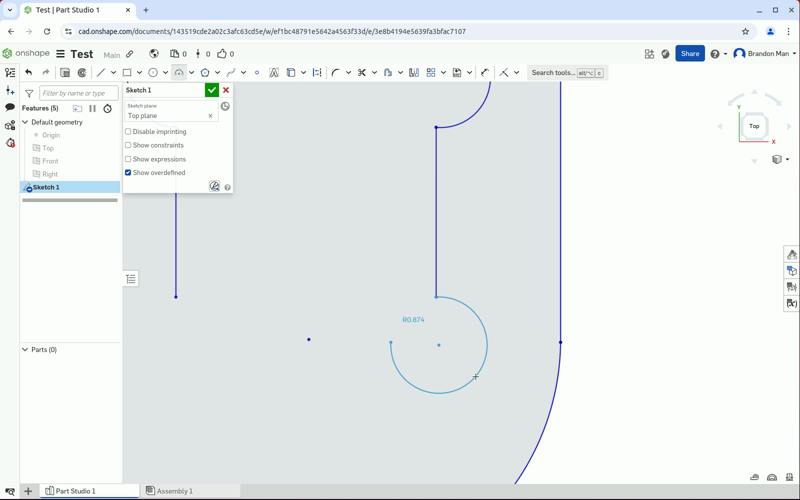
scroll(-6)
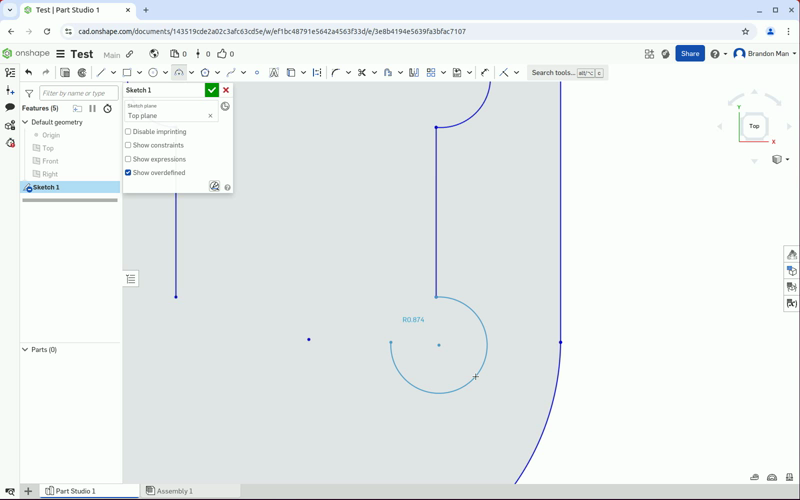
scroll(-6)
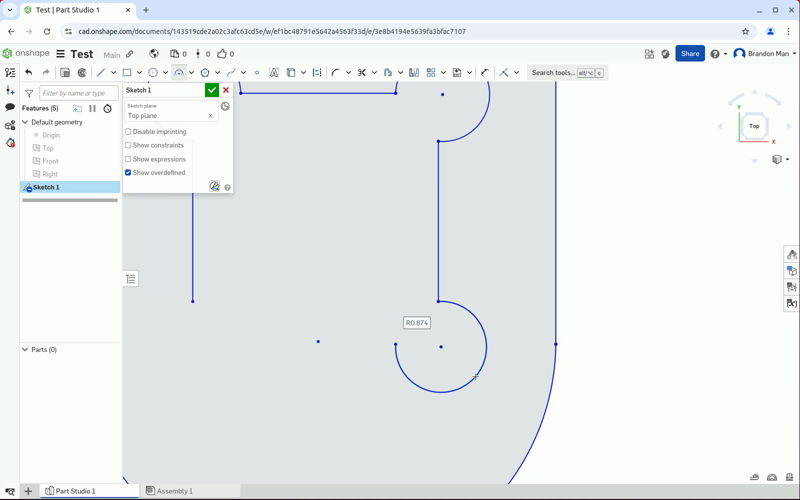
scroll(-6)
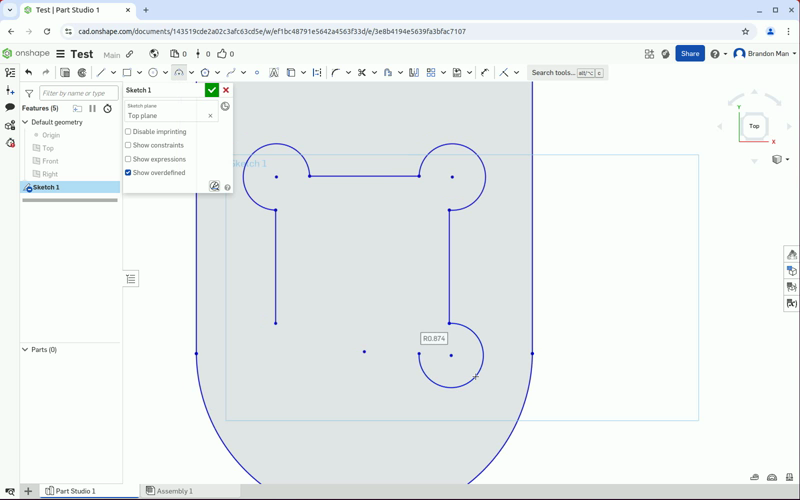
scroll(-6)
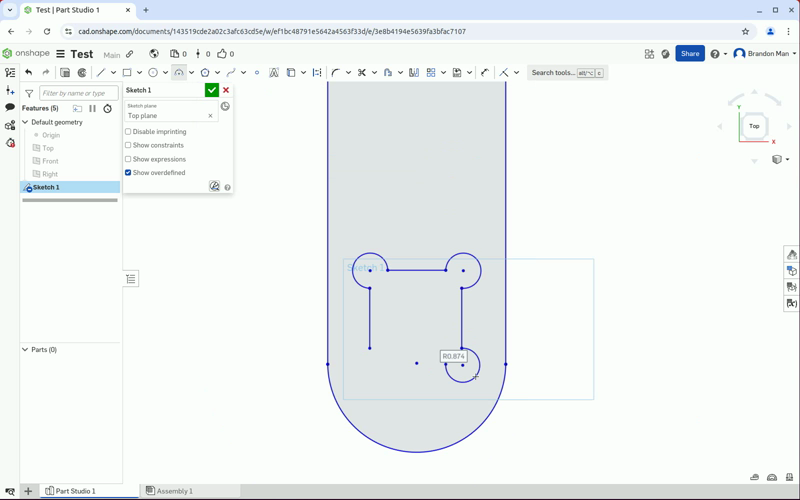
scroll(-6)
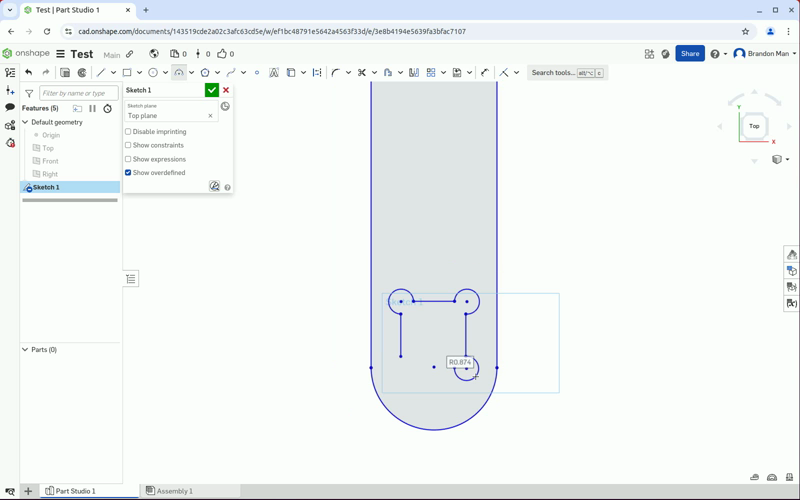
scroll(-6)
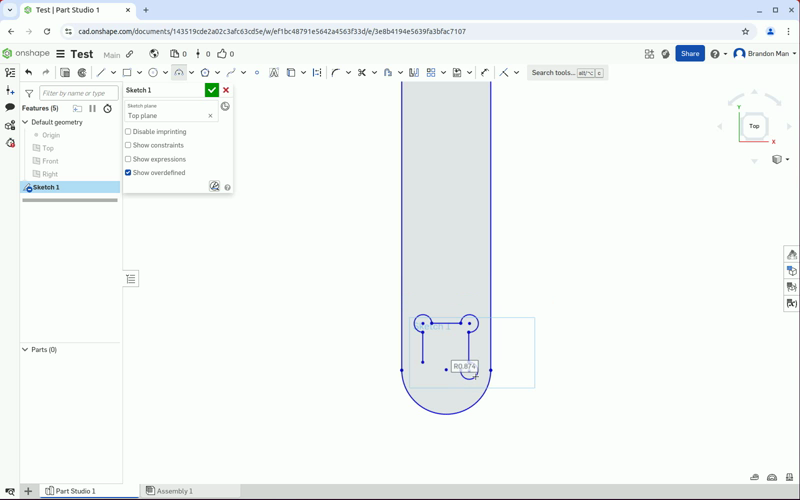
scroll(-6)
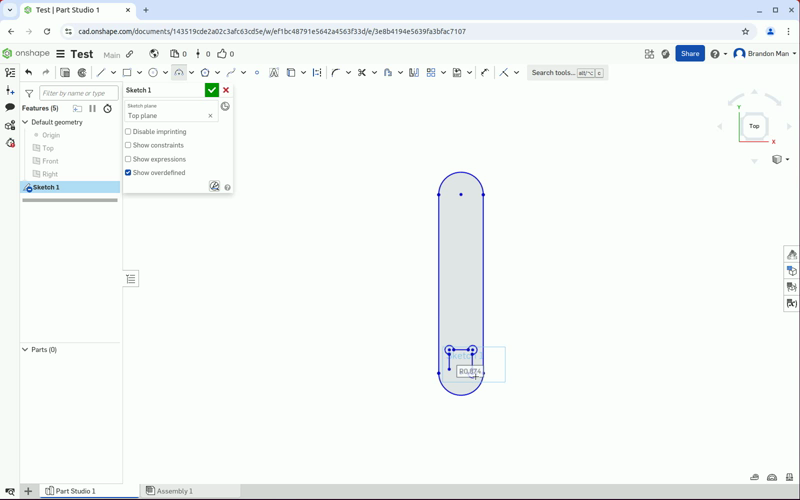
key_up(shift)
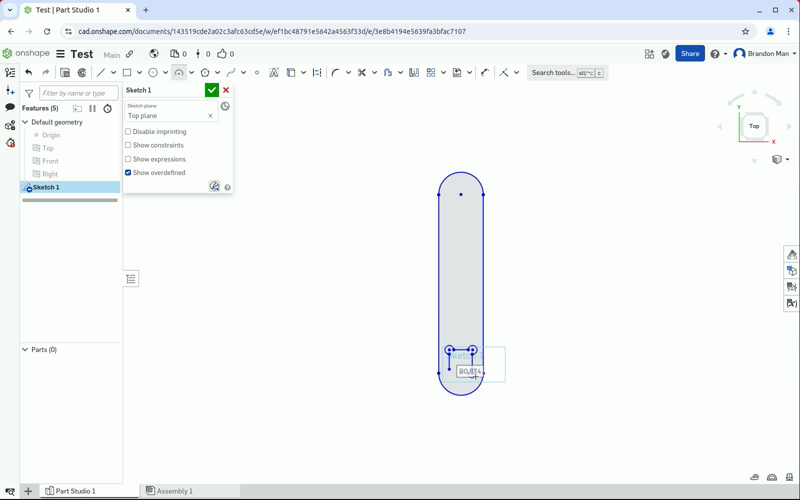
key(esc)
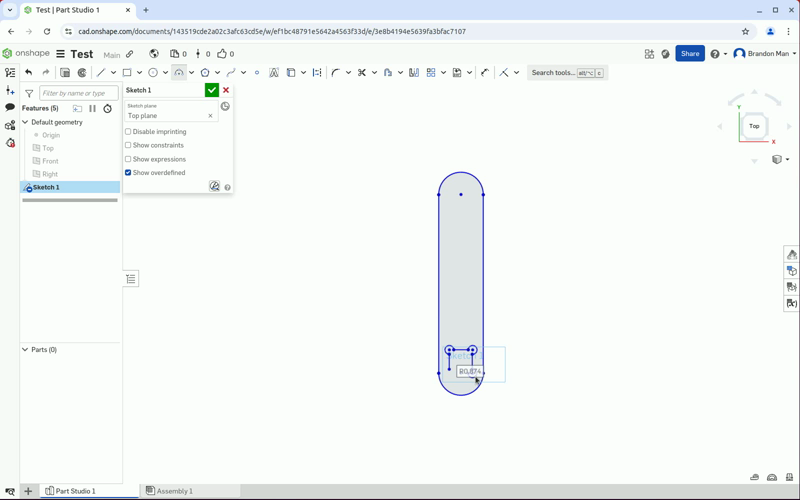
key(l)
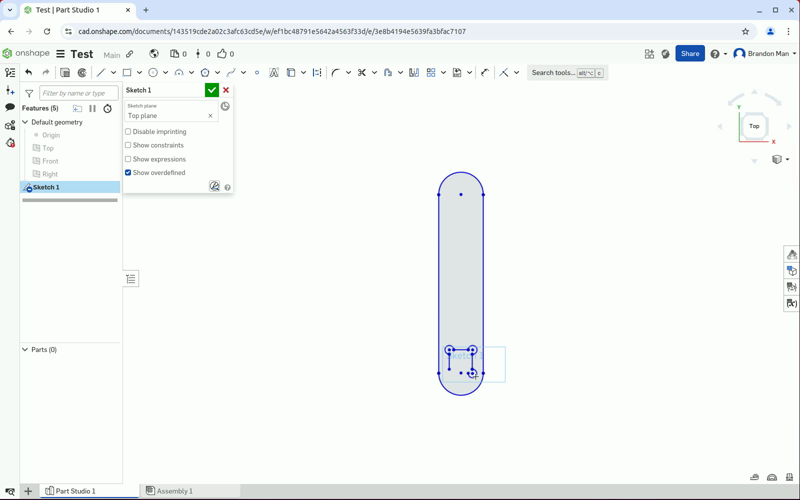
mouse_move(468, 373)
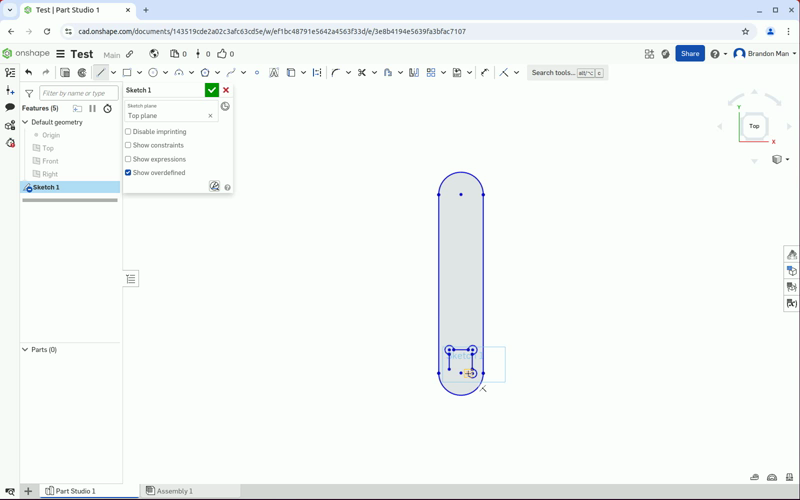
scroll(6)
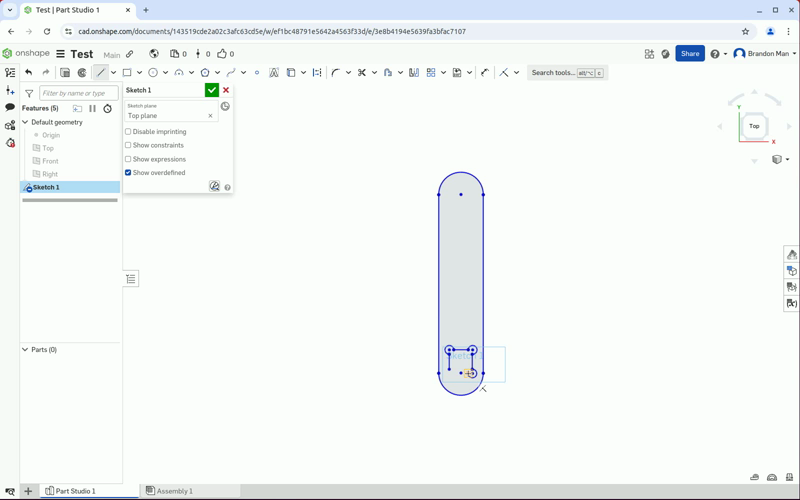
scroll(6)
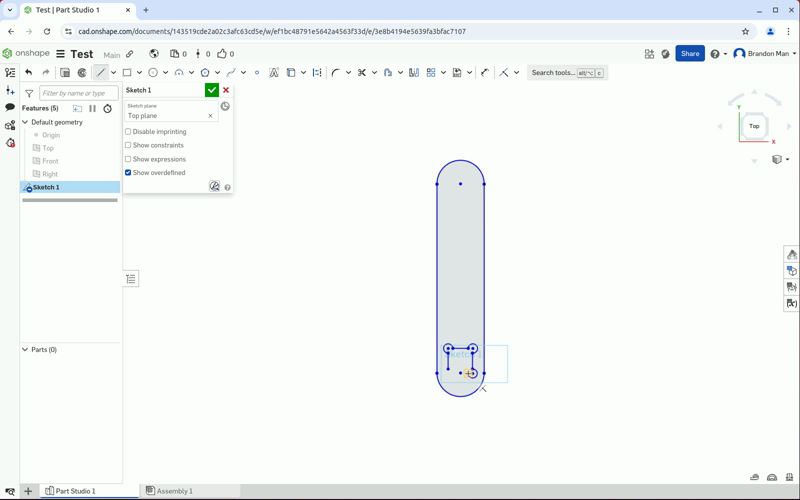
scroll(6)
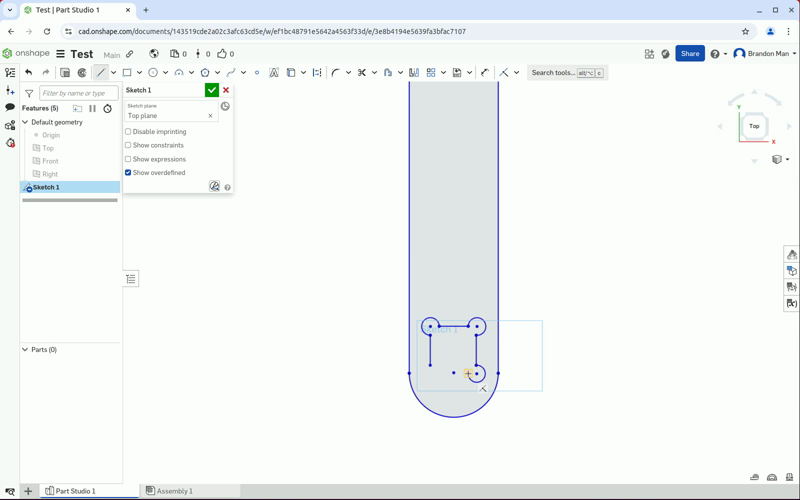
scroll(6)
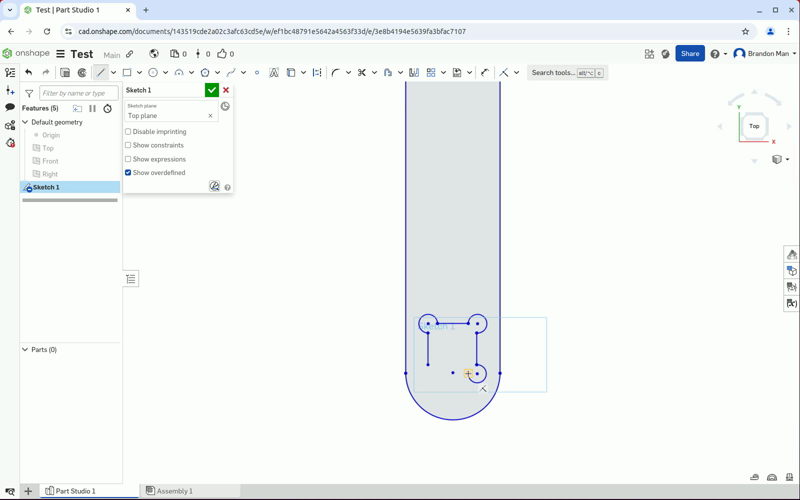
scroll(6)
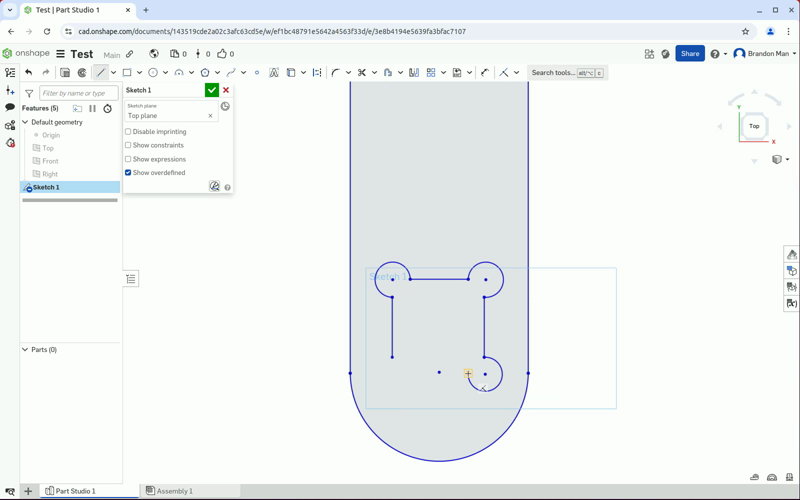
scroll(6)
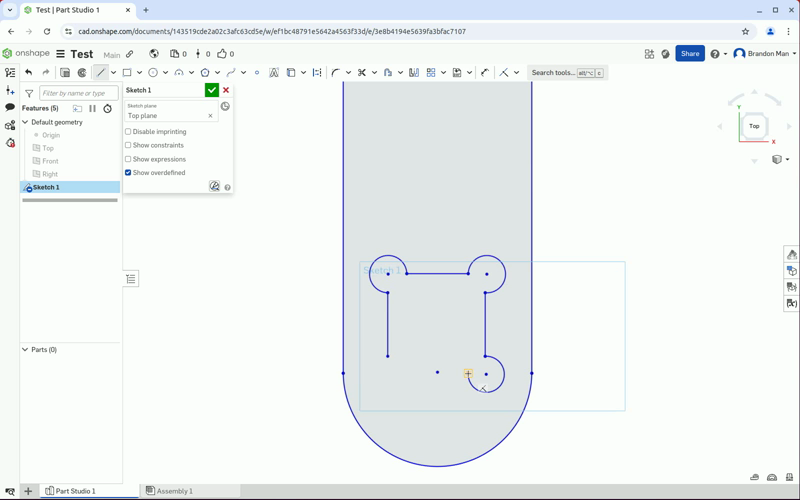
scroll(6)
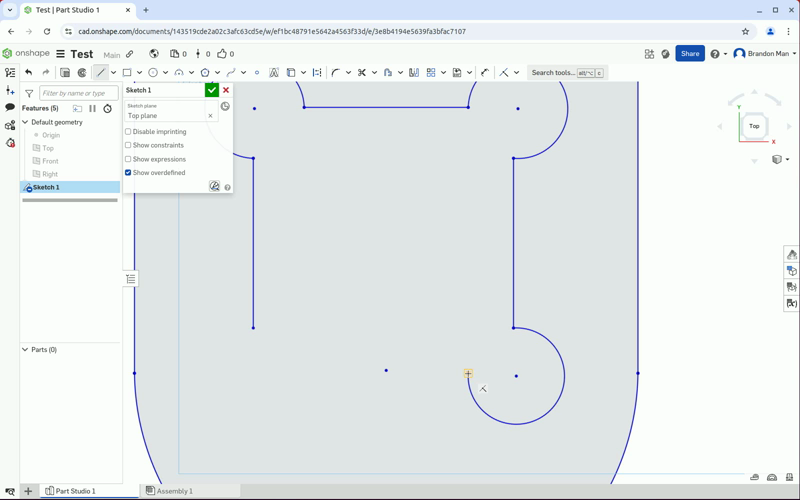
click(468, 373)
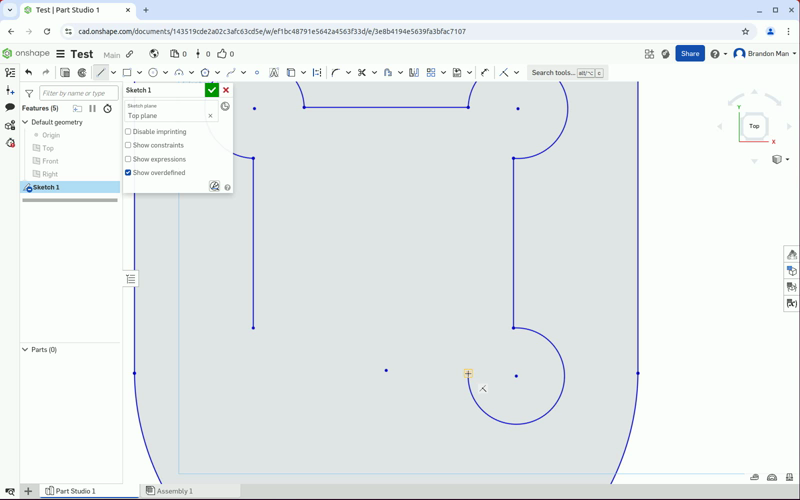
scroll(-6)
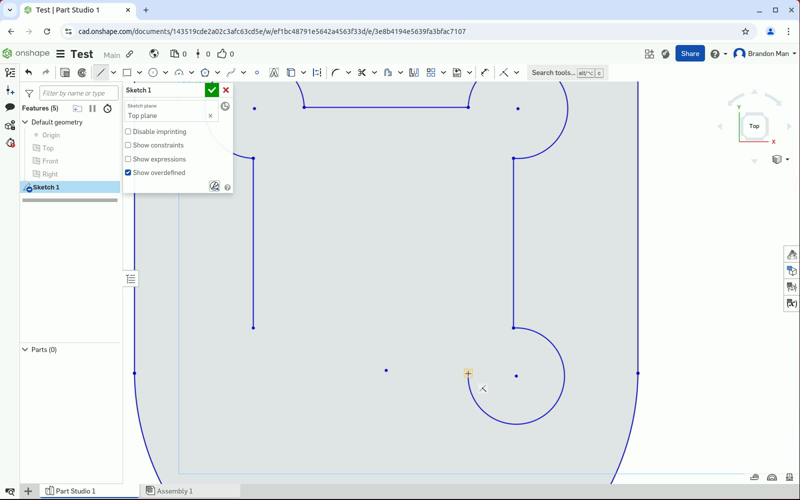
scroll(-6)
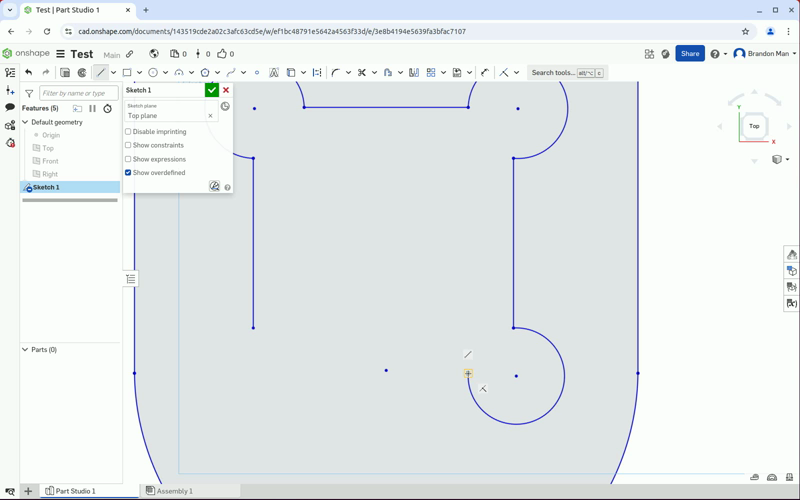
scroll(-6)
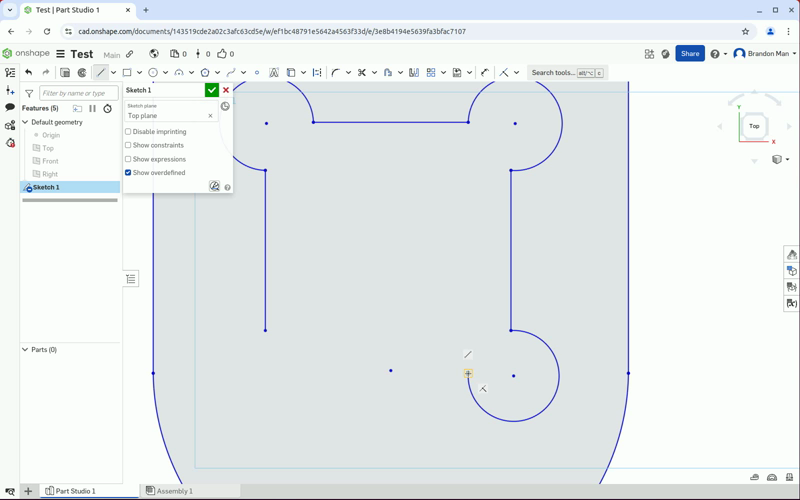
scroll(-6)
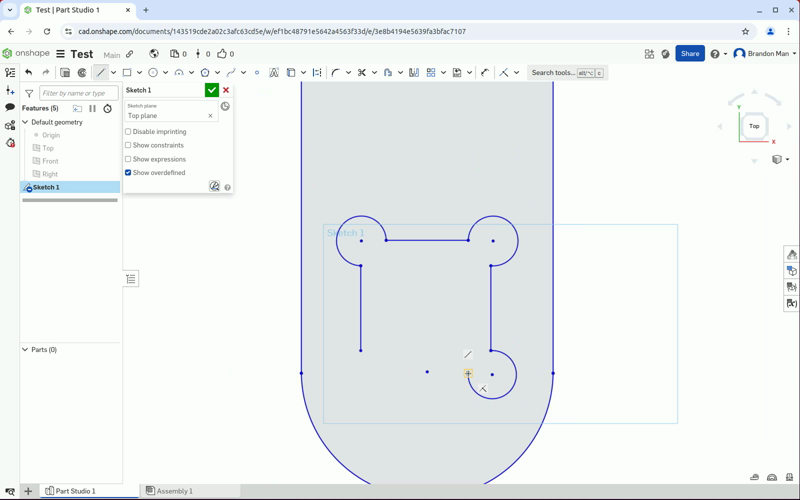
scroll(-6)
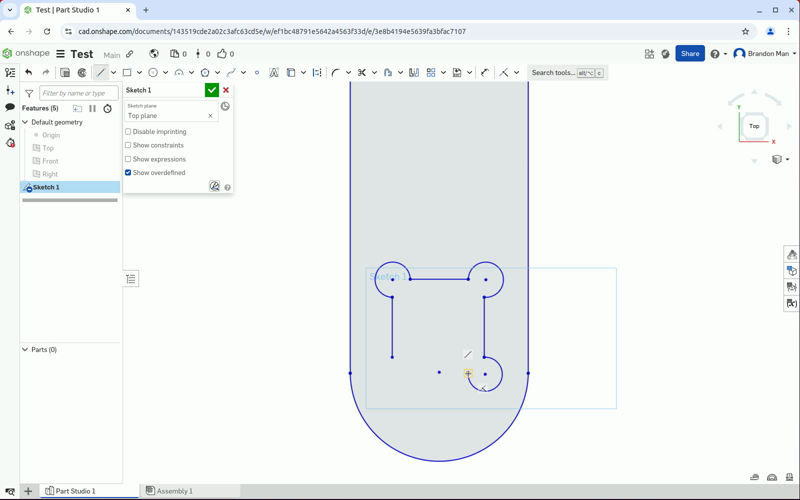
scroll(-6)
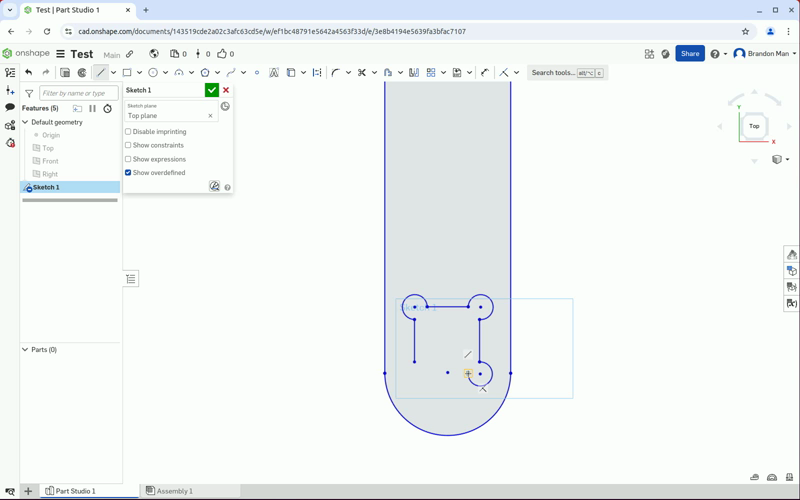
scroll(-6)
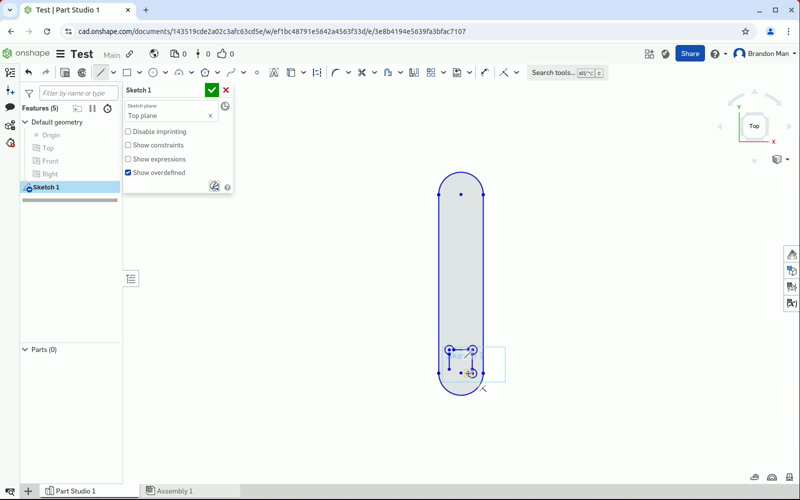
key_down(shift)
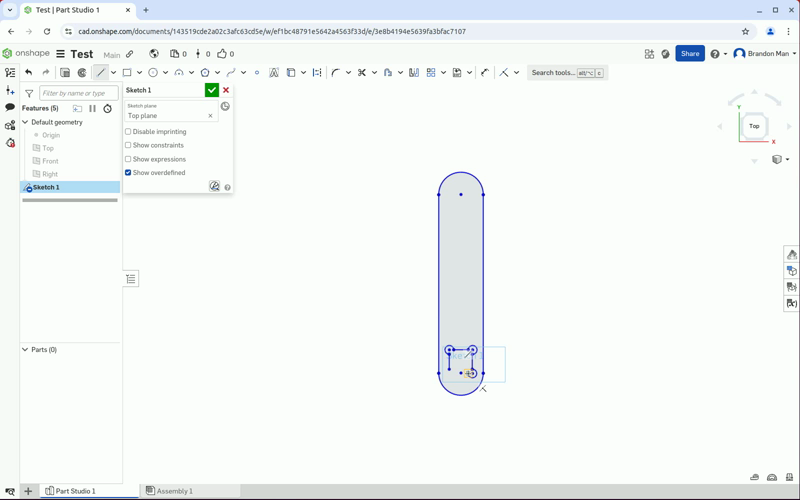
mouse_move(498, 373)
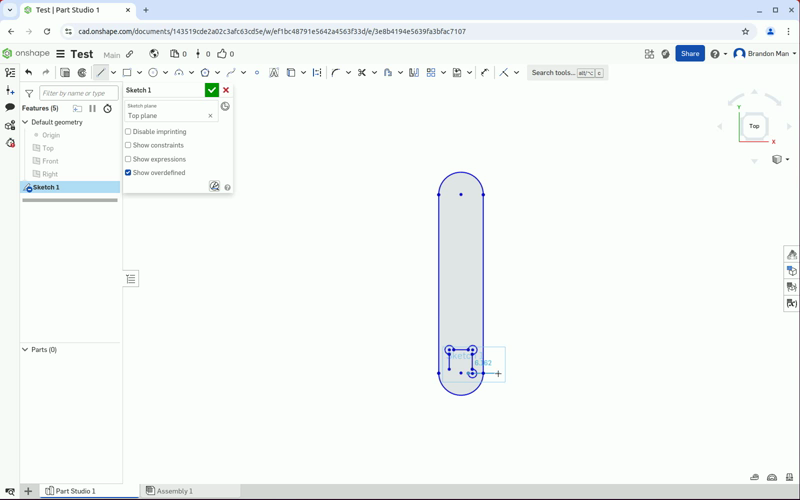
mouse_move(453, 373)
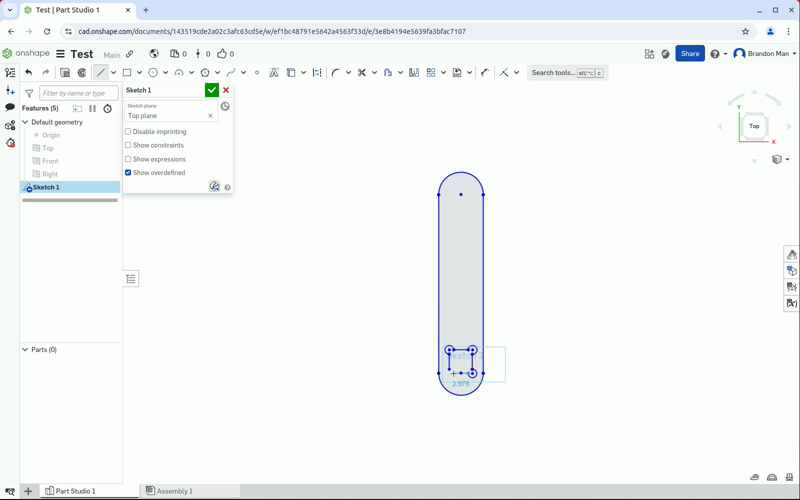
click(453, 373)
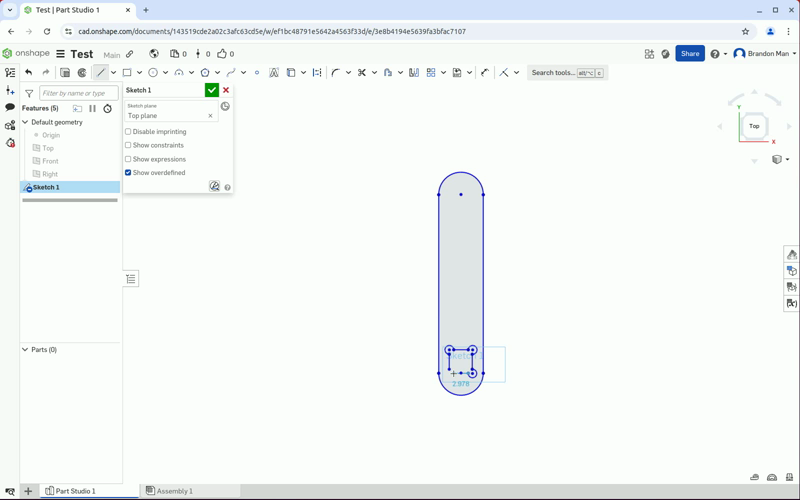
key_up(shift)
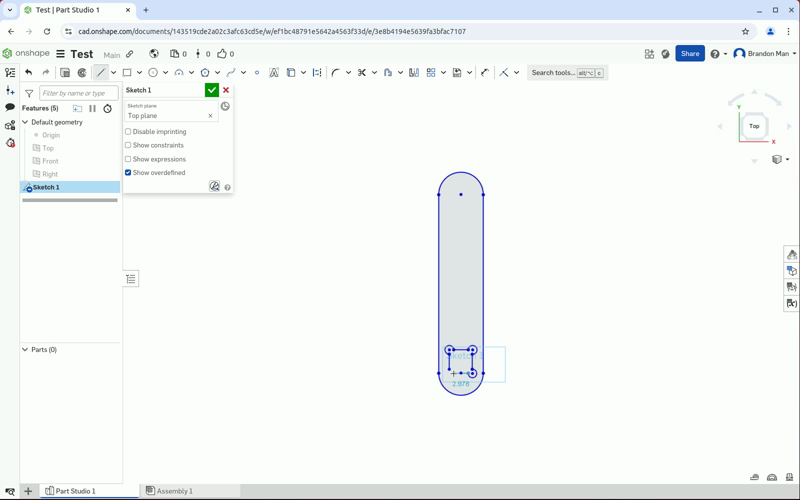
key(esc)
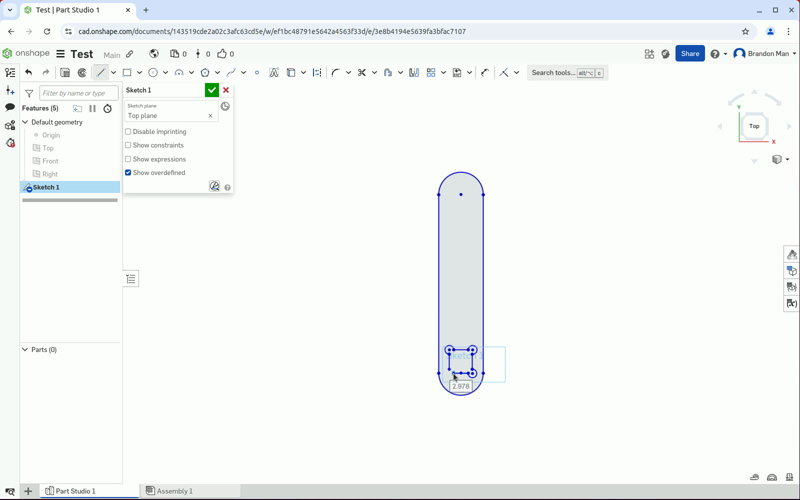
key(a)
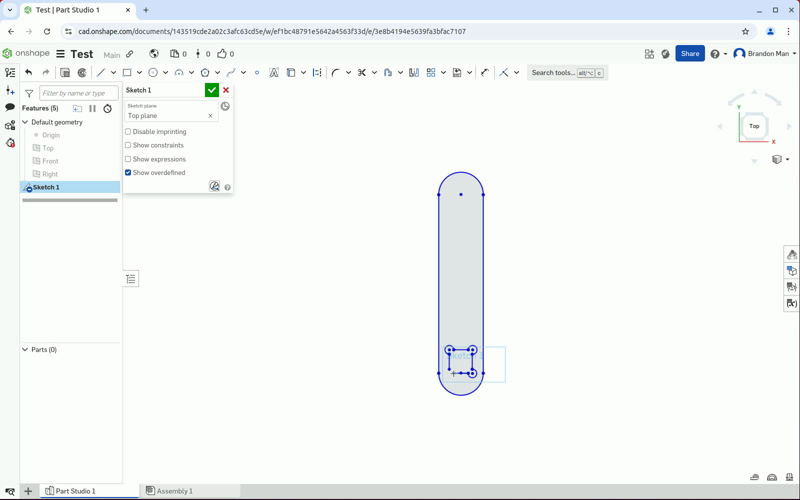
mouse_move(453, 373)
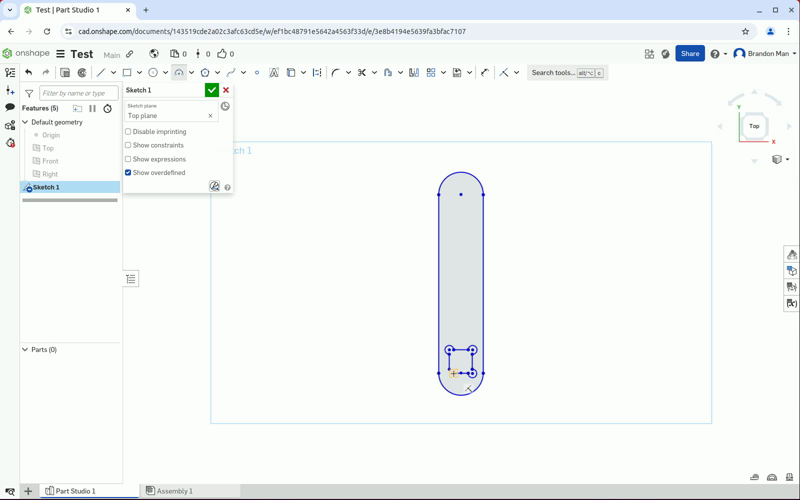
click(453, 373)
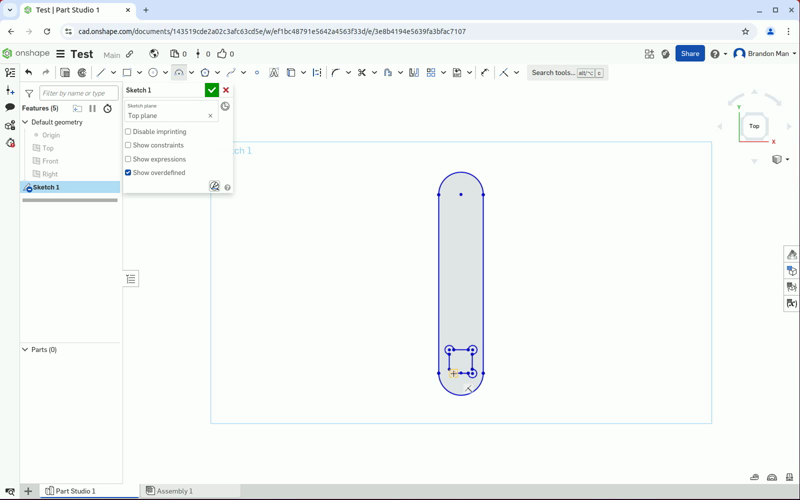
mouse_move(449, 369)
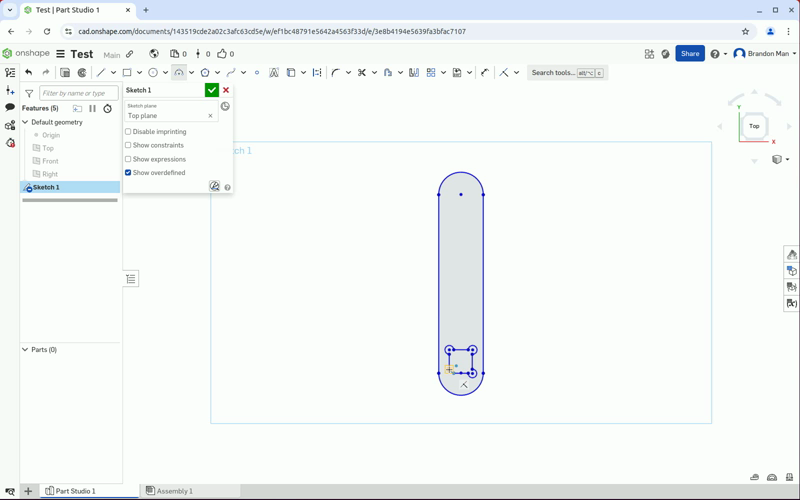
scroll(6)
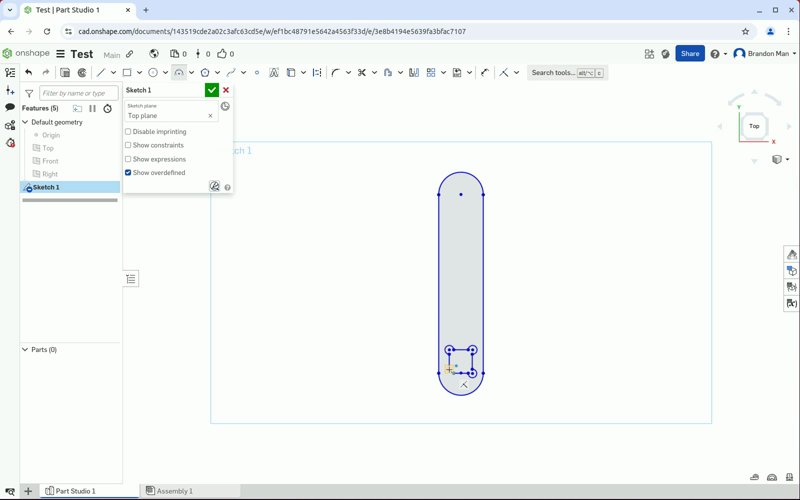
scroll(6)
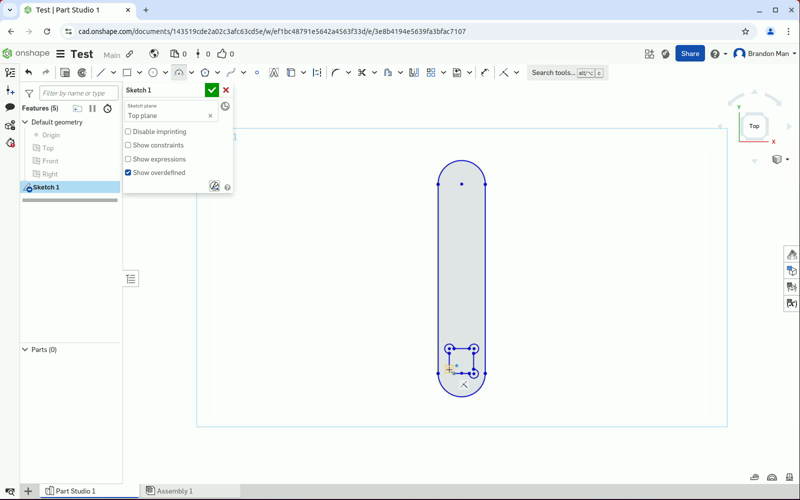
scroll(6)
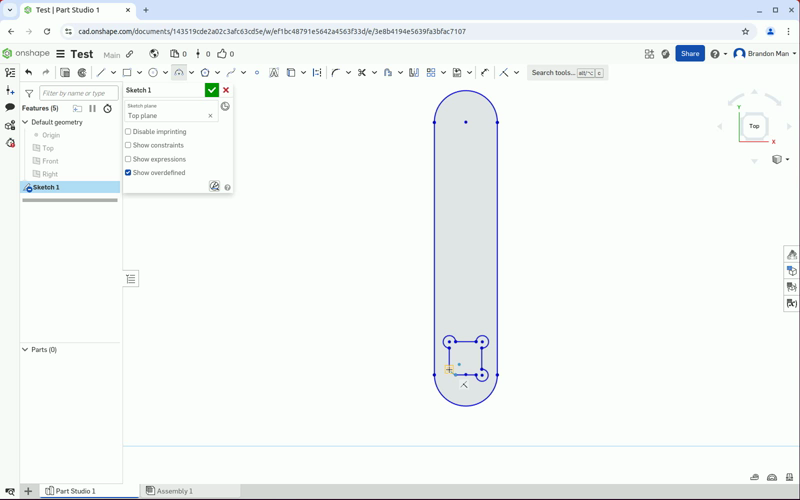
scroll(6)
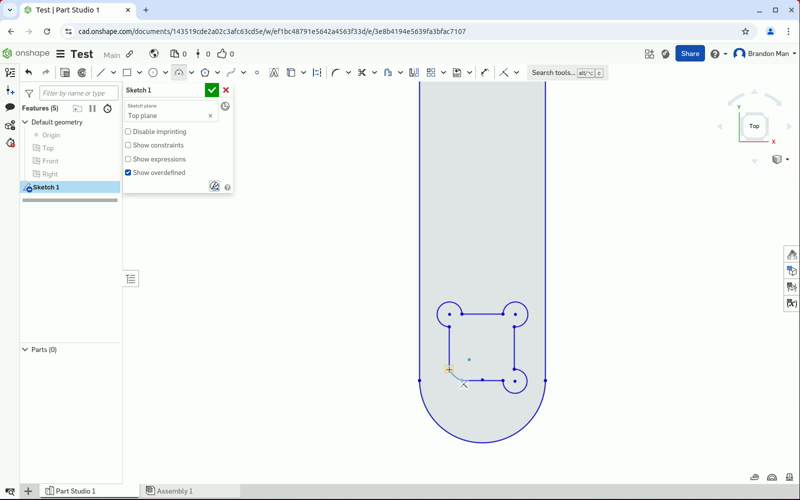
scroll(6)
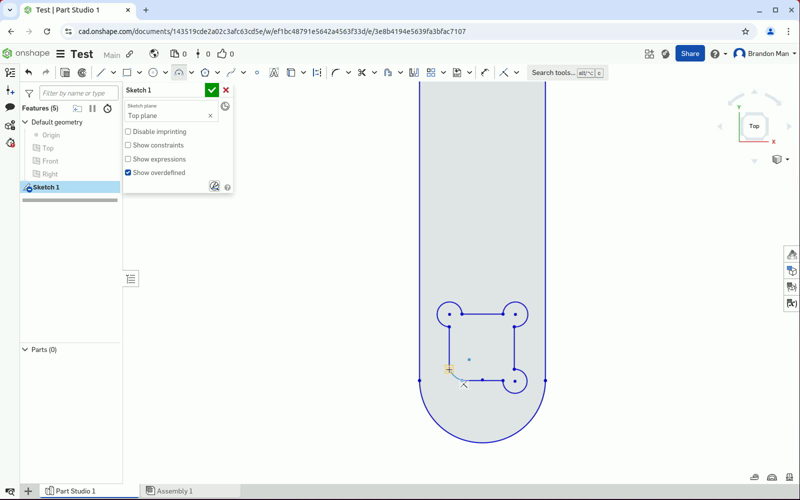
scroll(6)
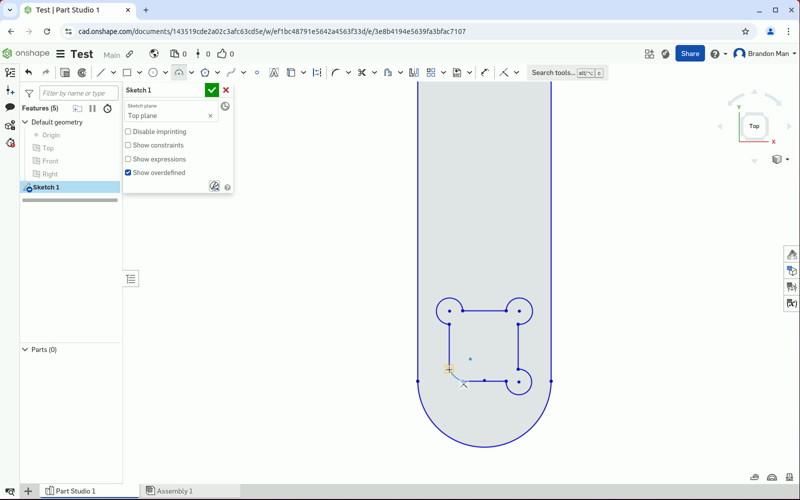
scroll(6)
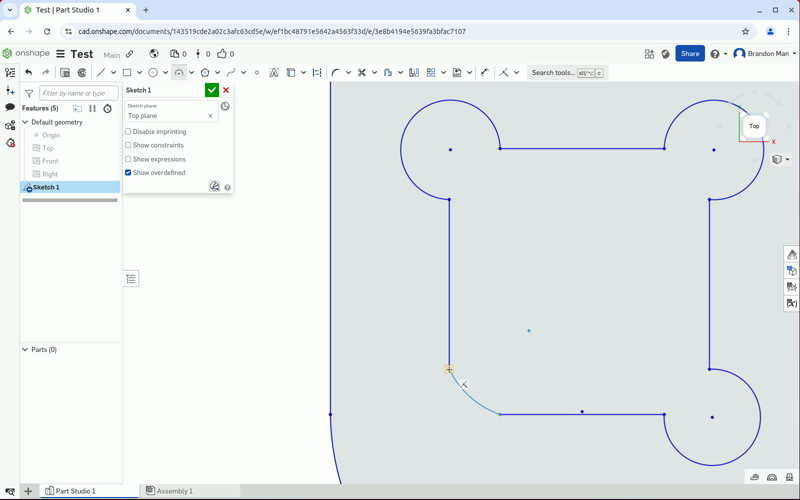
click(449, 369)
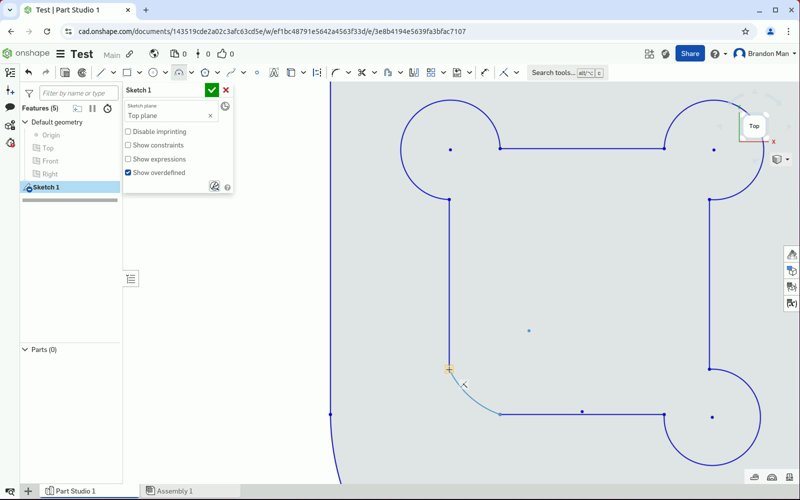
scroll(-6)
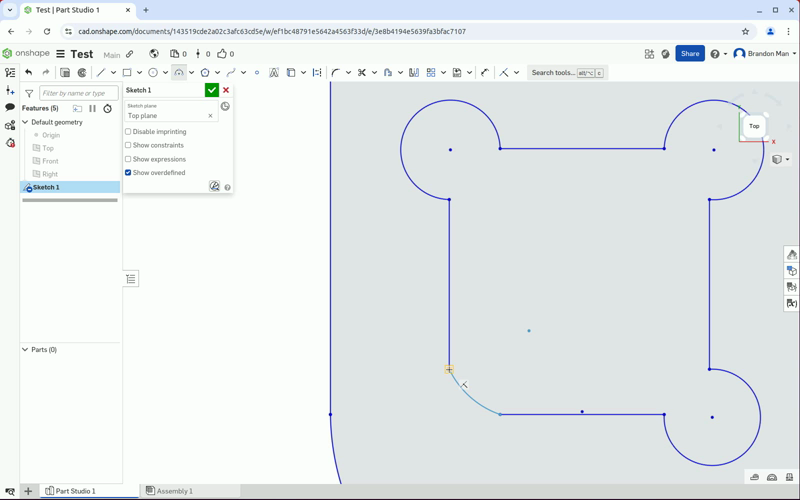
scroll(-6)
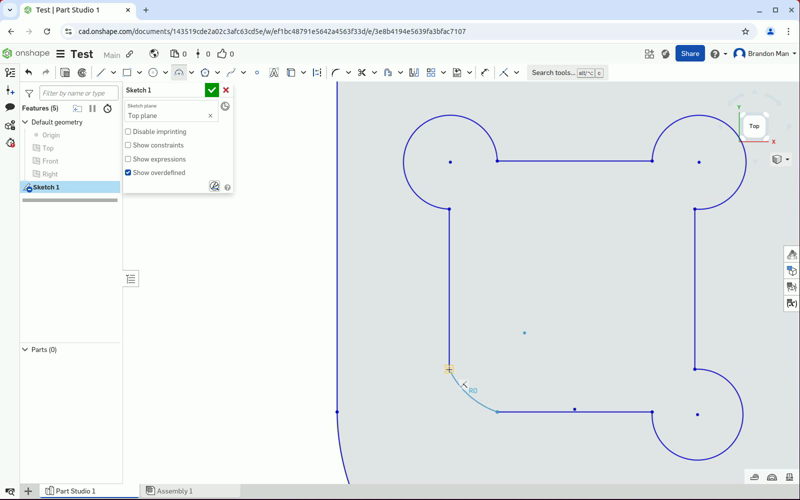
scroll(-6)
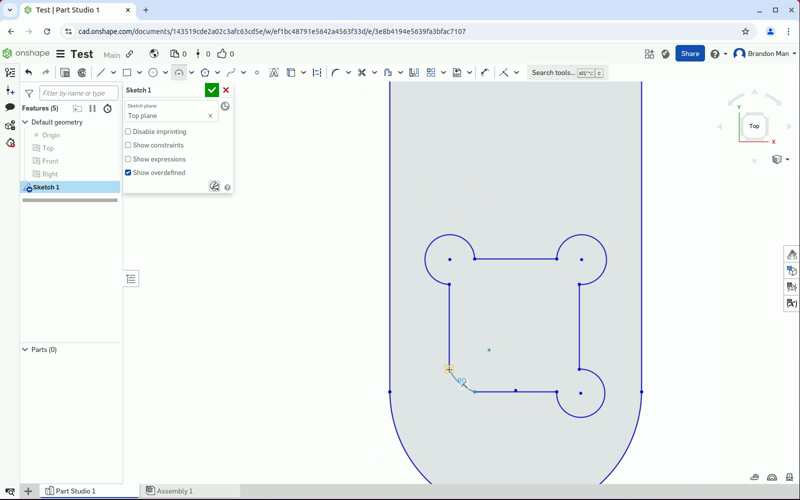
scroll(-6)
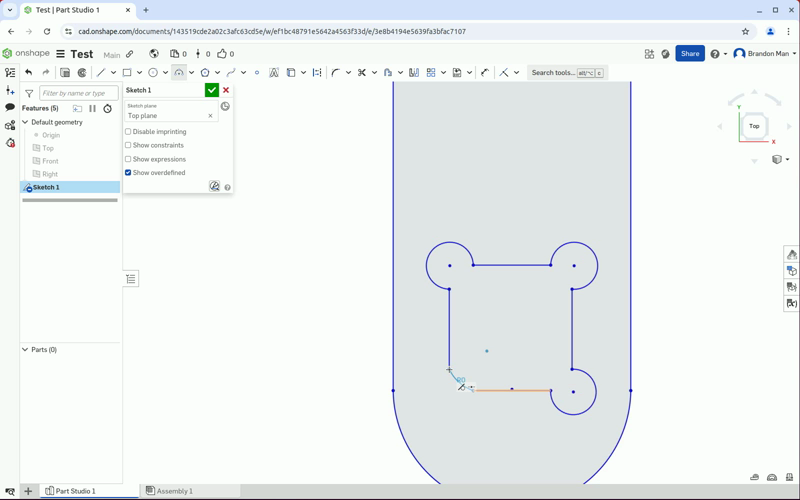
scroll(-6)
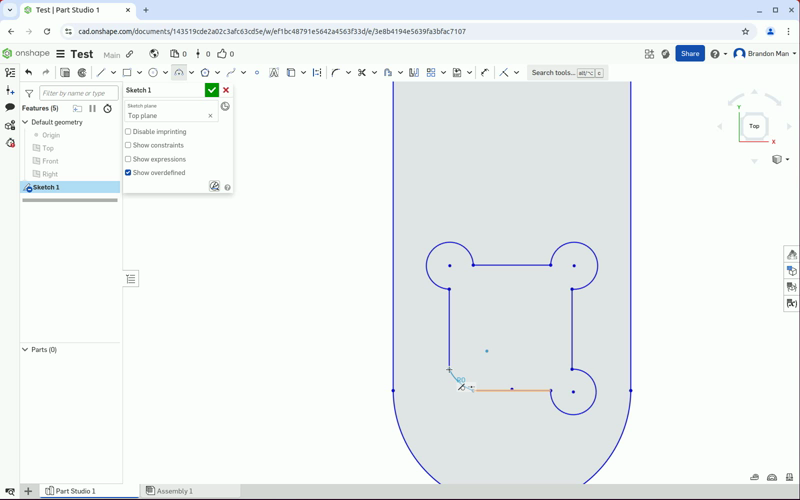
scroll(-6)
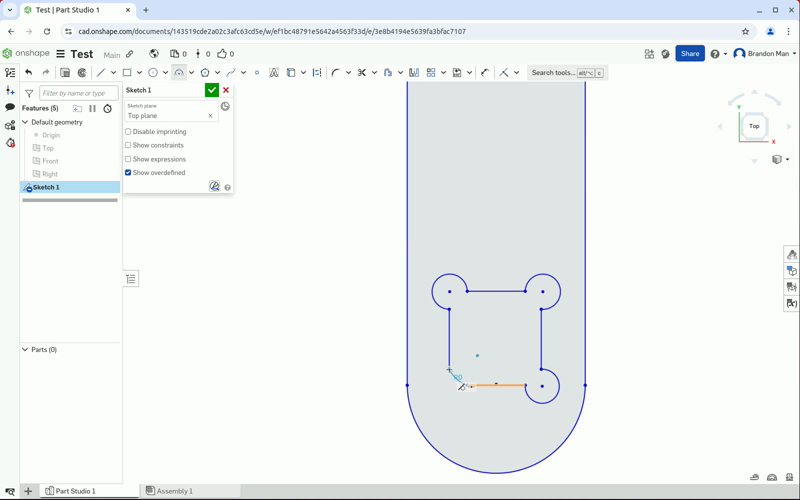
scroll(-6)
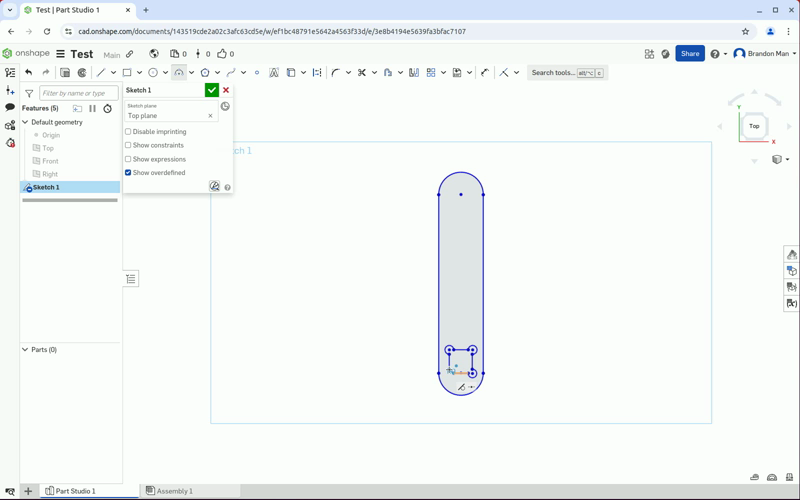
key_down(shift)
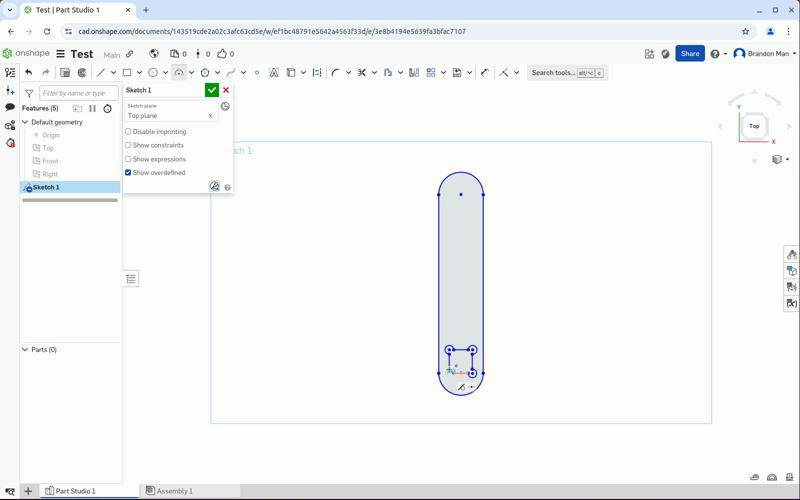
mouse_move(446, 376)
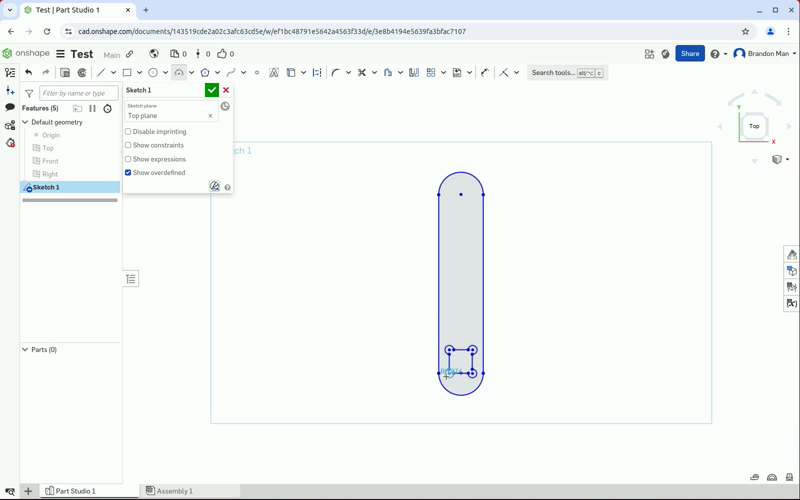
scroll(6)
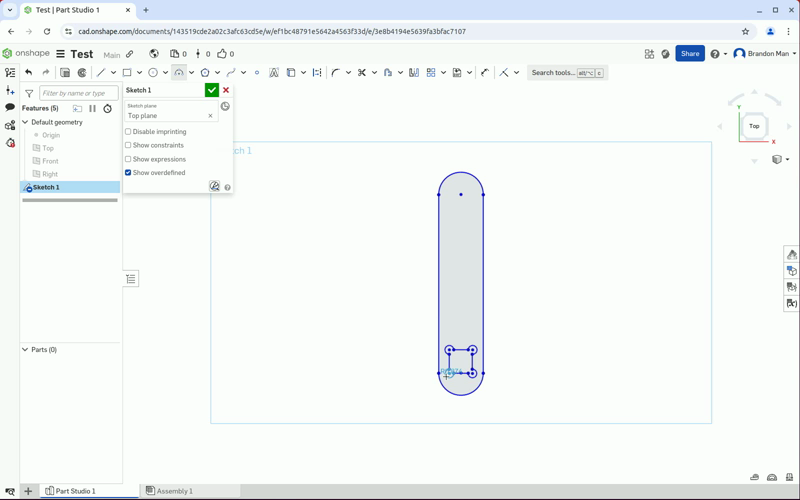
scroll(6)
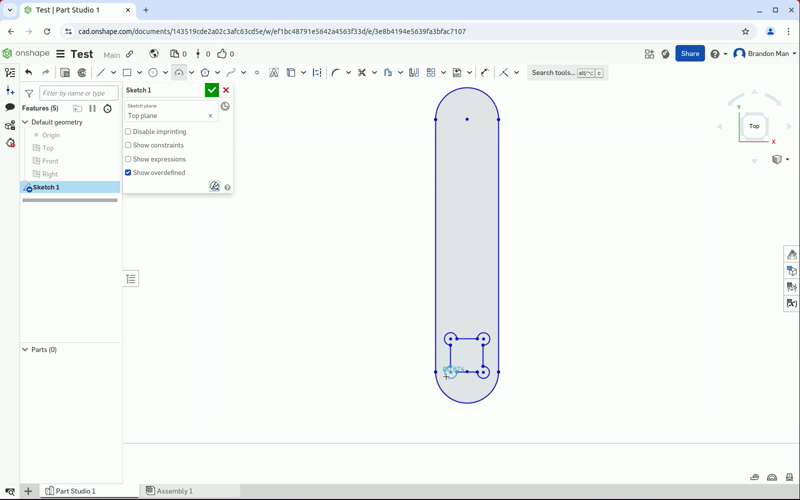
scroll(6)
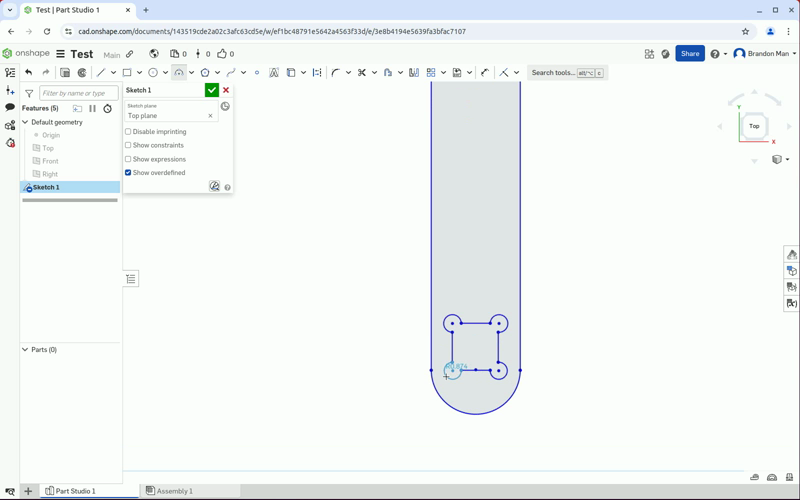
scroll(6)
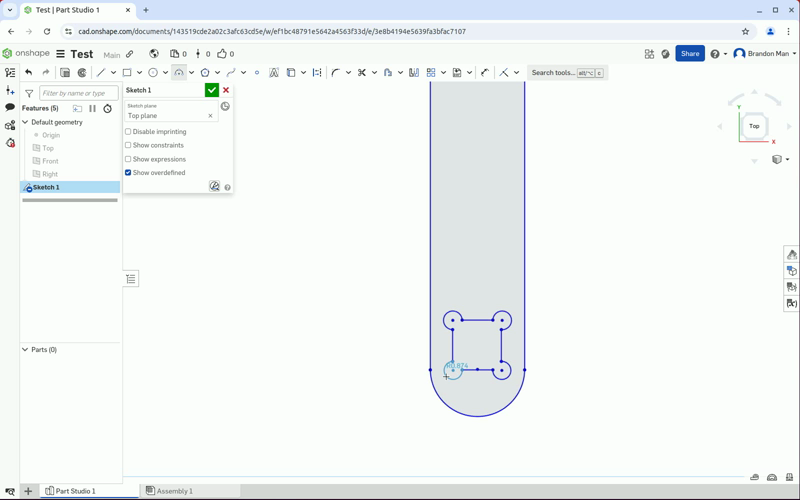
scroll(6)
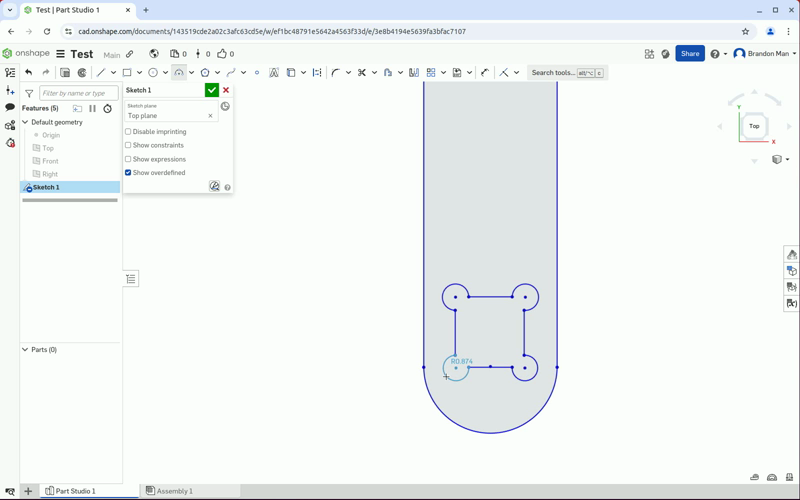
scroll(6)
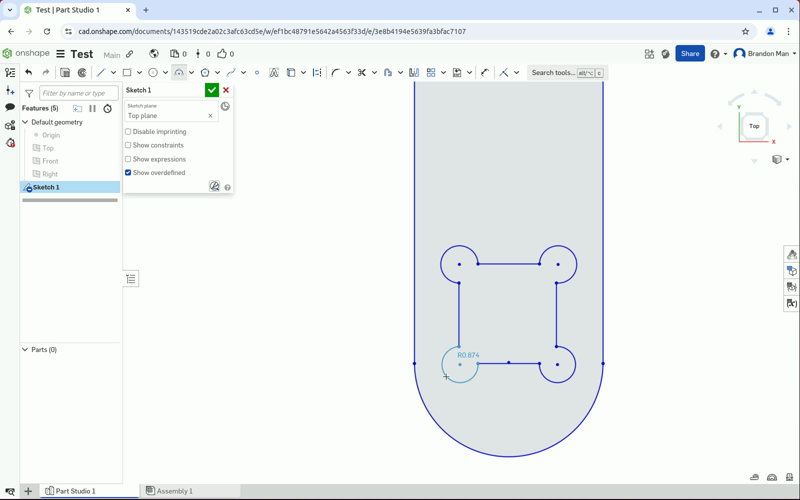
scroll(6)
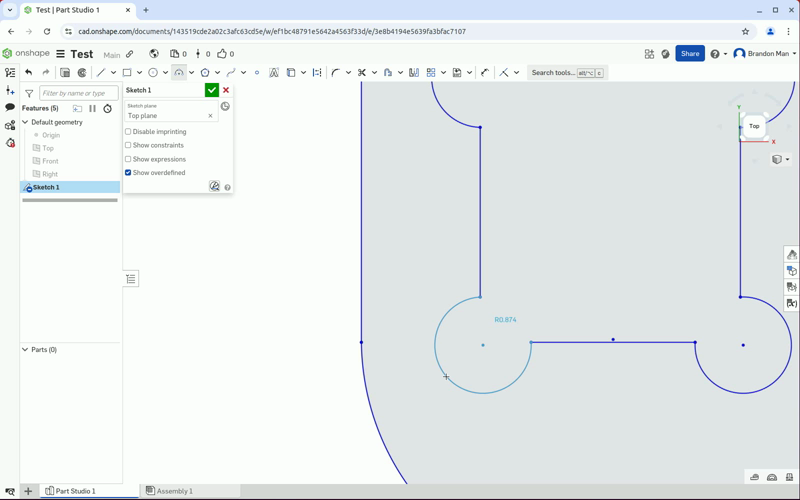
click(446, 376)
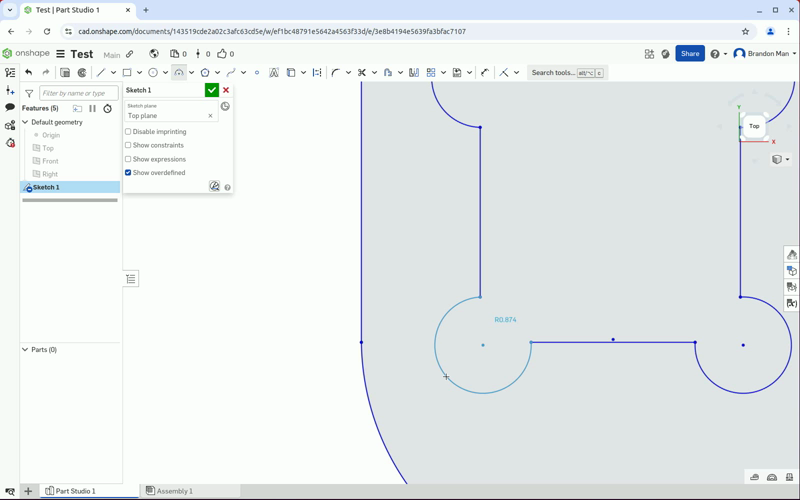
scroll(-6)
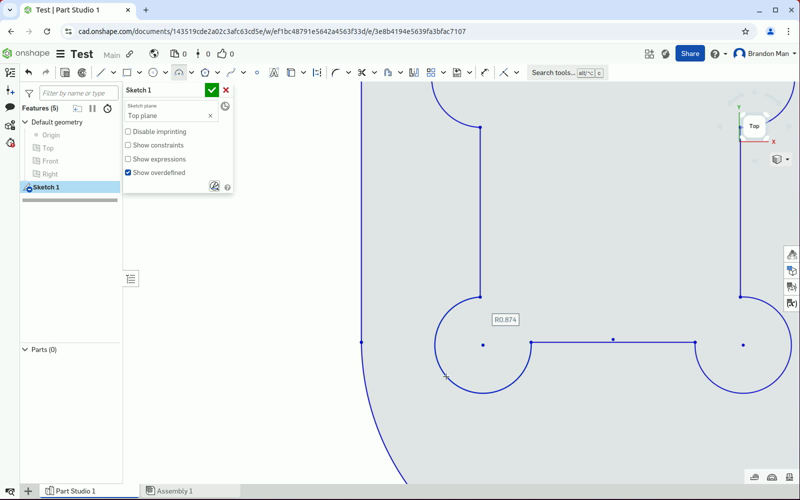
scroll(-6)
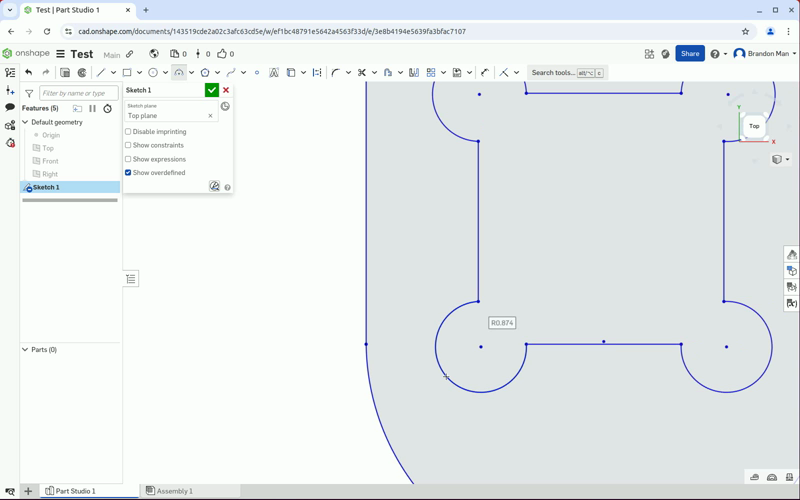
scroll(-6)
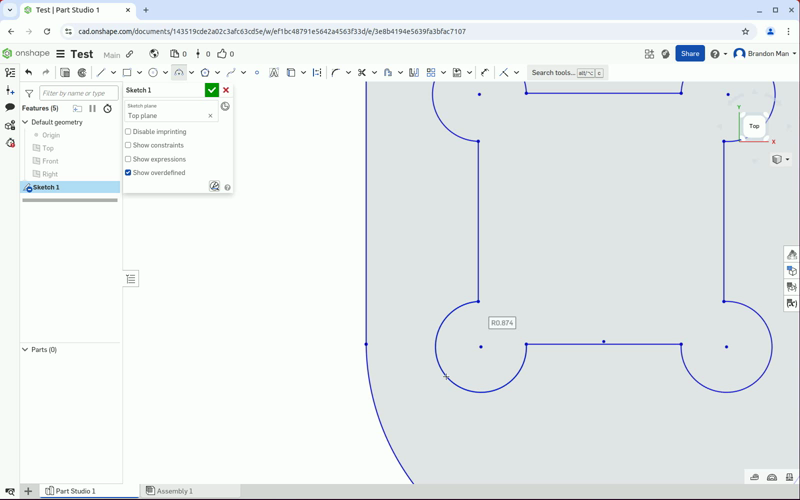
scroll(-6)
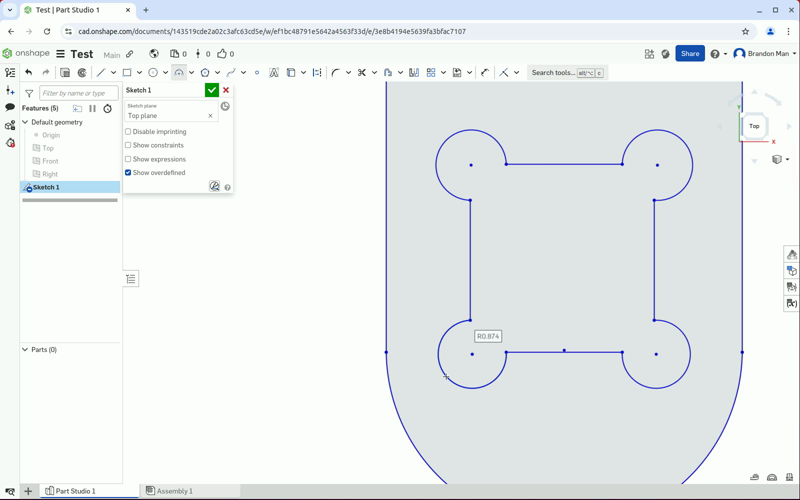
scroll(-6)
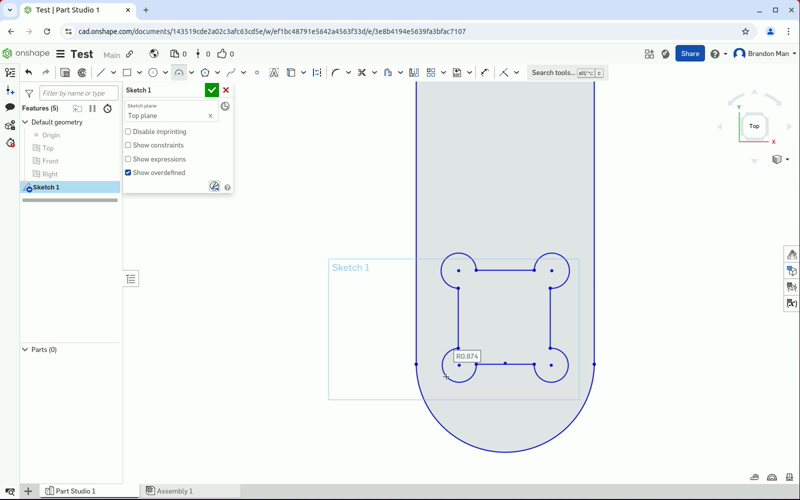
scroll(-6)
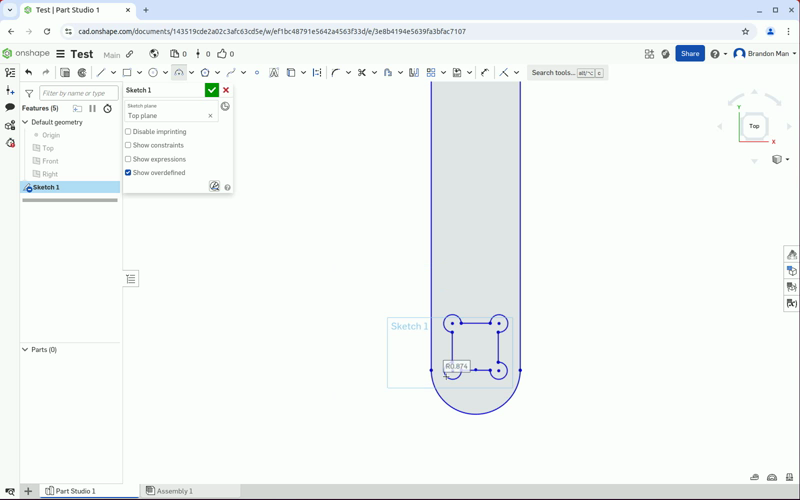
scroll(-6)
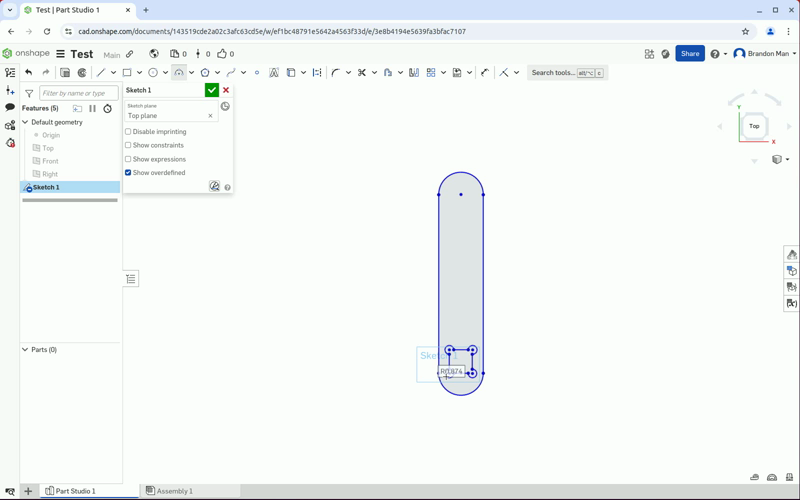
key_up(shift)
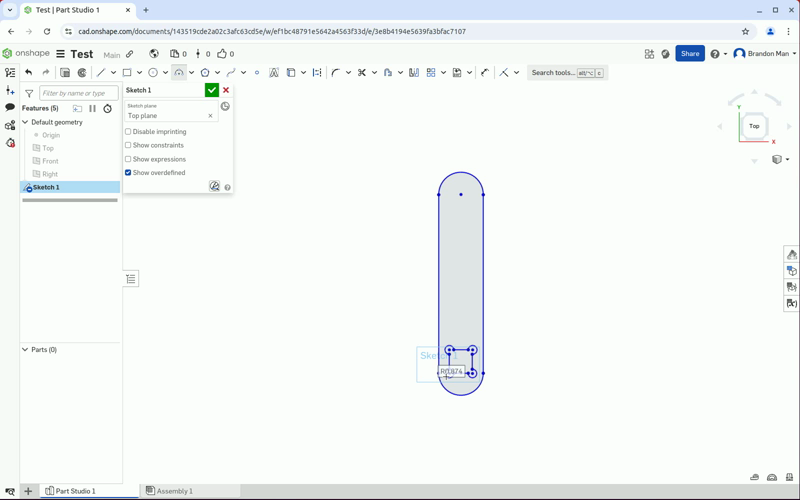
key(esc)
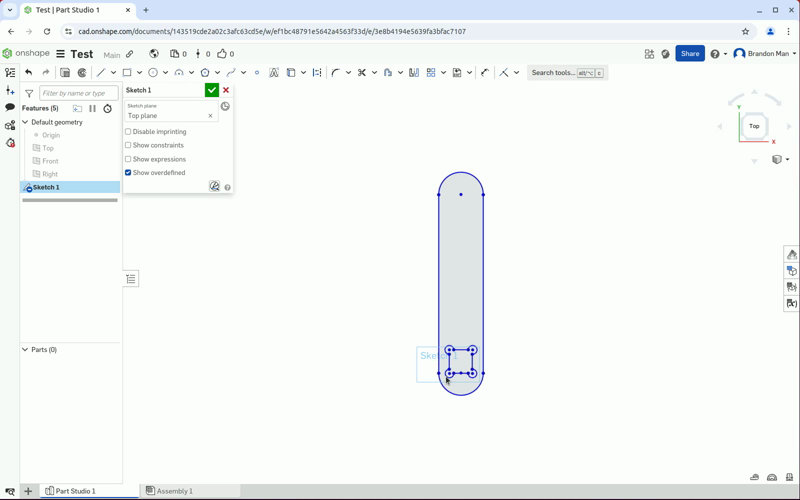
mouse_move(452, 250)
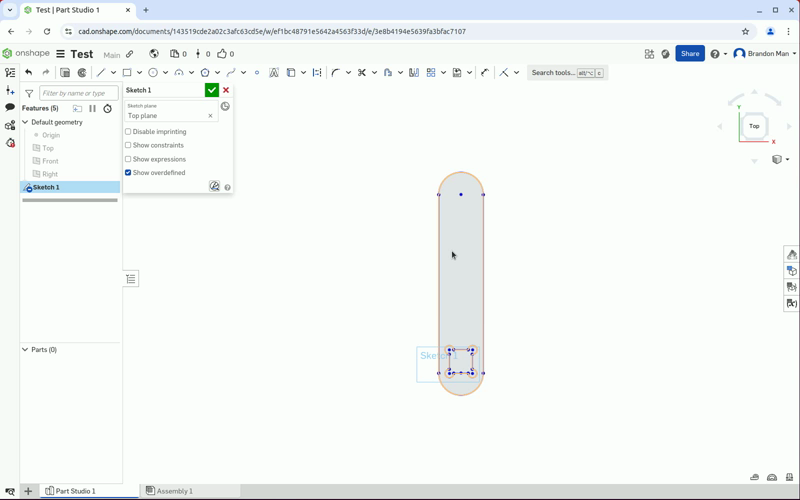
click(452, 250)
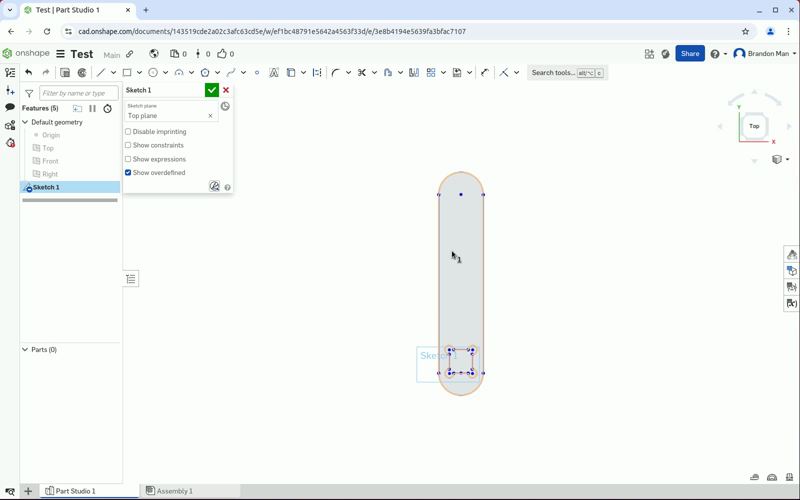
mouse_move(73, 352)
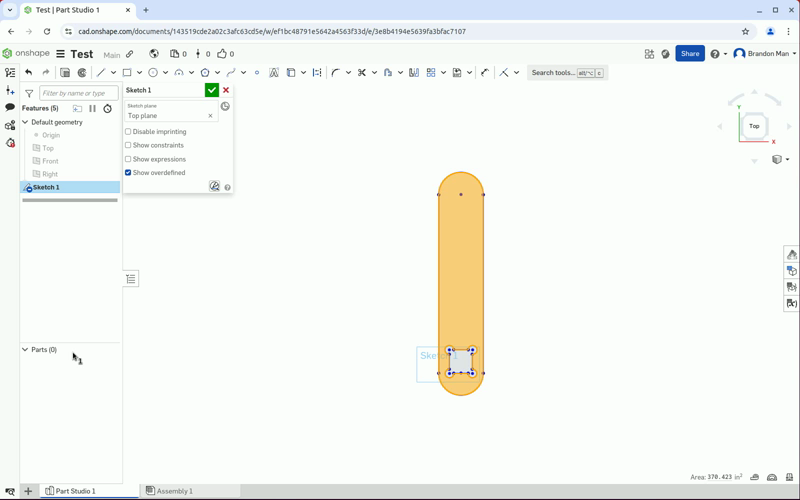
key(shift+y)
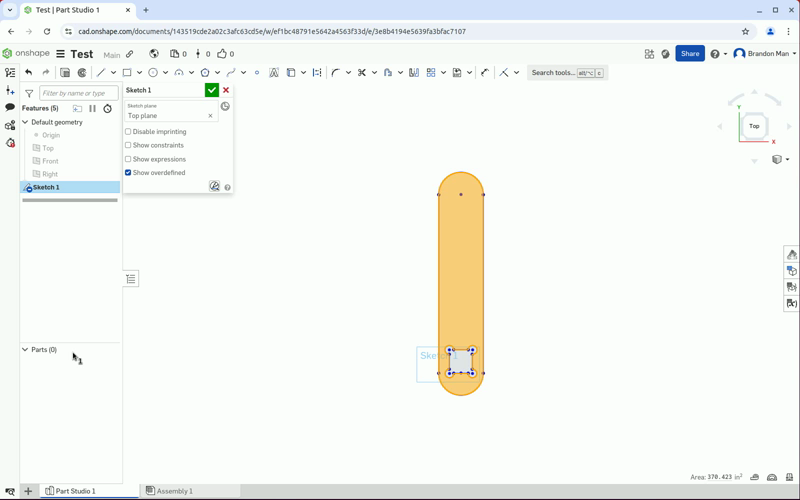
key(shift+e)
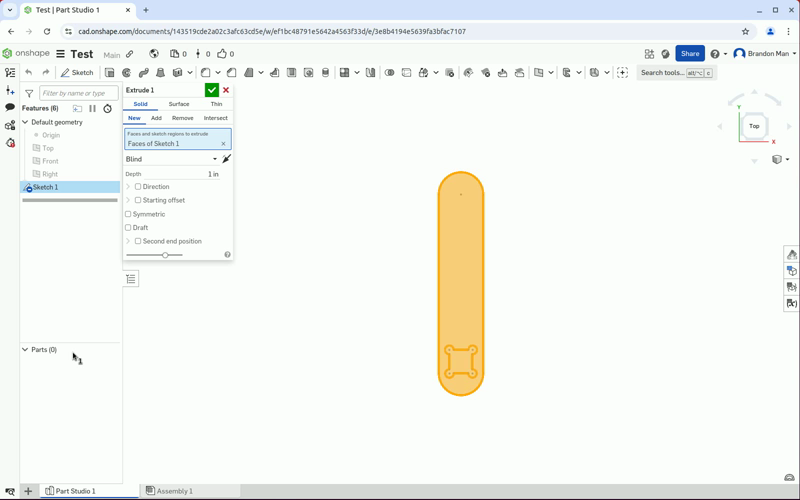
mouse_move(143, 106)
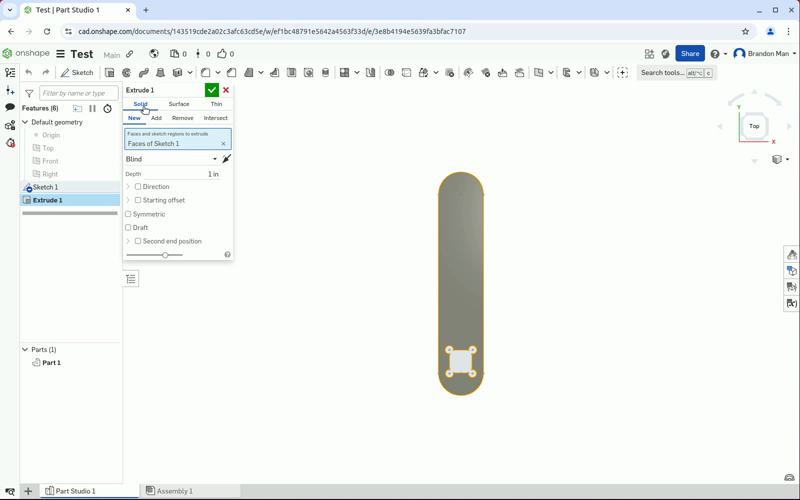
click(143, 106)
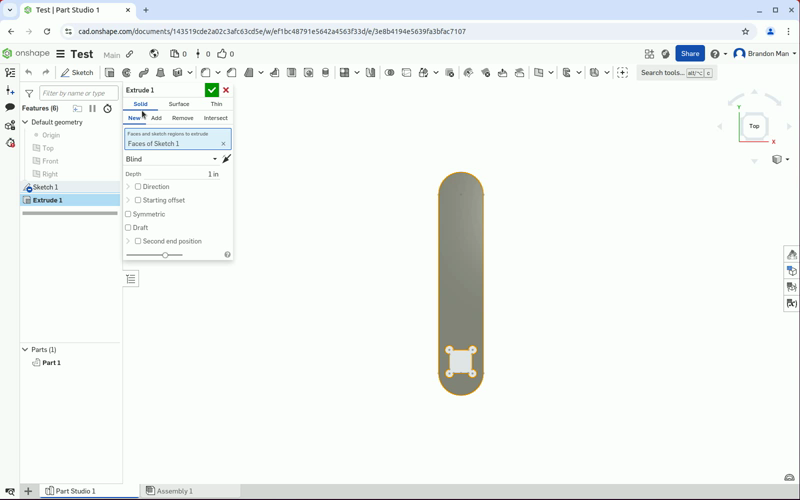
mouse_move(137, 120)
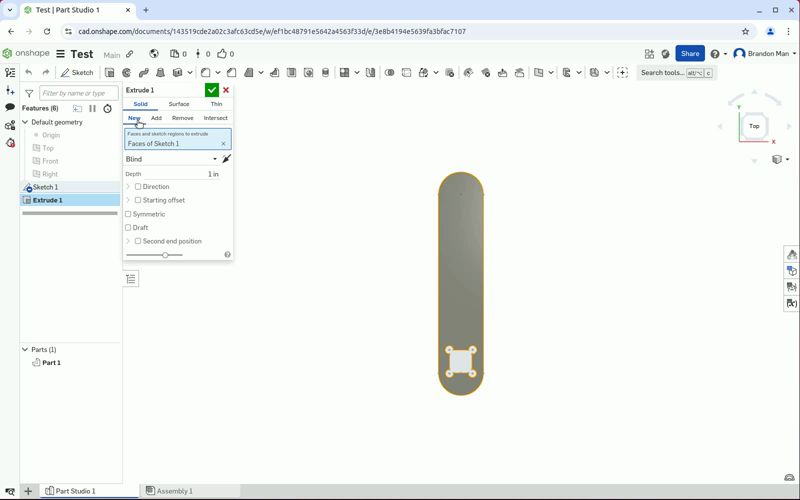
click(137, 120)
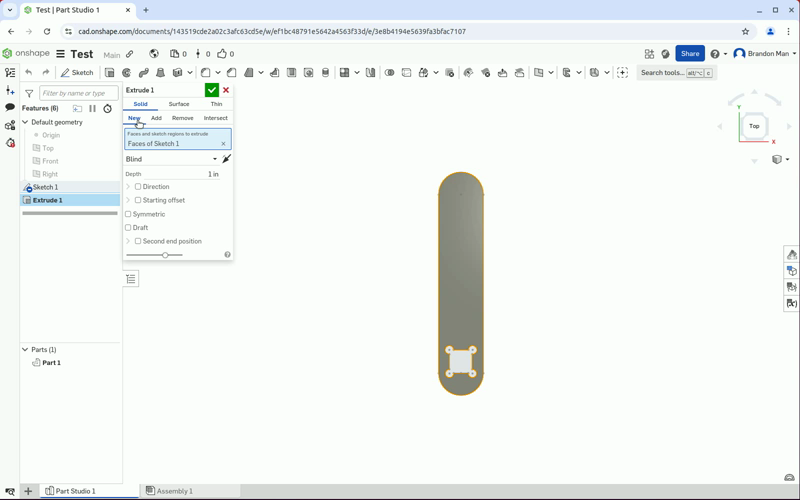
key(tab, 4)
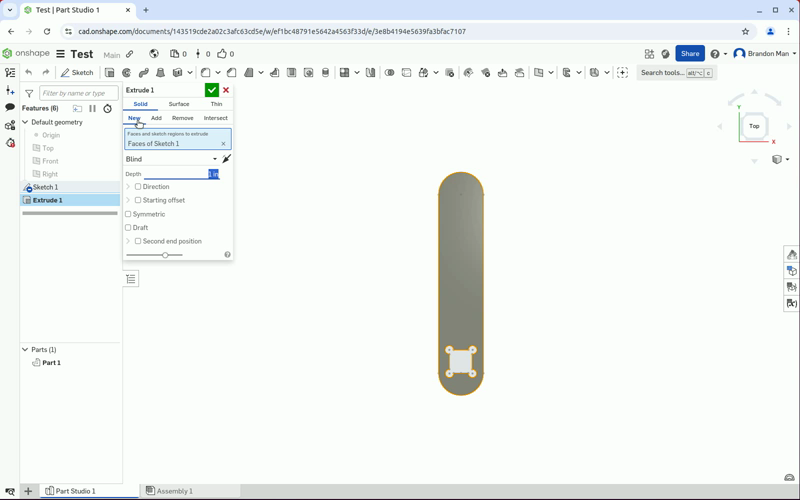
text(0.963)
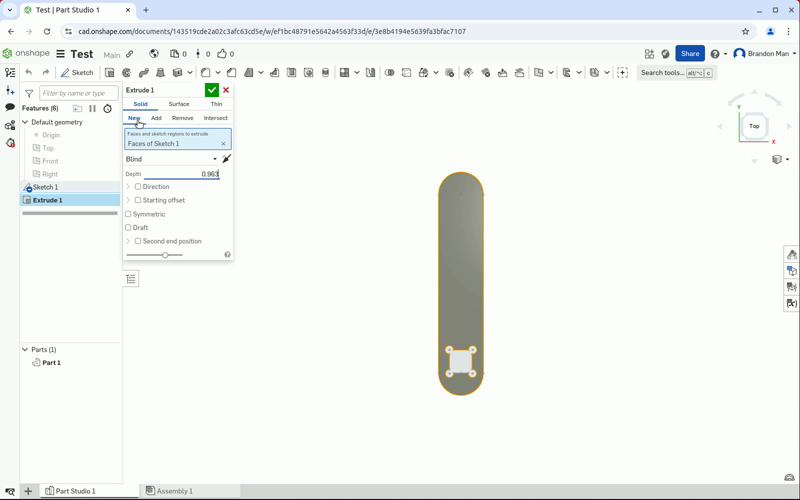
key(enter)
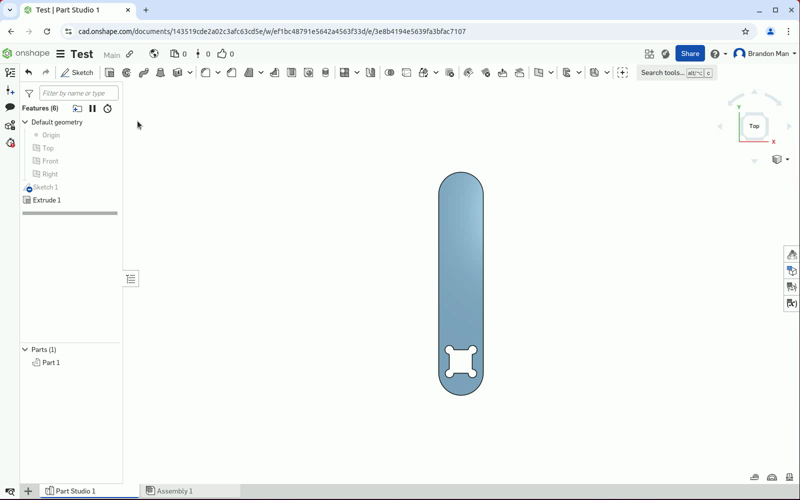
key(shift+h)
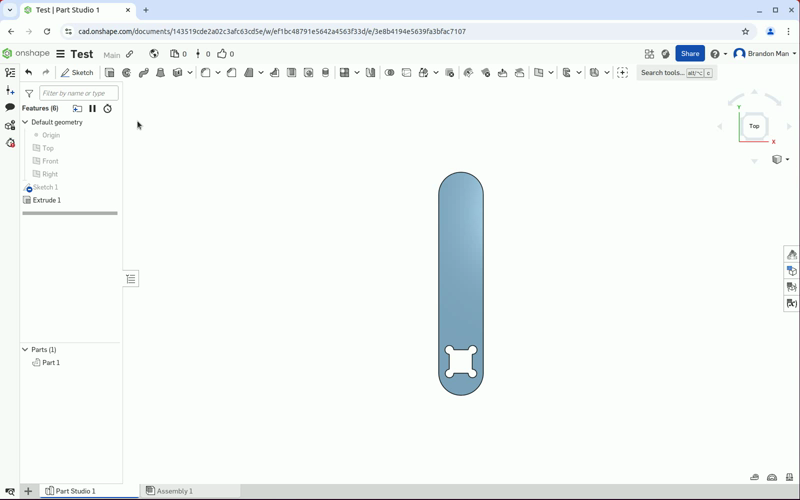
key(shift+h)
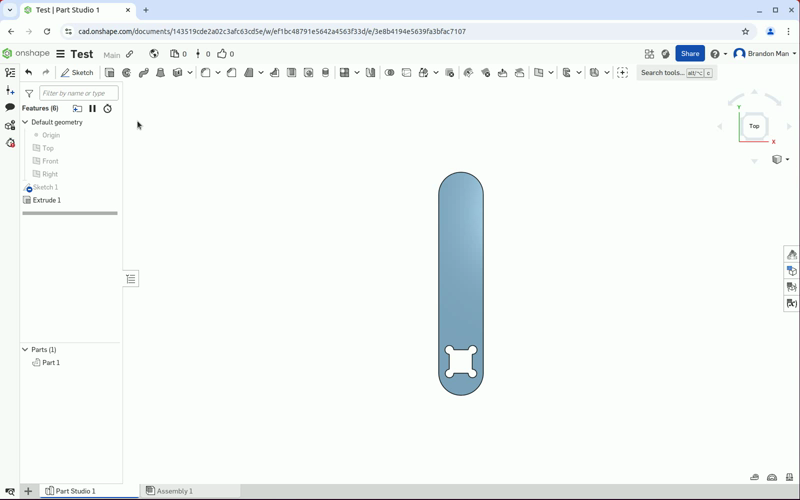
mouse_move(73, 189)
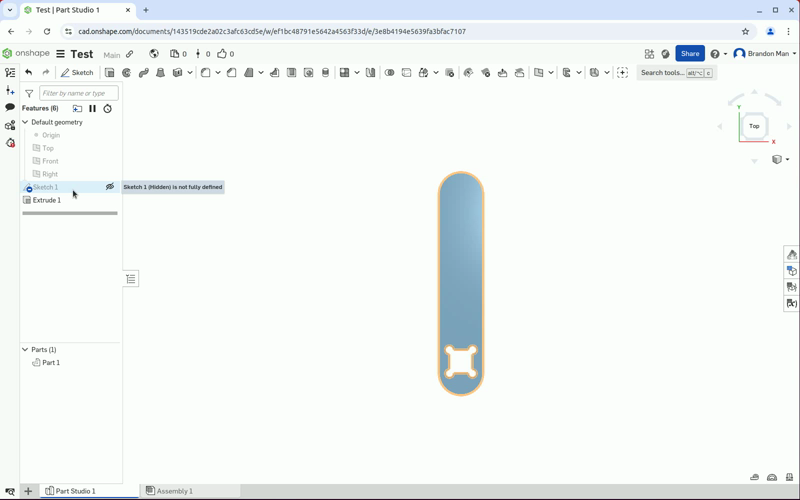
click(73, 189)
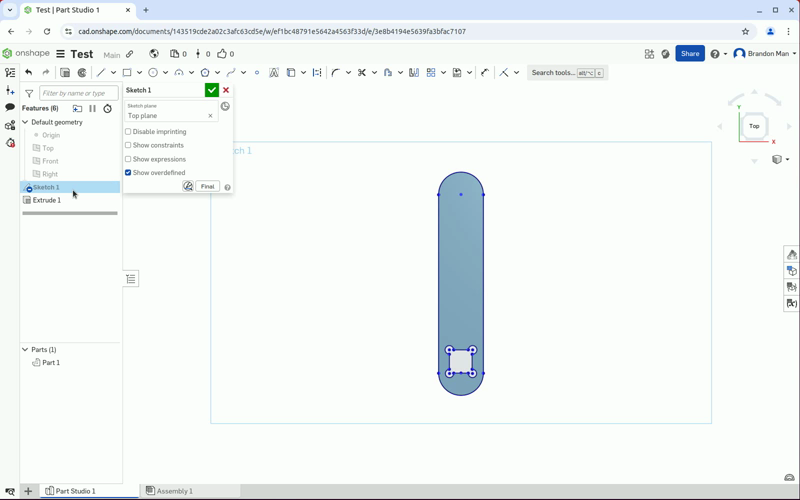
mouse_move(229, 92)
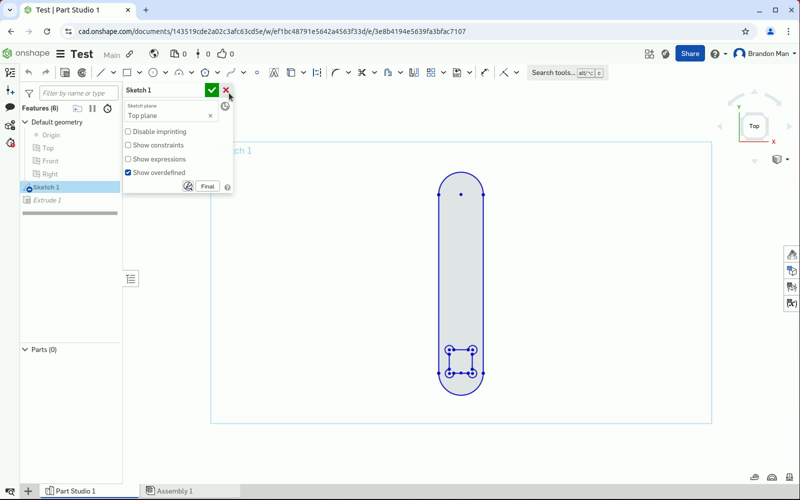
click(229, 92)
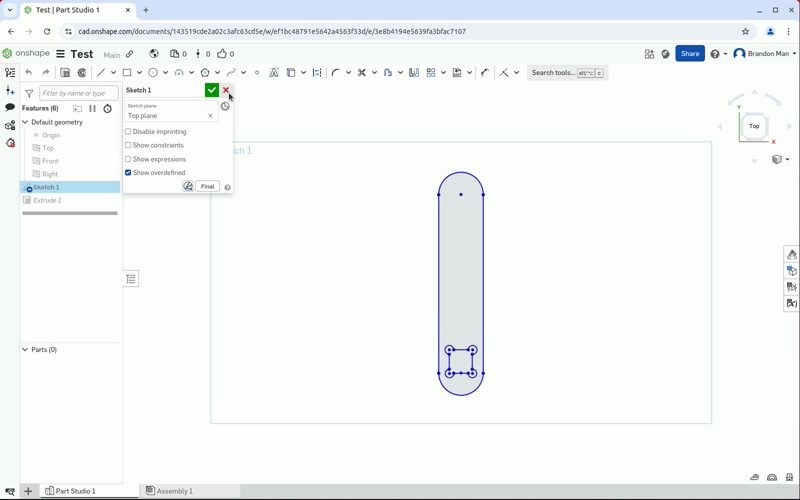
key(shift+s)
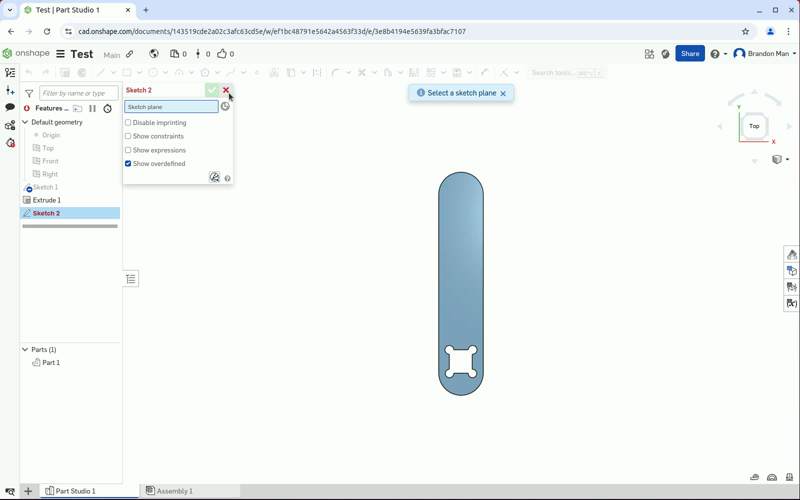
mouse_move(73, 150)
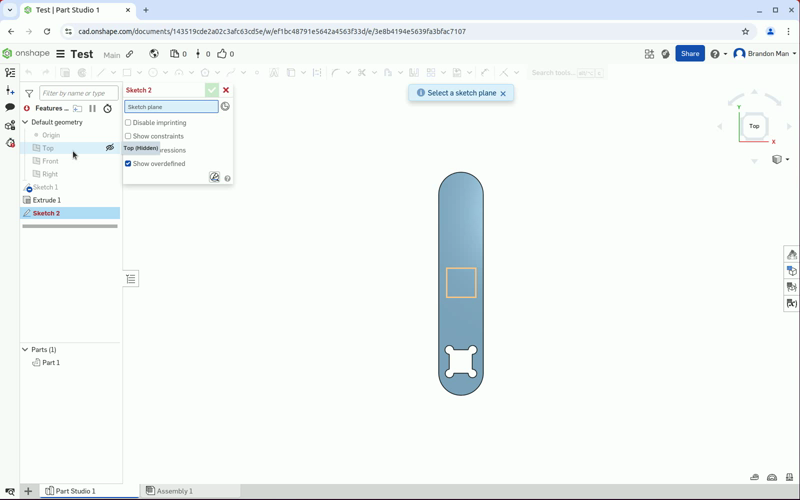
click(73, 150)
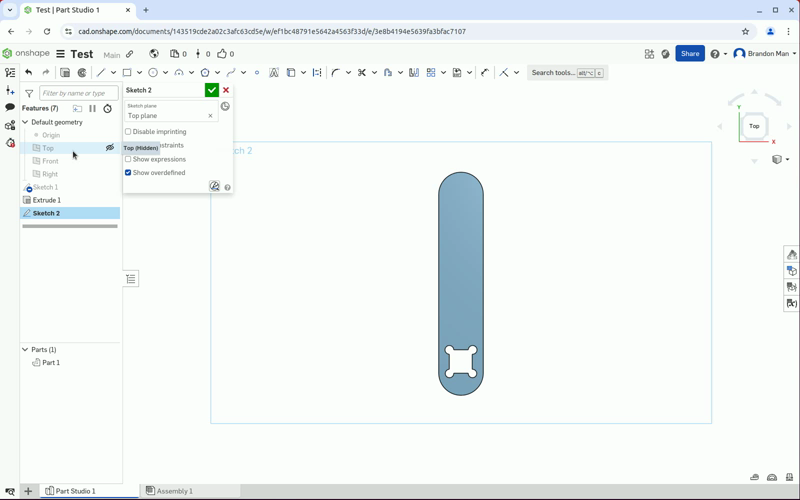
mouse_move(73, 352)
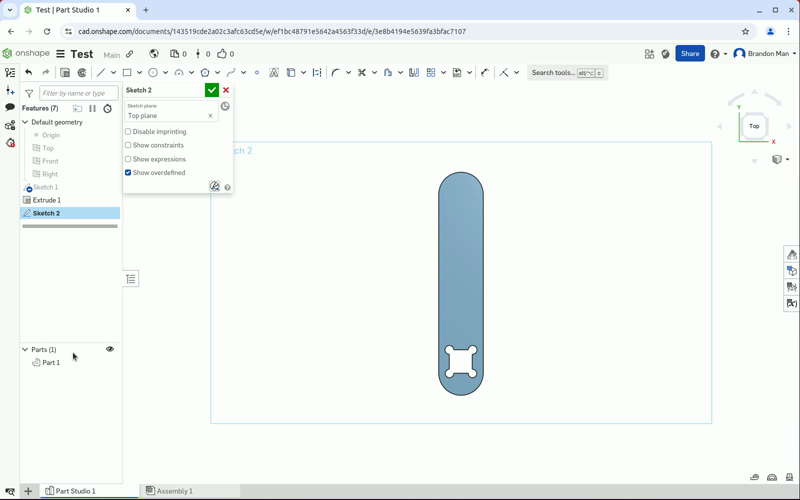
key(y)
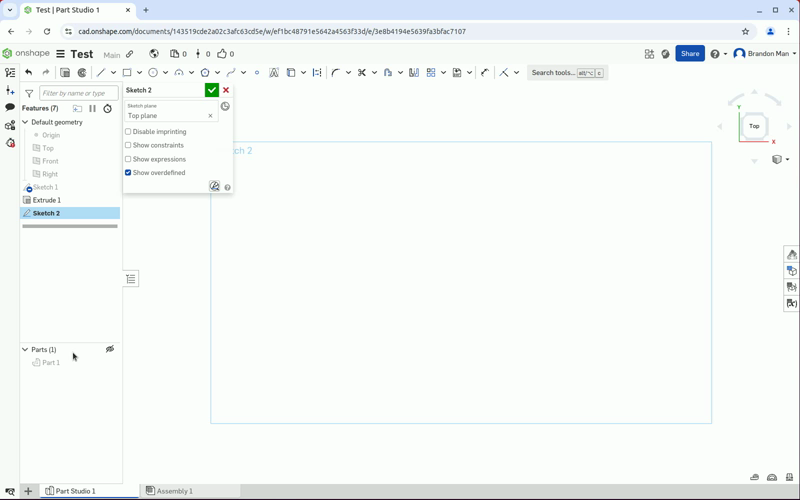
key(a)
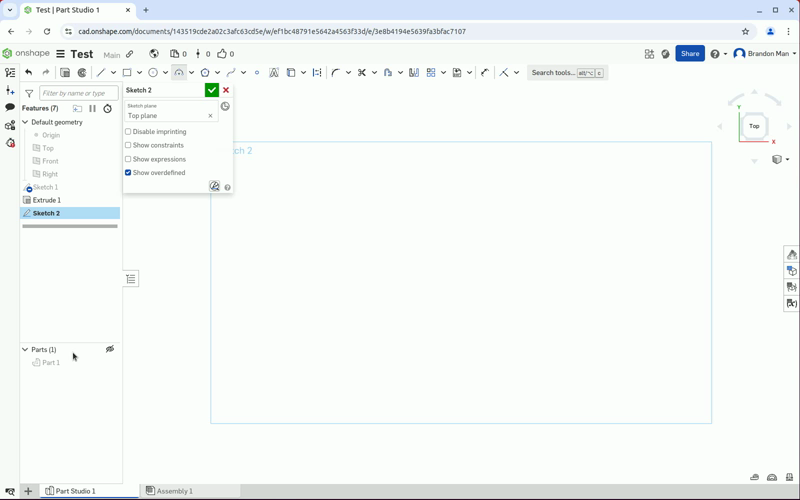
key_down(shift)
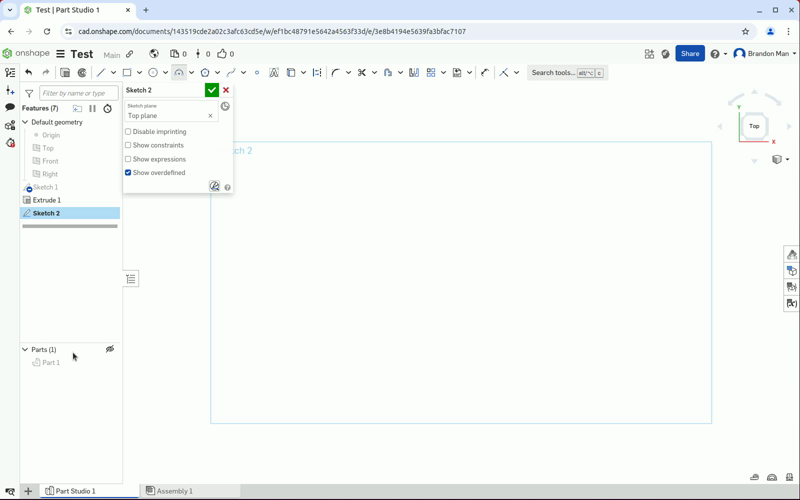
mouse_move(449, 368)
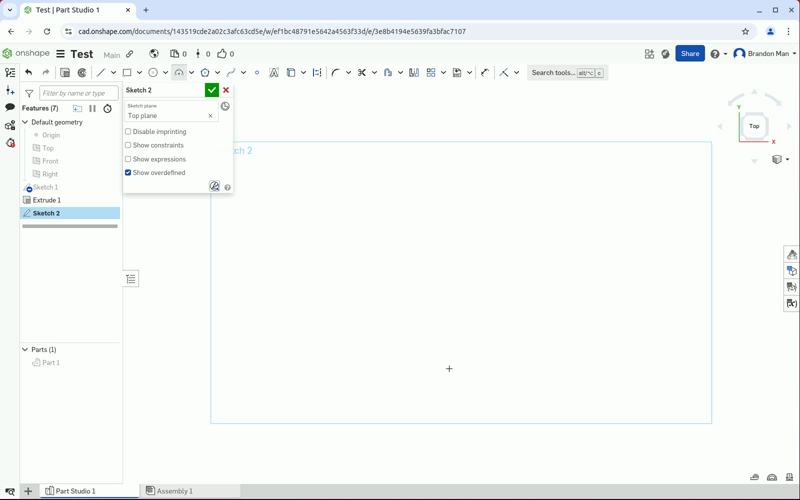
click(449, 368)
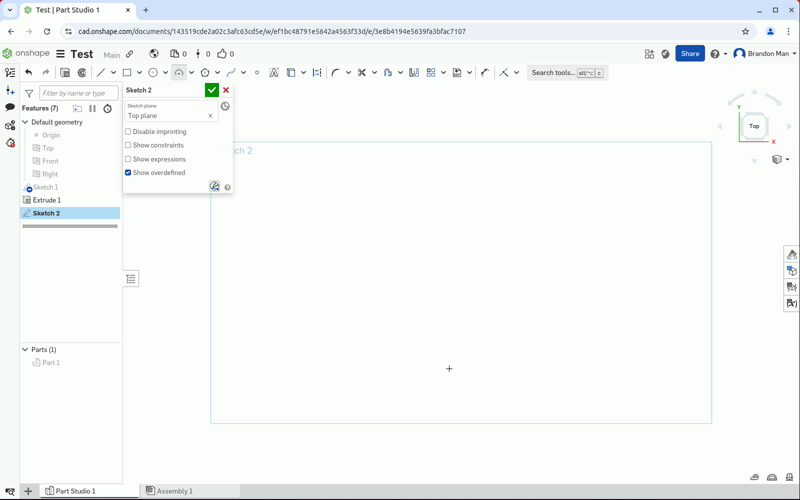
key_up(shift)
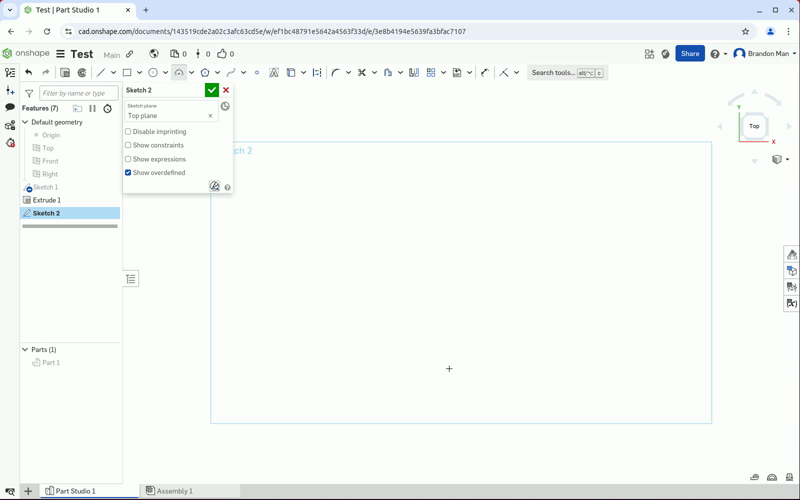
key_down(shift)
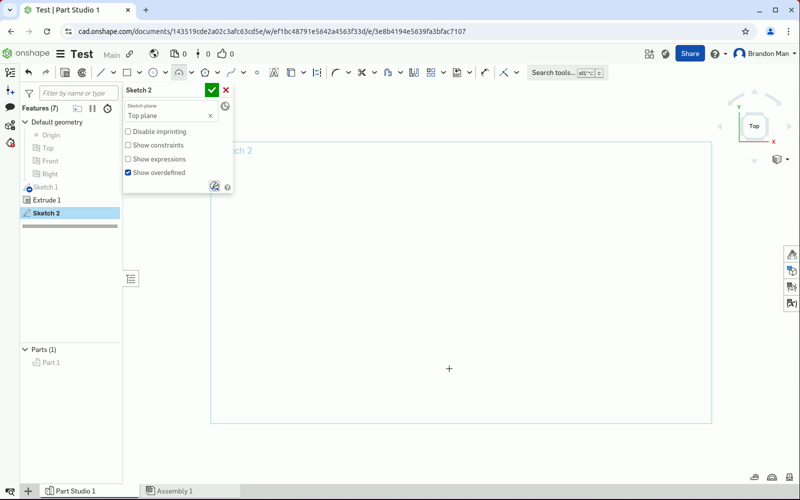
mouse_move(453, 372)
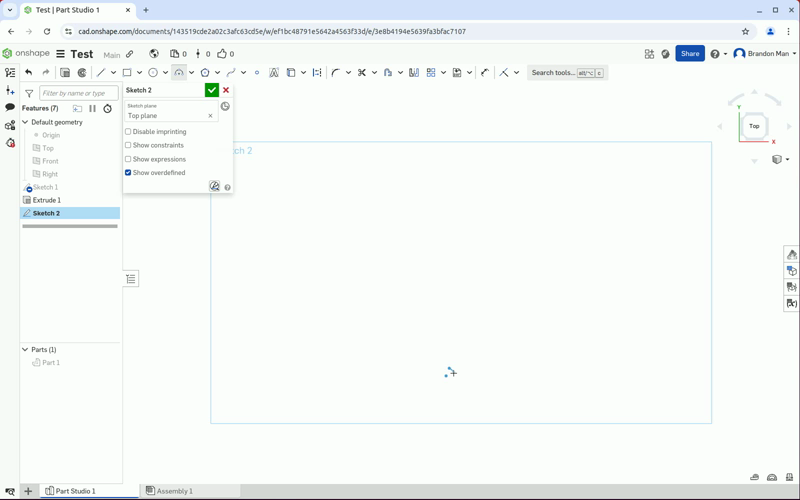
scroll(6)
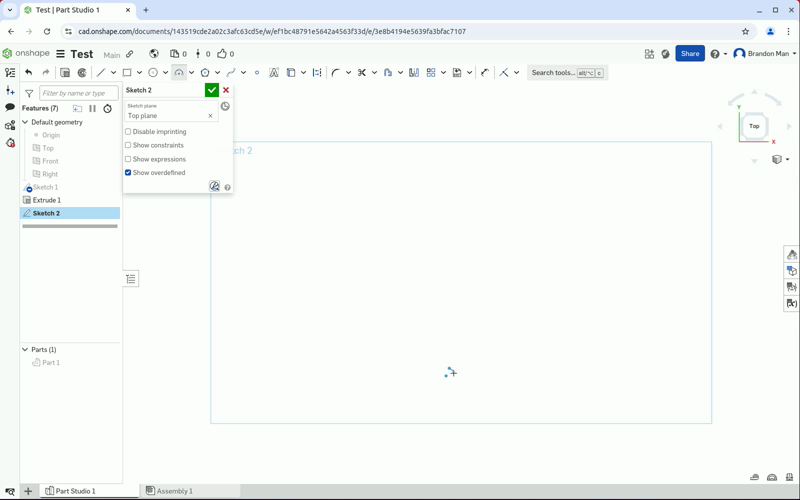
scroll(6)
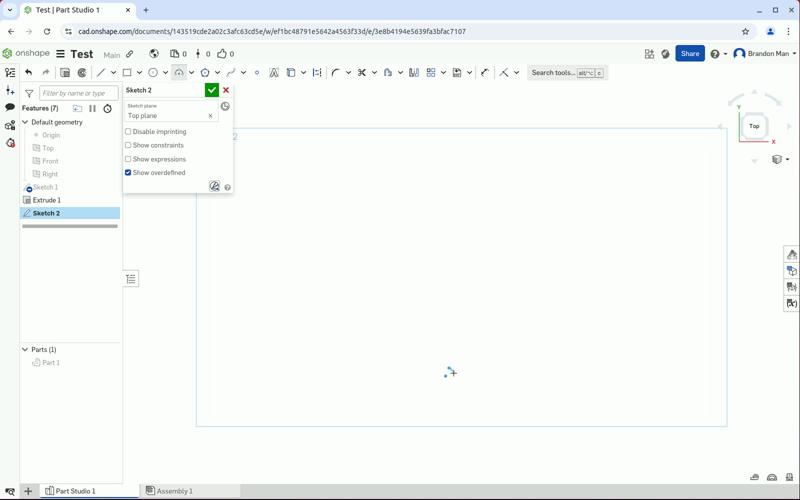
scroll(6)
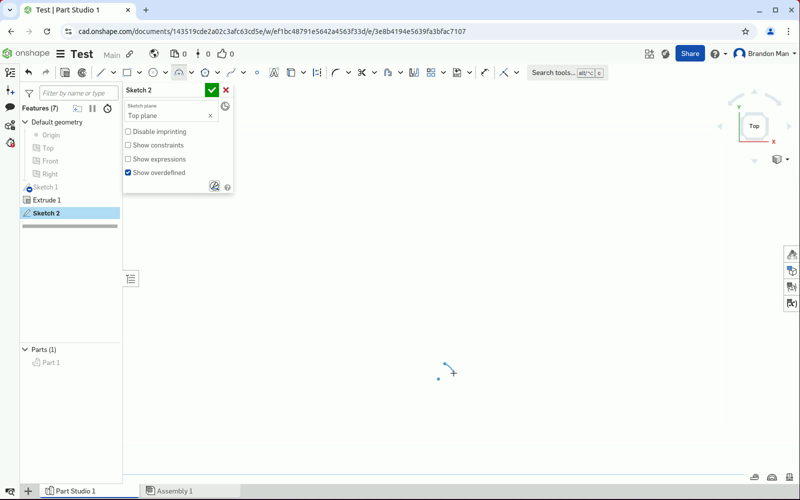
scroll(6)
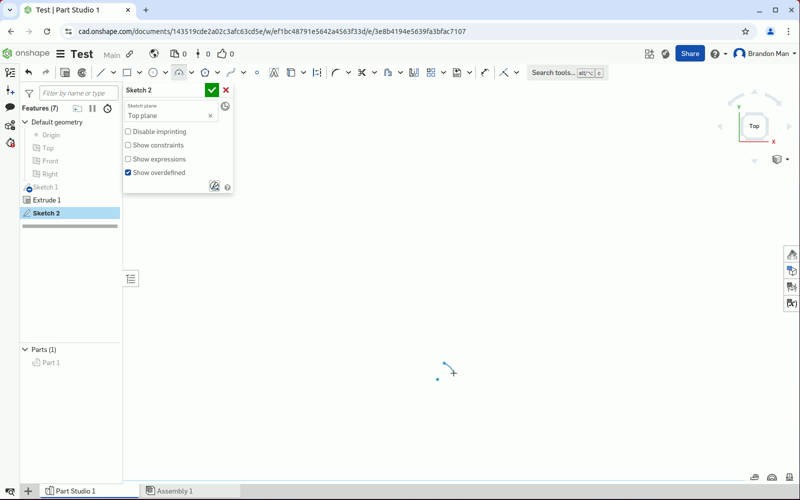
scroll(6)
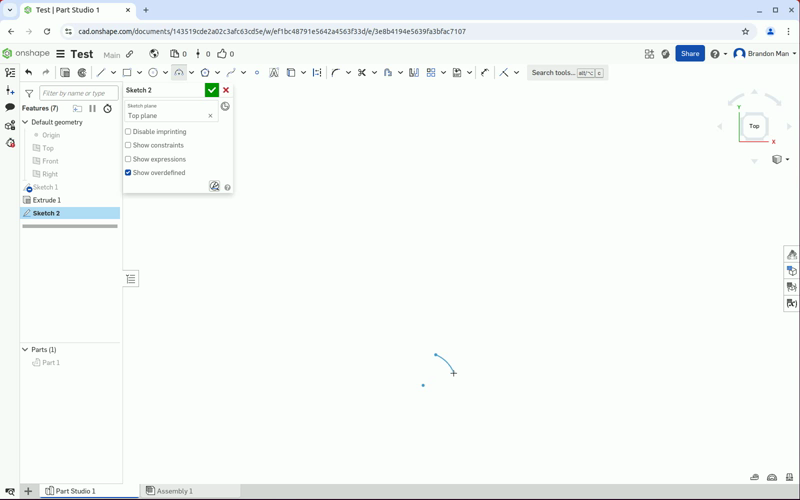
scroll(6)
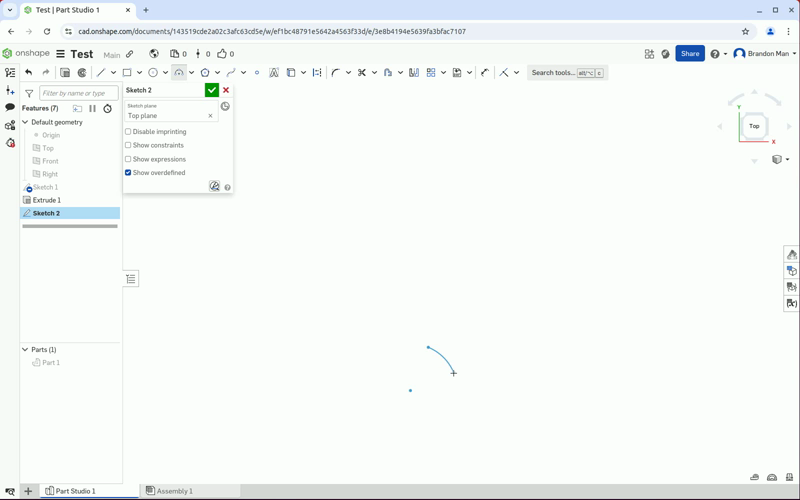
scroll(6)
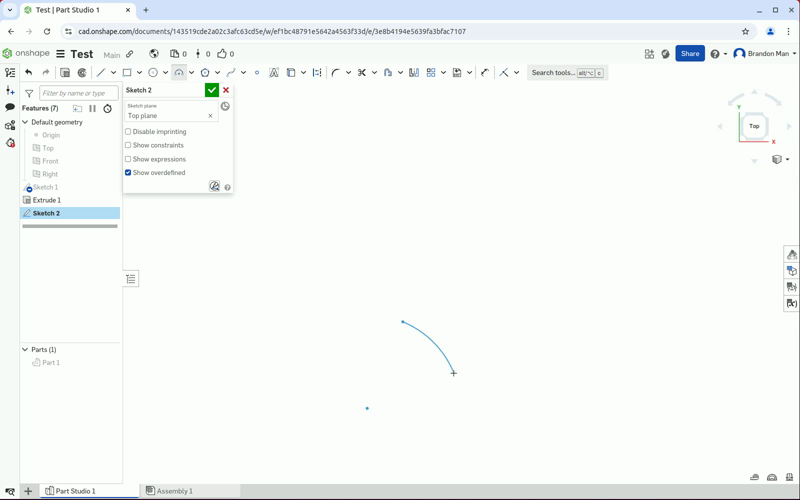
click(453, 372)
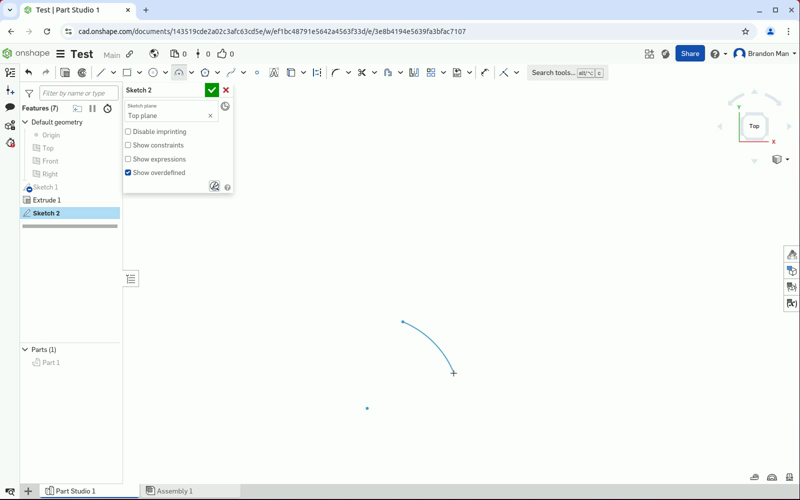
scroll(-6)
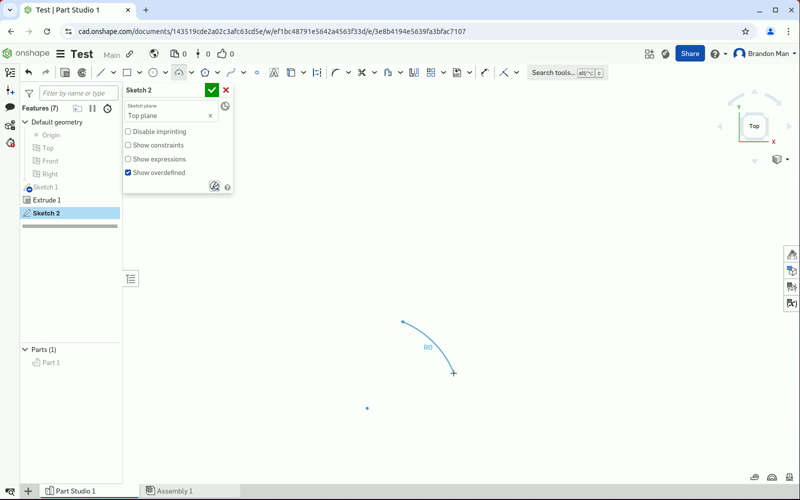
scroll(-6)
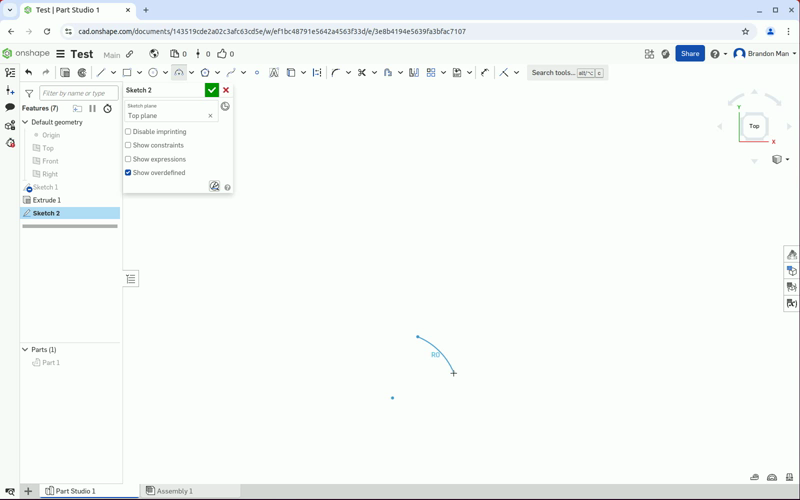
scroll(-6)
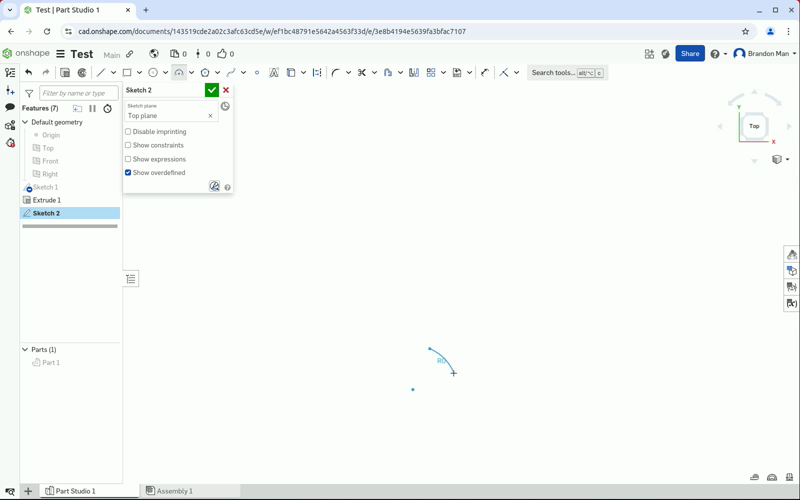
scroll(-6)
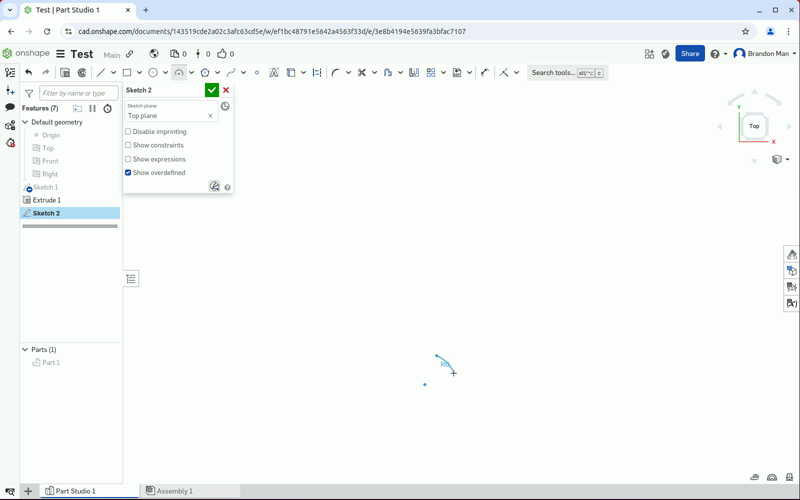
scroll(-6)
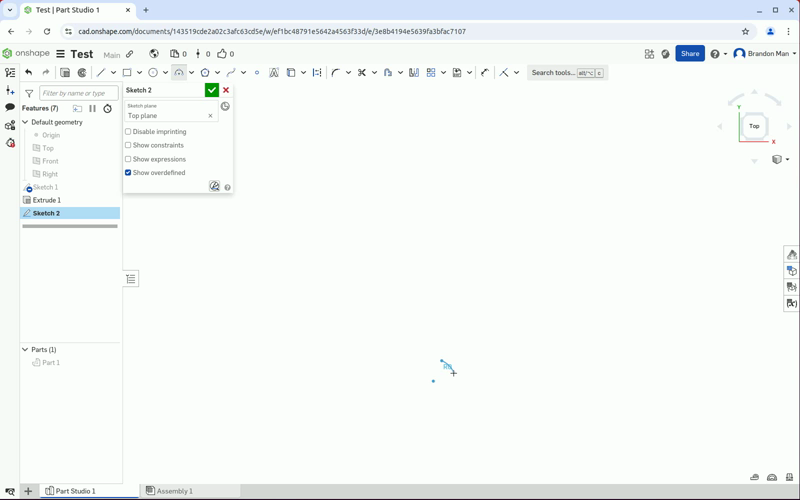
scroll(-6)
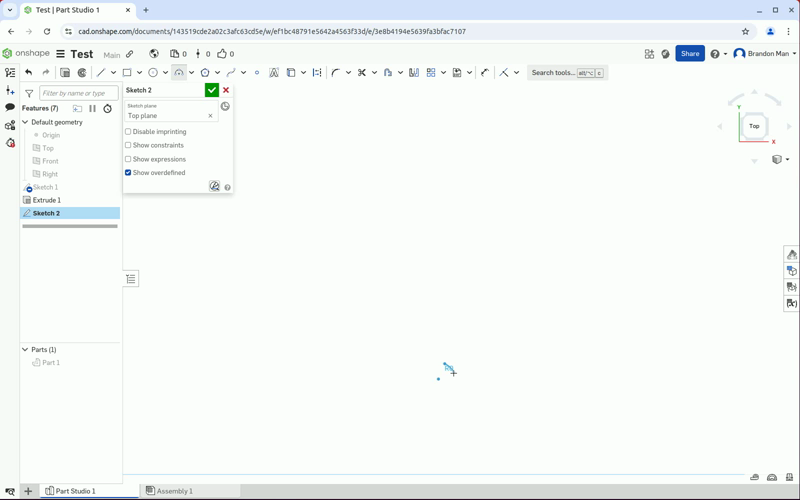
scroll(-6)
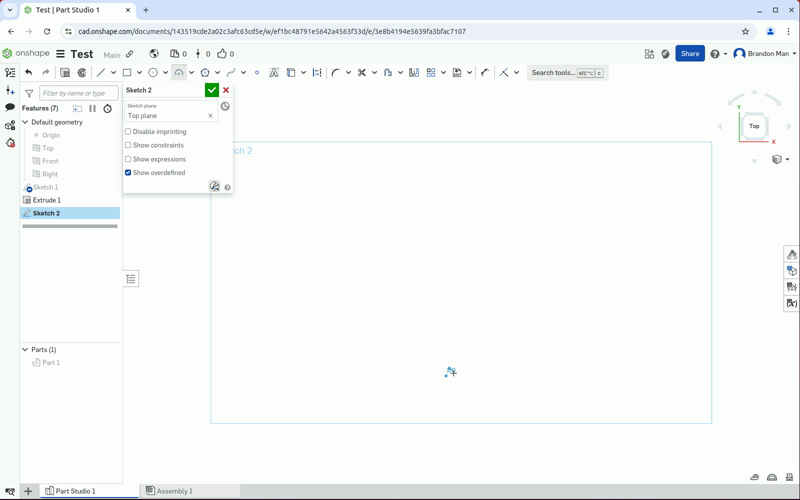
mouse_move(452, 369)
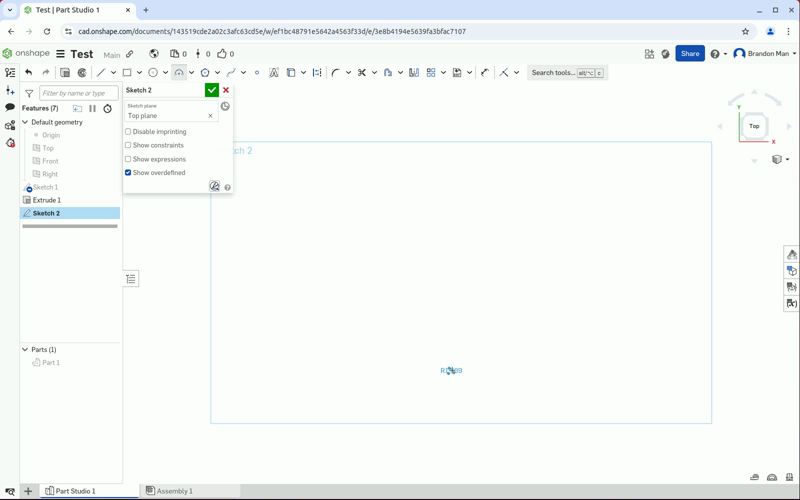
scroll(6)
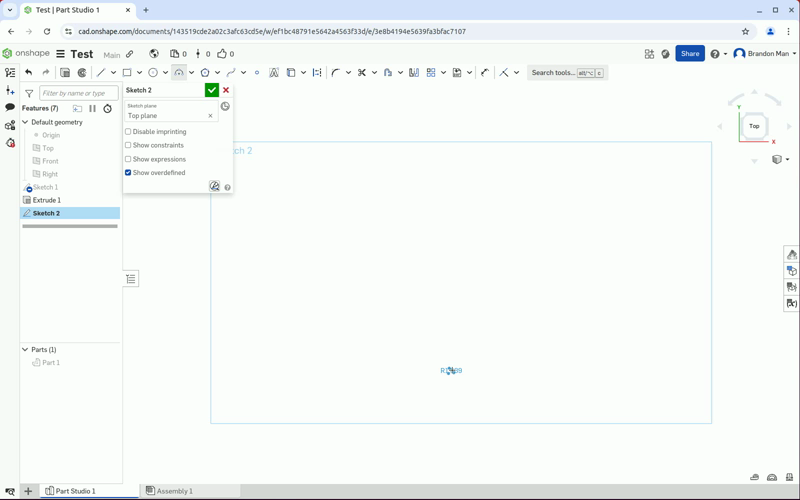
scroll(6)
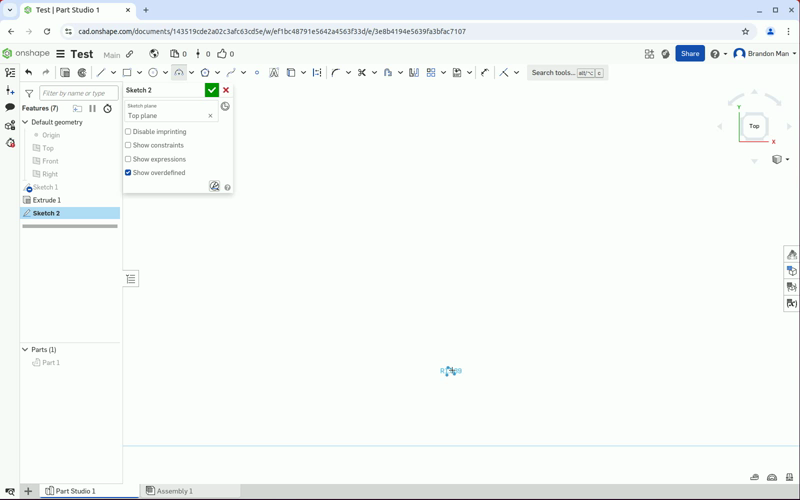
scroll(6)
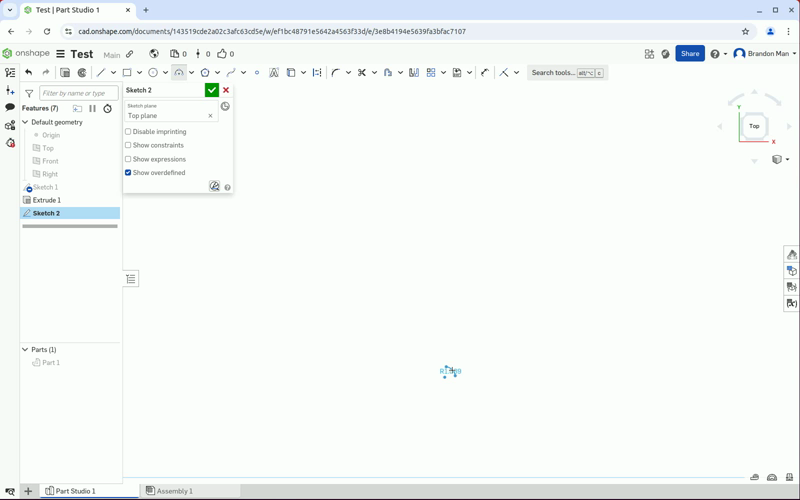
scroll(6)
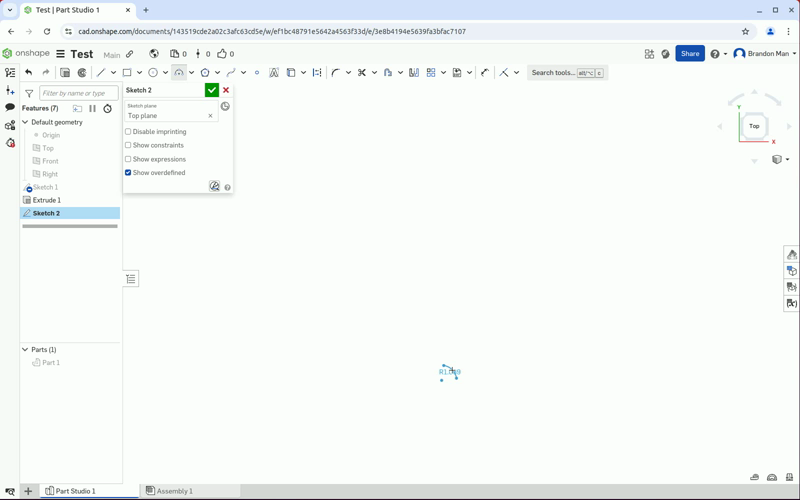
scroll(6)
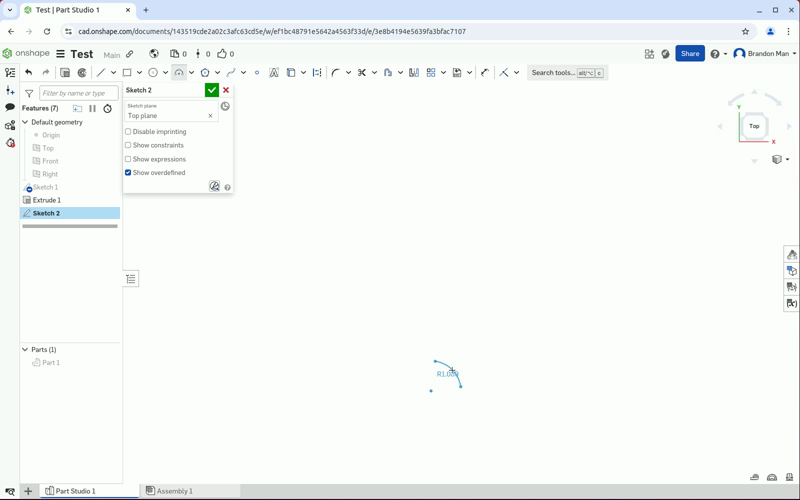
scroll(6)
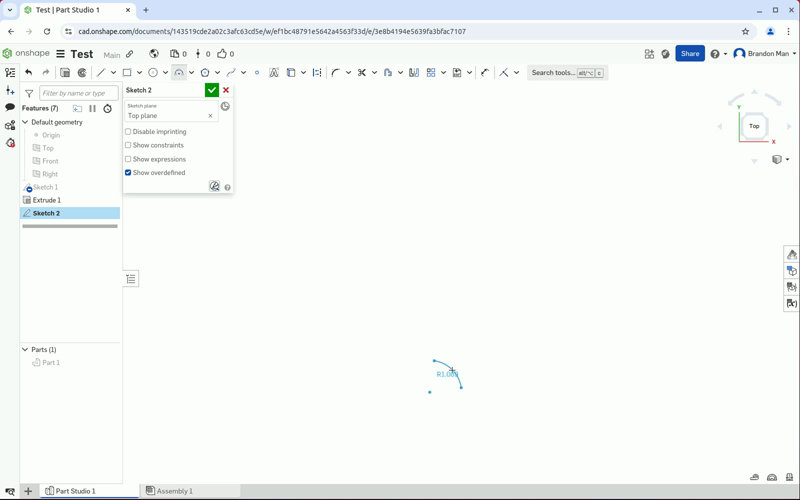
scroll(6)
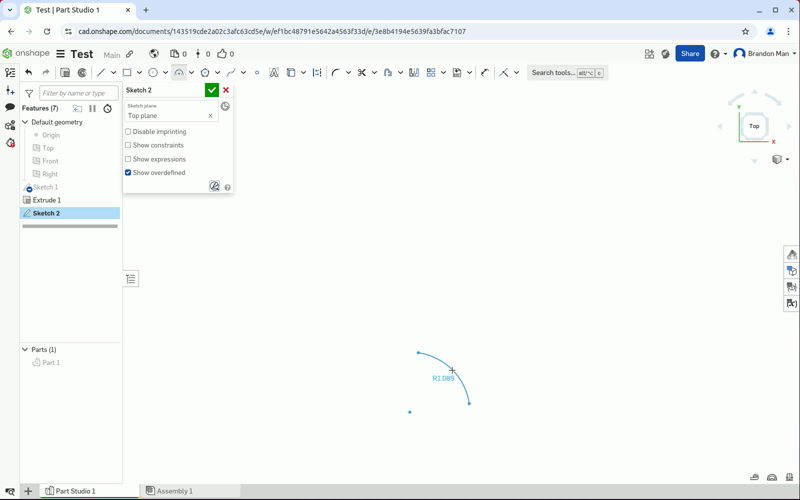
click(452, 369)
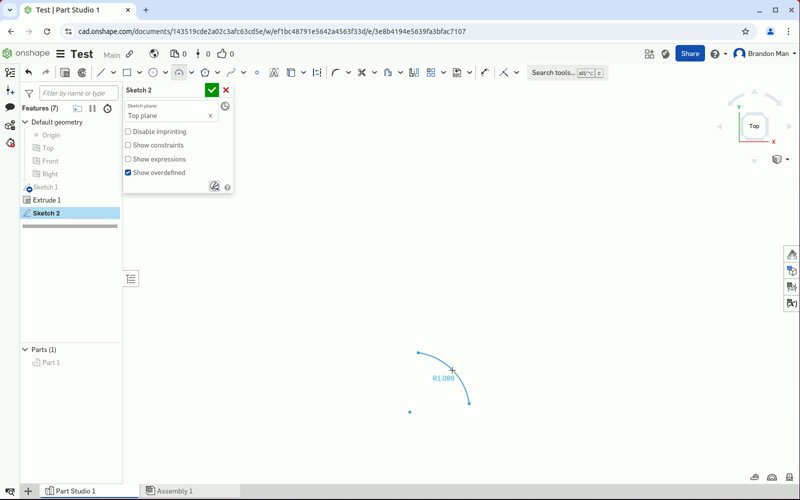
scroll(-6)
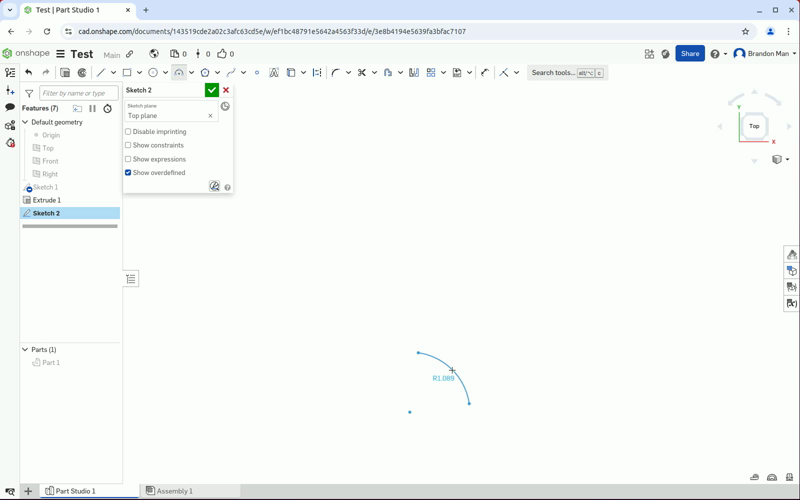
scroll(-6)
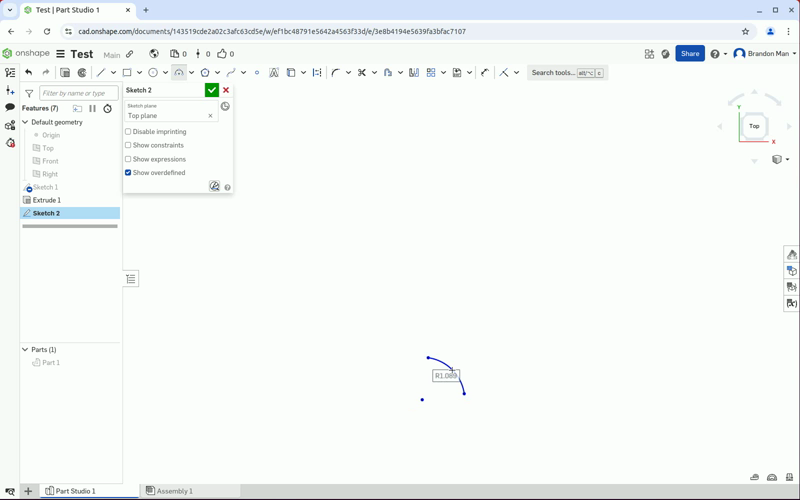
scroll(-6)
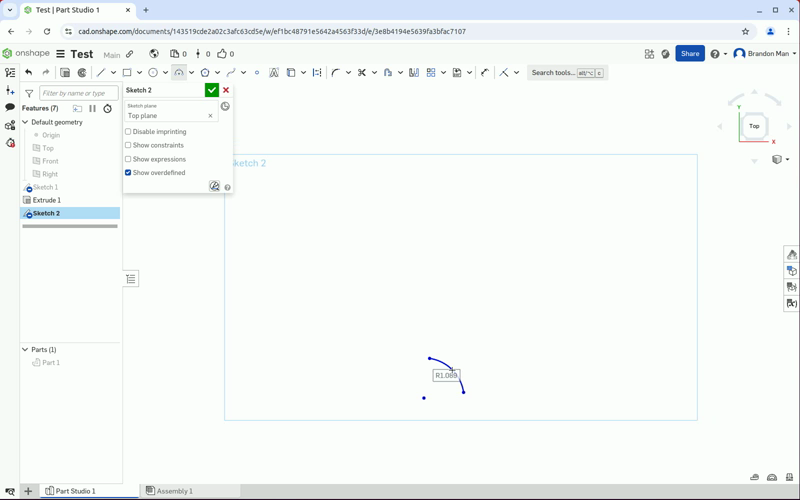
scroll(-6)
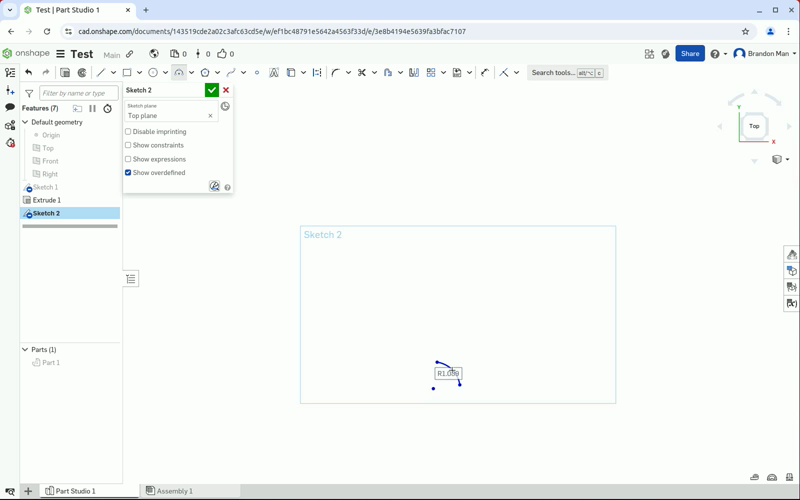
scroll(-6)
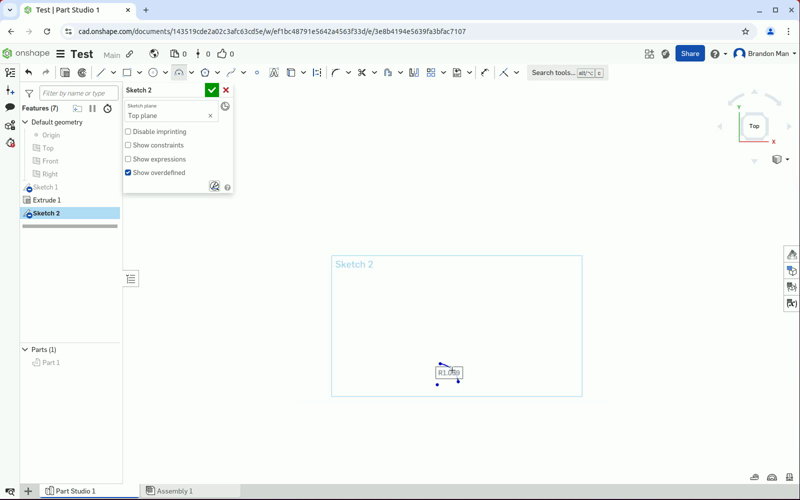
scroll(-6)
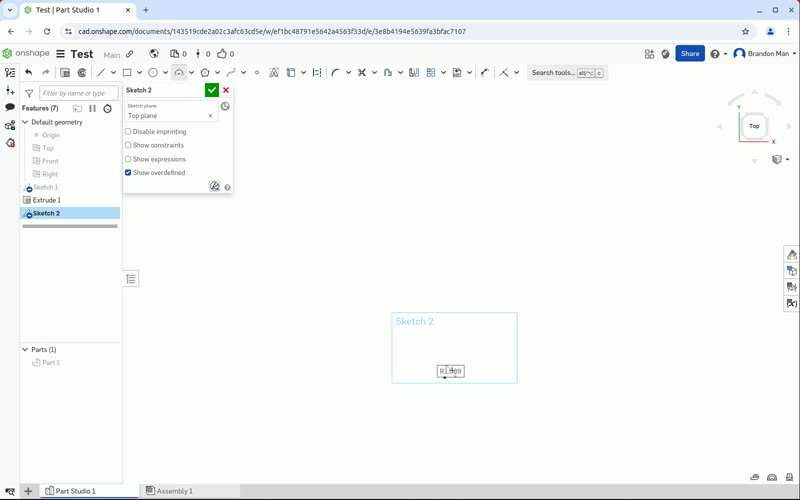
scroll(-6)
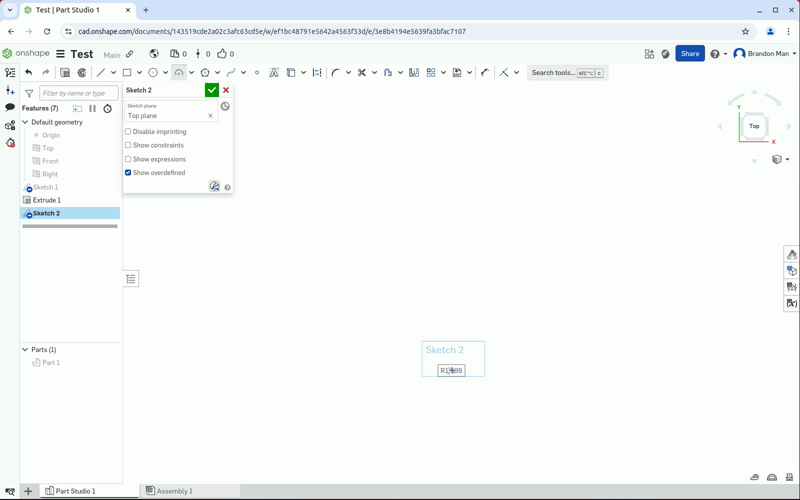
key_up(shift)
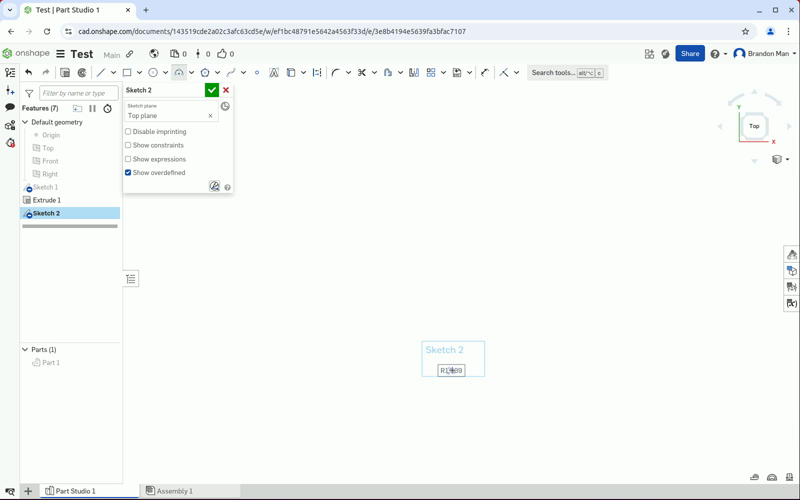
key(esc)
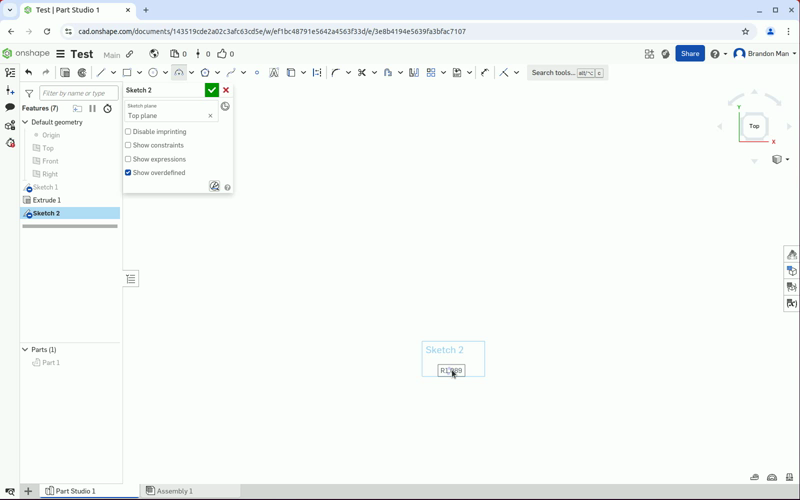
key(l)
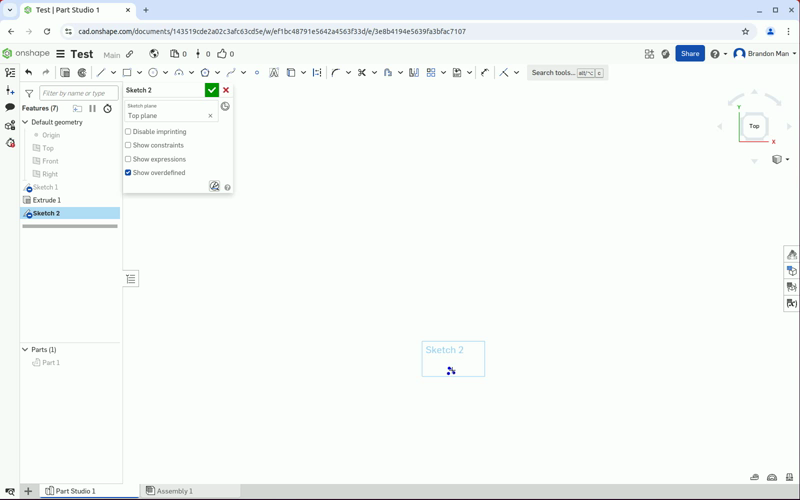
mouse_move(453, 372)
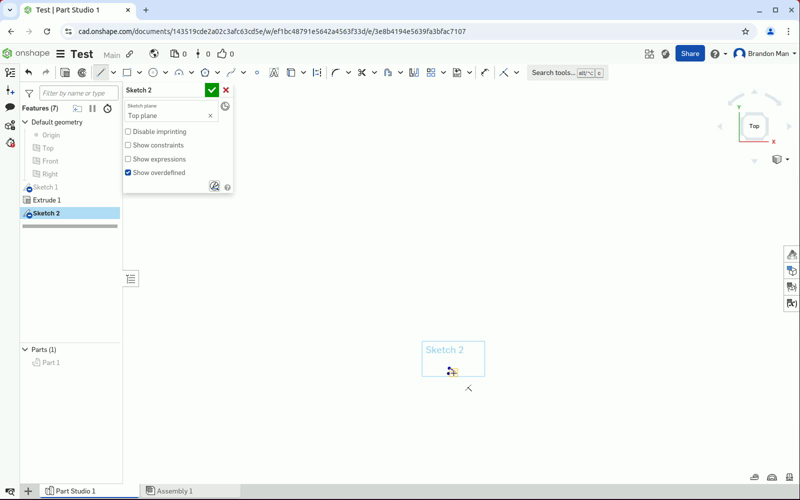
scroll(6)
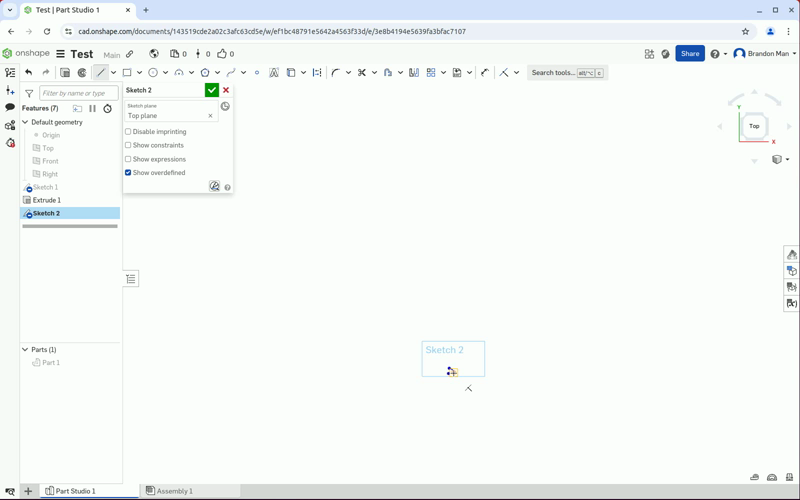
scroll(6)
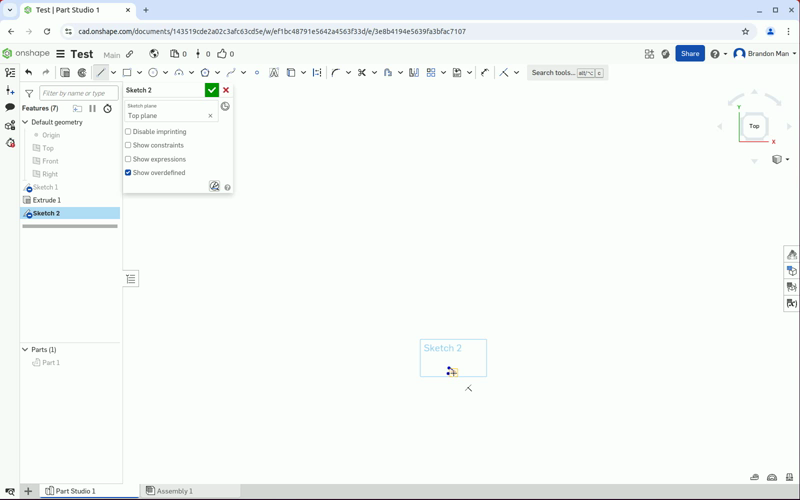
scroll(6)
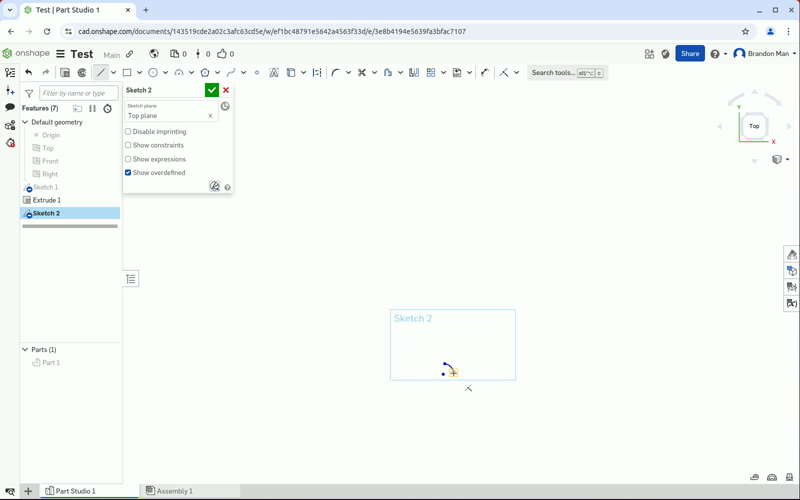
scroll(6)
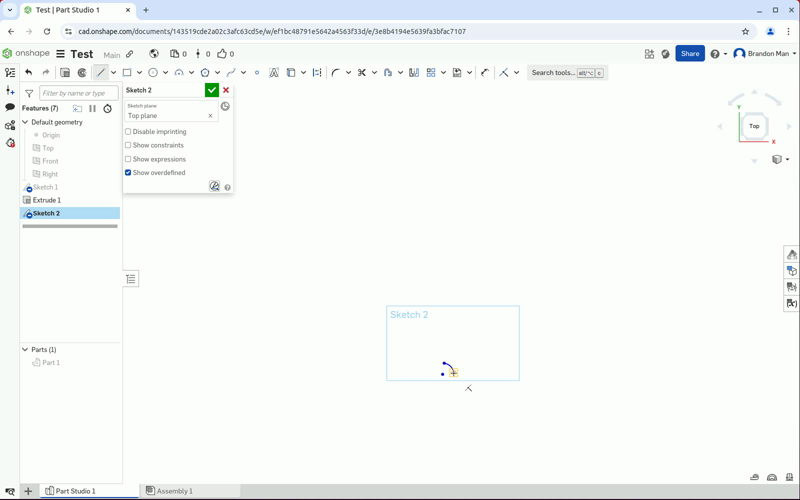
scroll(6)
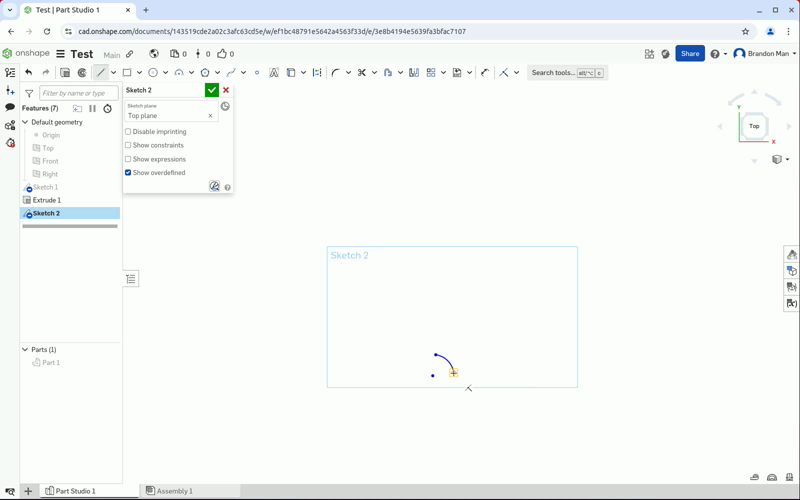
scroll(6)
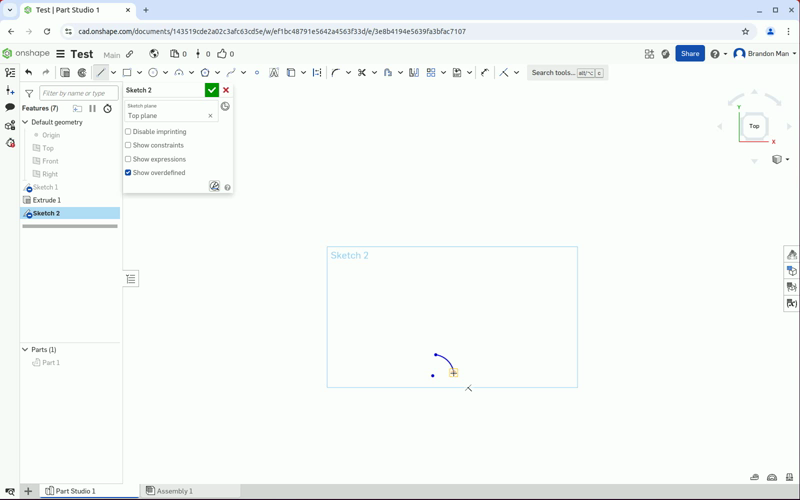
scroll(6)
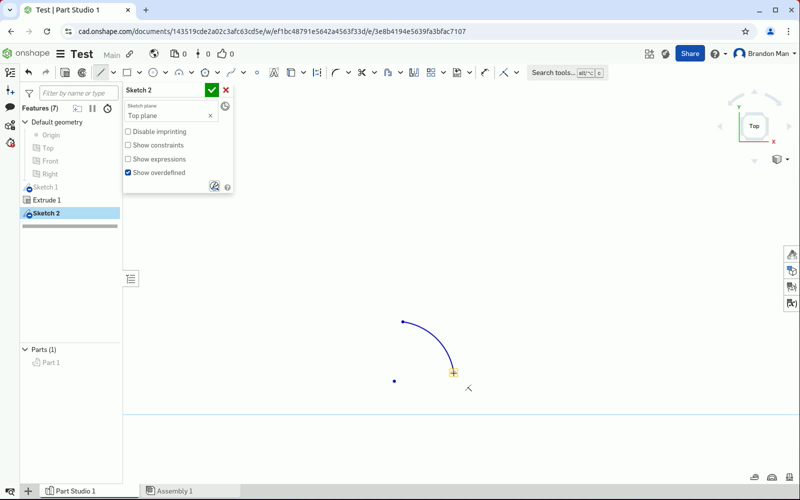
click(453, 372)
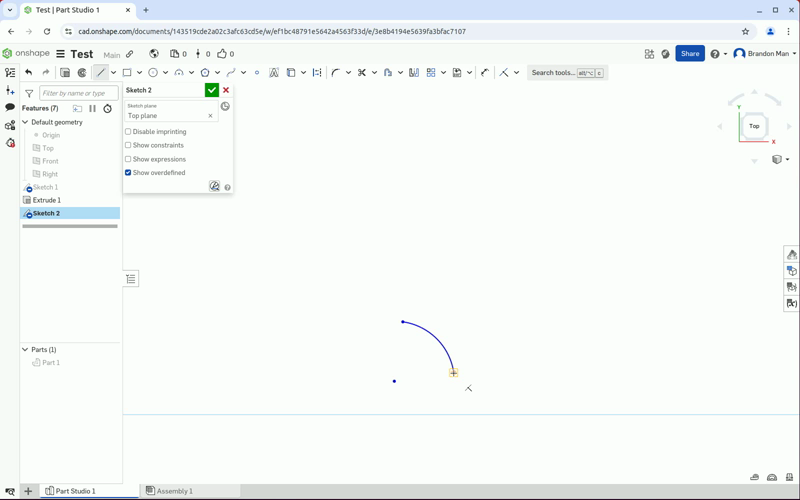
scroll(-6)
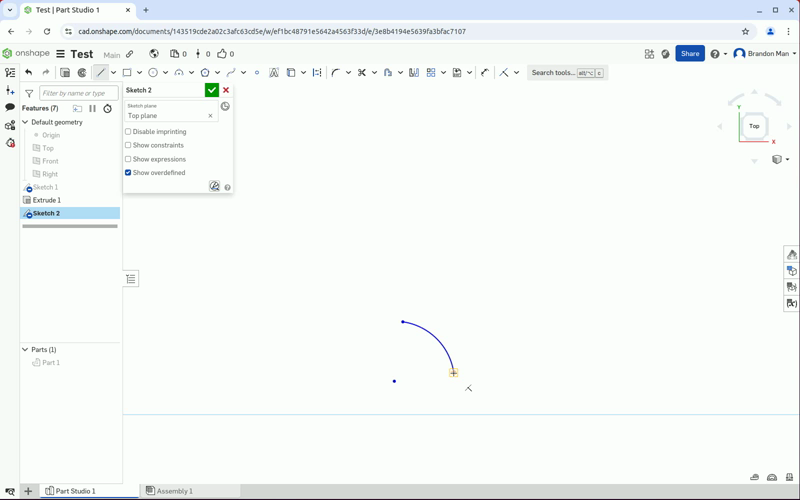
scroll(-6)
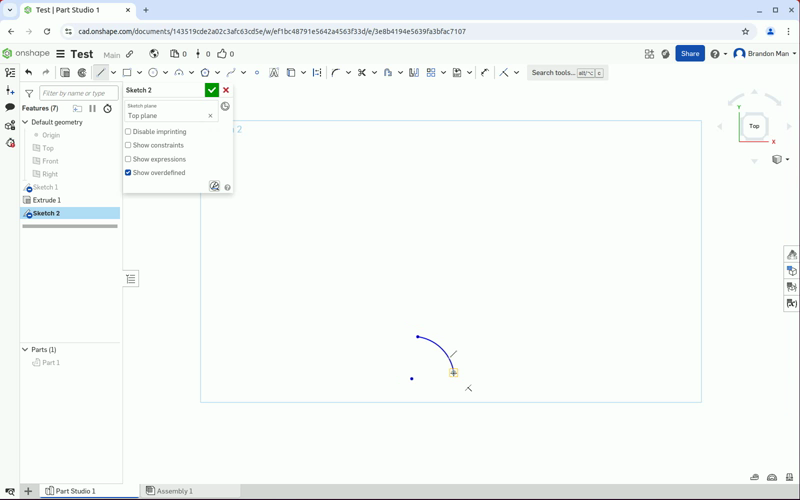
scroll(-6)
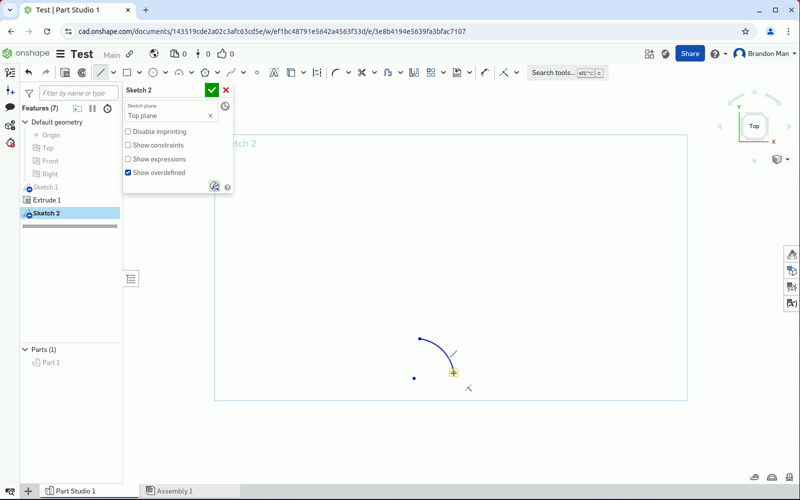
scroll(-6)
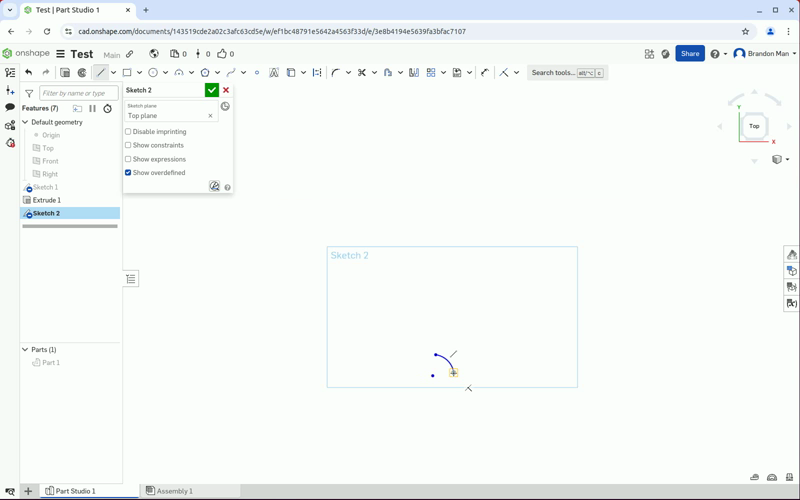
scroll(-6)
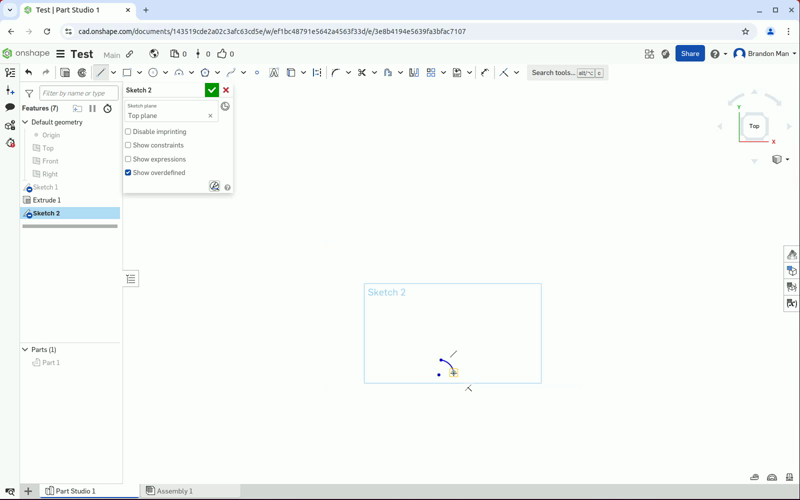
scroll(-6)
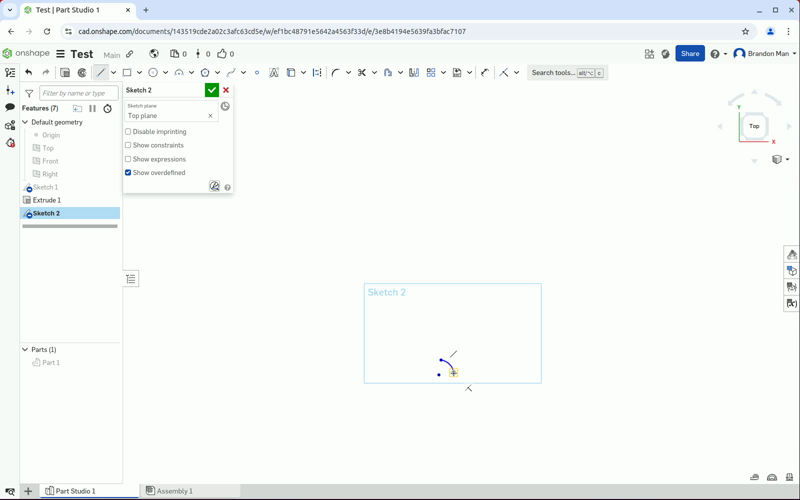
scroll(-6)
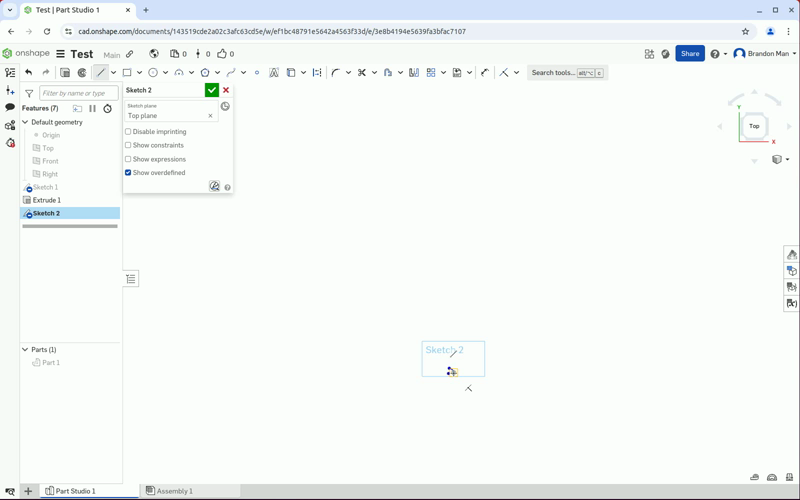
key_down(shift)
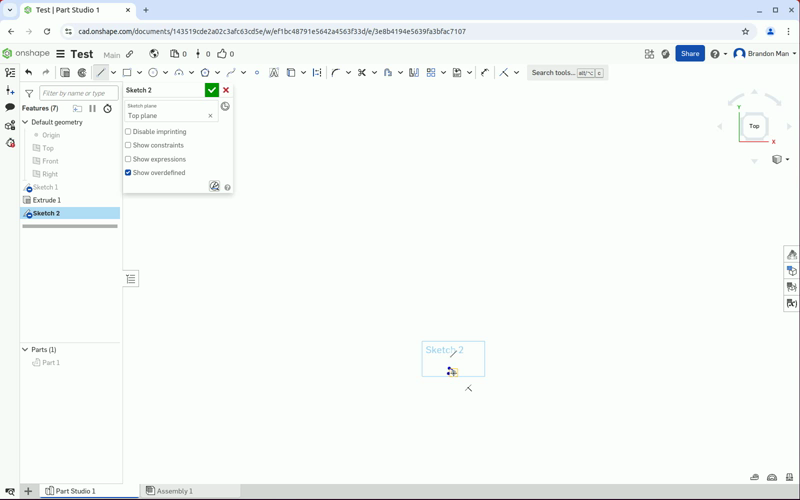
mouse_move(483, 372)
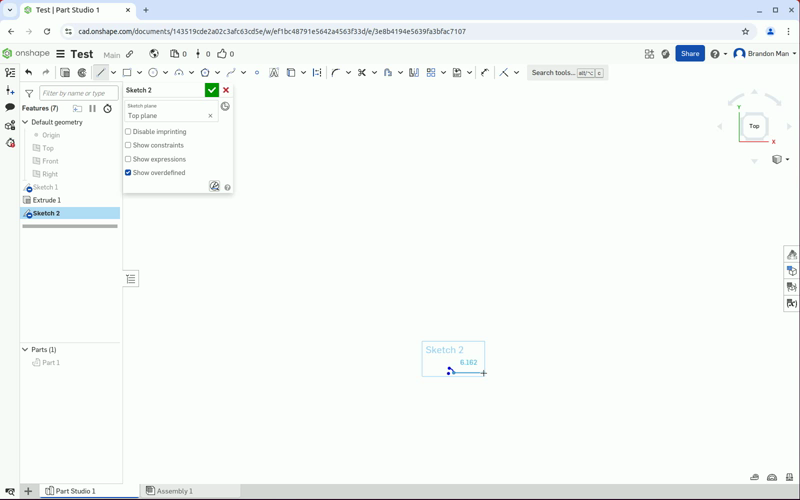
mouse_move(469, 372)
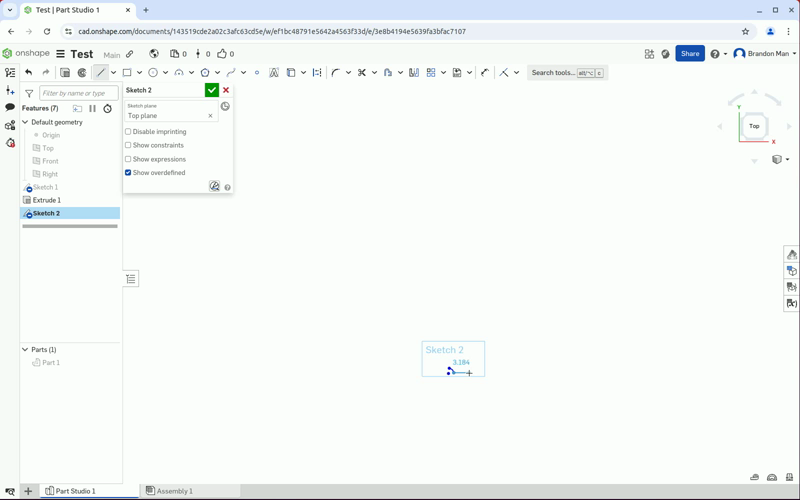
click(469, 372)
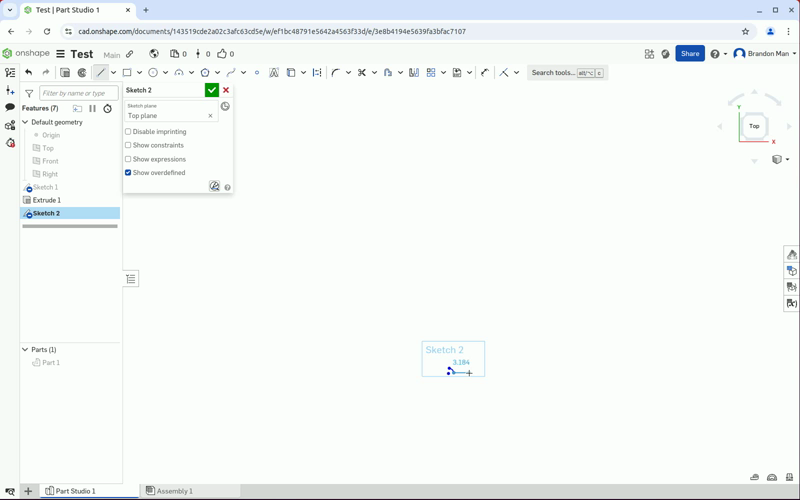
key_up(shift)
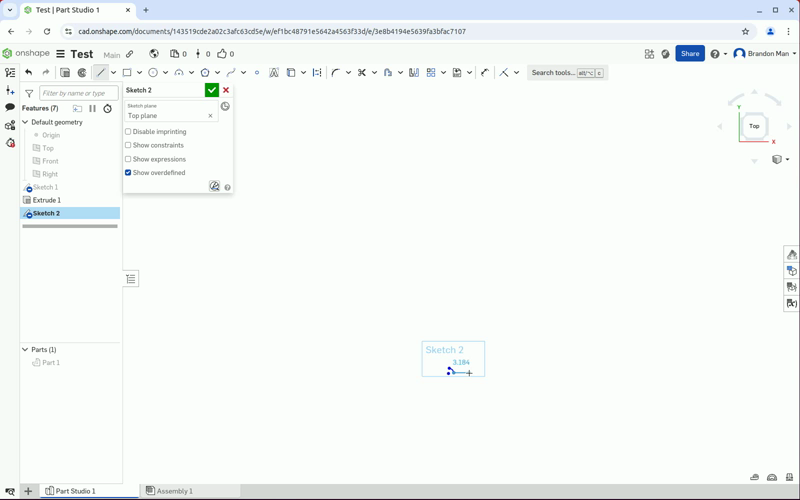
key(esc)
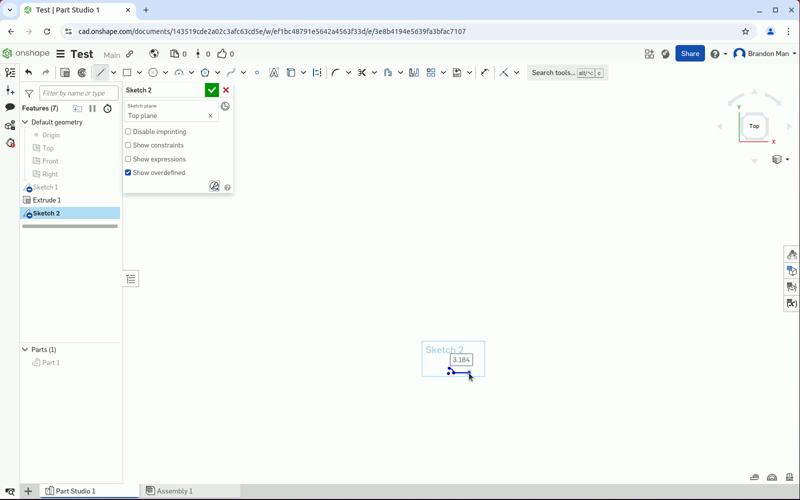
key(a)
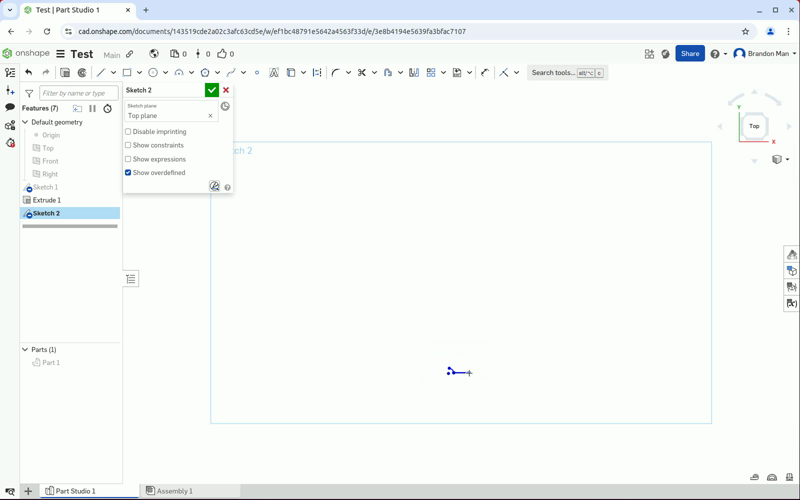
mouse_move(469, 372)
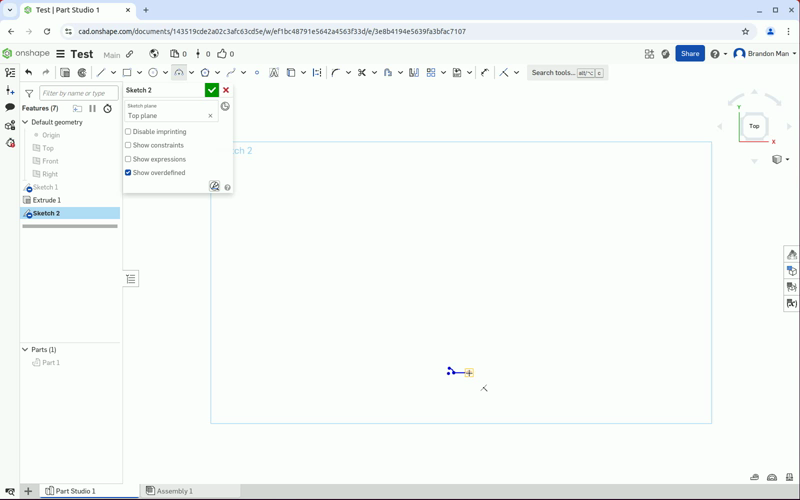
click(469, 372)
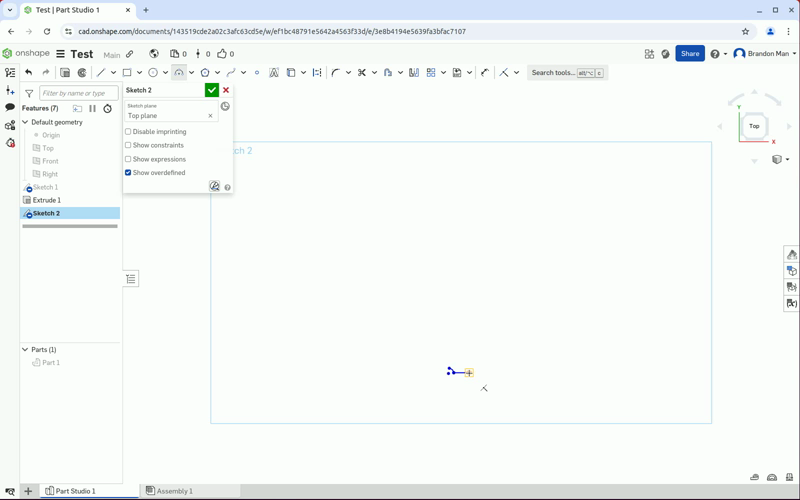
key_down(shift)
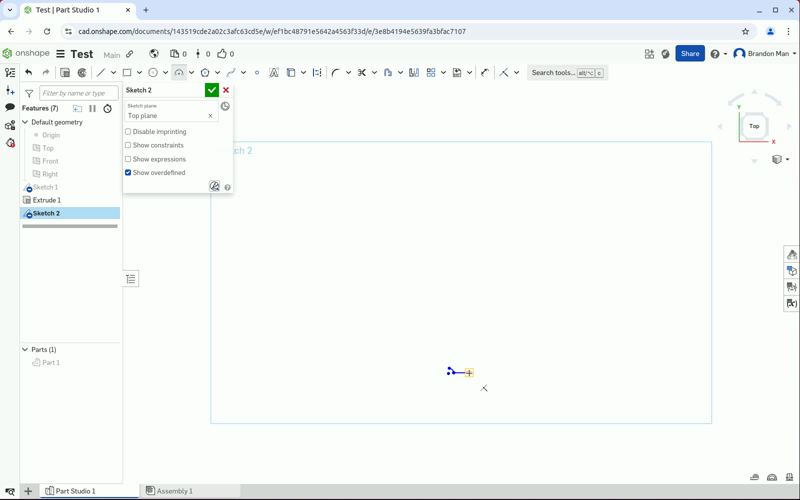
mouse_move(473, 368)
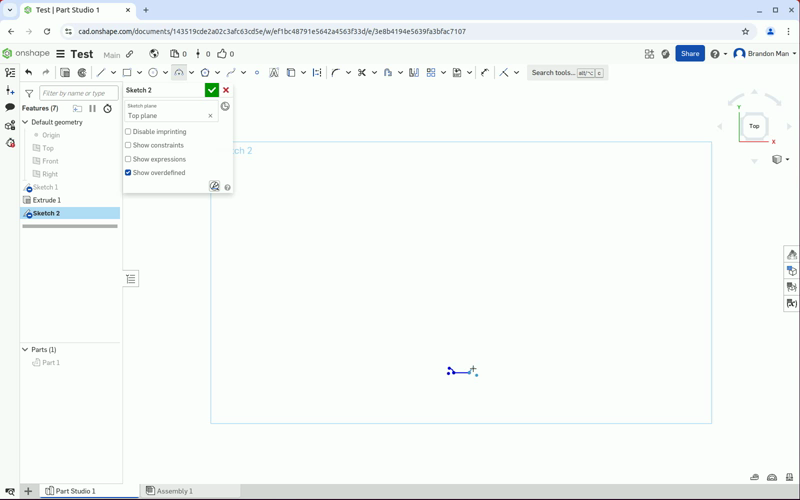
scroll(6)
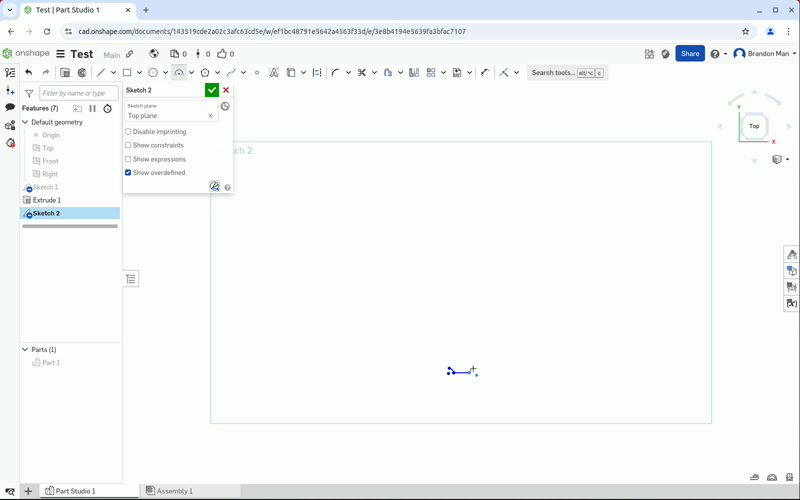
scroll(6)
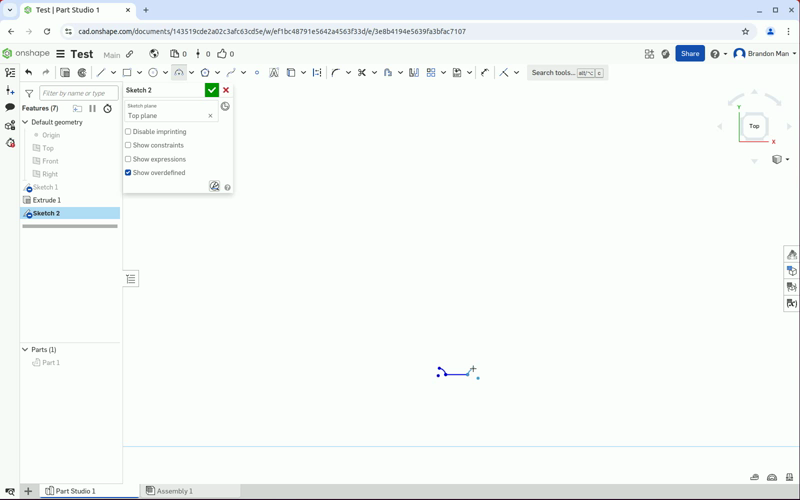
scroll(6)
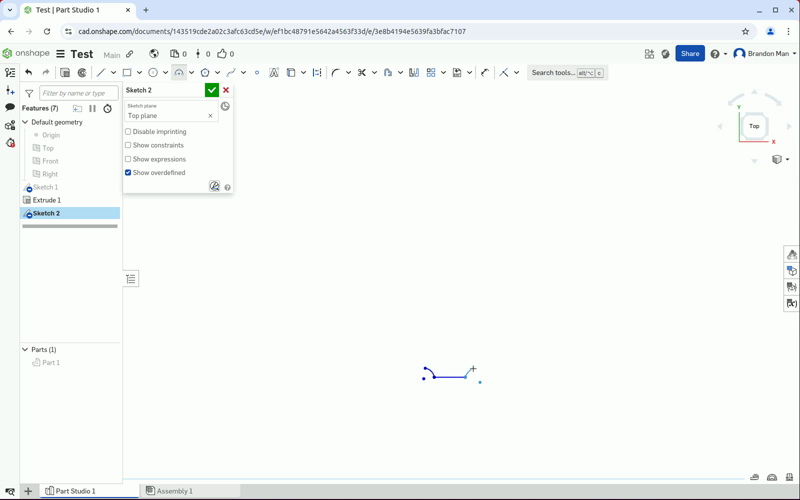
scroll(6)
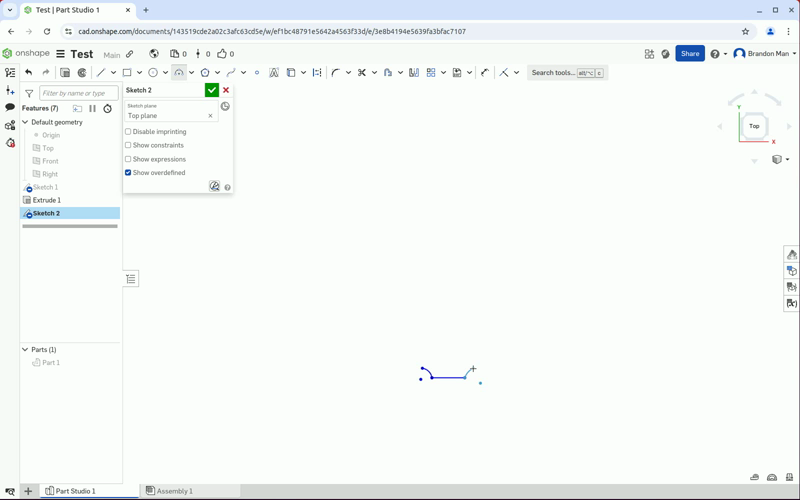
scroll(6)
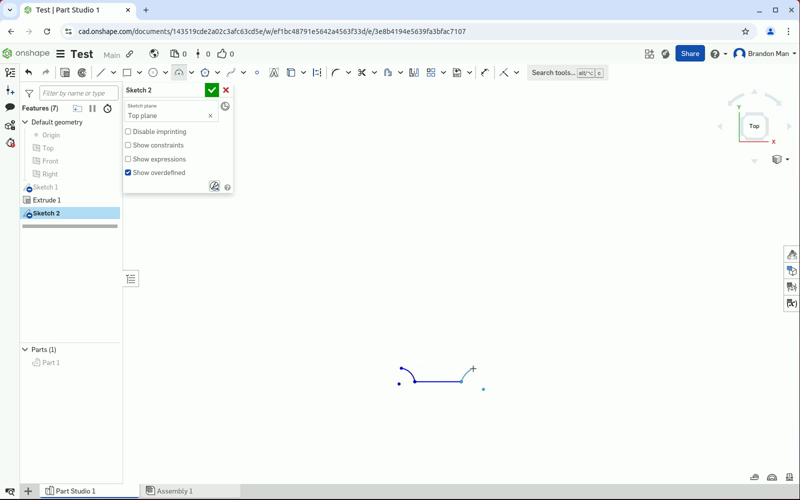
scroll(6)
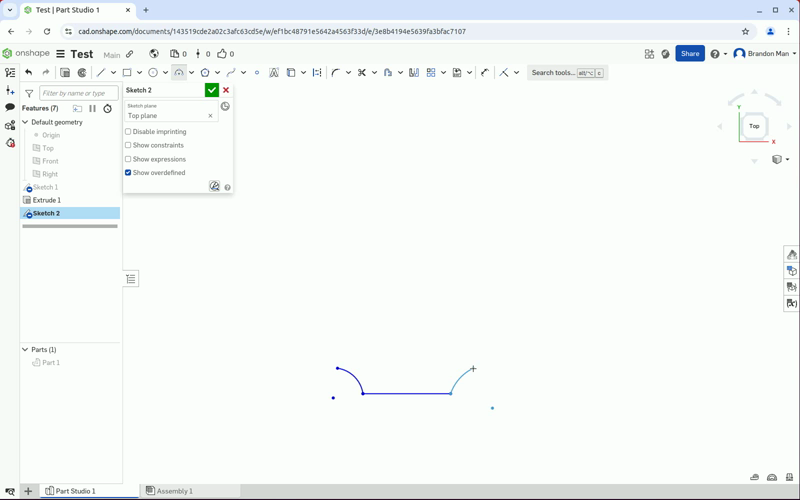
scroll(6)
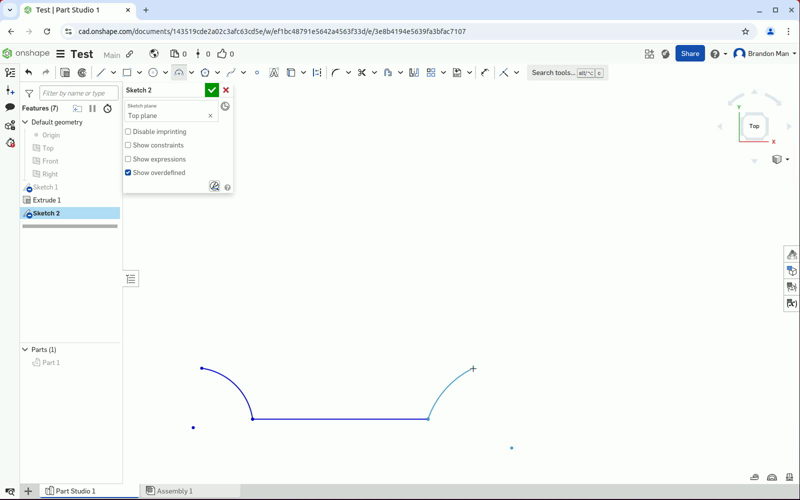
click(473, 368)
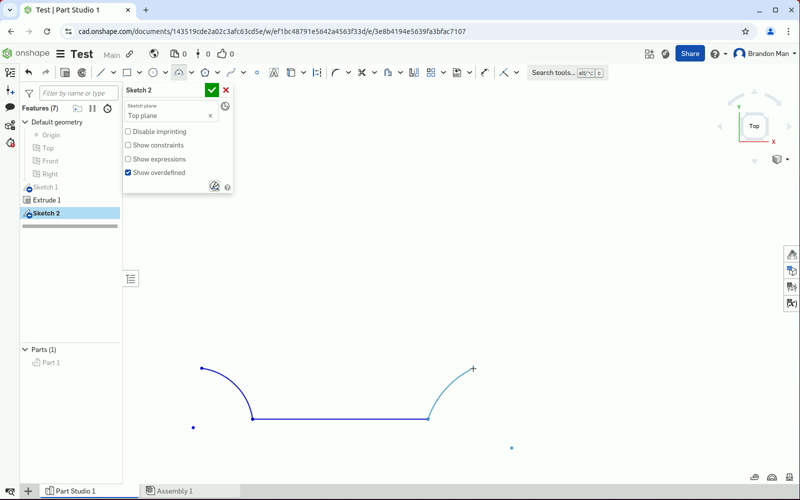
scroll(-6)
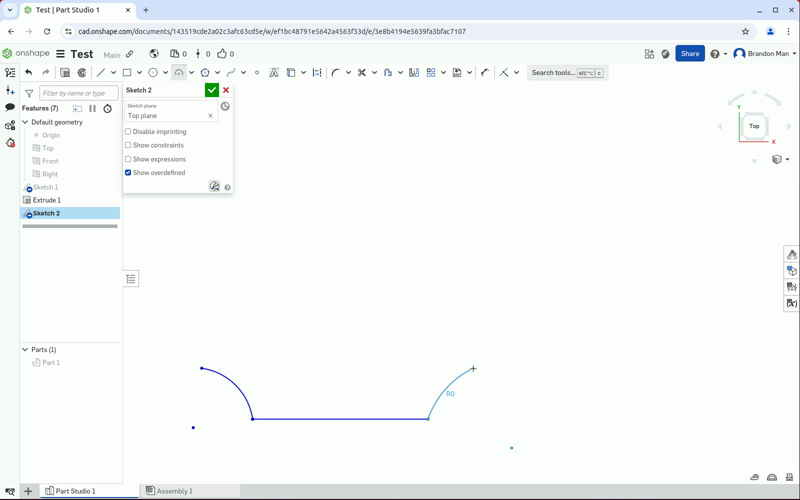
scroll(-6)
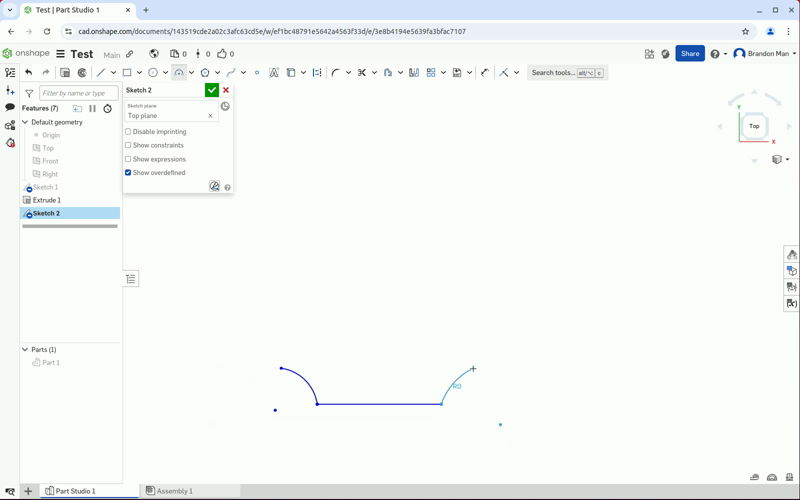
scroll(-6)
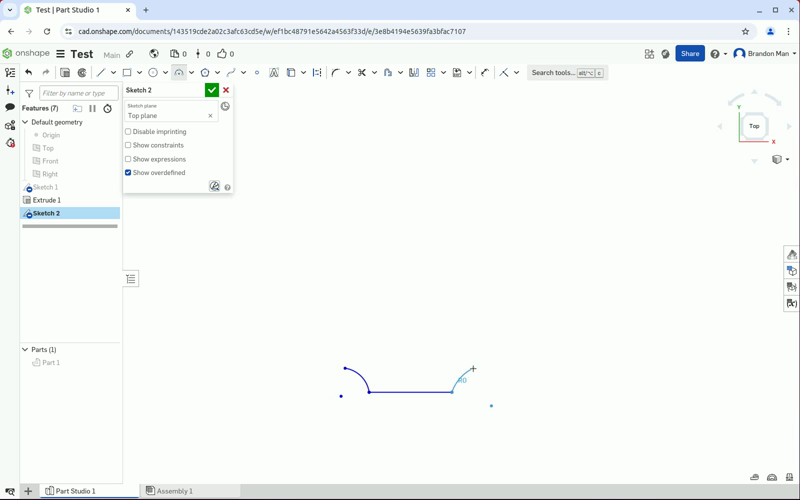
scroll(-6)
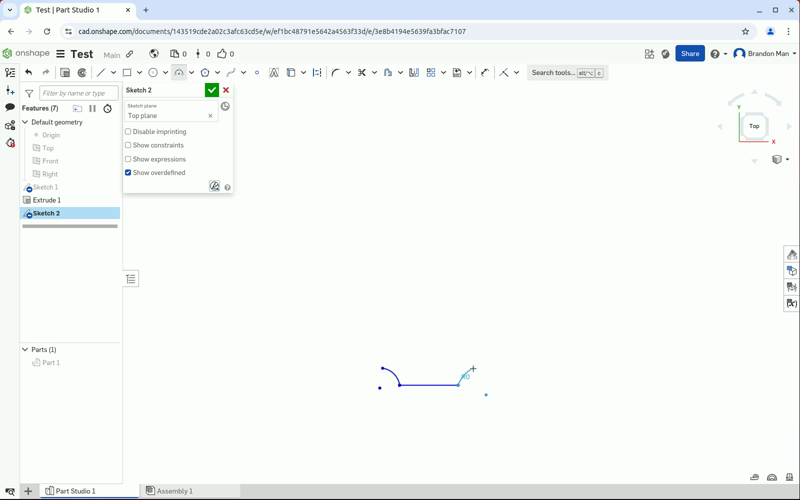
scroll(-6)
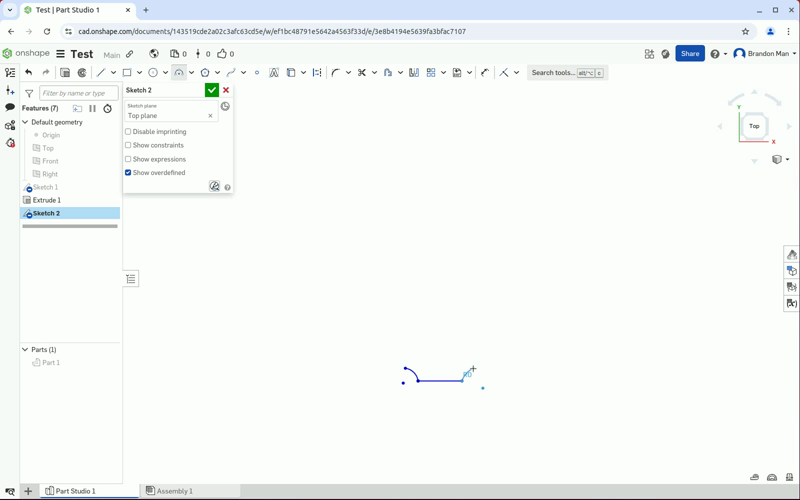
scroll(-6)
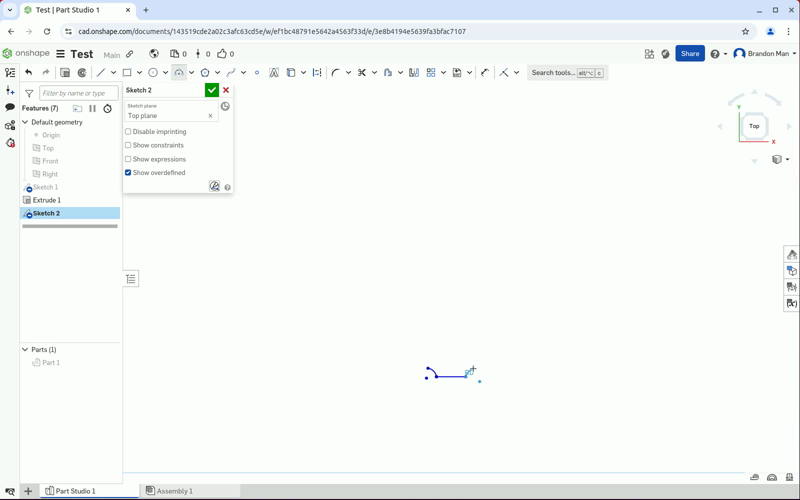
scroll(-6)
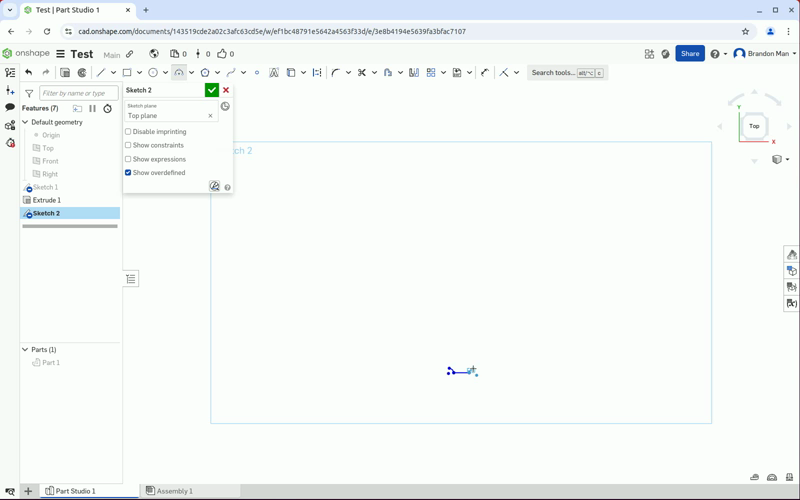
mouse_move(470, 369)
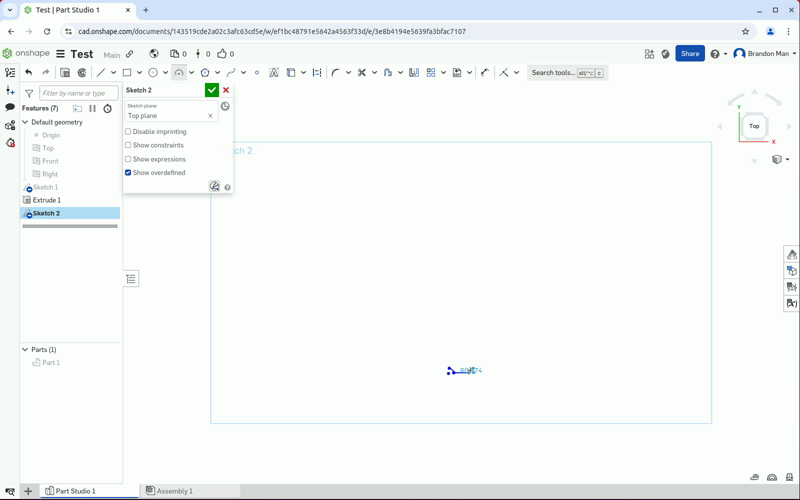
scroll(6)
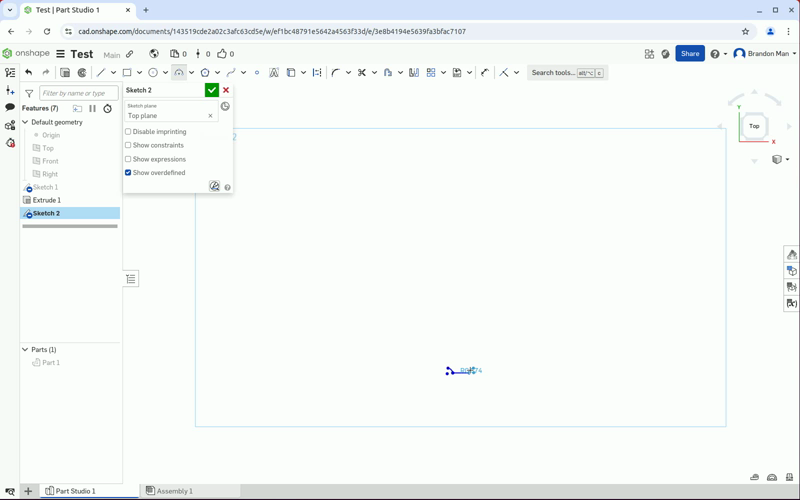
scroll(6)
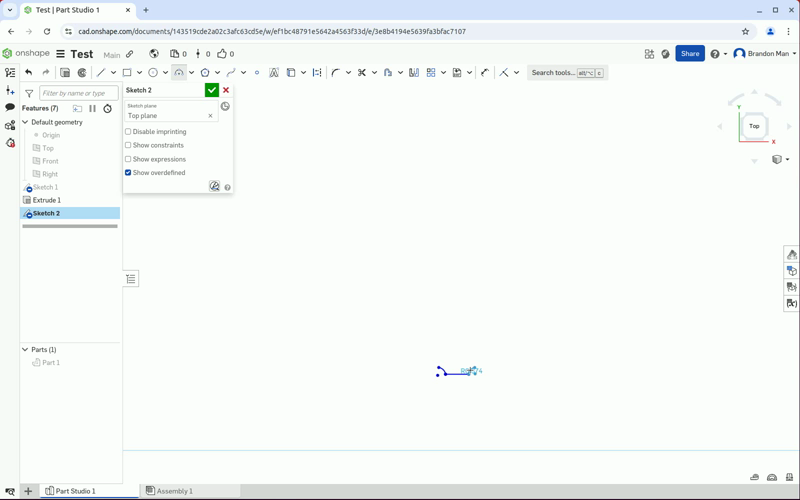
scroll(6)
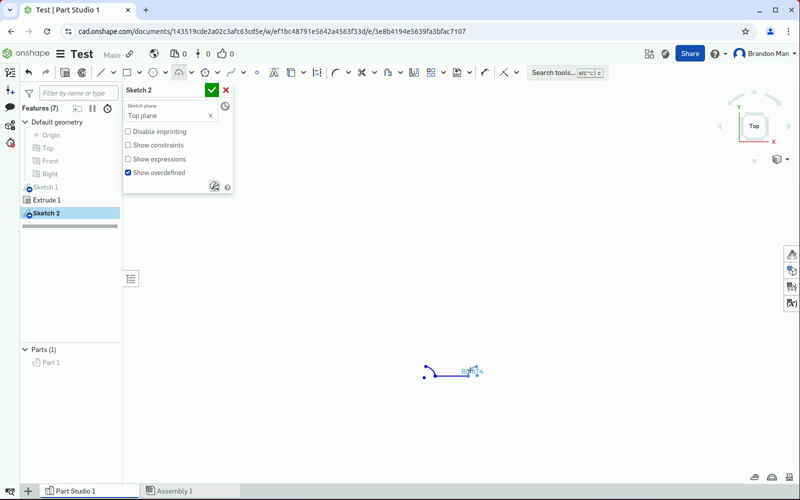
scroll(6)
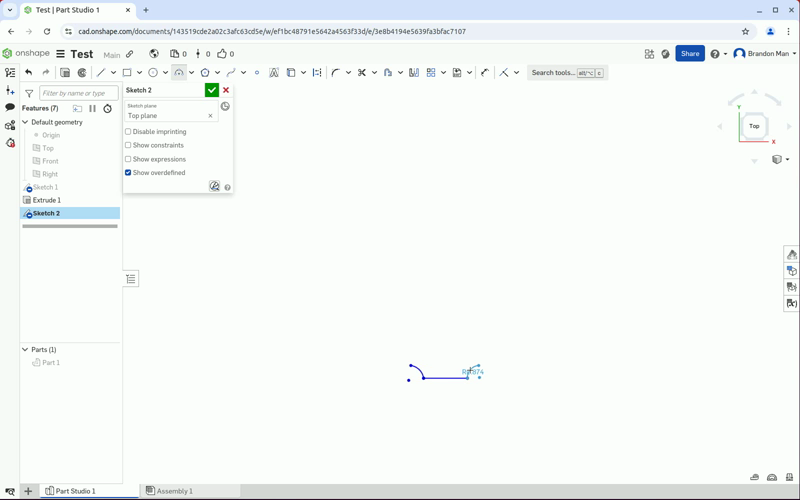
scroll(6)
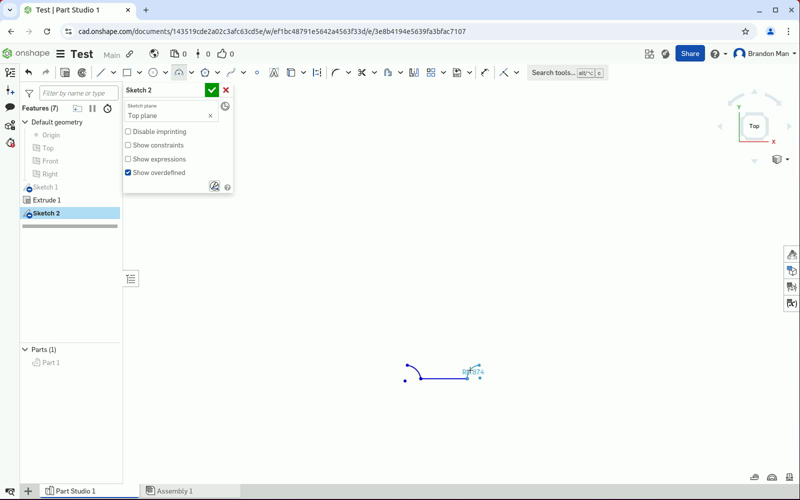
scroll(6)
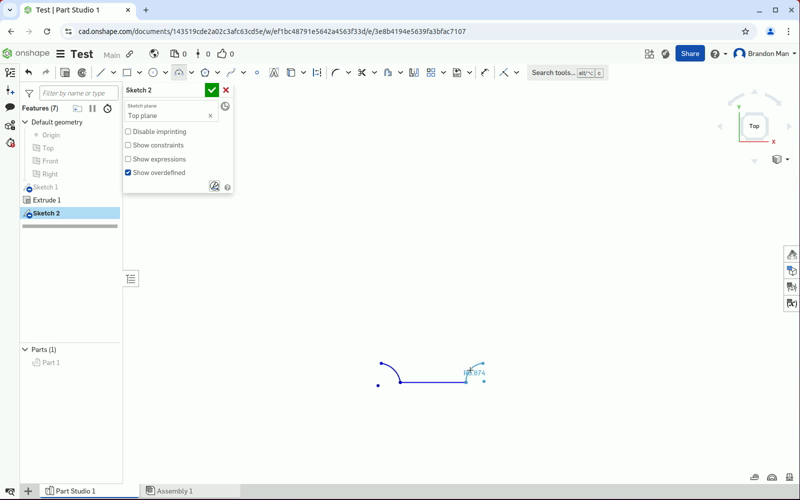
scroll(6)
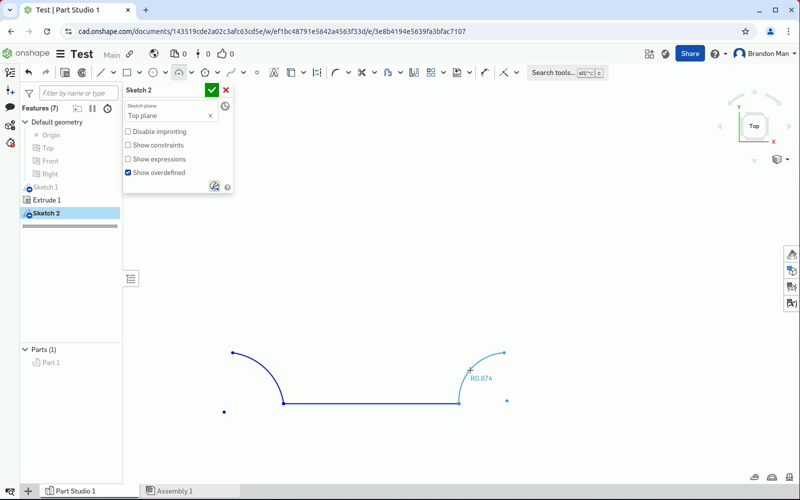
click(470, 369)
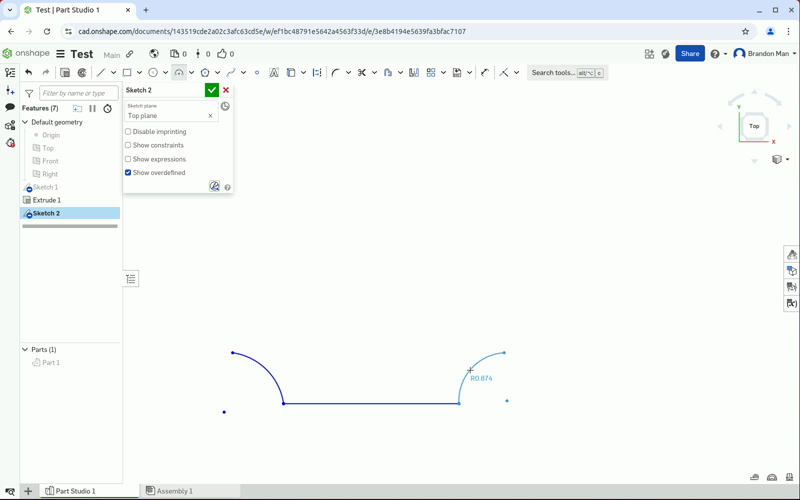
scroll(-6)
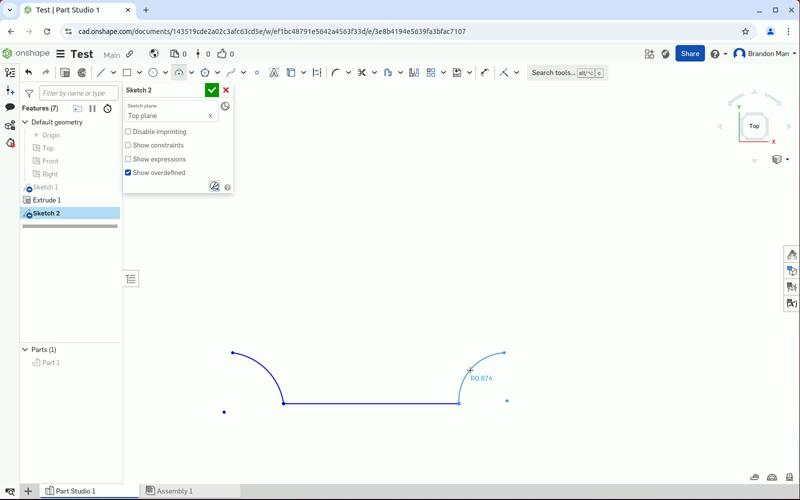
scroll(-6)
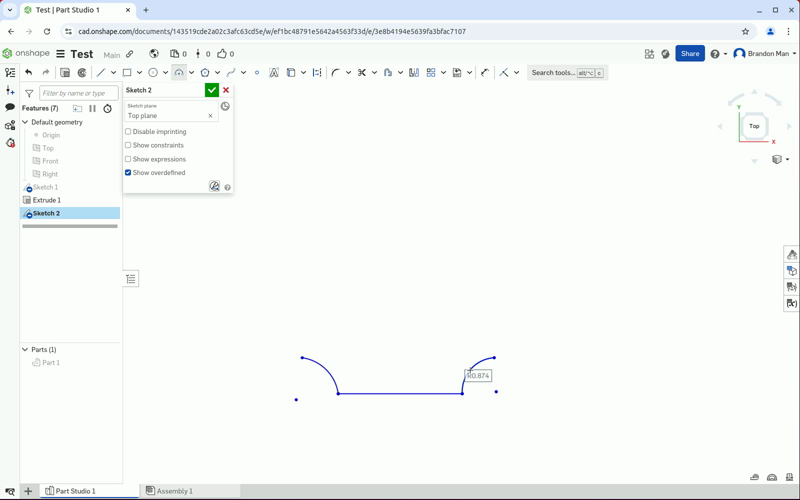
scroll(-6)
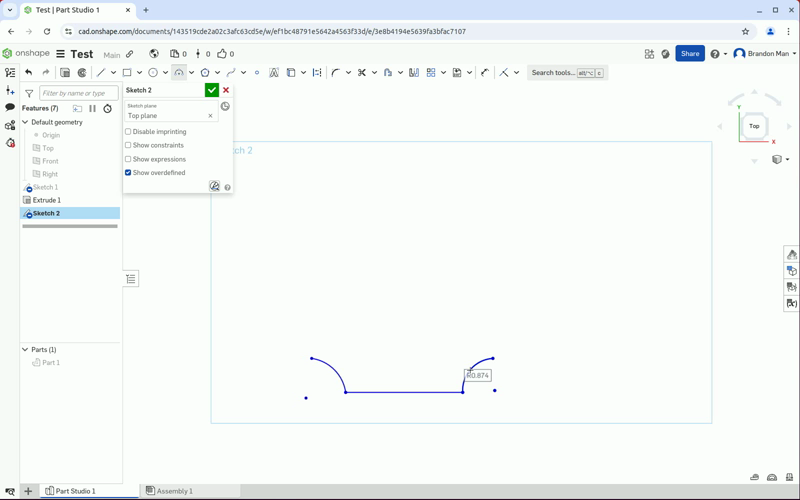
scroll(-6)
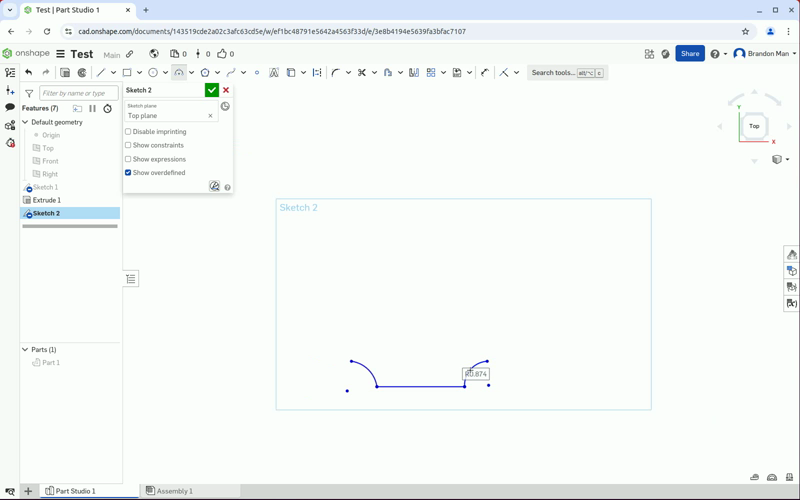
scroll(-6)
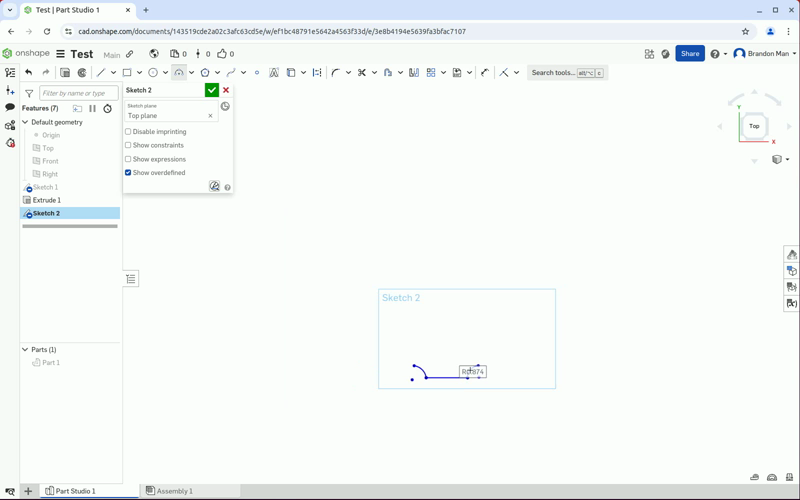
scroll(-6)
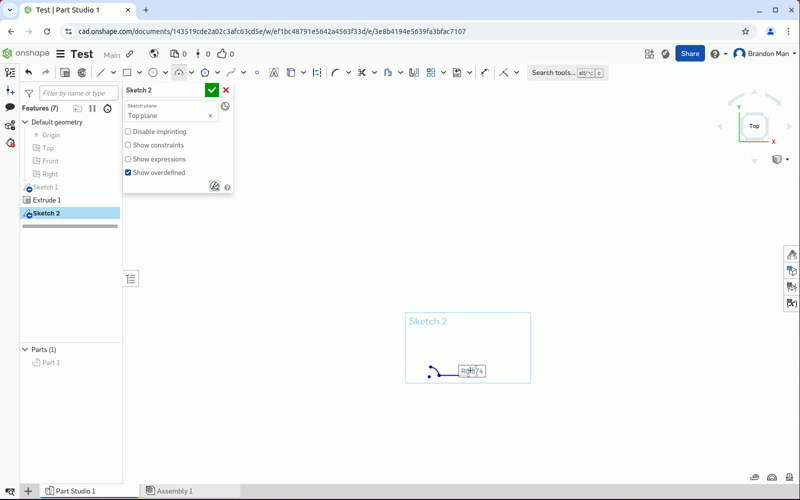
scroll(-6)
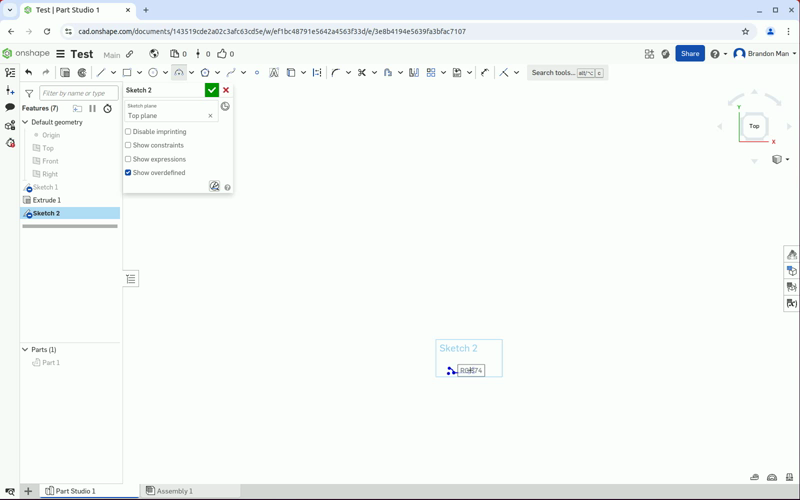
key_up(shift)
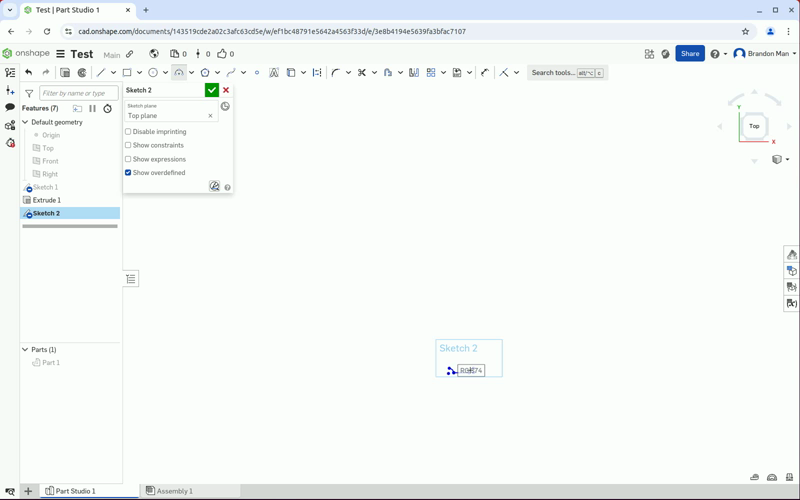
key(esc)
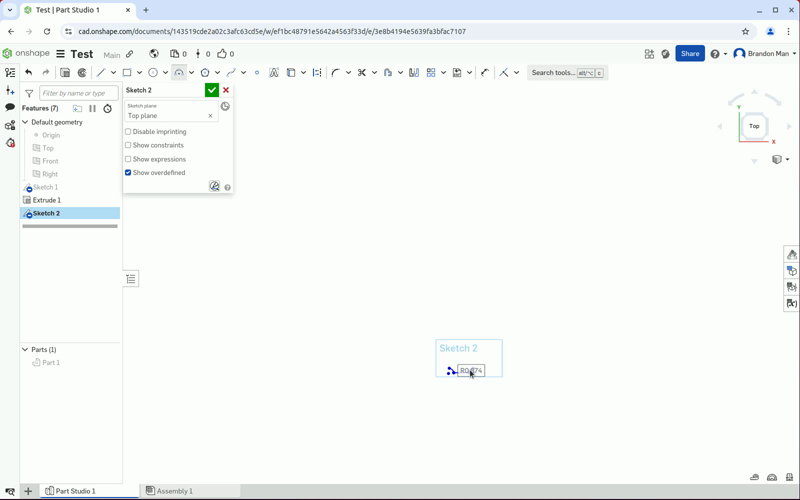
key(l)
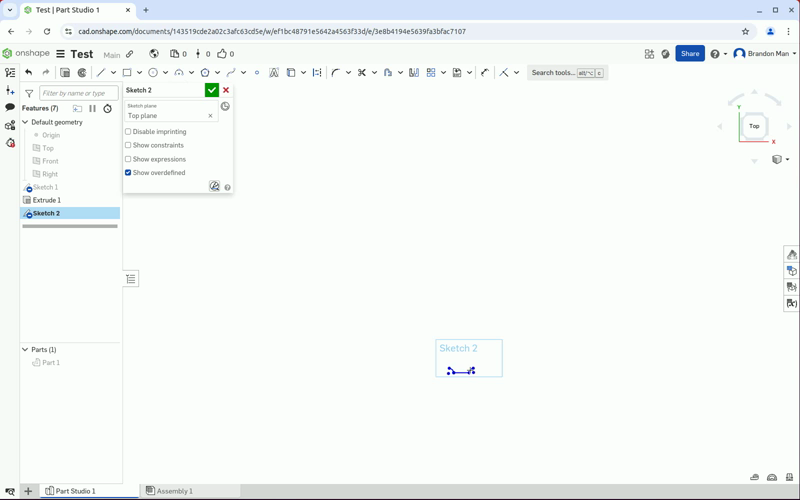
mouse_move(473, 368)
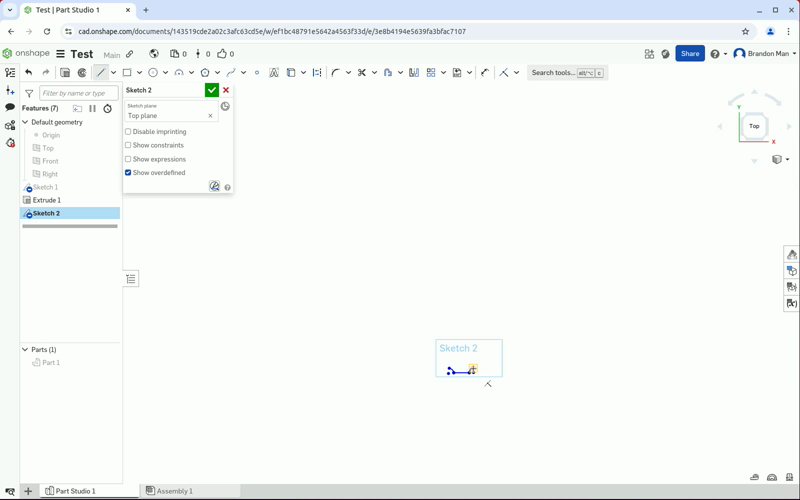
scroll(6)
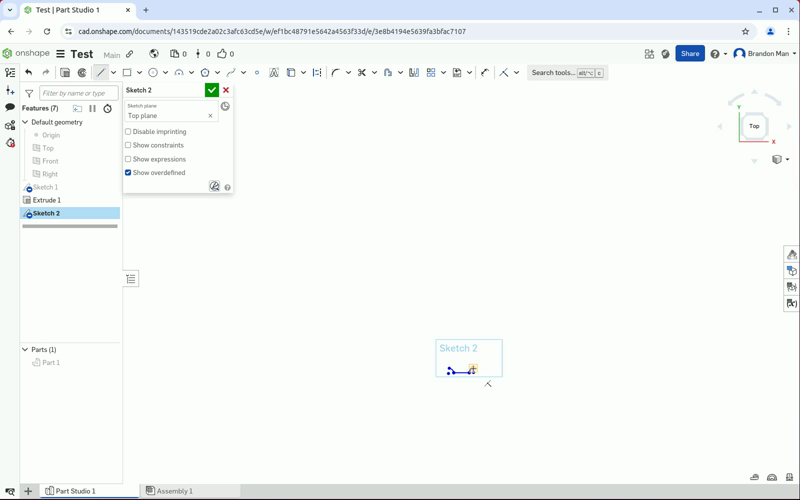
scroll(6)
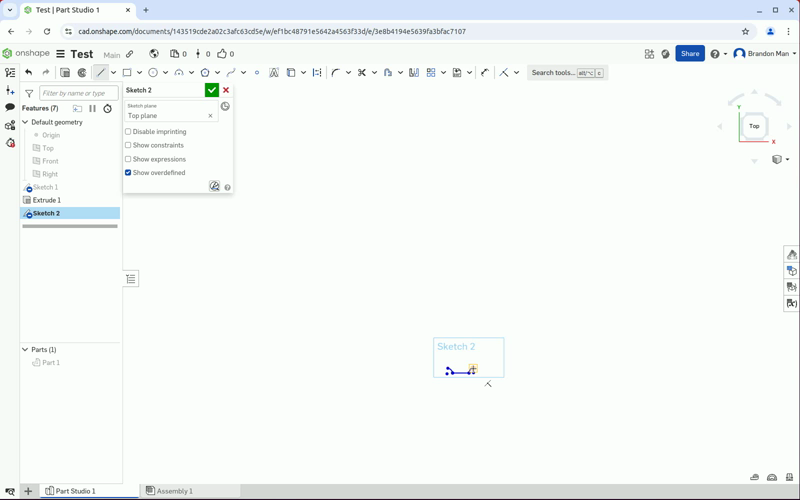
scroll(6)
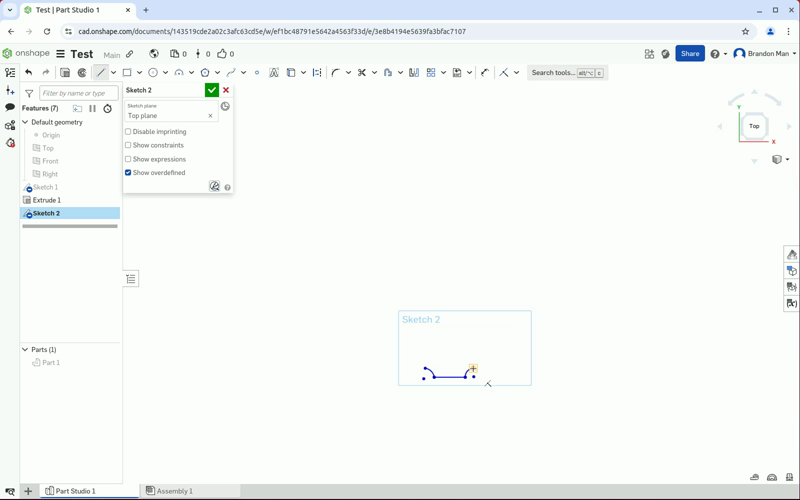
scroll(6)
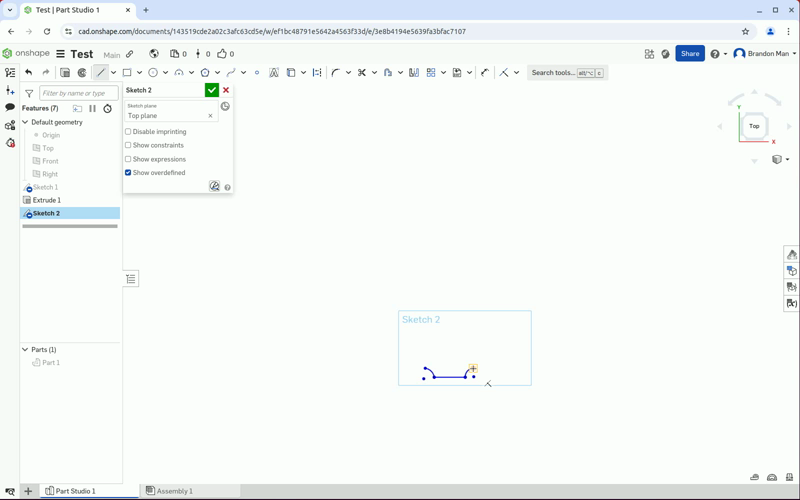
scroll(6)
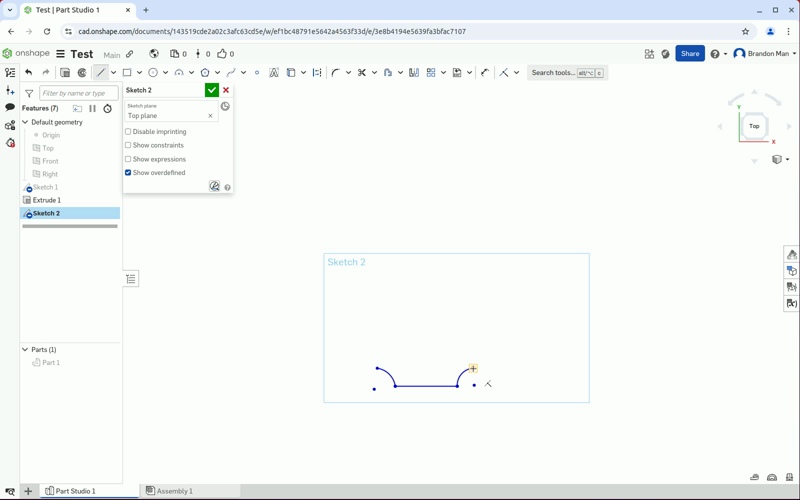
scroll(6)
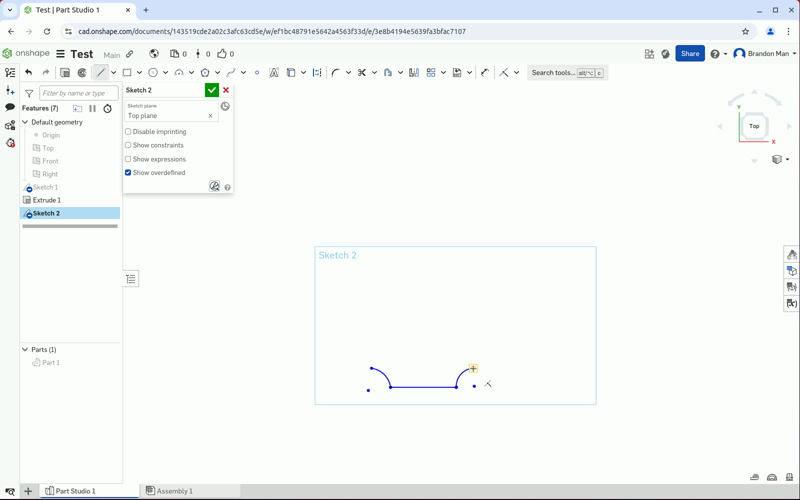
scroll(6)
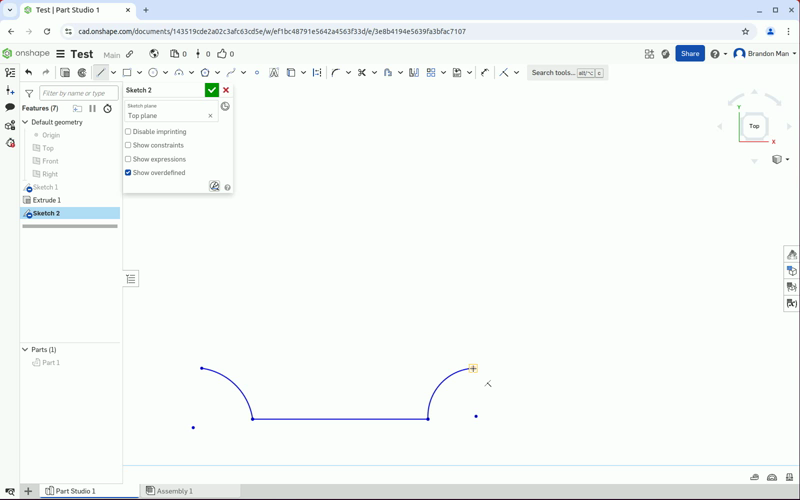
click(473, 368)
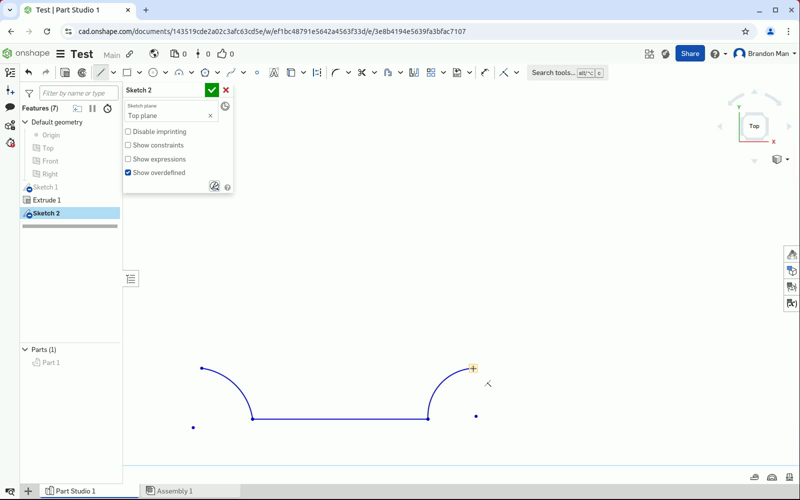
scroll(-6)
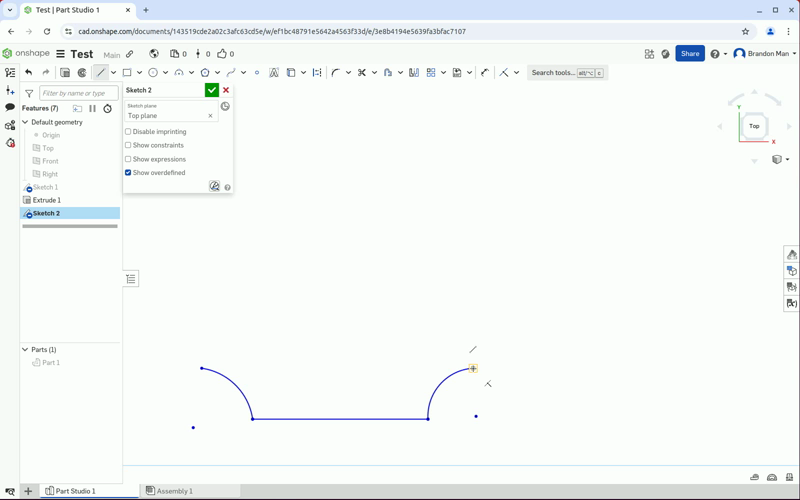
scroll(-6)
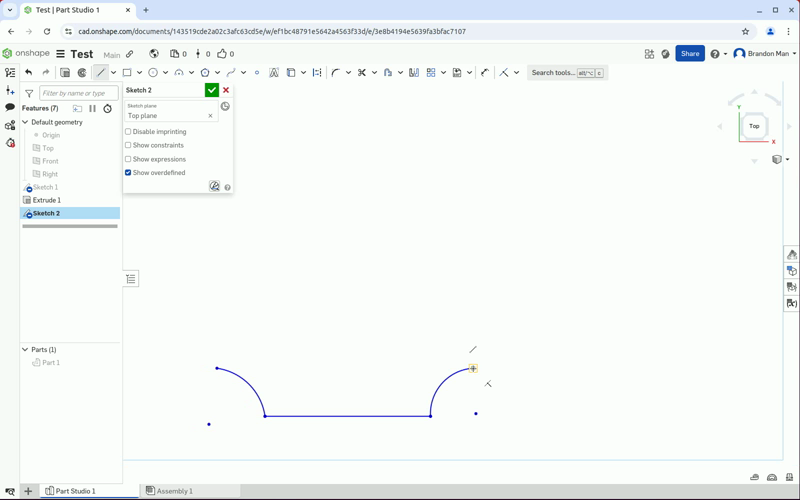
scroll(-6)
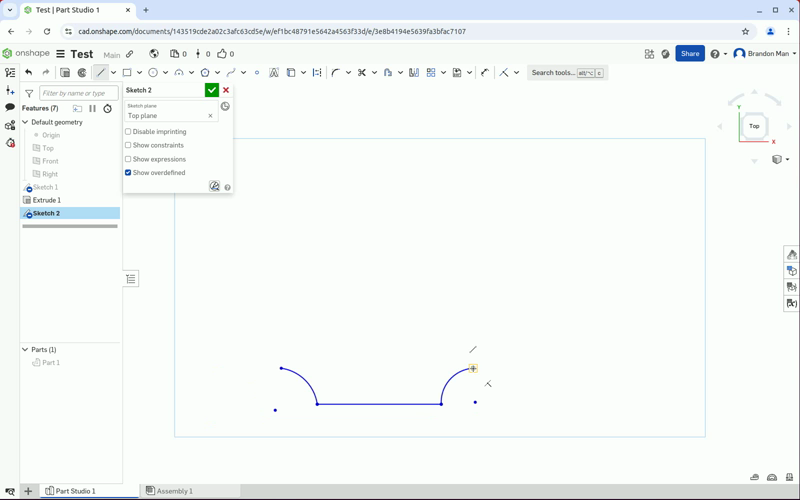
scroll(-6)
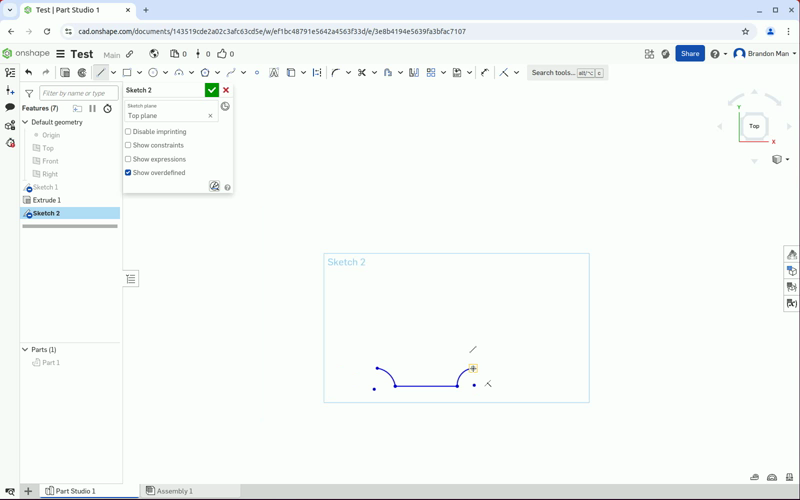
scroll(-6)
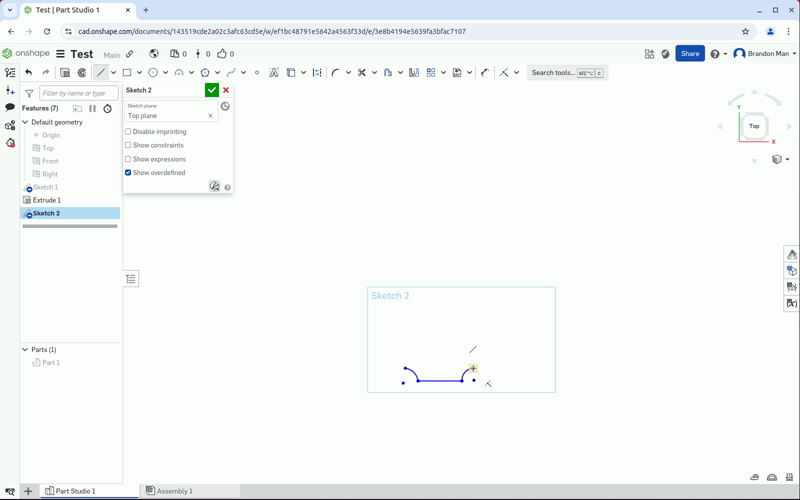
scroll(-6)
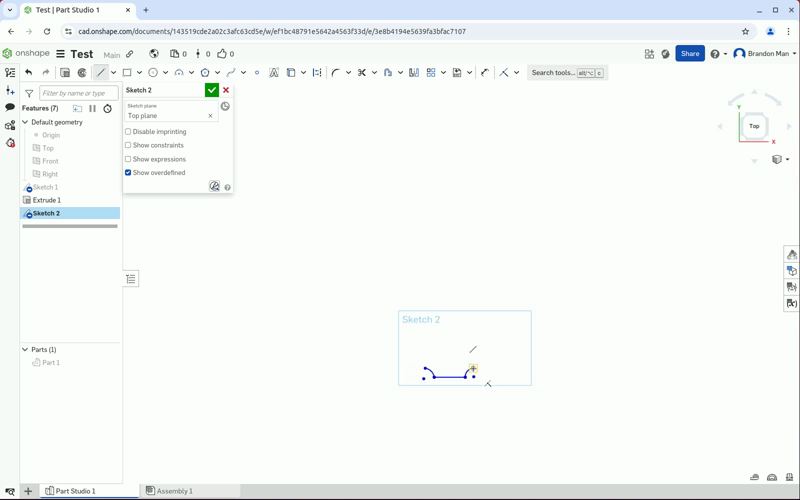
scroll(-6)
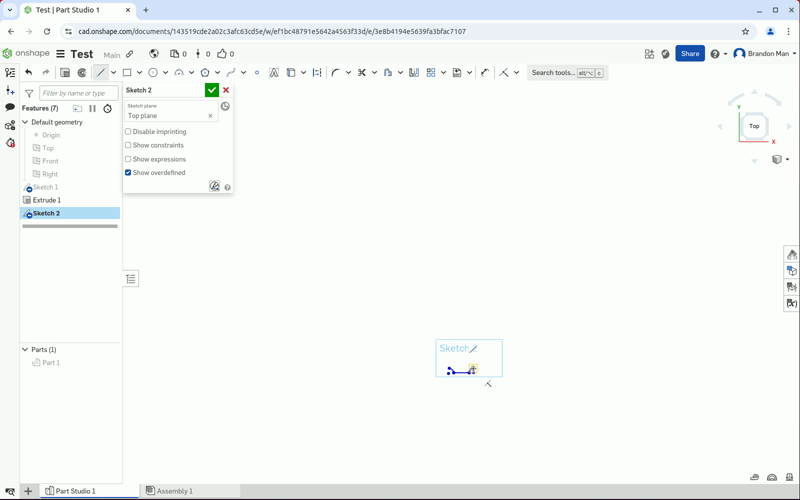
key_down(shift)
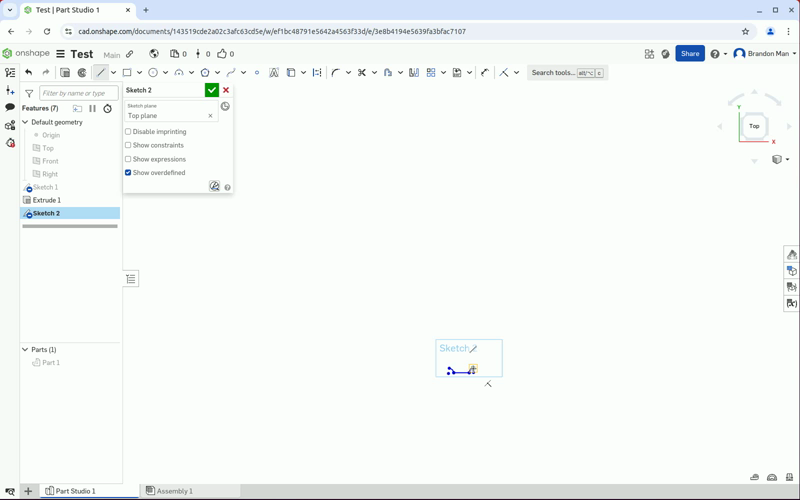
mouse_move(503, 368)
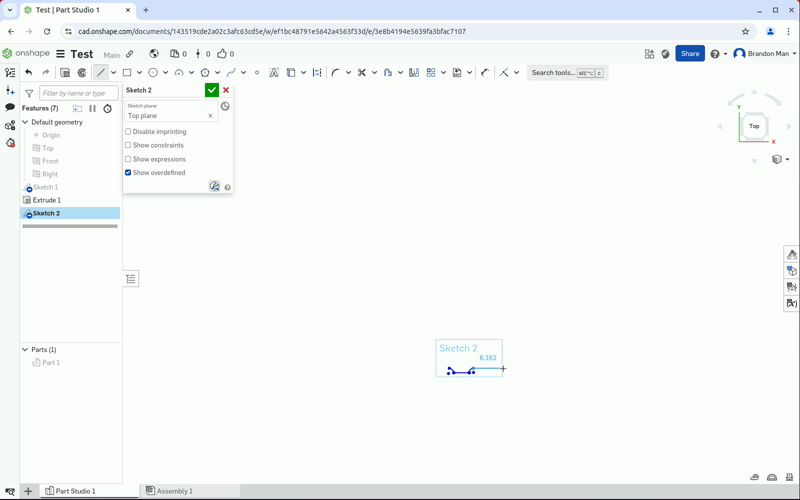
mouse_move(473, 352)
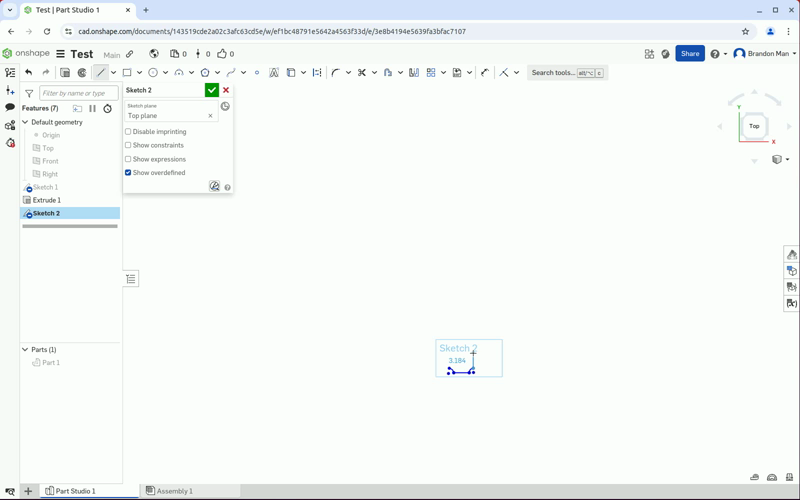
click(473, 352)
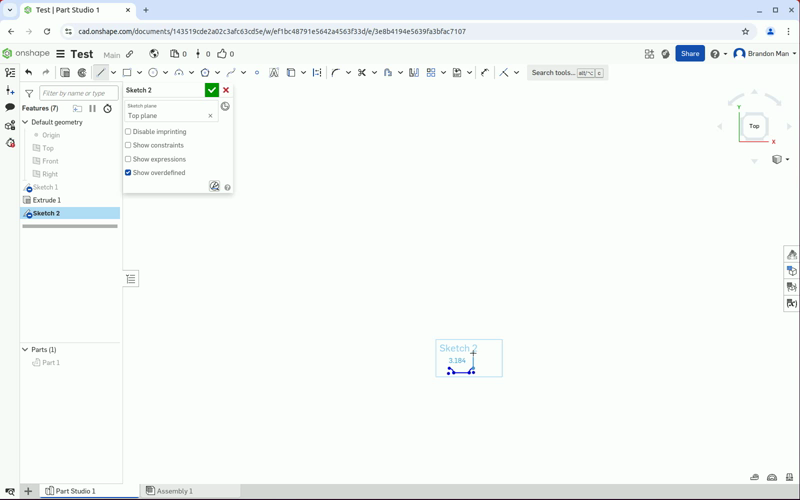
key_up(shift)
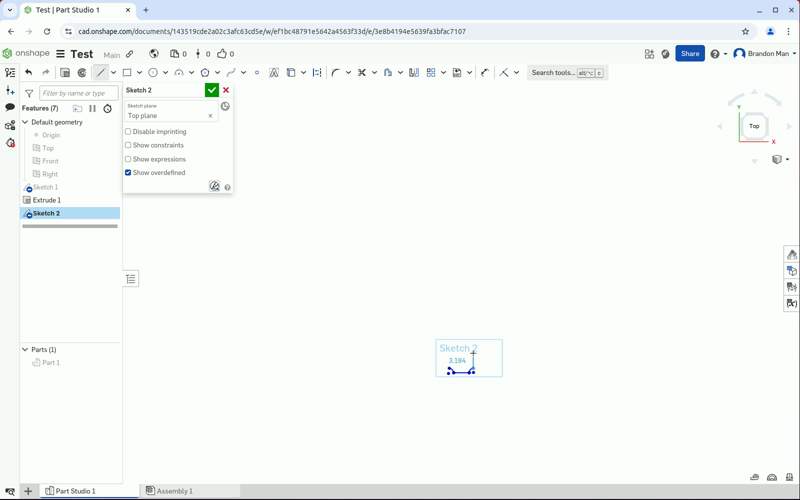
key(esc)
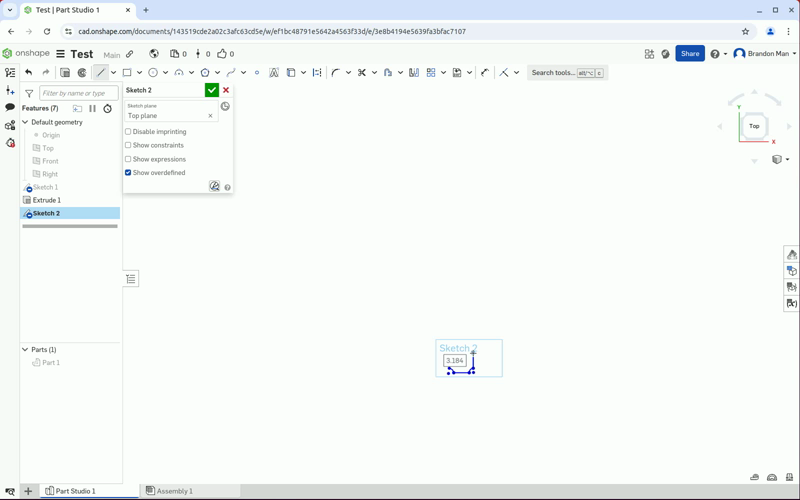
key(a)
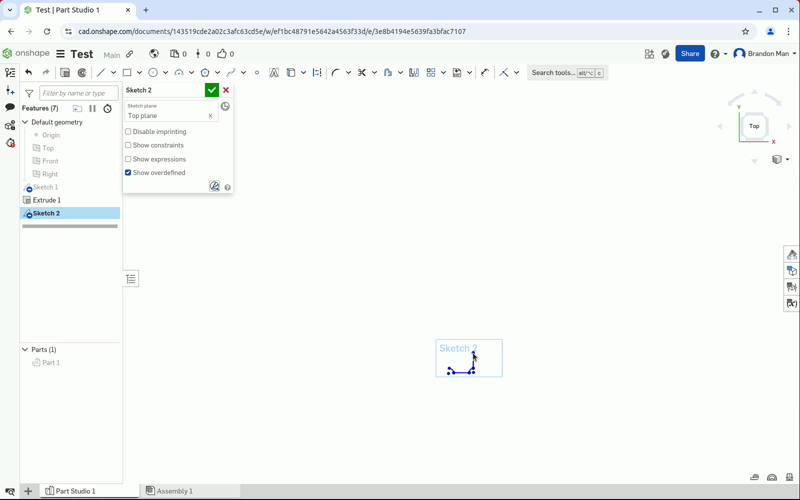
mouse_move(473, 352)
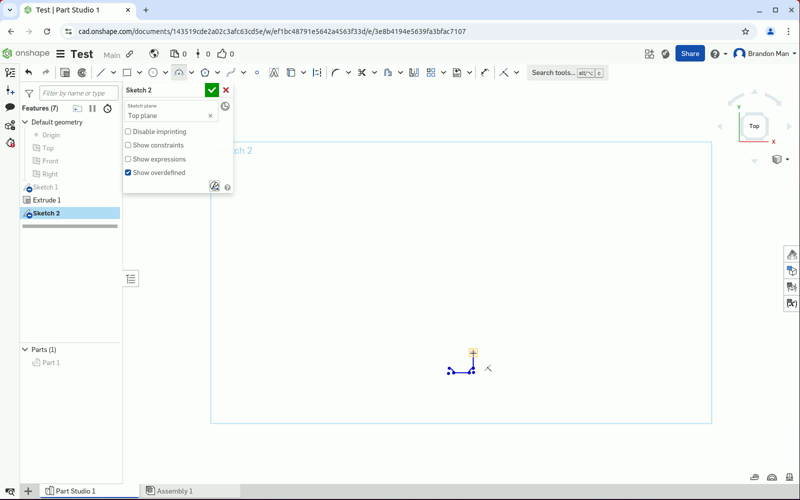
click(473, 352)
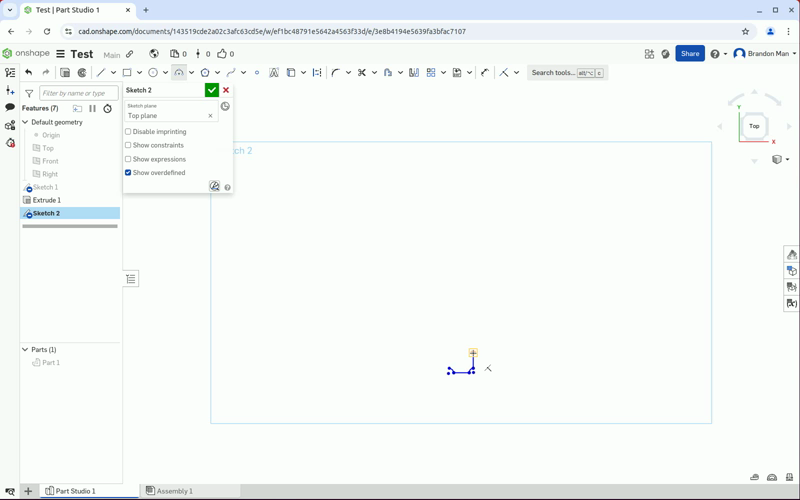
key_down(shift)
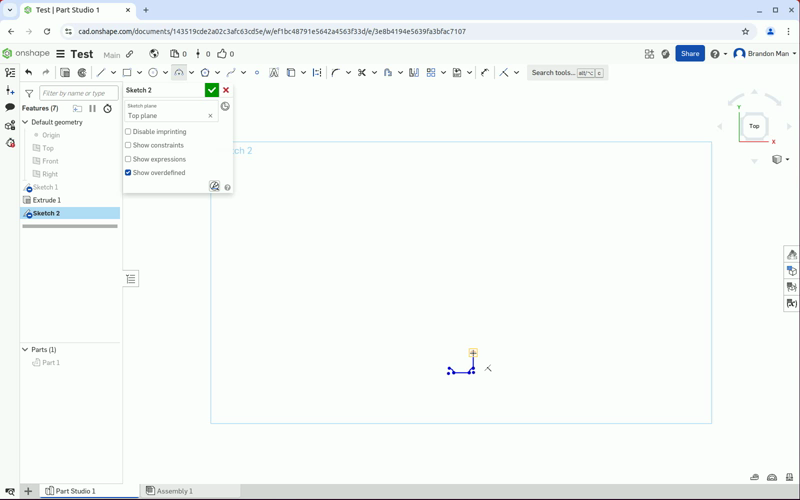
mouse_move(469, 348)
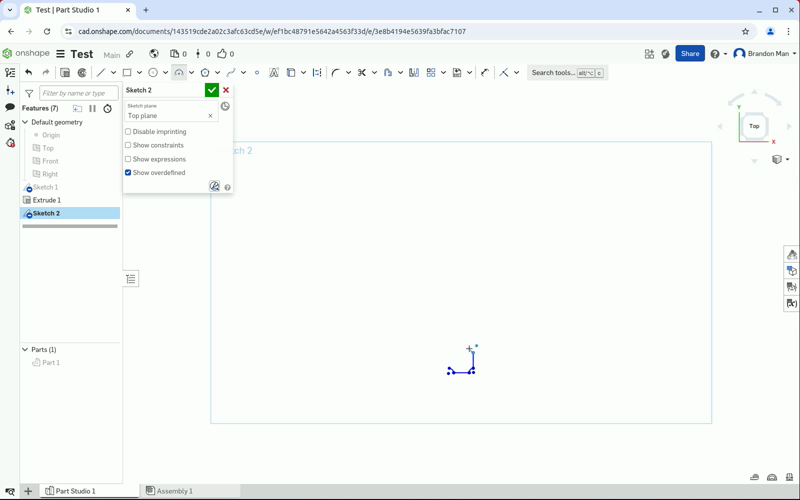
scroll(6)
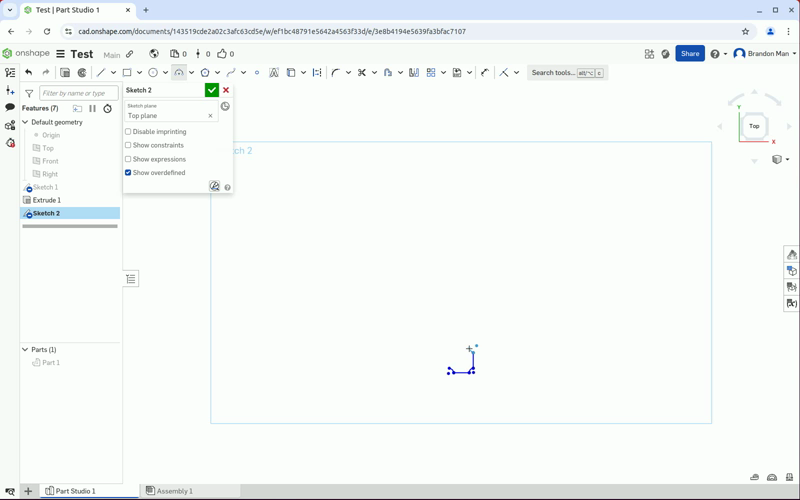
scroll(6)
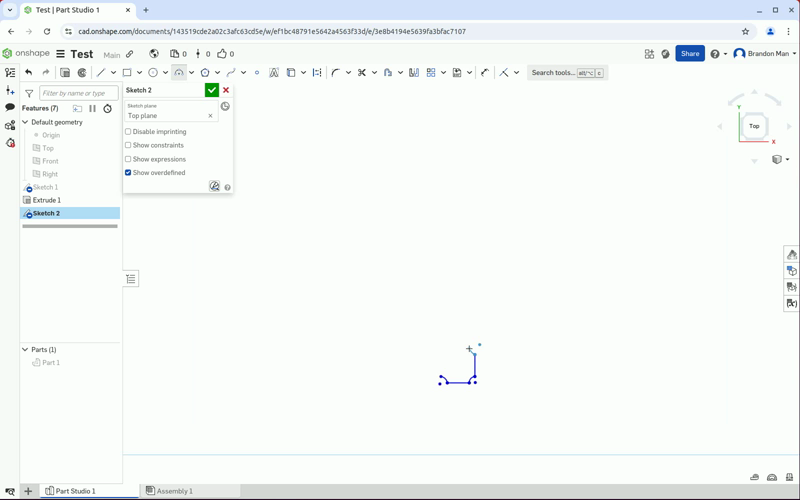
scroll(6)
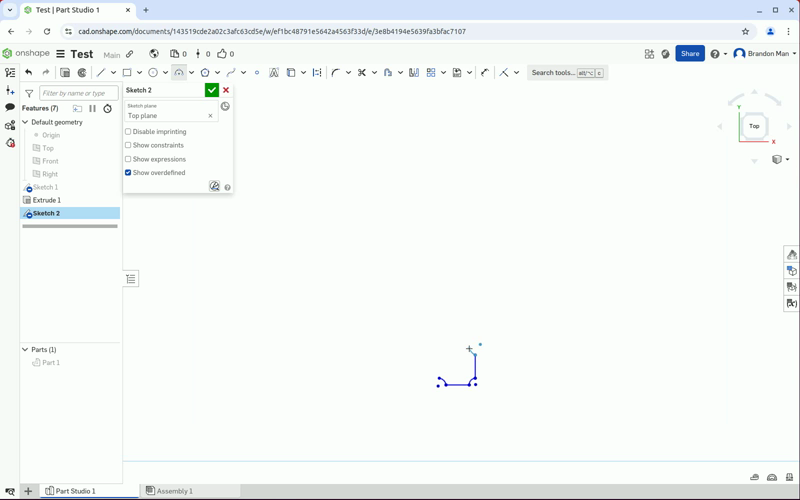
scroll(6)
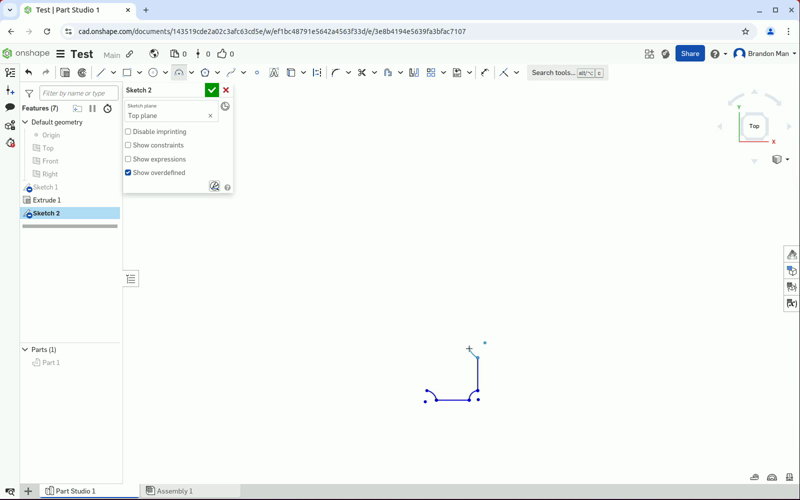
scroll(6)
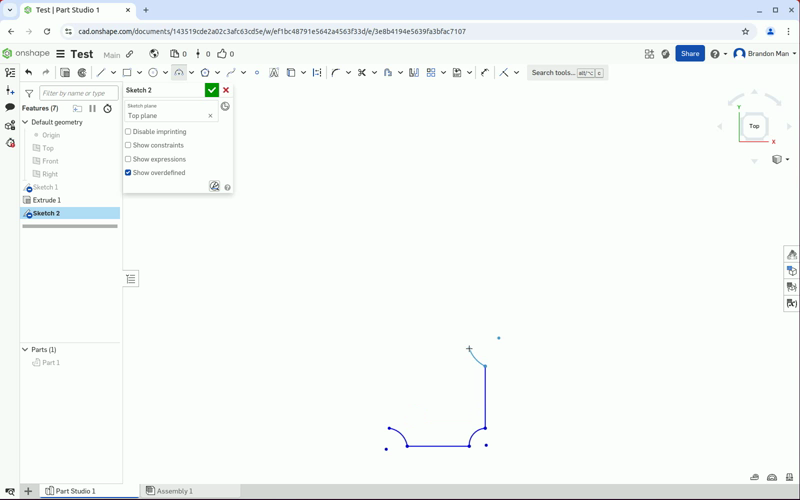
scroll(6)
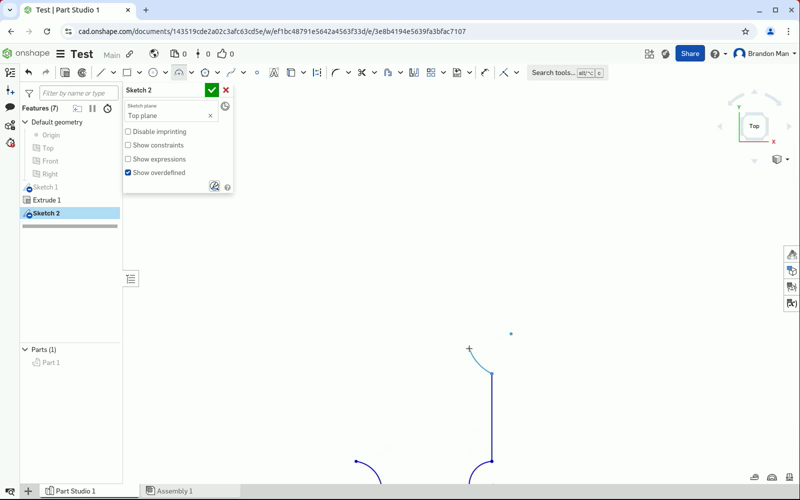
scroll(6)
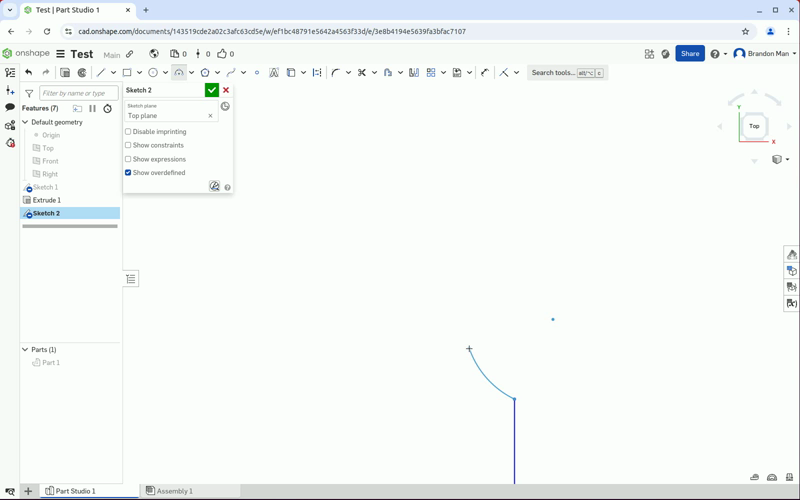
click(469, 348)
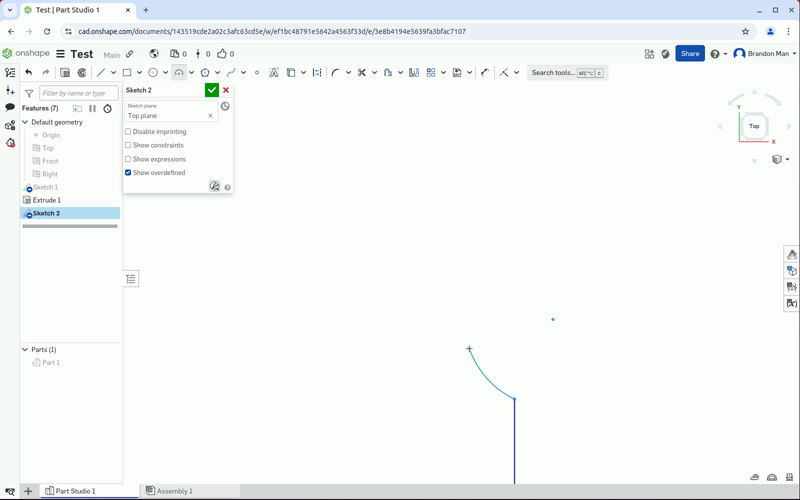
scroll(-6)
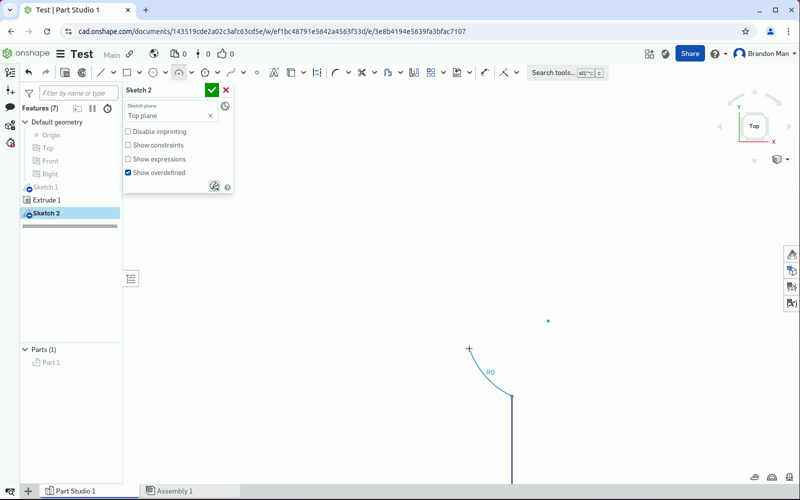
scroll(-6)
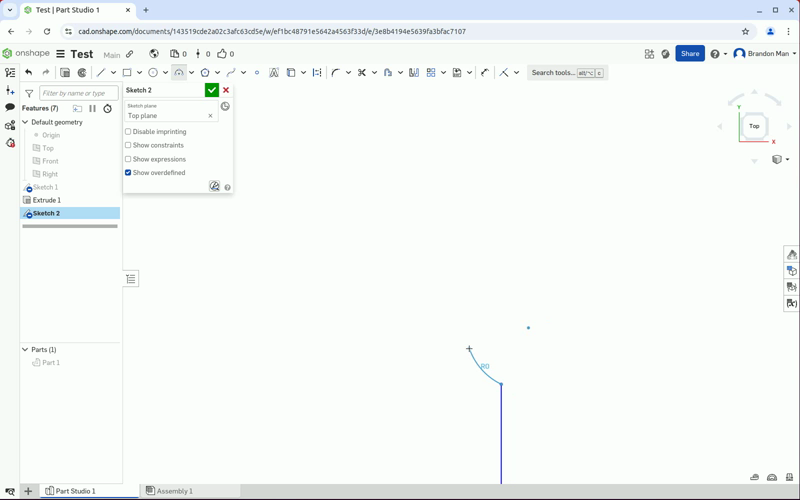
scroll(-6)
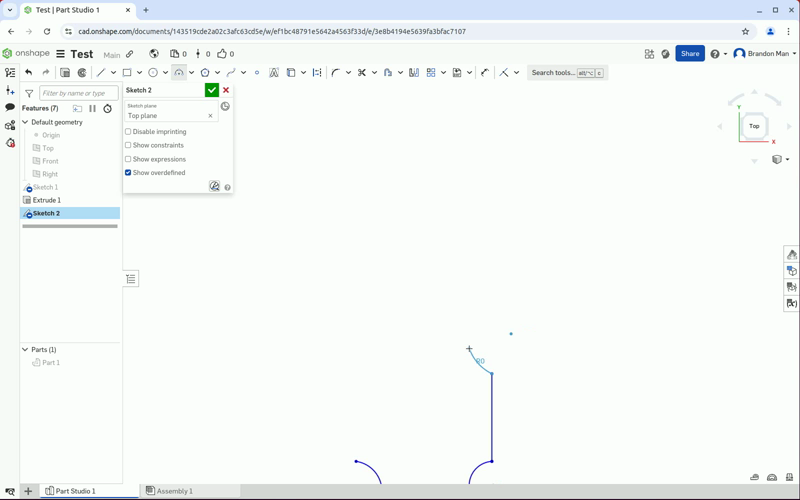
scroll(-6)
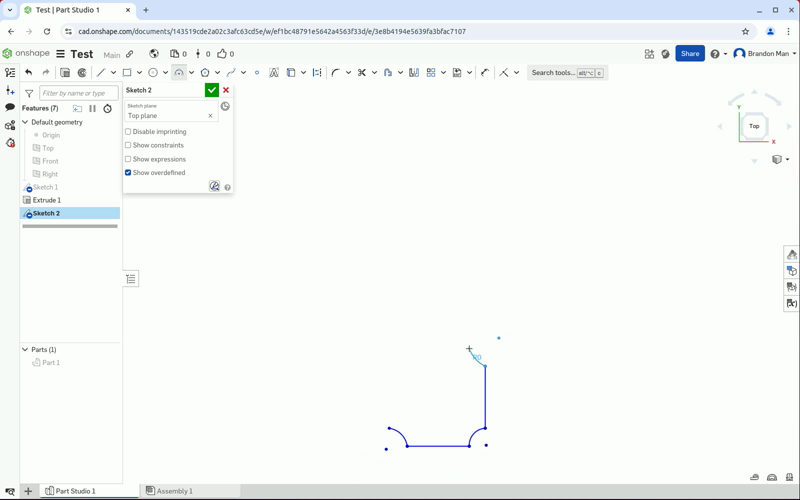
scroll(-6)
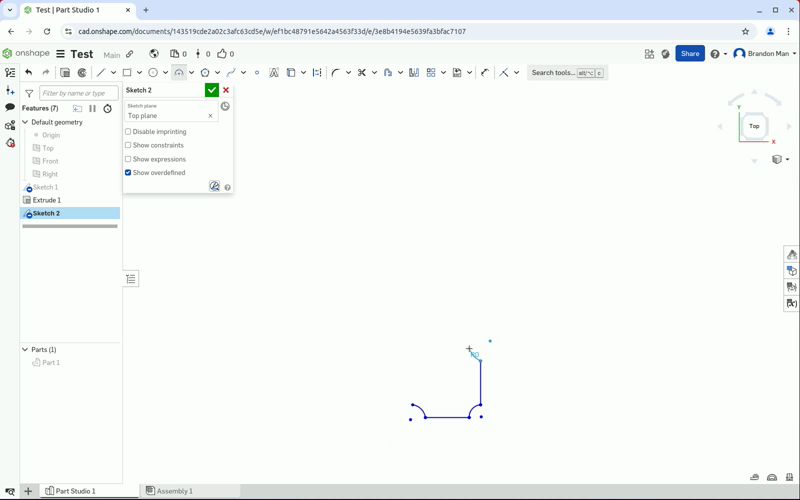
scroll(-6)
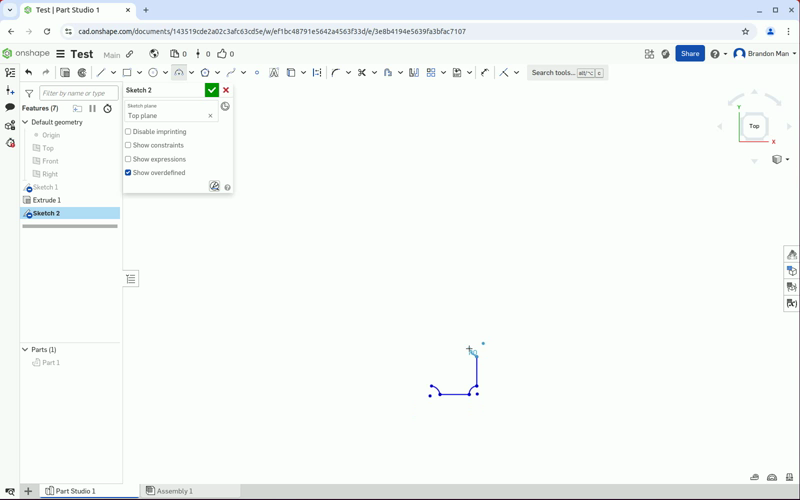
scroll(-6)
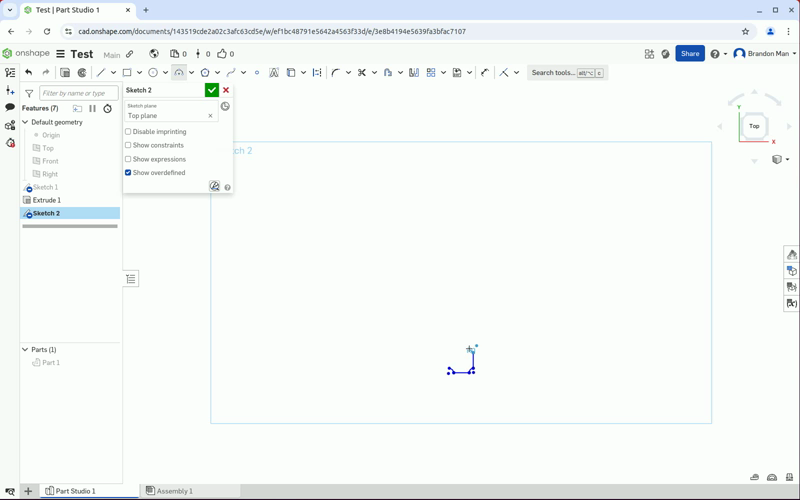
mouse_move(470, 351)
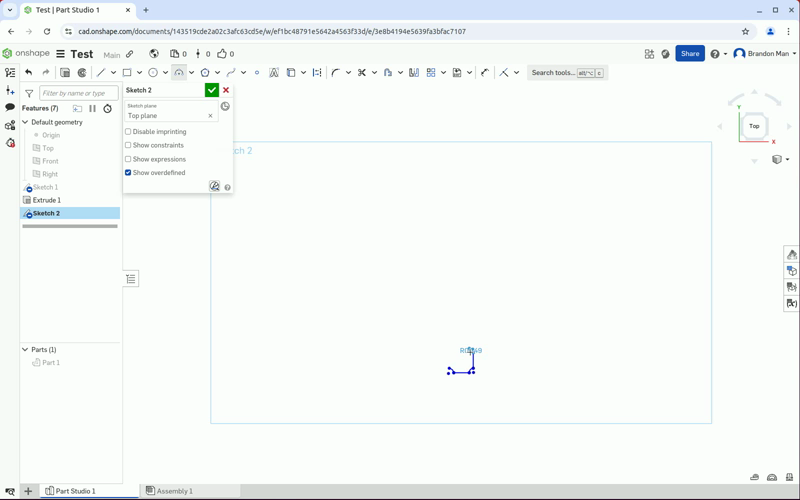
scroll(6)
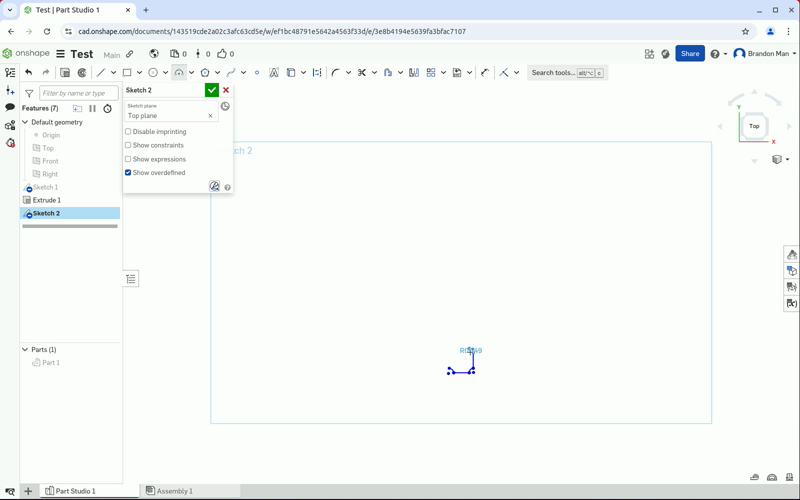
scroll(6)
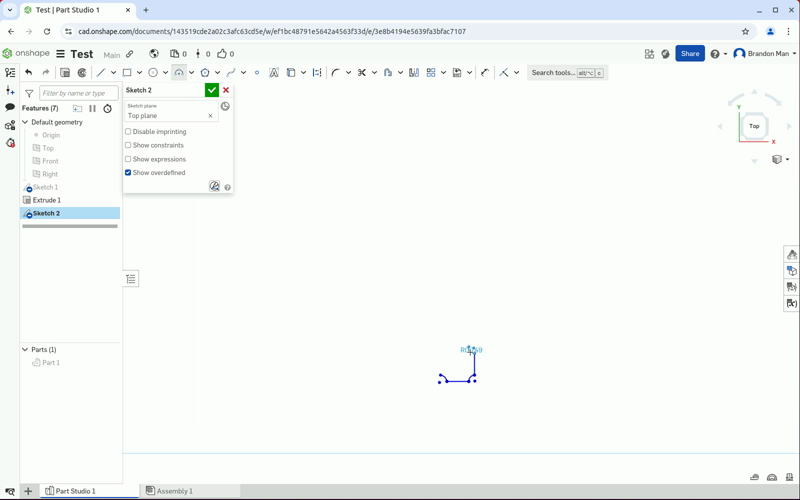
scroll(6)
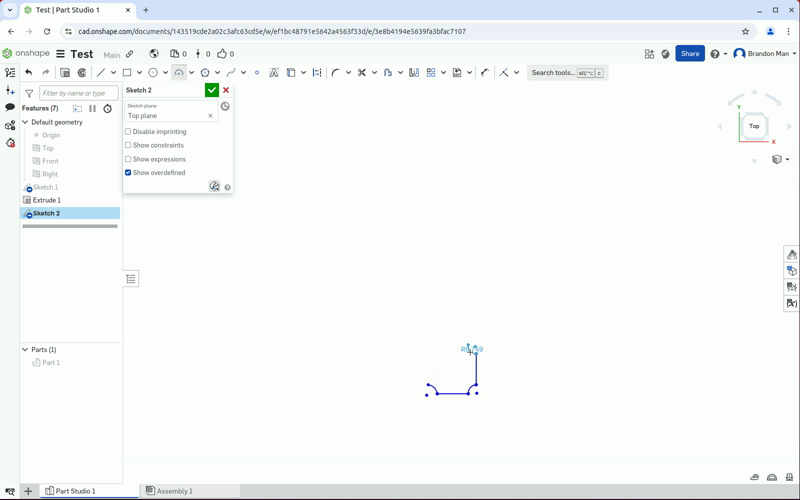
scroll(6)
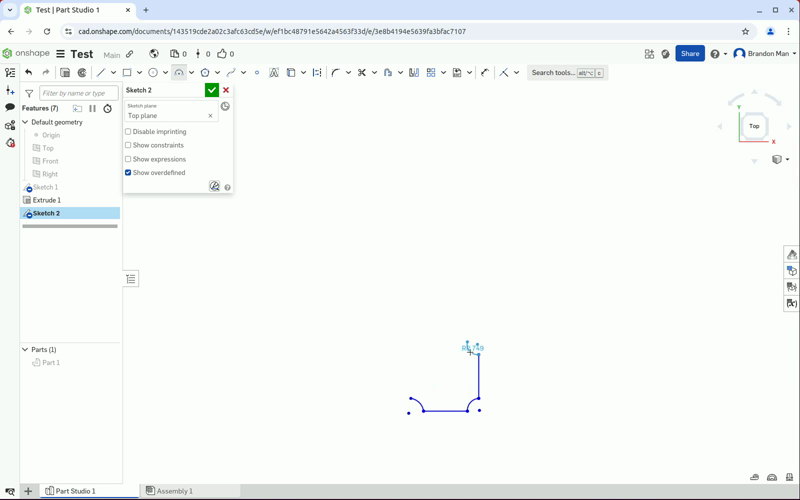
scroll(6)
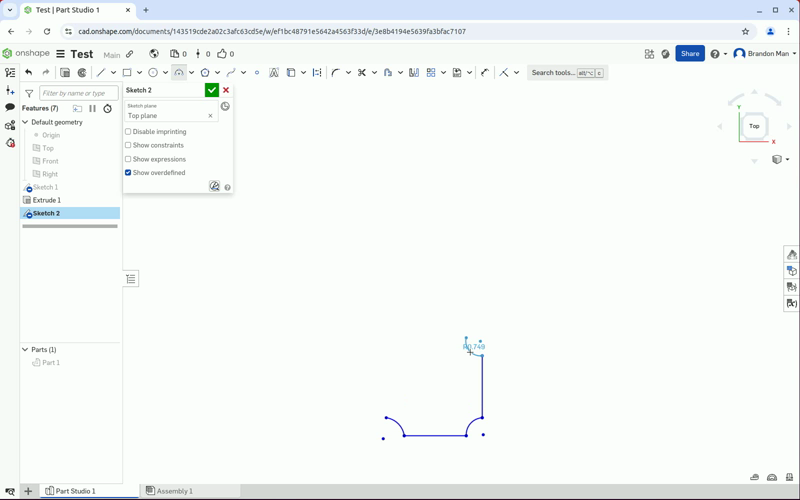
scroll(6)
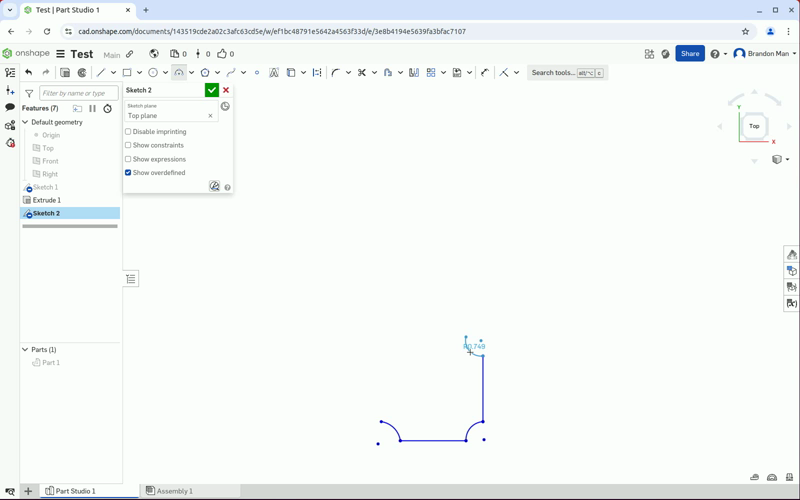
scroll(6)
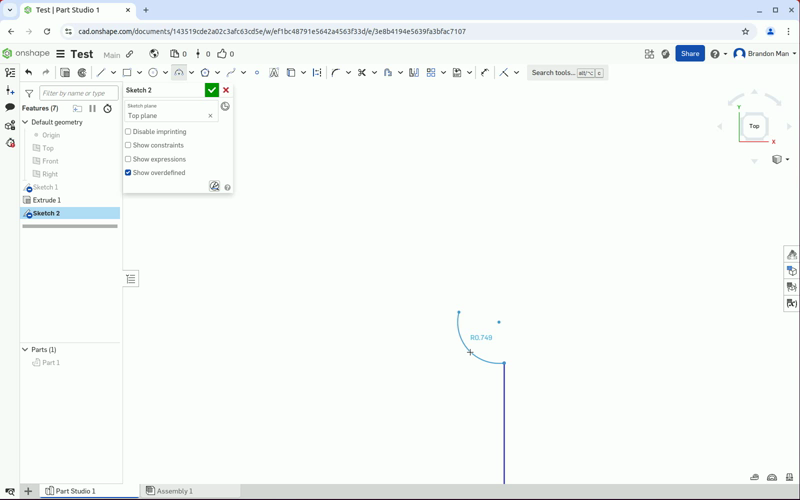
click(470, 351)
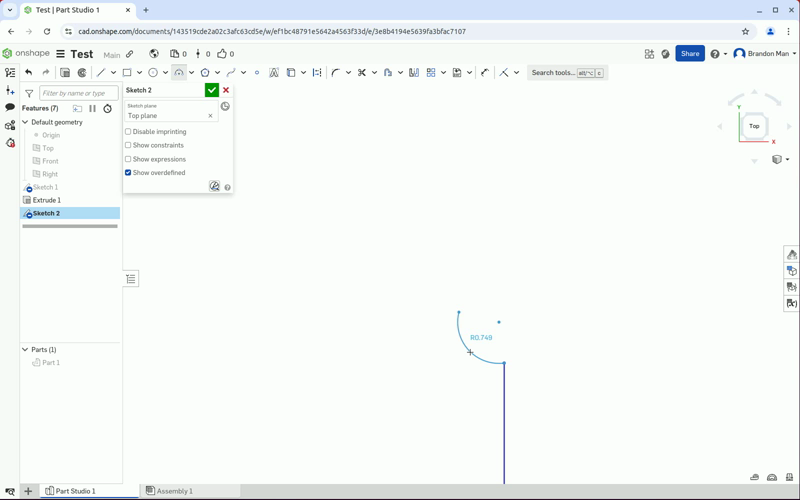
scroll(-6)
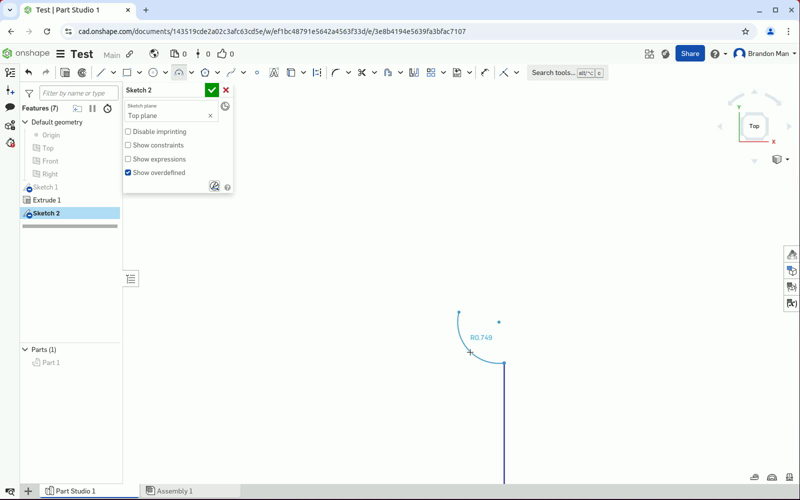
scroll(-6)
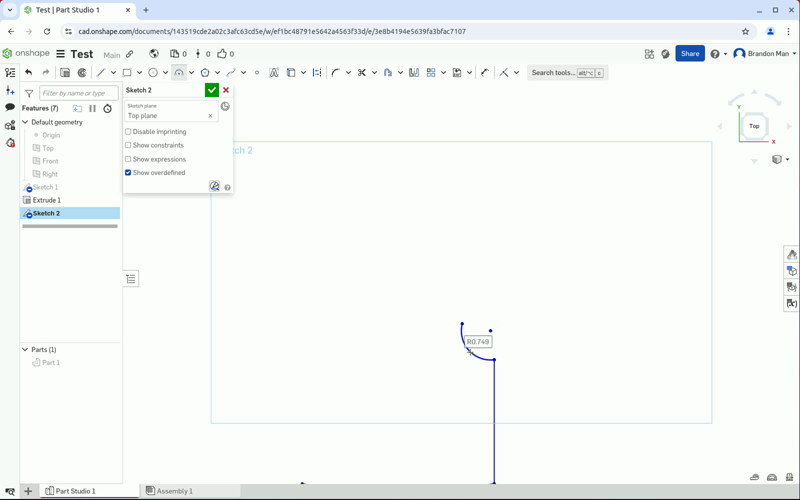
scroll(-6)
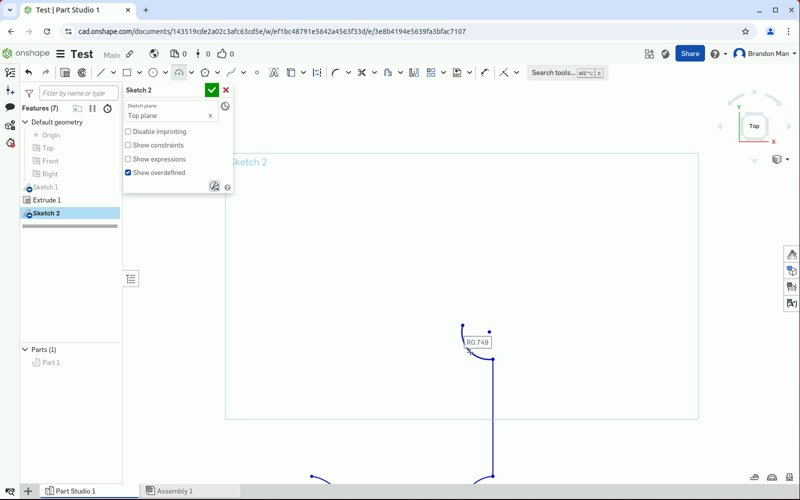
scroll(-6)
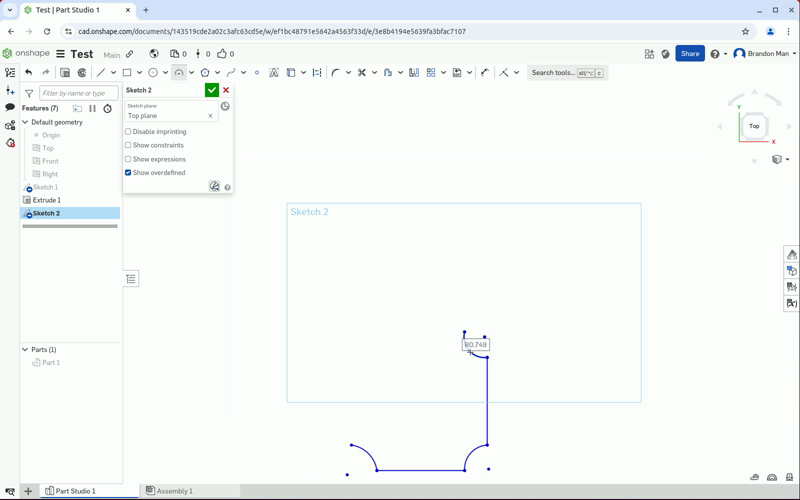
scroll(-6)
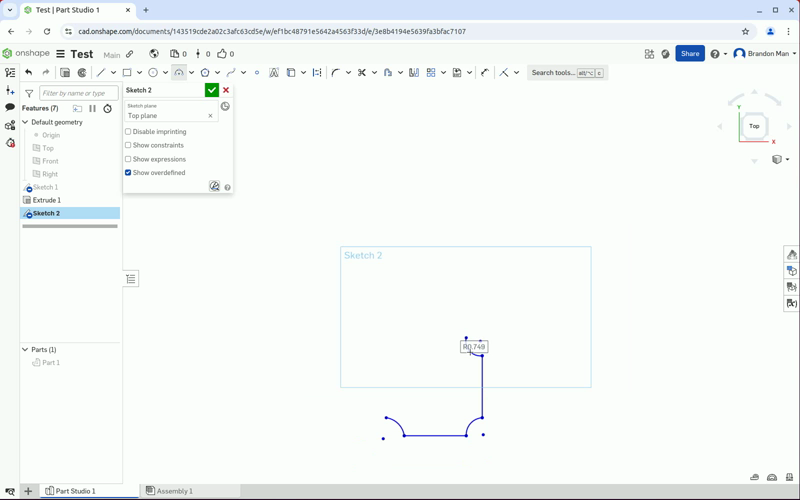
scroll(-6)
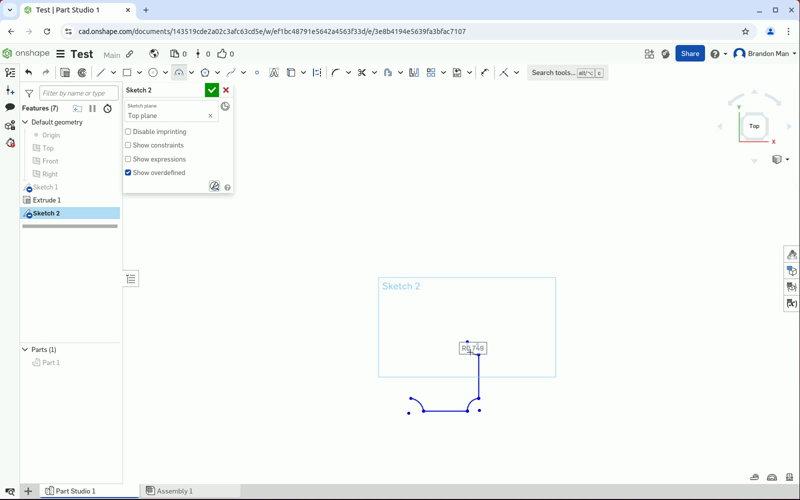
scroll(-6)
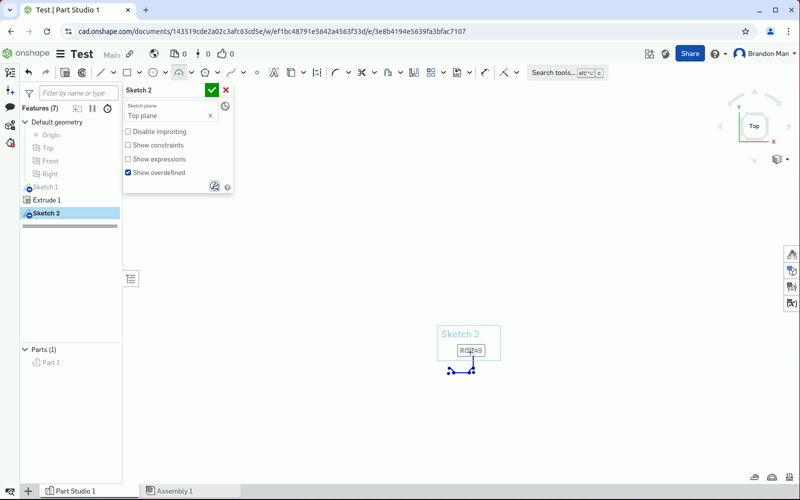
key_up(shift)
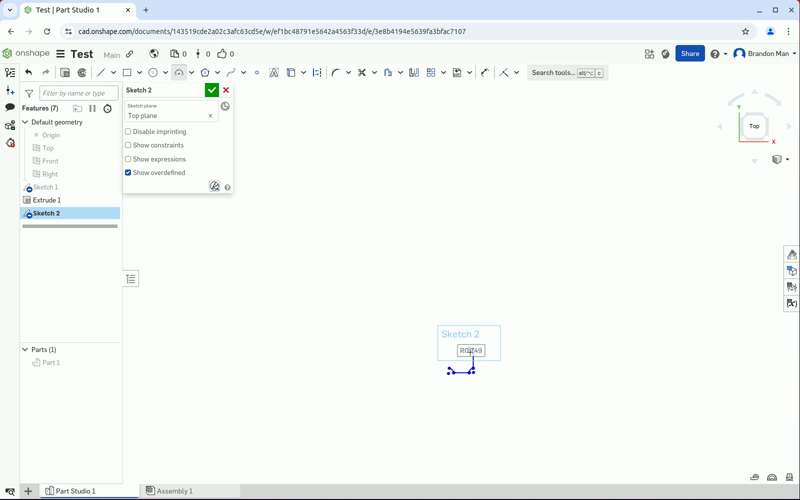
key(esc)
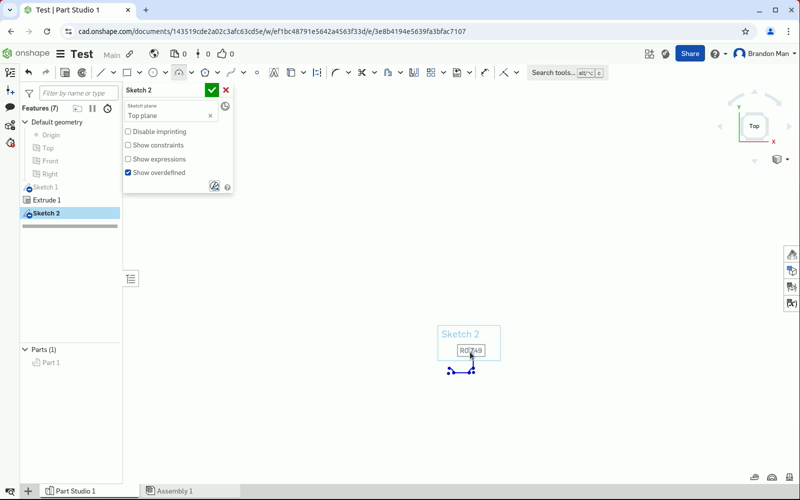
key(l)
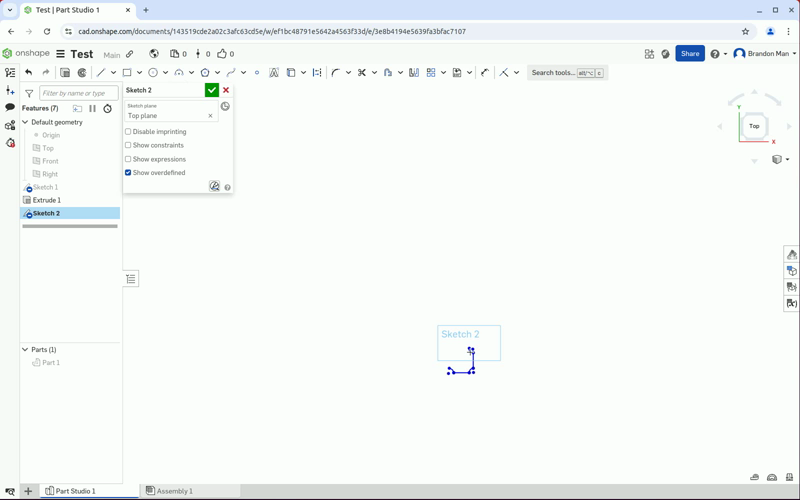
mouse_move(469, 348)
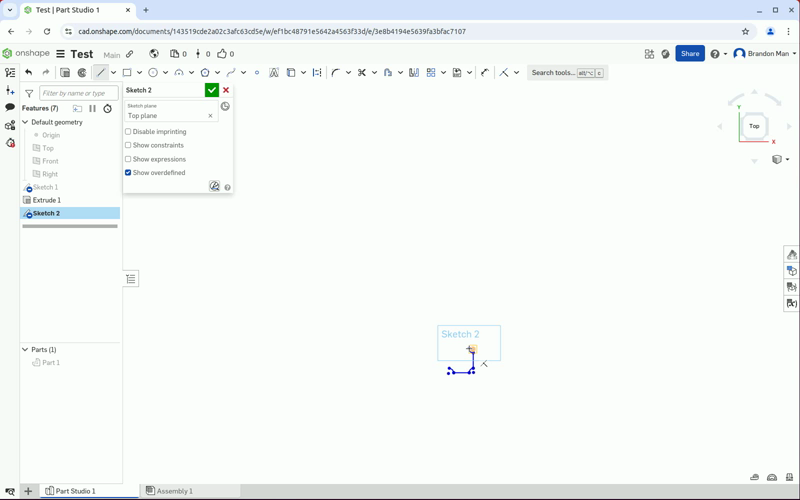
scroll(6)
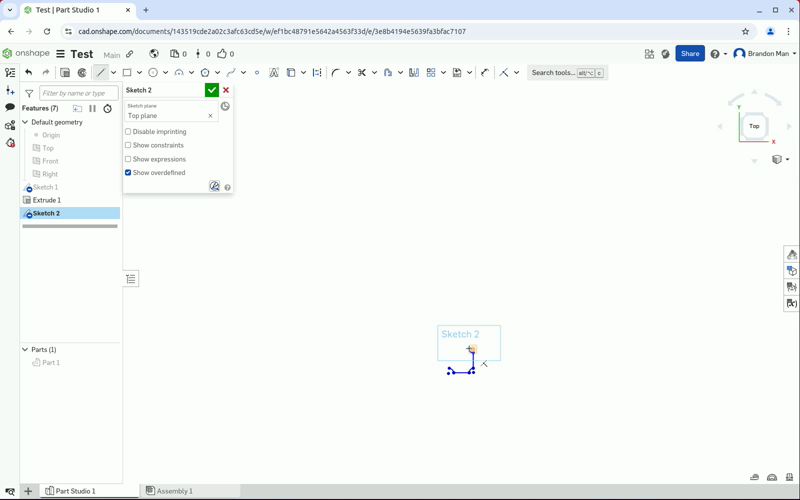
scroll(6)
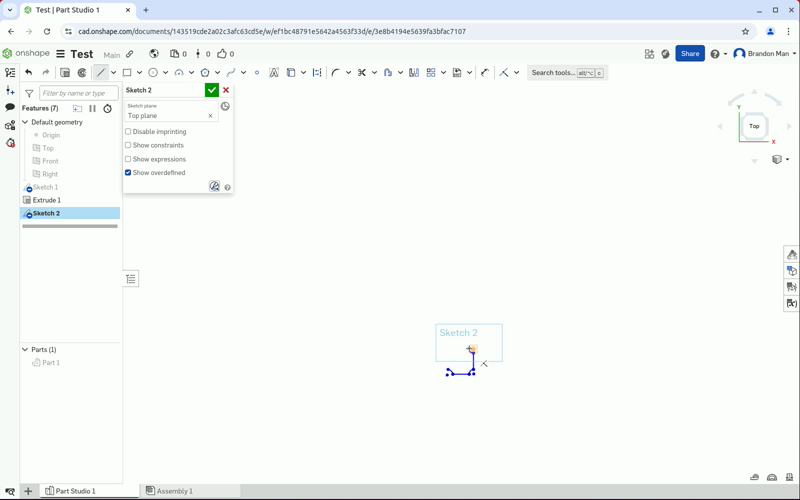
scroll(6)
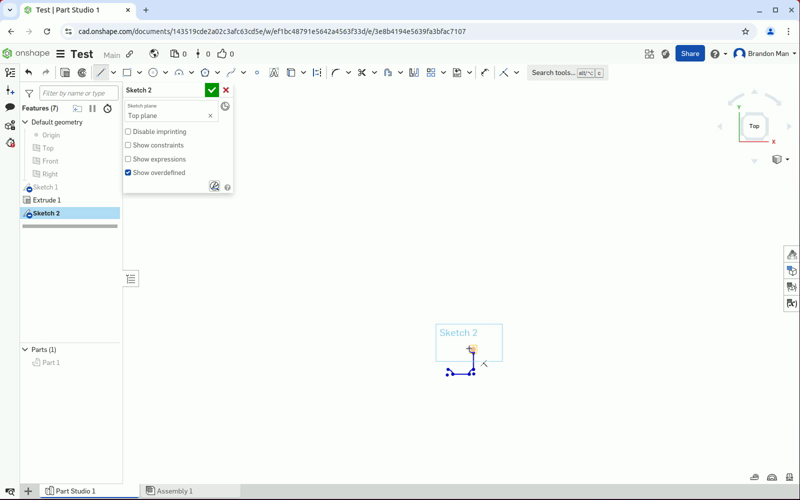
scroll(6)
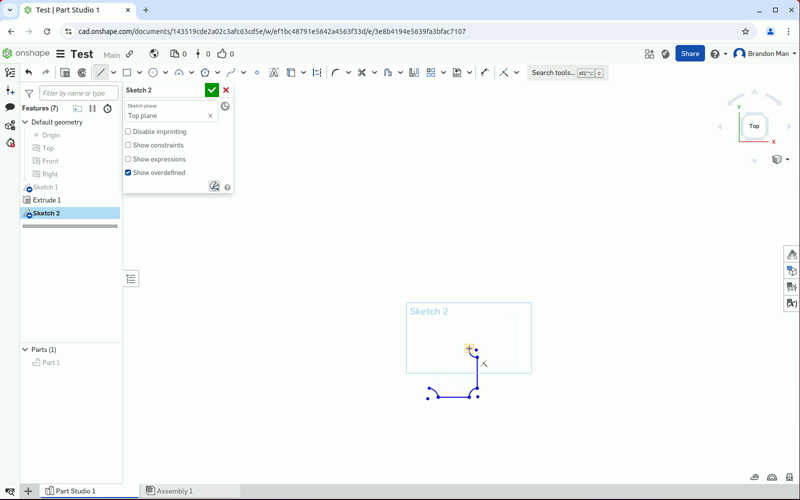
scroll(6)
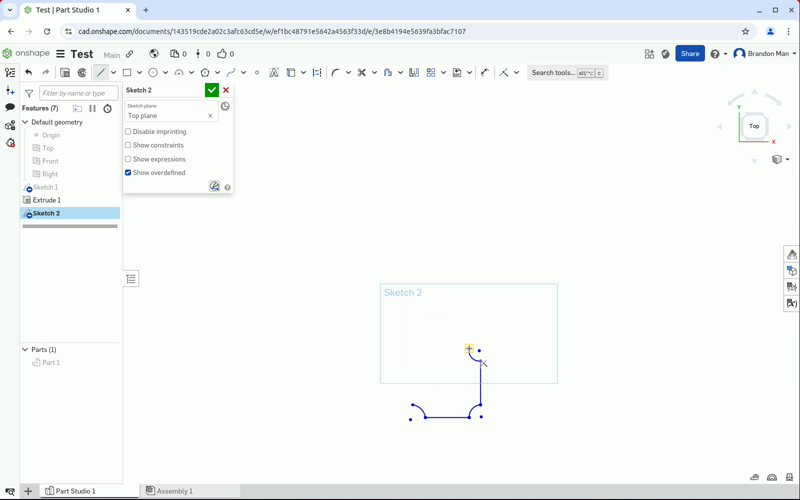
scroll(6)
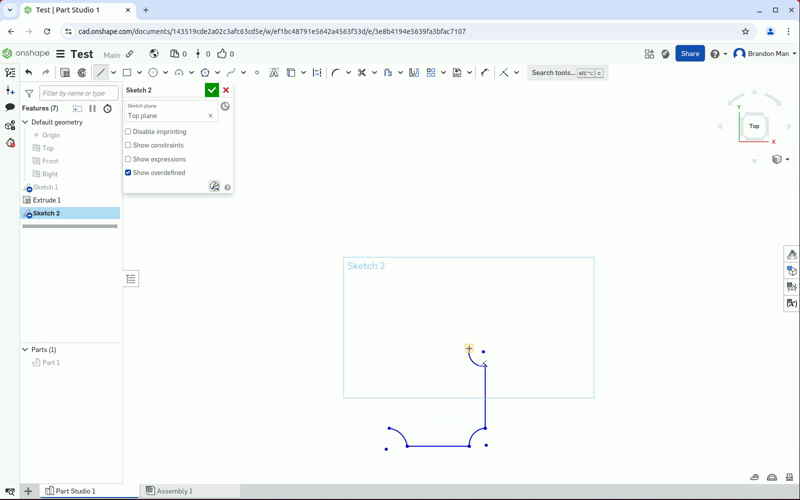
scroll(6)
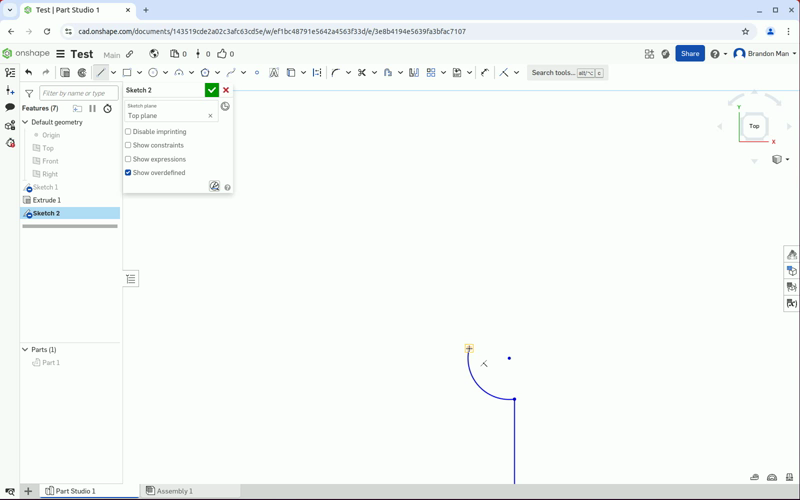
click(469, 348)
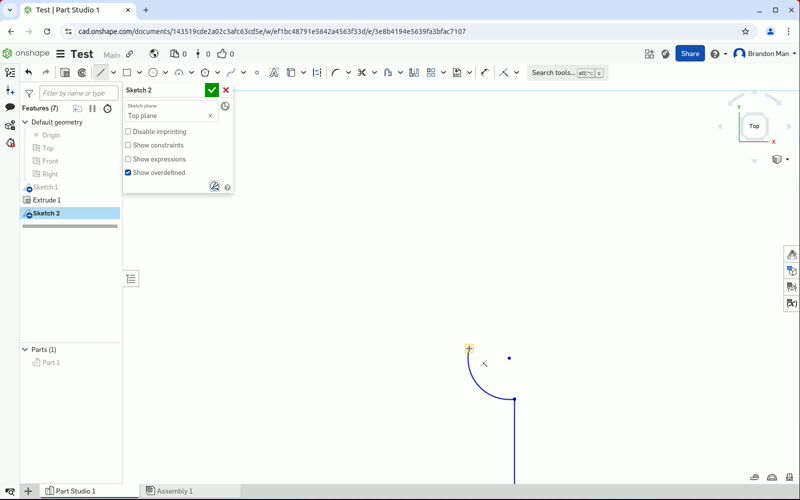
scroll(-6)
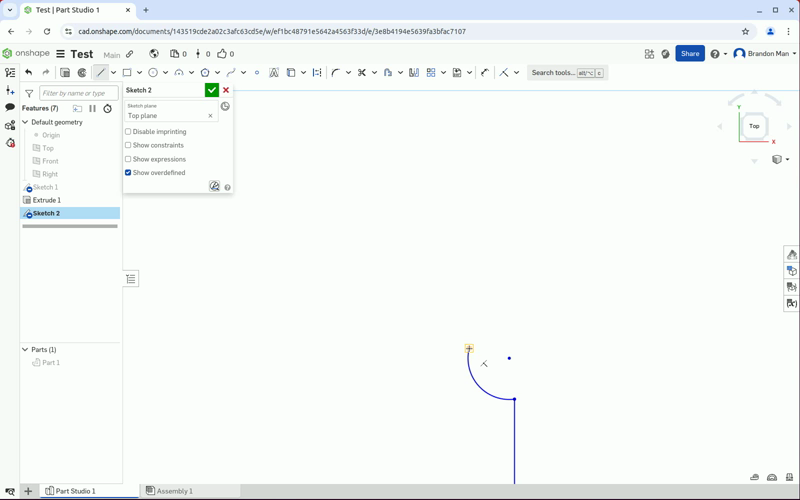
scroll(-6)
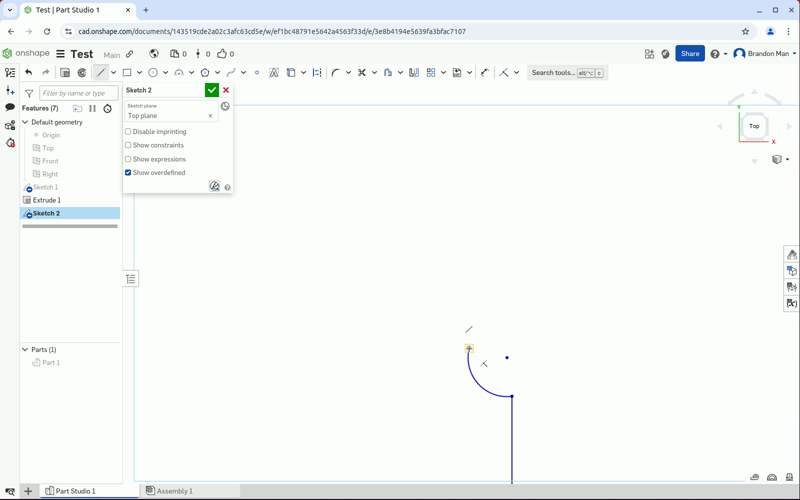
scroll(-6)
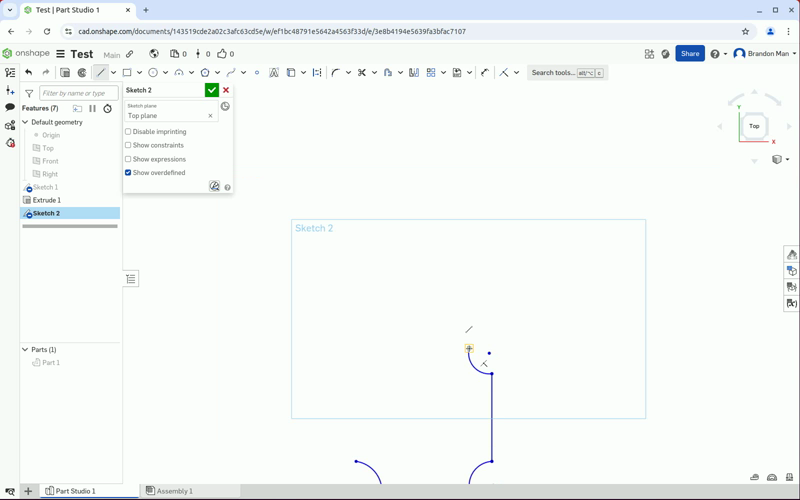
scroll(-6)
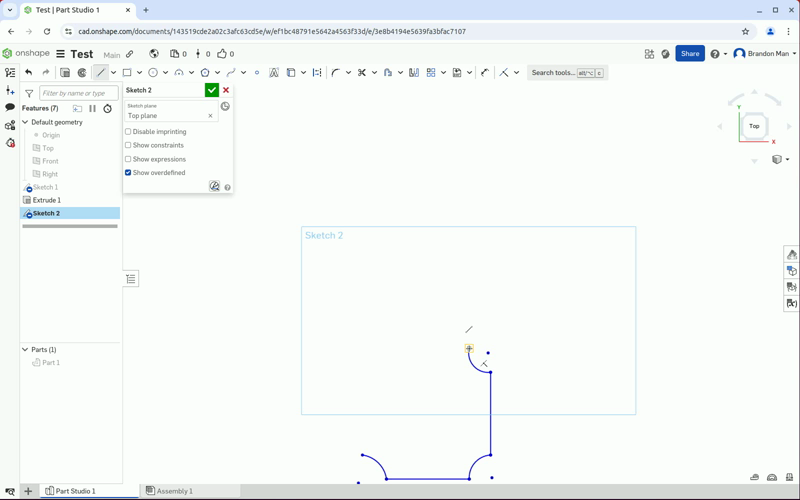
scroll(-6)
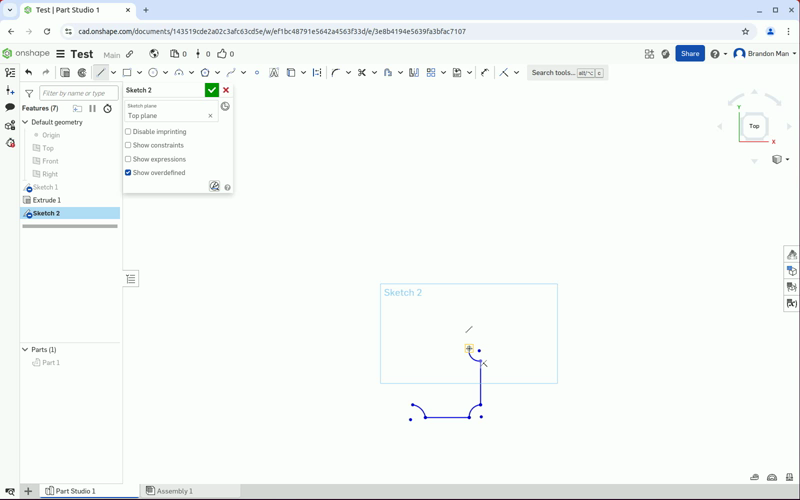
scroll(-6)
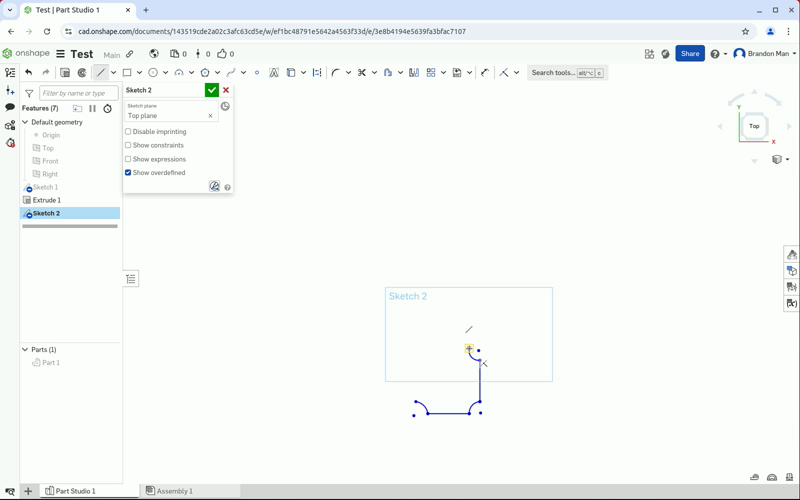
scroll(-6)
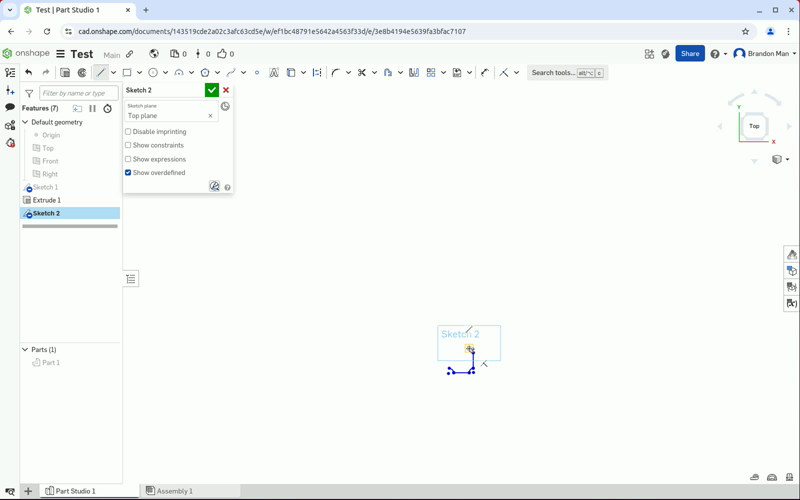
key_down(shift)
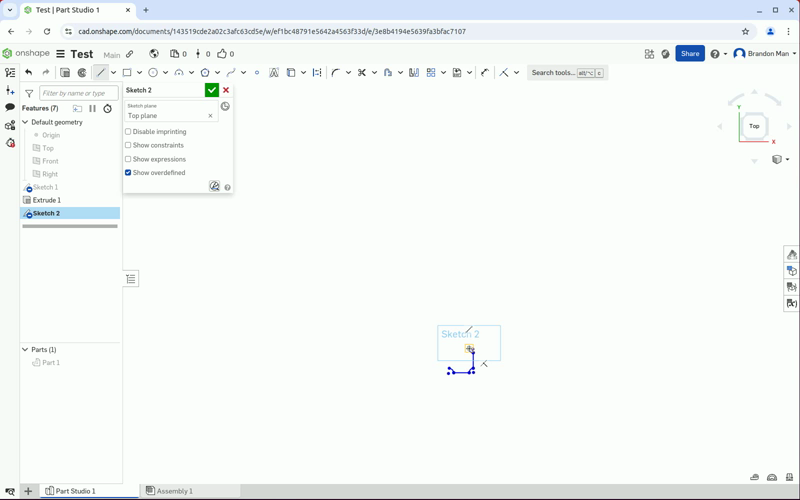
mouse_move(499, 348)
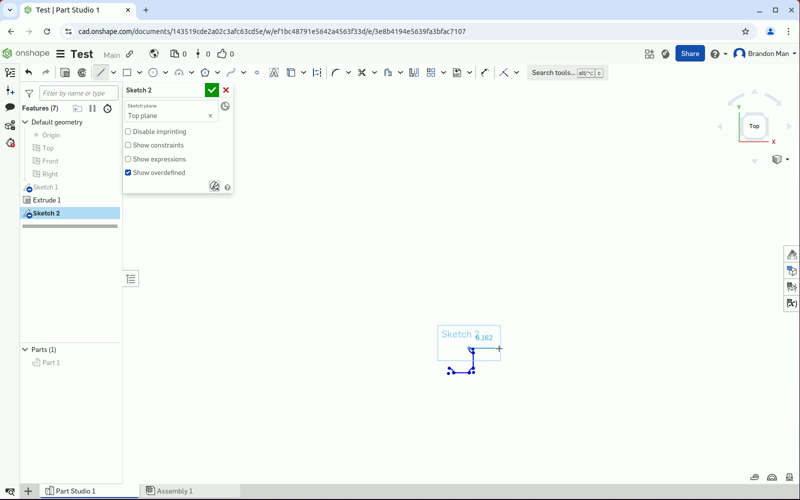
mouse_move(453, 348)
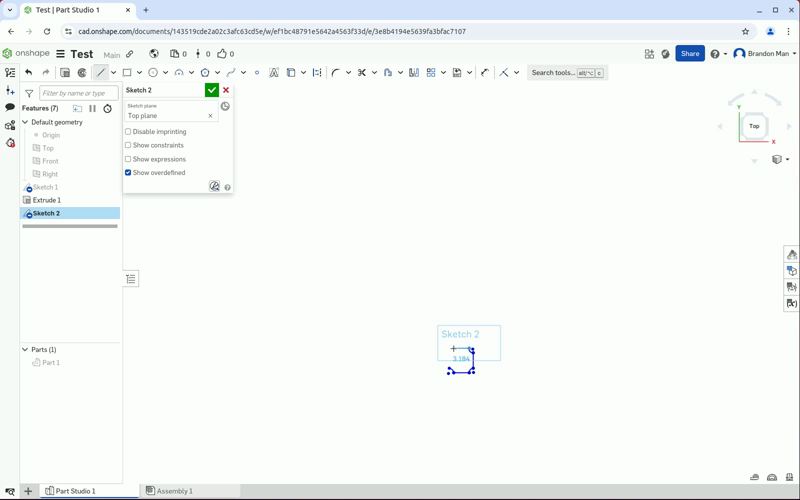
click(453, 348)
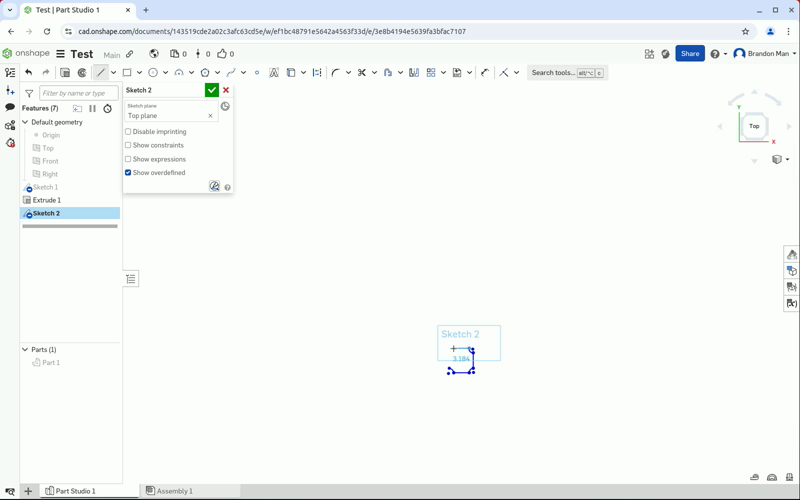
key_up(shift)
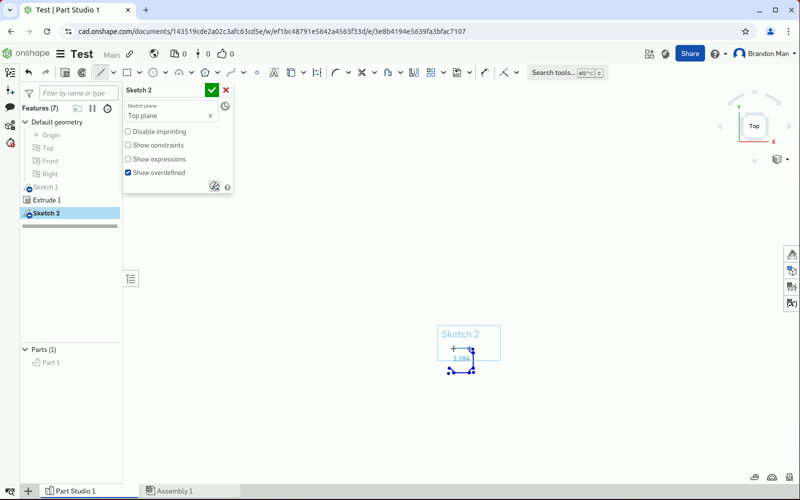
key(esc)
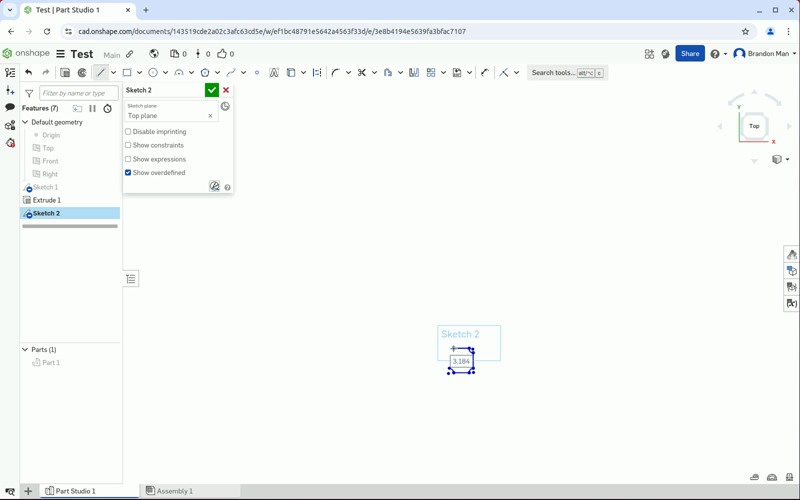
key(a)
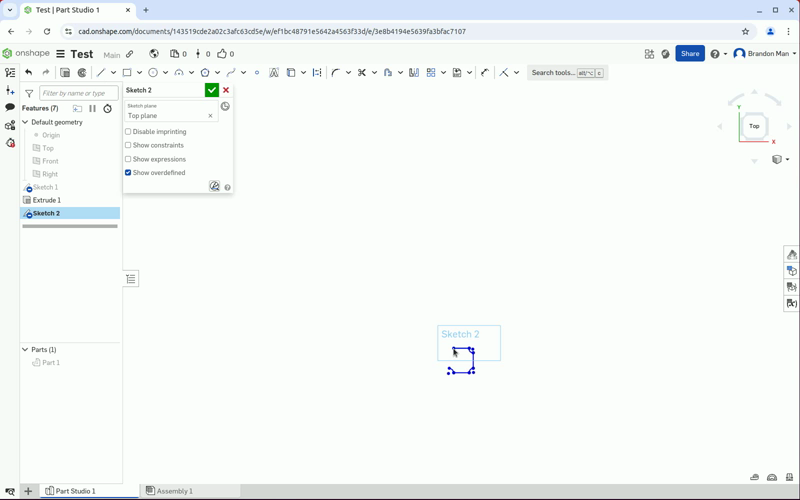
mouse_move(453, 348)
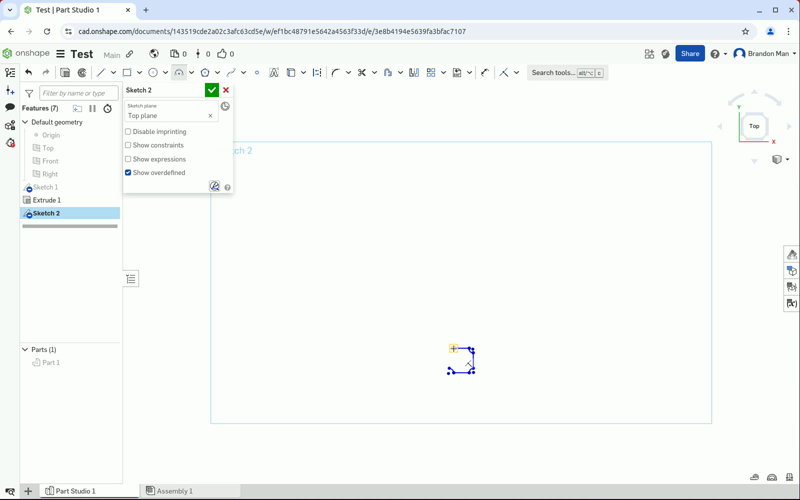
click(453, 348)
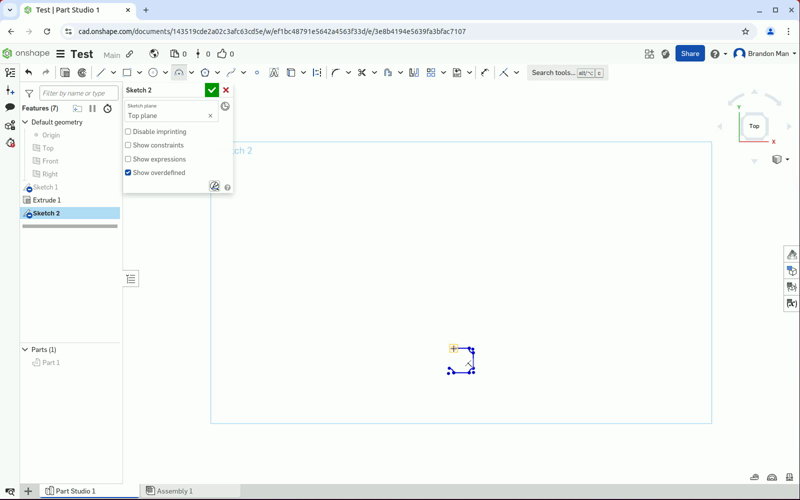
key_down(shift)
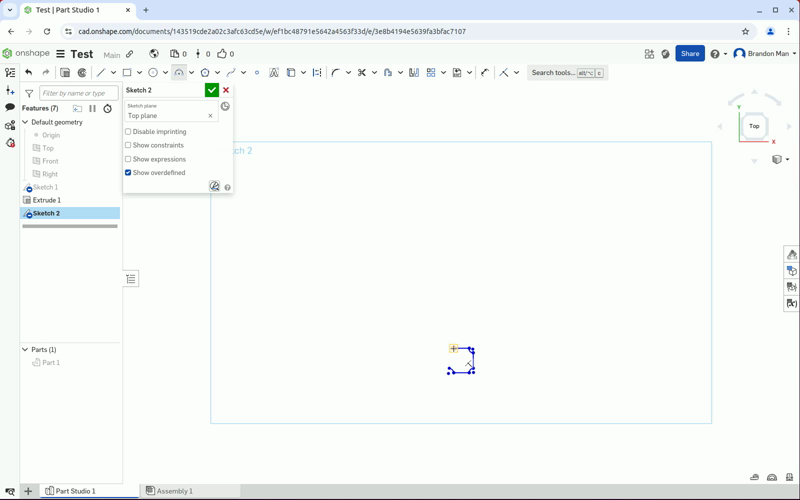
mouse_move(449, 352)
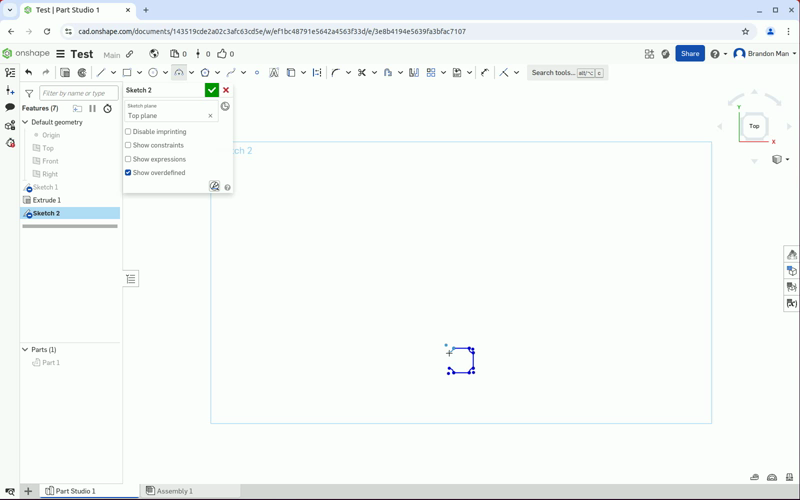
scroll(6)
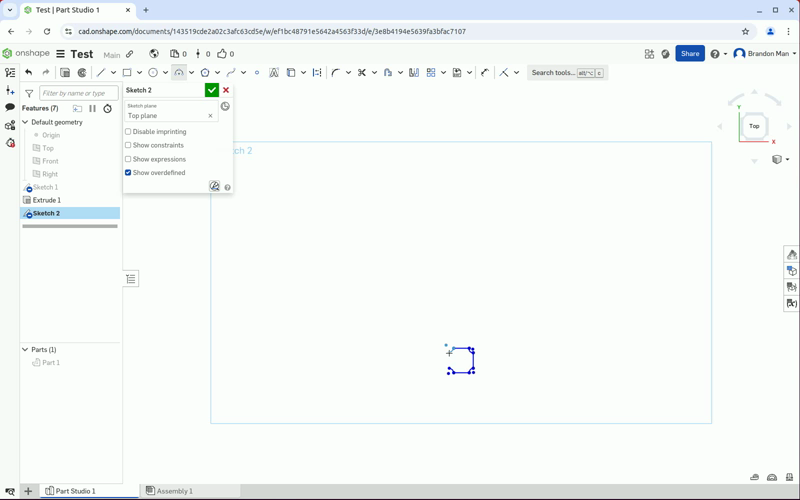
scroll(6)
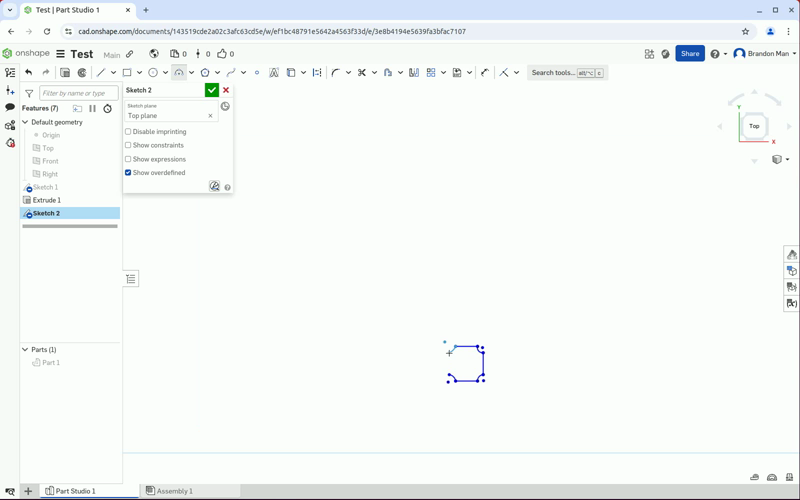
scroll(6)
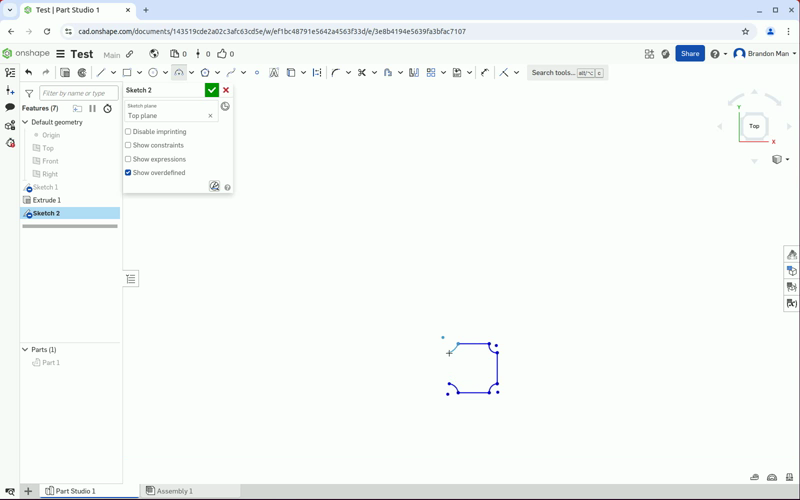
scroll(6)
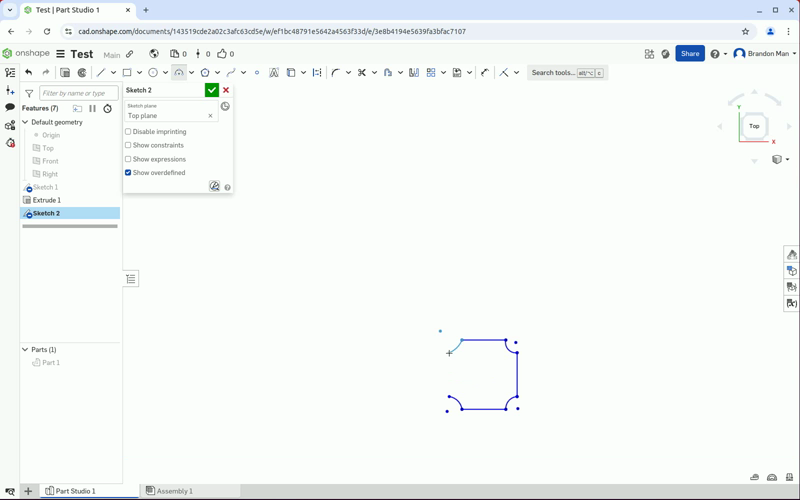
scroll(6)
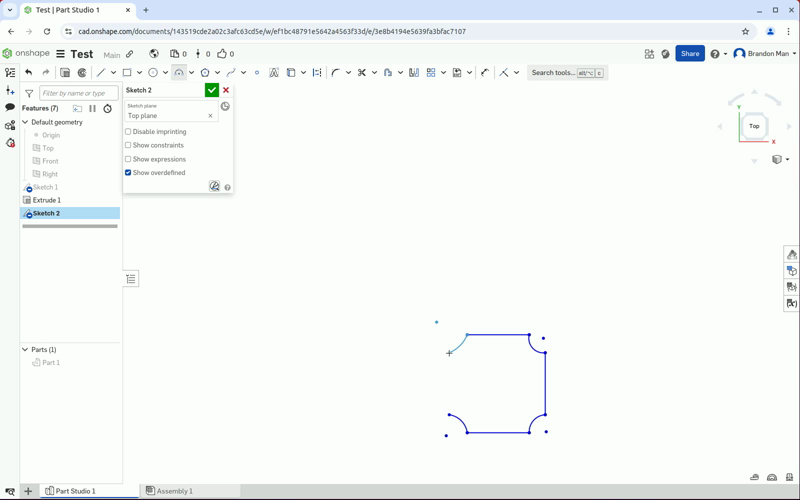
scroll(6)
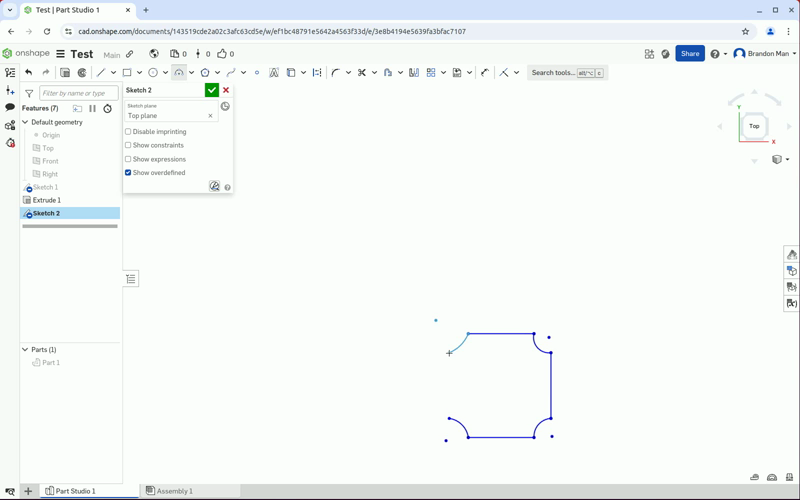
scroll(6)
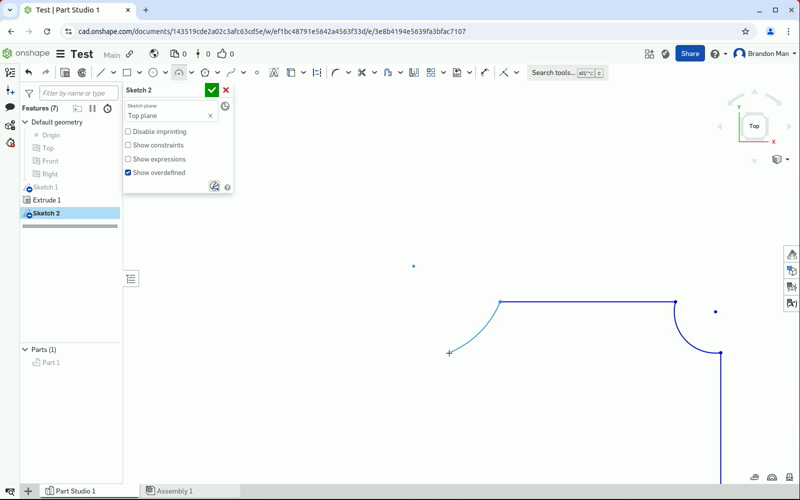
click(449, 352)
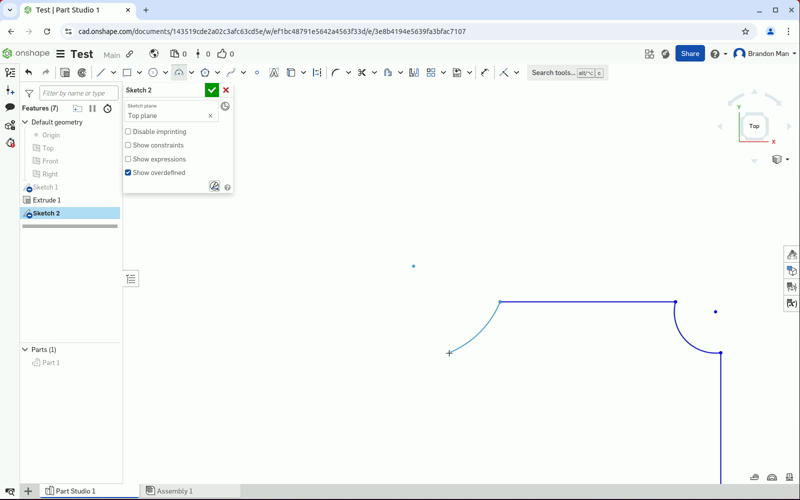
scroll(-6)
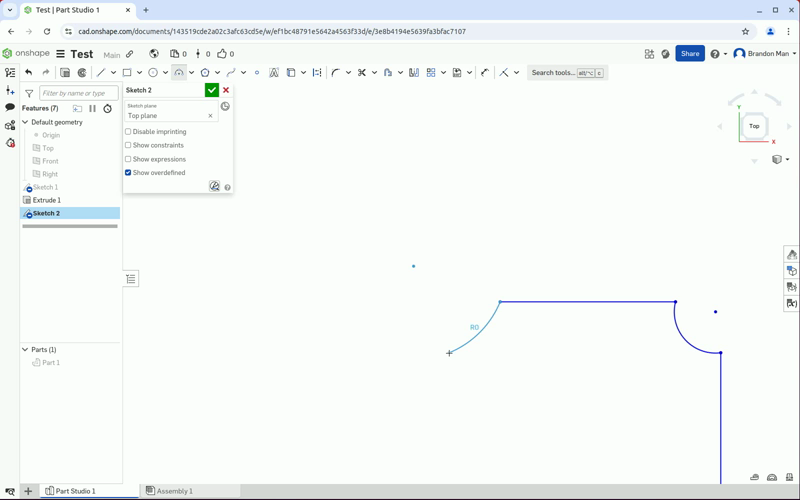
scroll(-6)
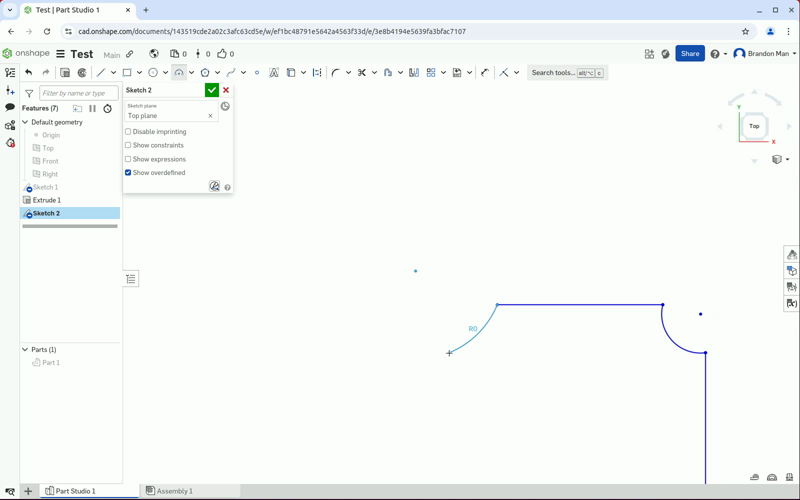
scroll(-6)
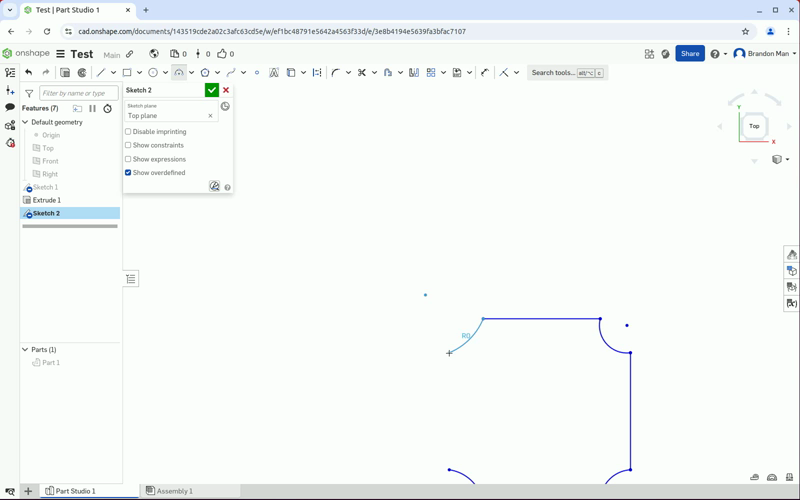
scroll(-6)
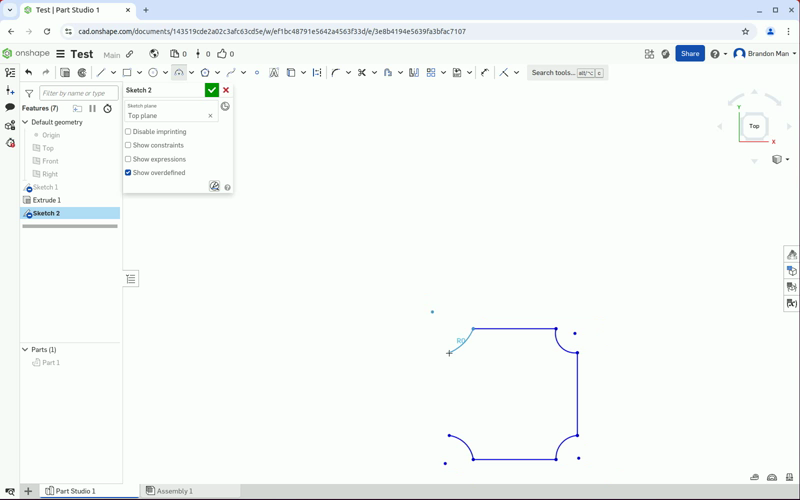
scroll(-6)
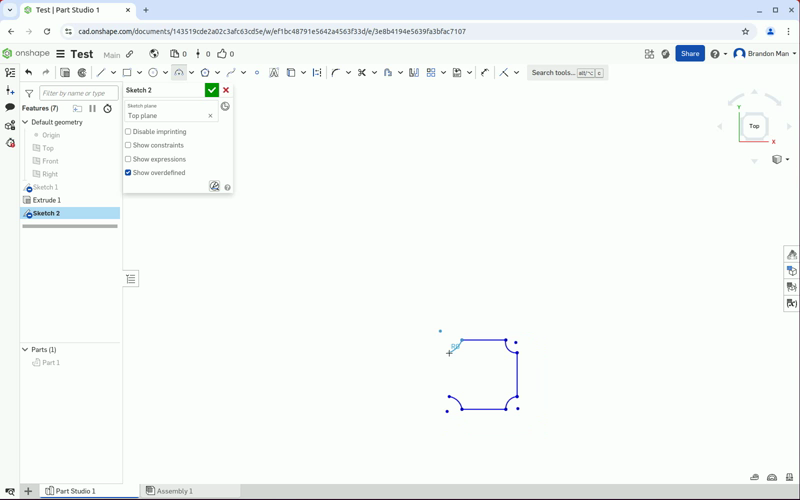
scroll(-6)
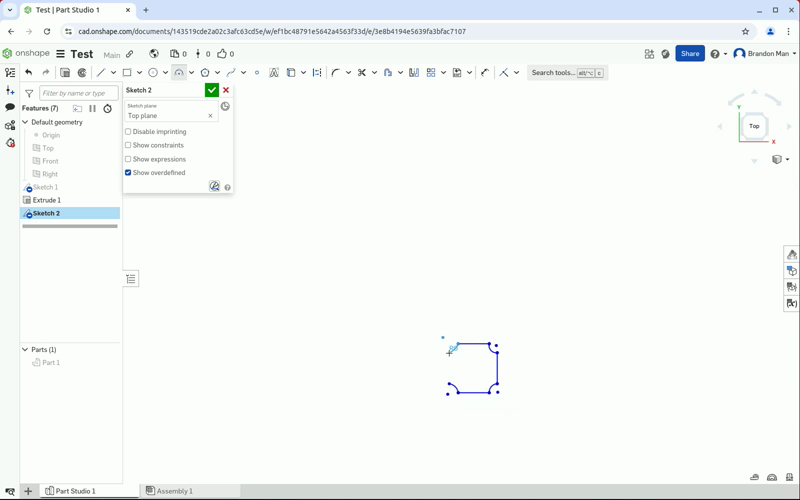
scroll(-6)
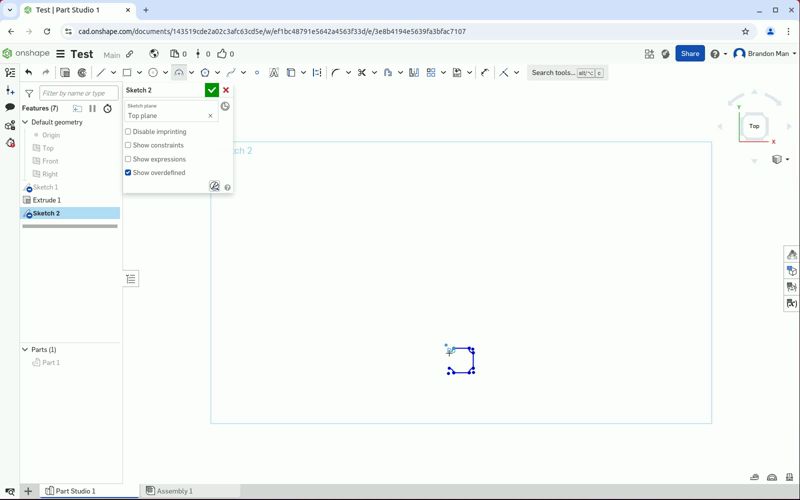
mouse_move(452, 351)
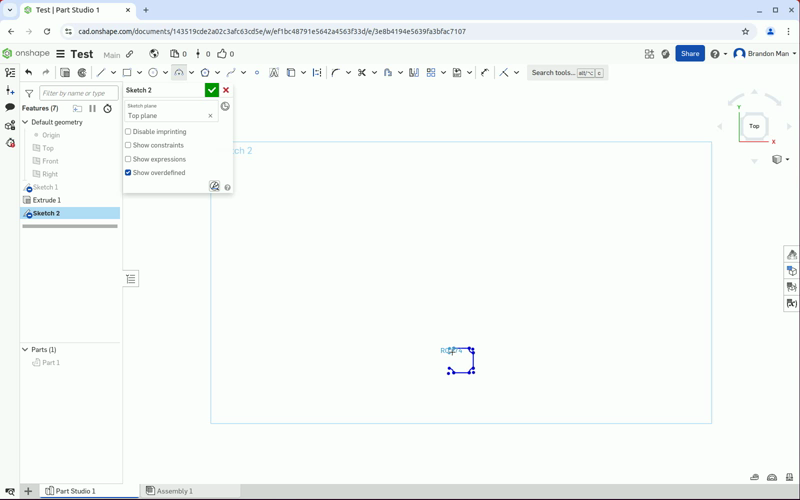
scroll(6)
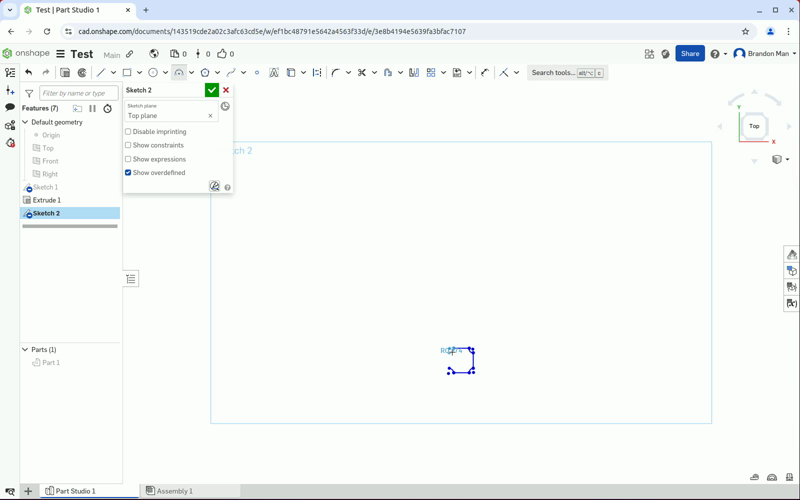
scroll(6)
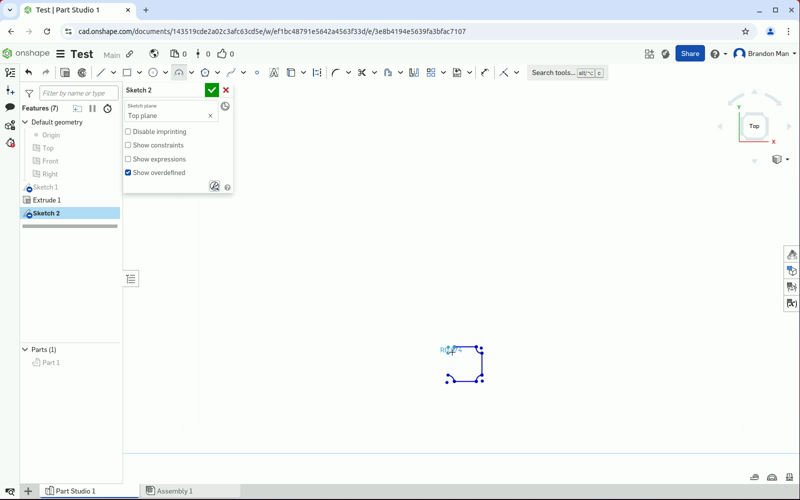
scroll(6)
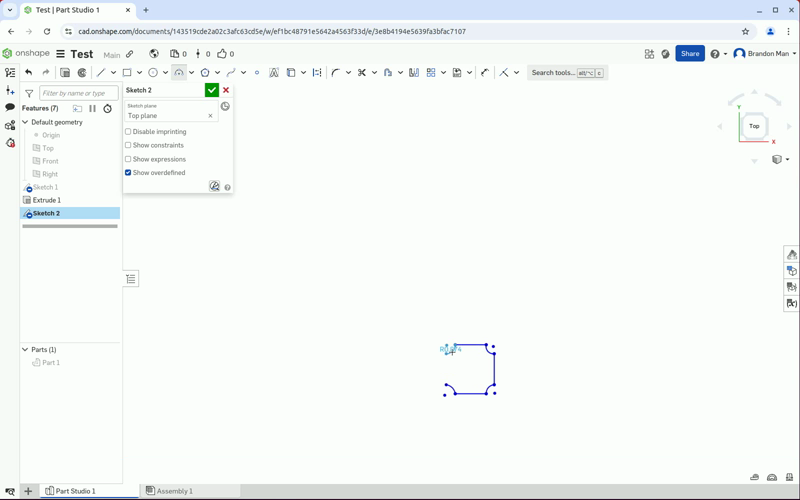
scroll(6)
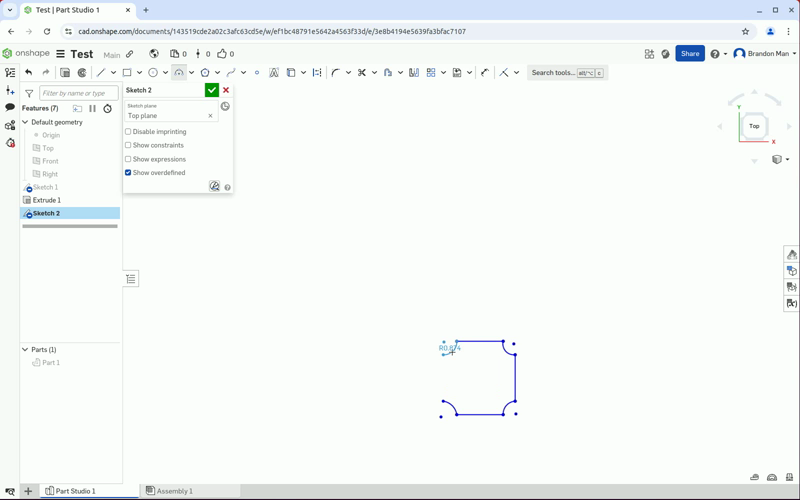
scroll(6)
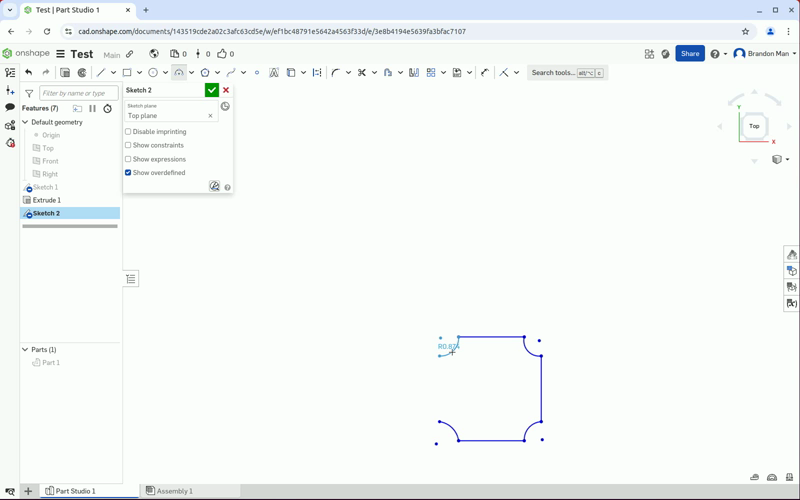
scroll(6)
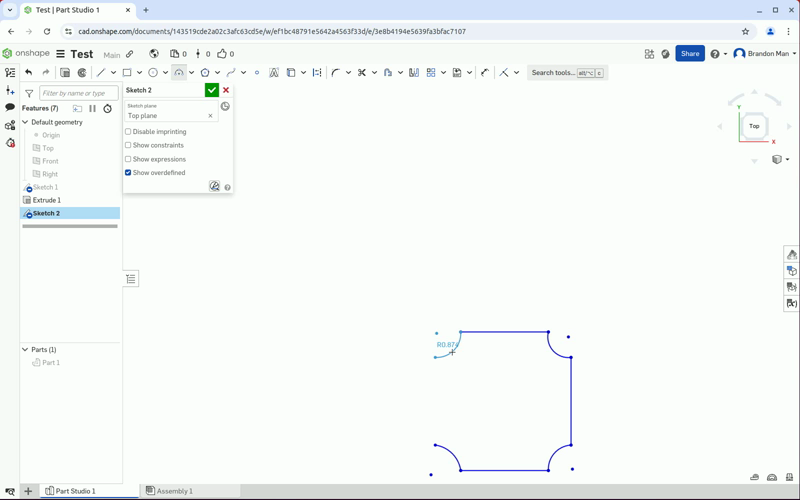
scroll(6)
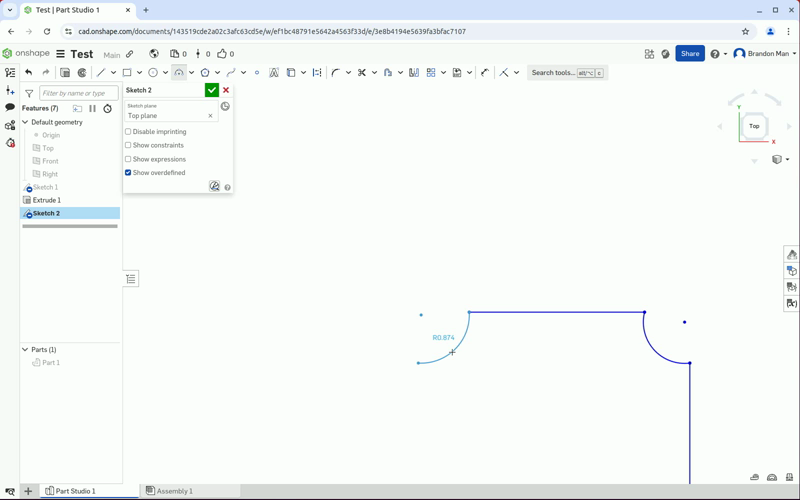
click(452, 351)
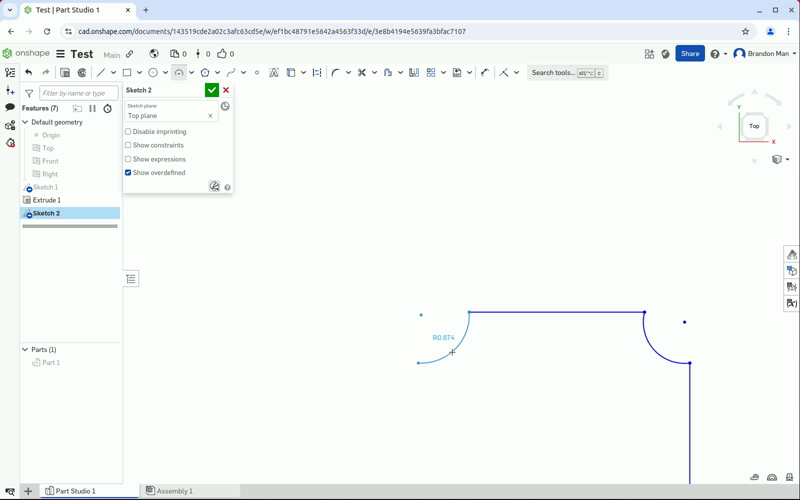
scroll(-6)
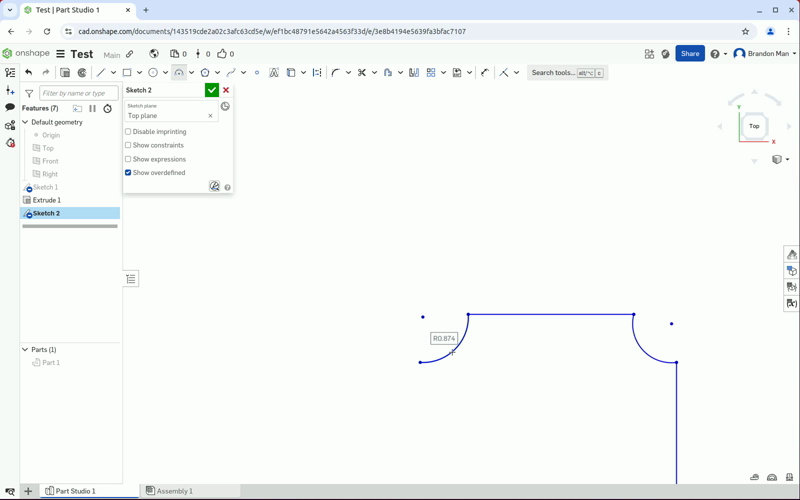
scroll(-6)
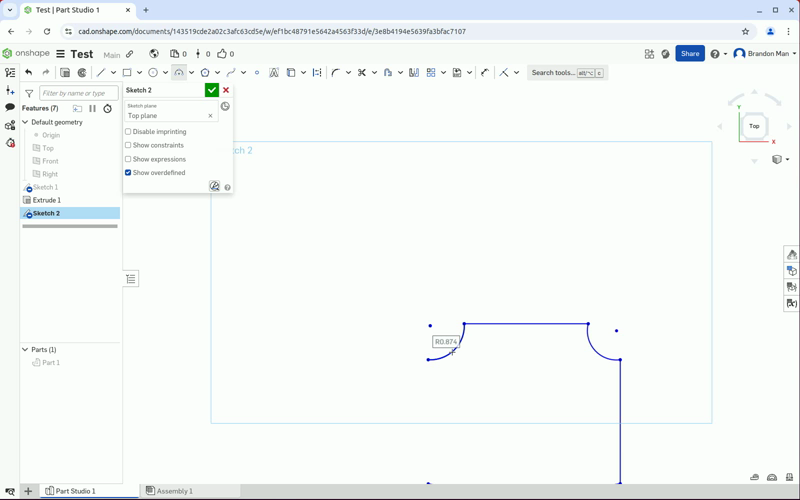
scroll(-6)
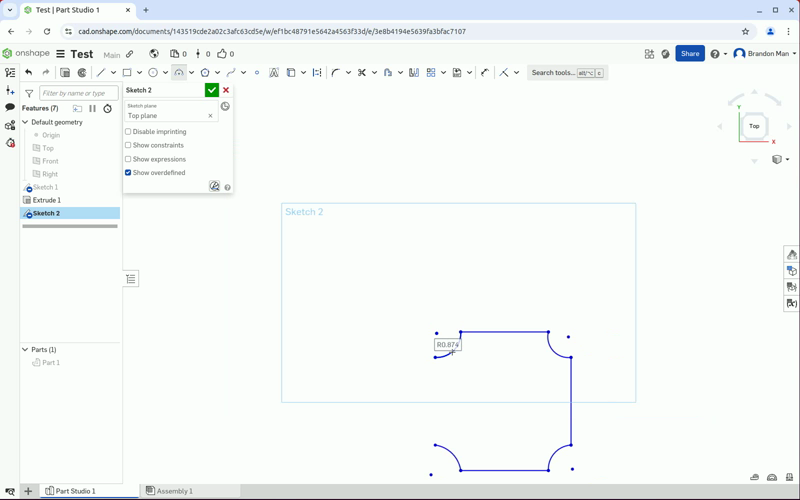
scroll(-6)
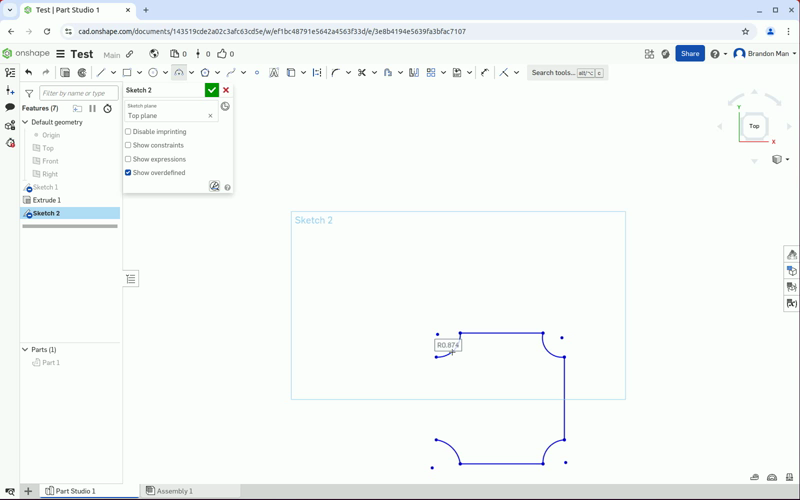
scroll(-6)
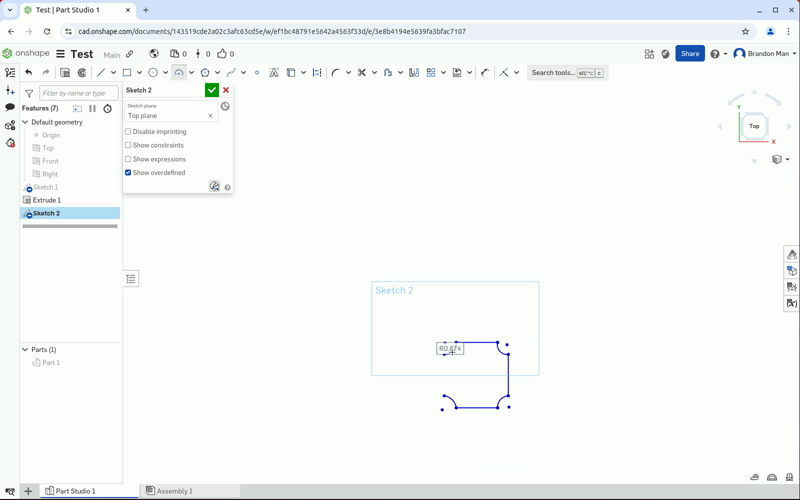
scroll(-6)
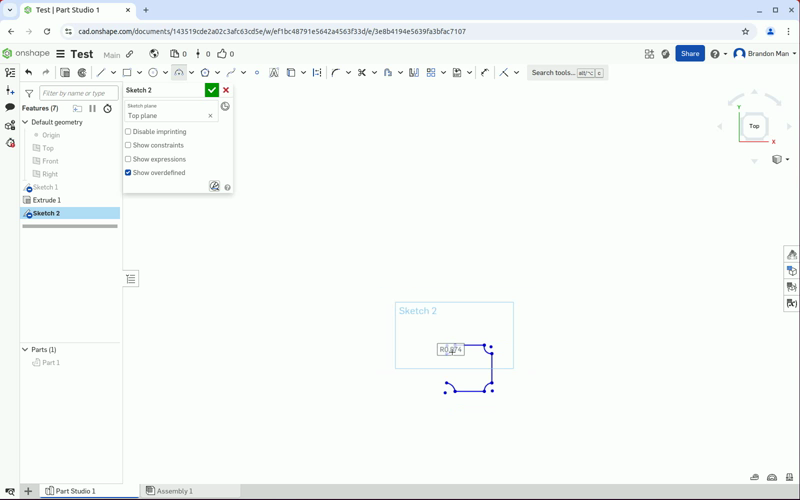
scroll(-6)
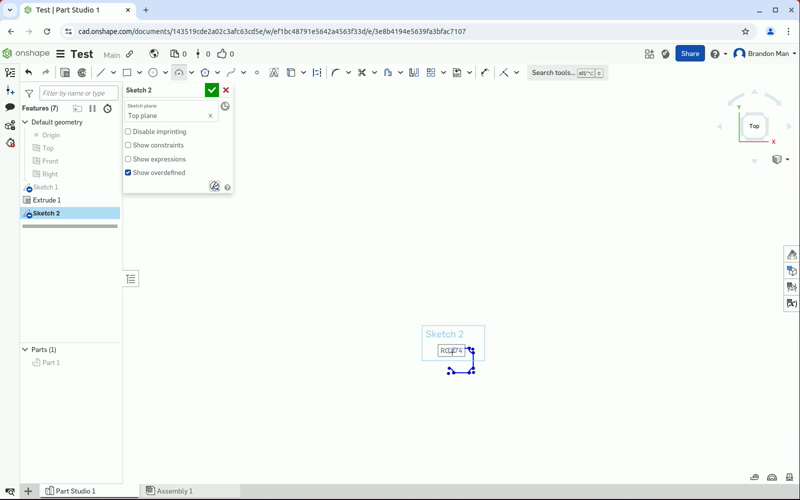
key_up(shift)
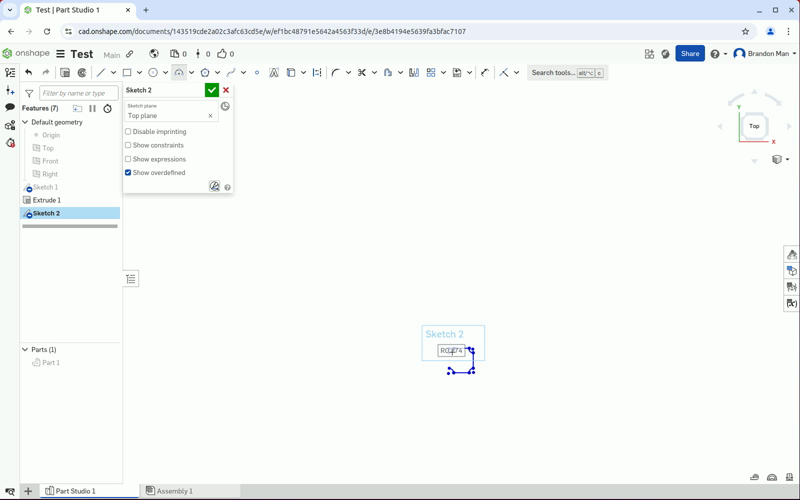
key(esc)
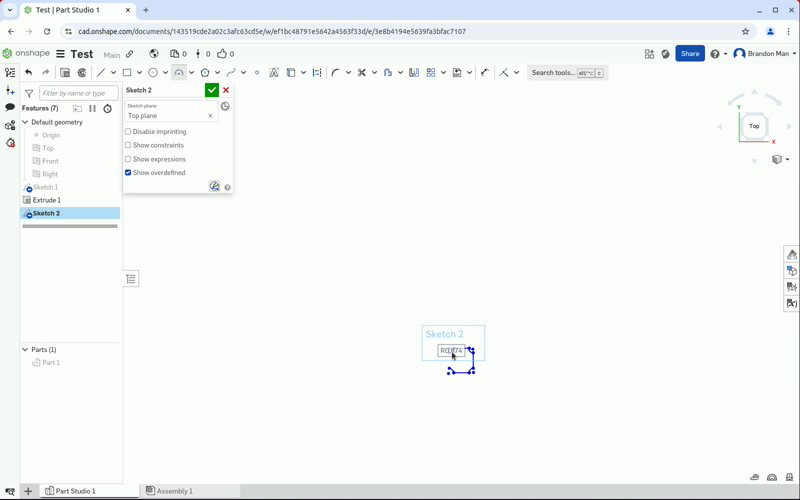
key(l)
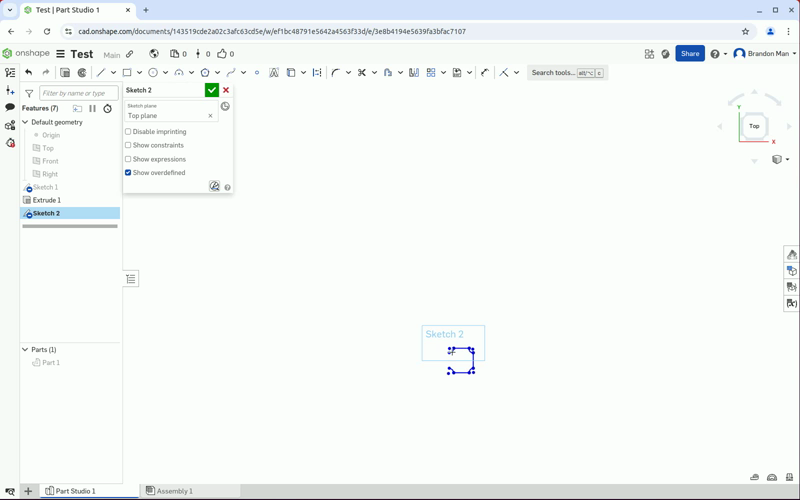
mouse_move(449, 352)
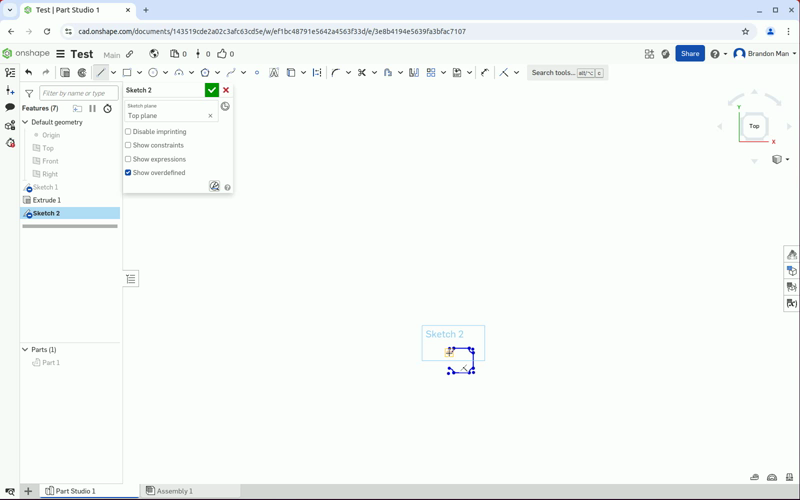
scroll(6)
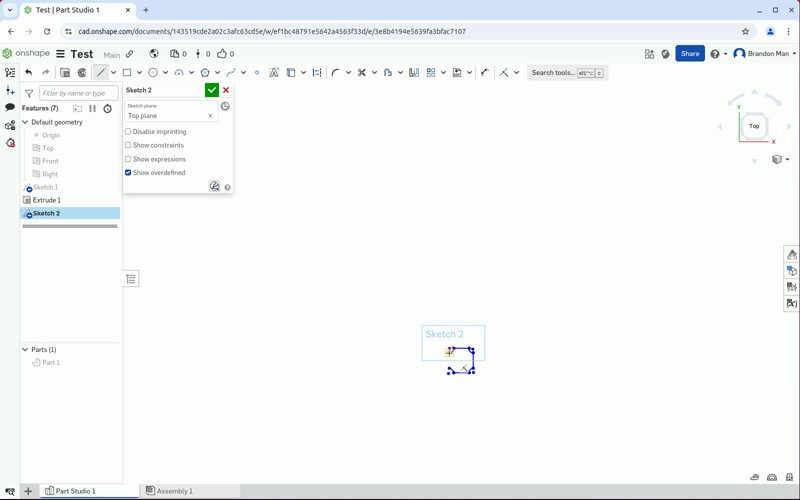
scroll(6)
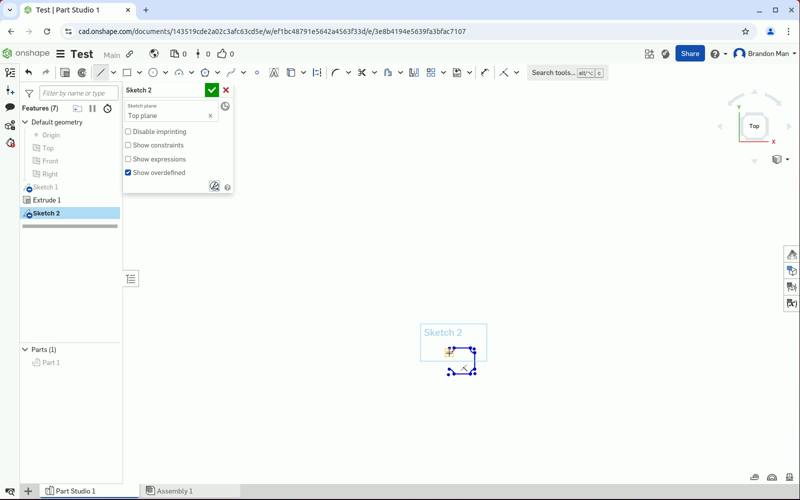
scroll(6)
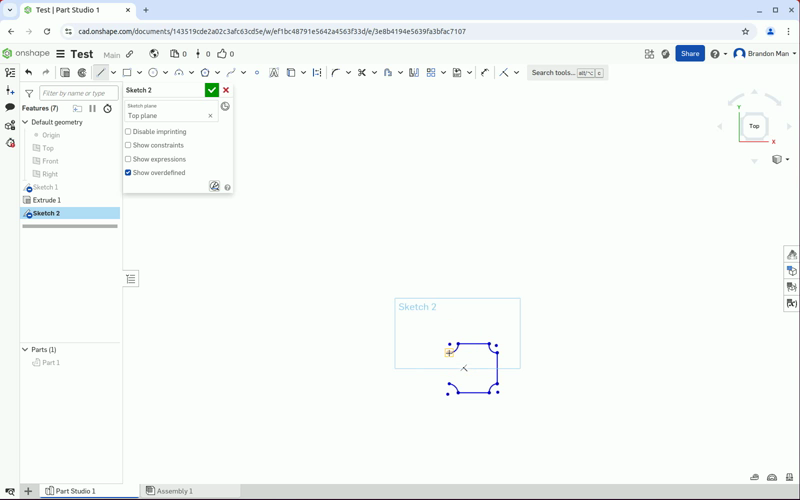
scroll(6)
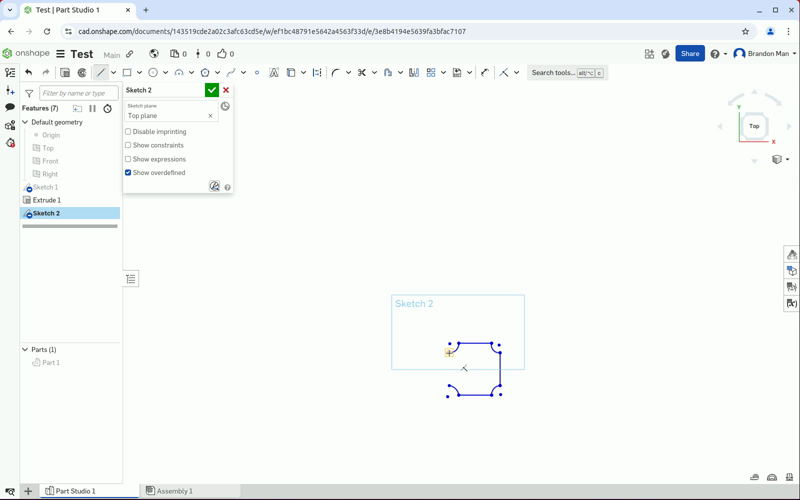
scroll(6)
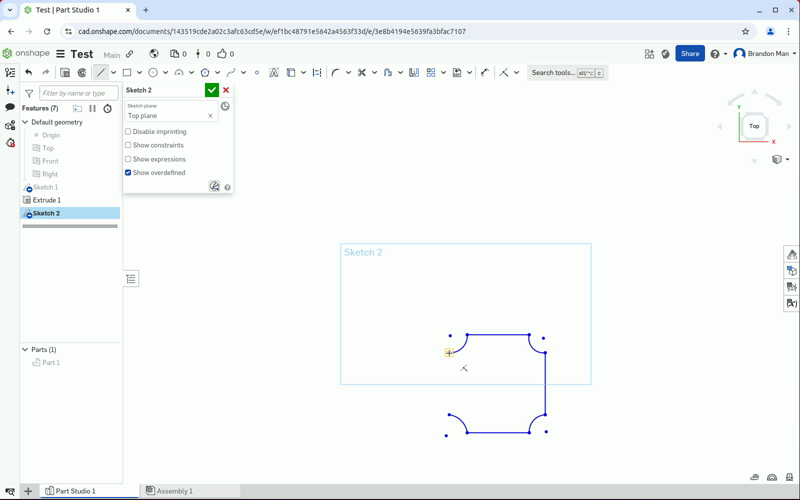
scroll(6)
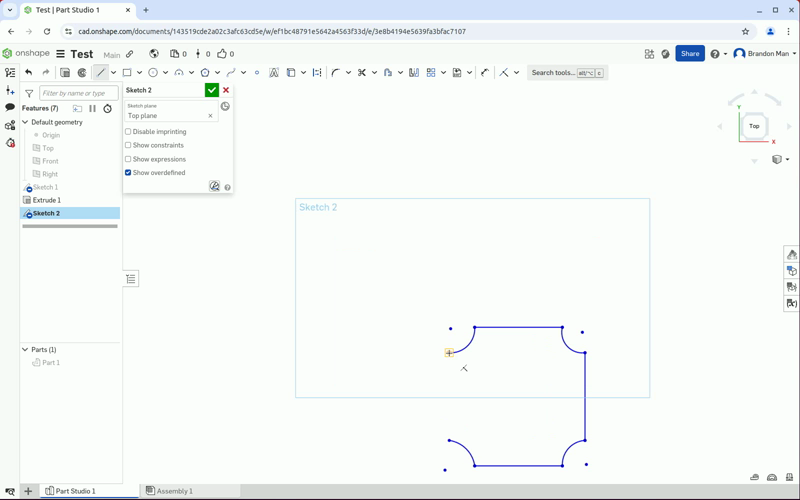
scroll(6)
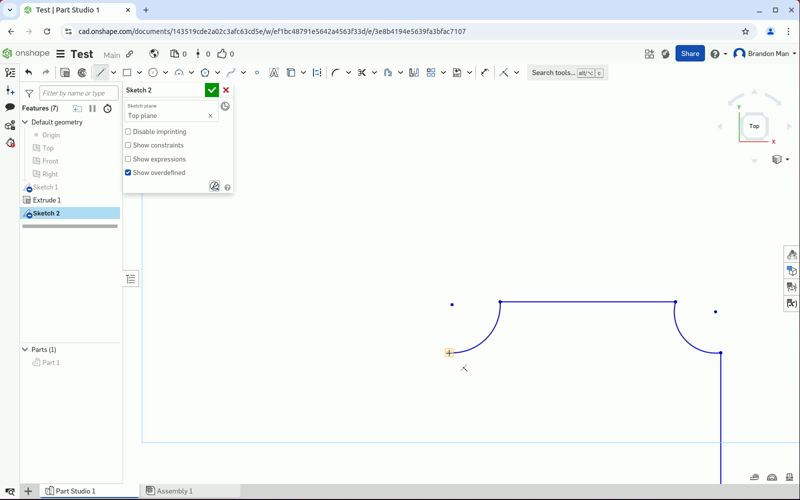
click(449, 352)
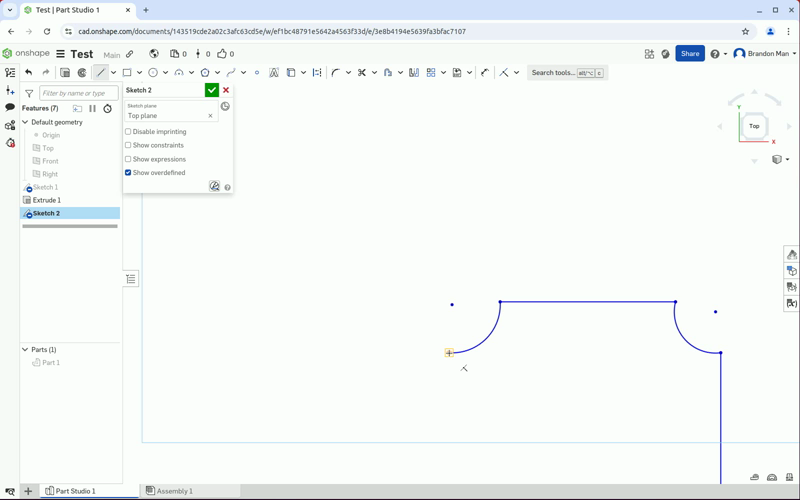
scroll(-6)
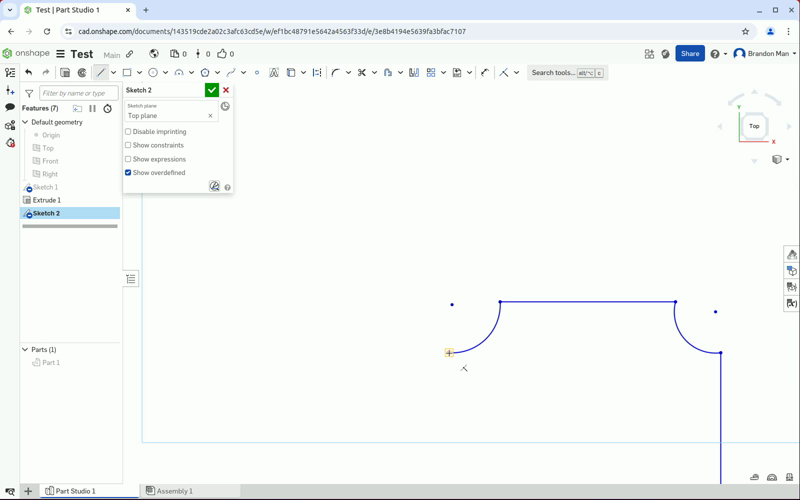
scroll(-6)
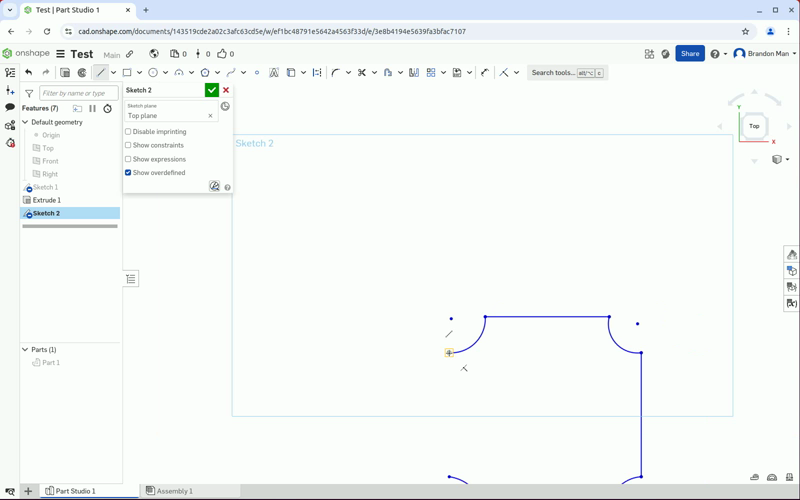
scroll(-6)
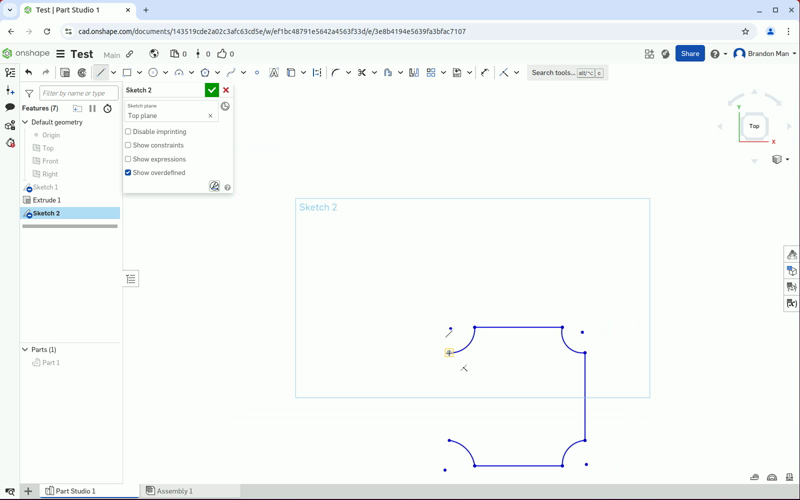
scroll(-6)
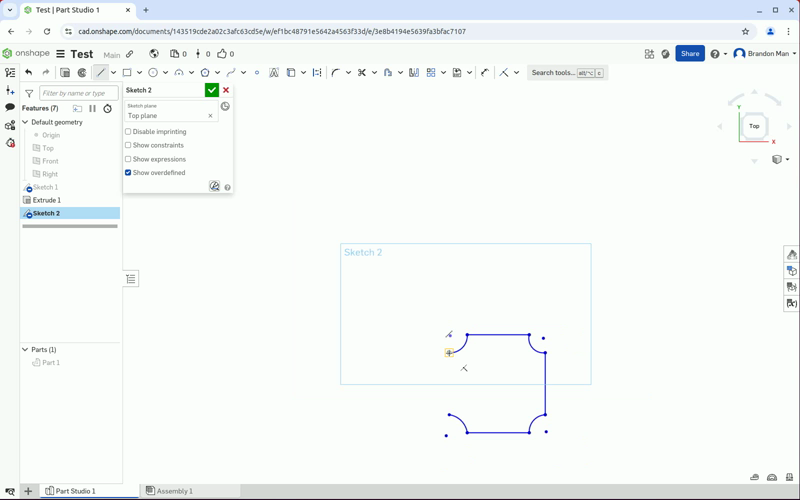
scroll(-6)
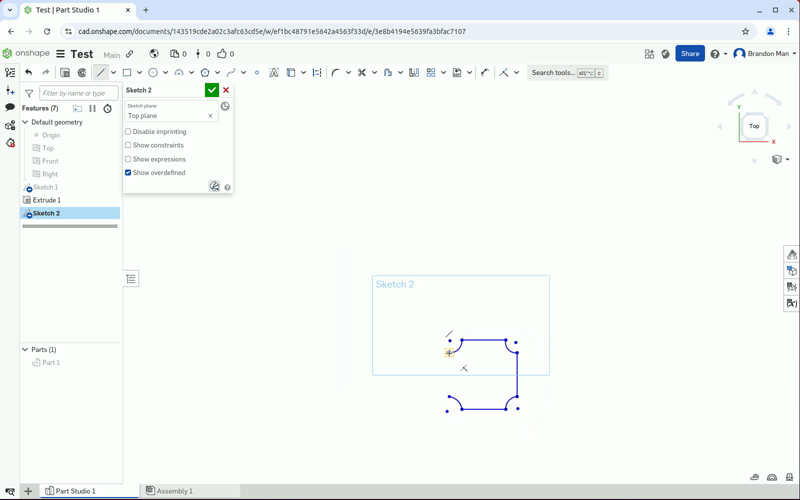
scroll(-6)
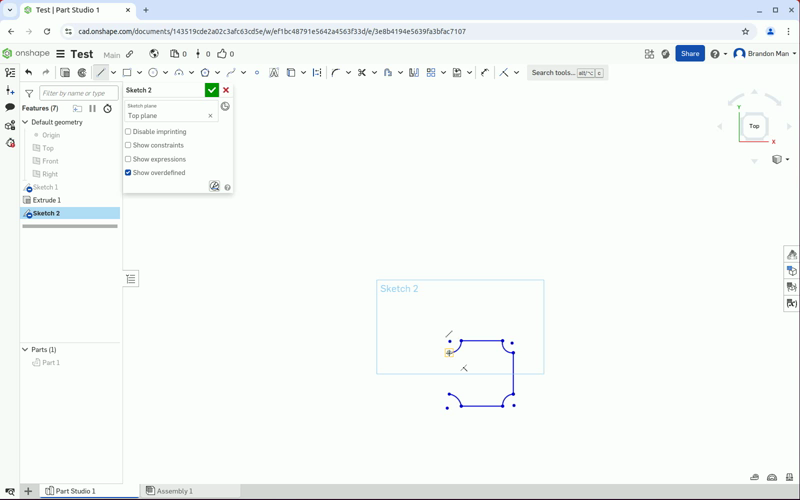
scroll(-6)
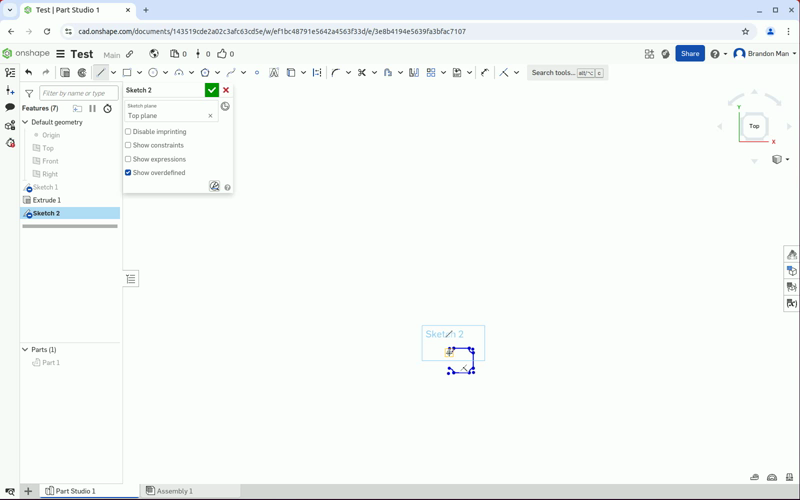
mouse_move(479, 352)
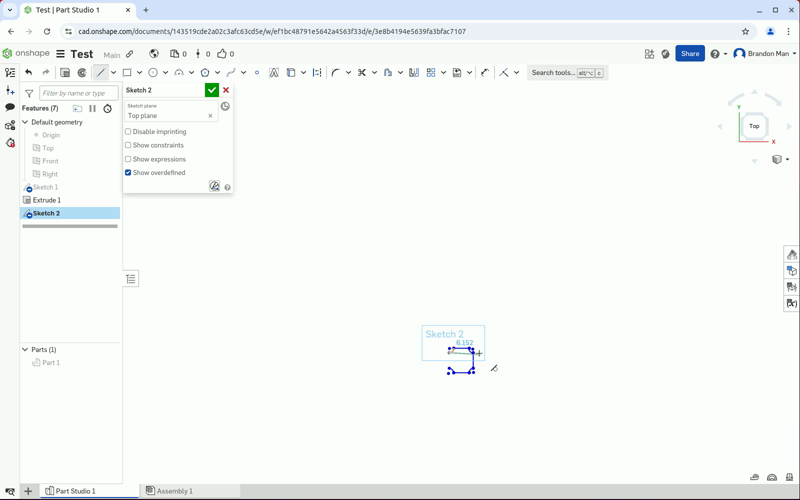
key_down(shift)
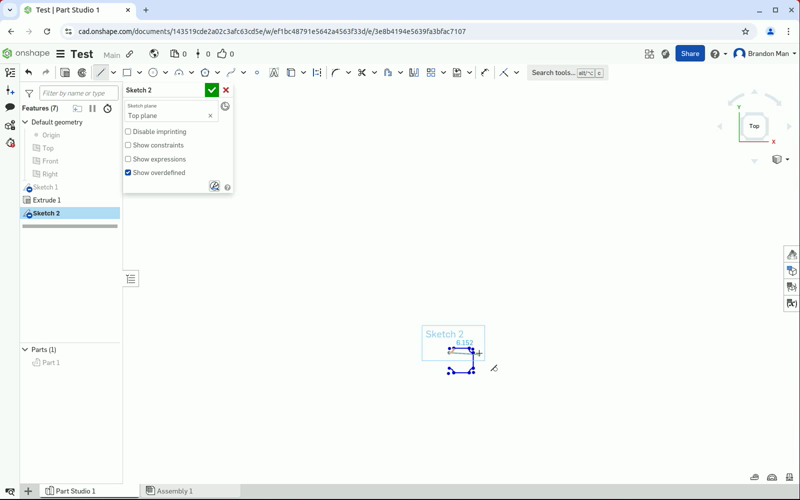
mouse_move(449, 368)
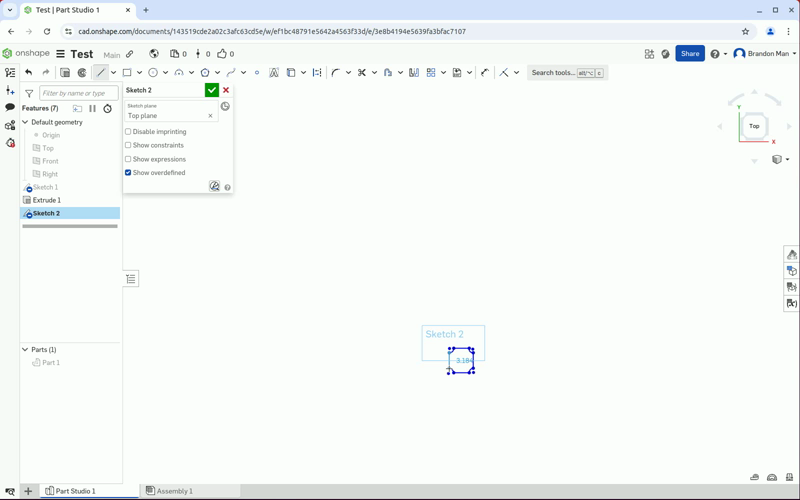
scroll(6)
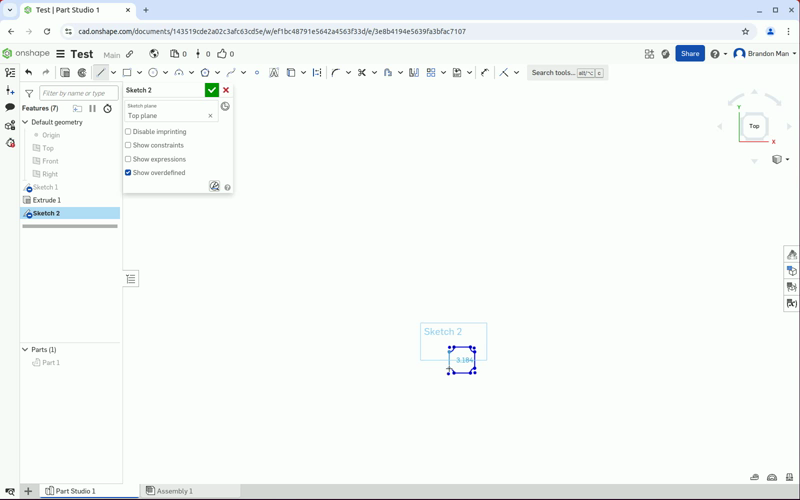
scroll(6)
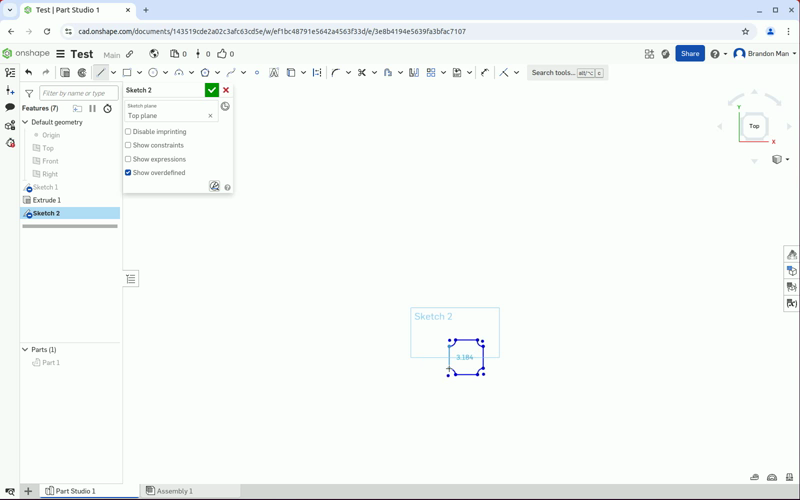
scroll(6)
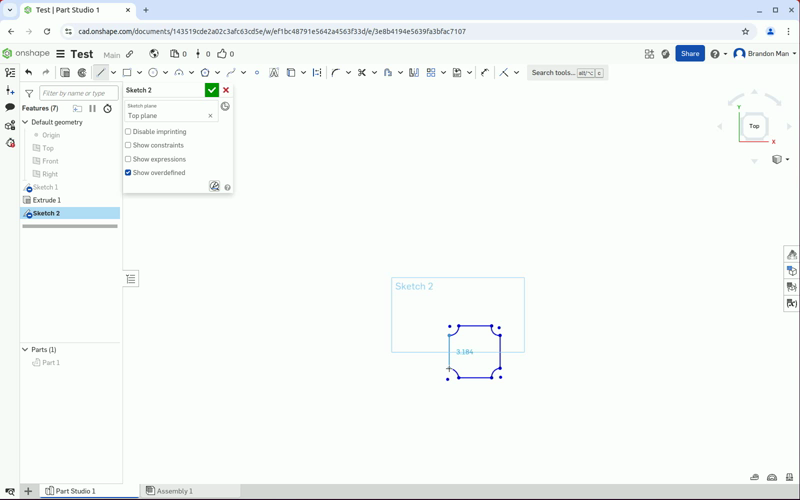
scroll(6)
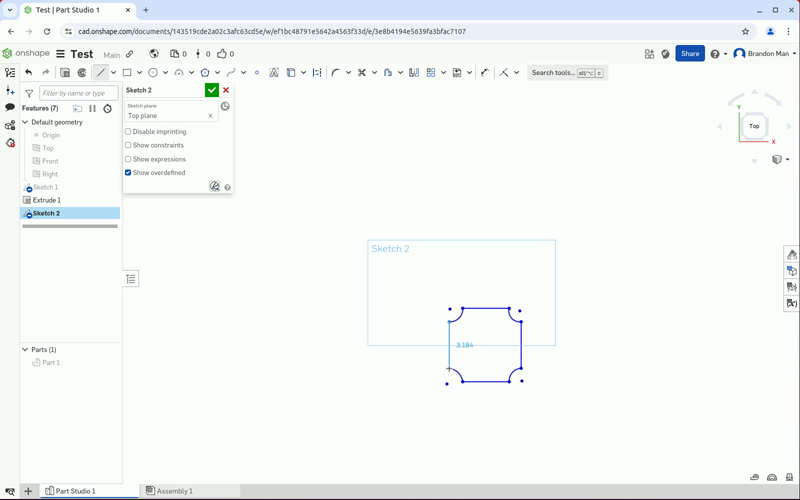
scroll(6)
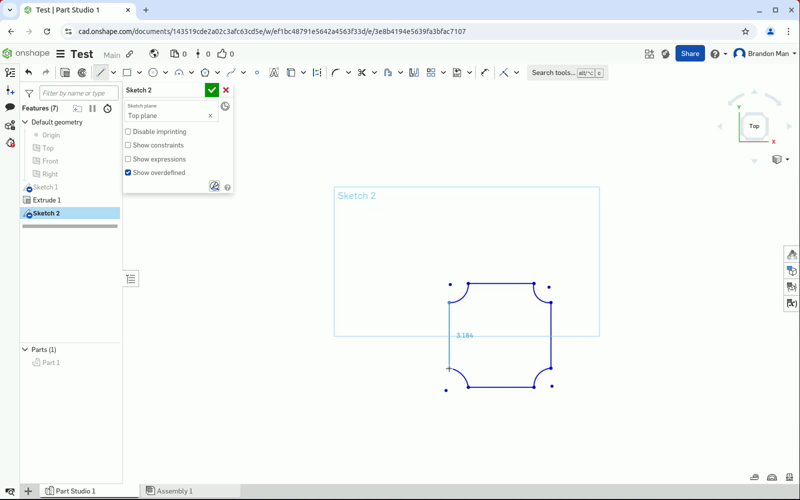
scroll(6)
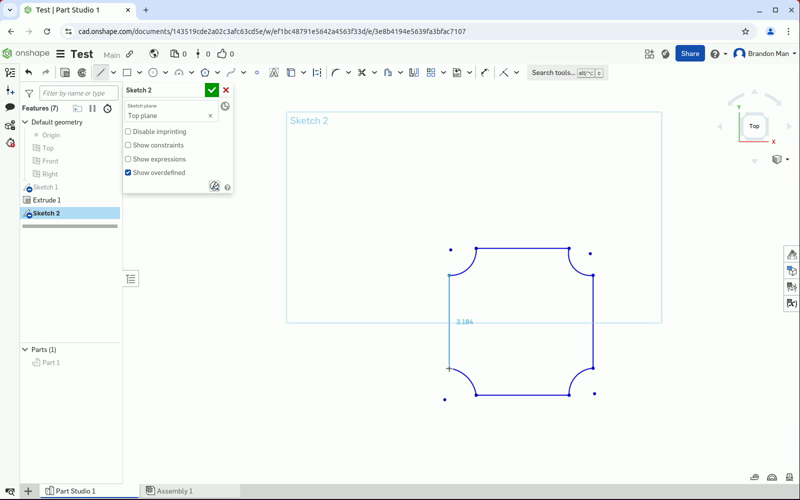
scroll(6)
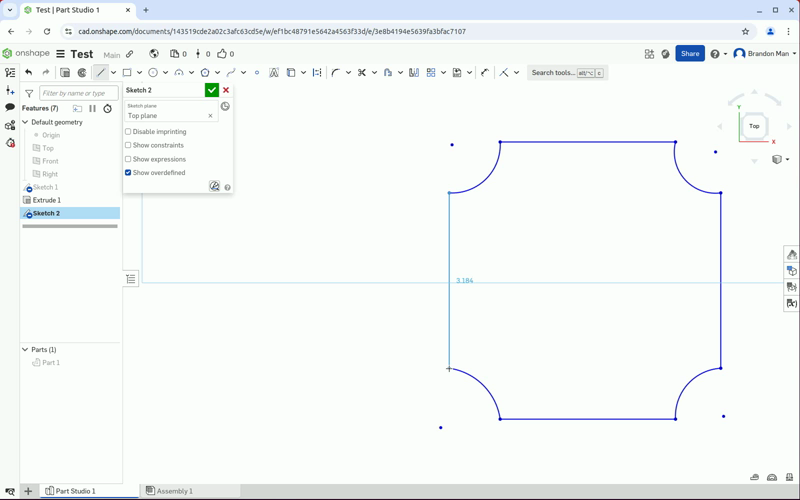
key_up(shift)
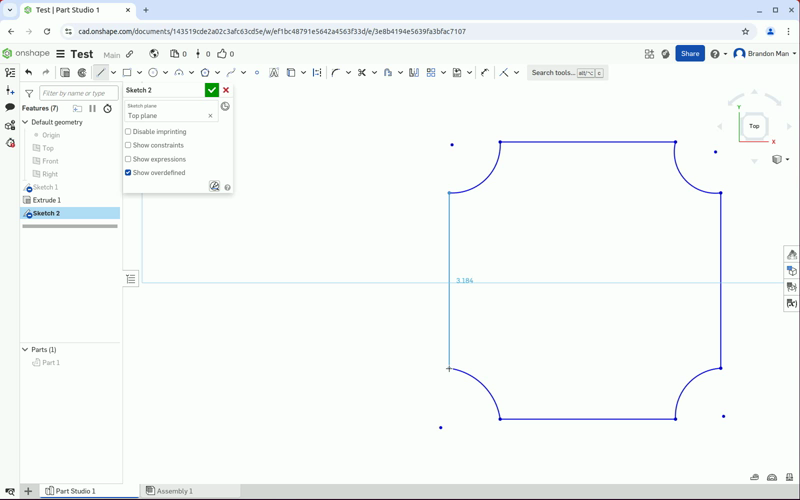
click(449, 368)
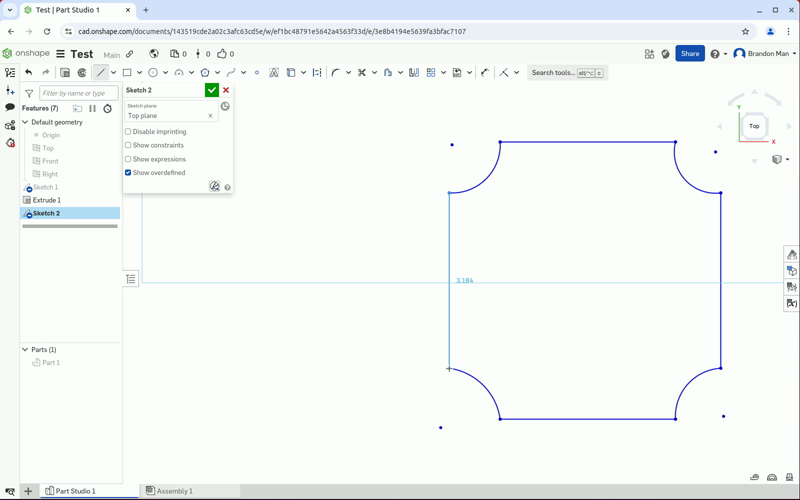
scroll(-6)
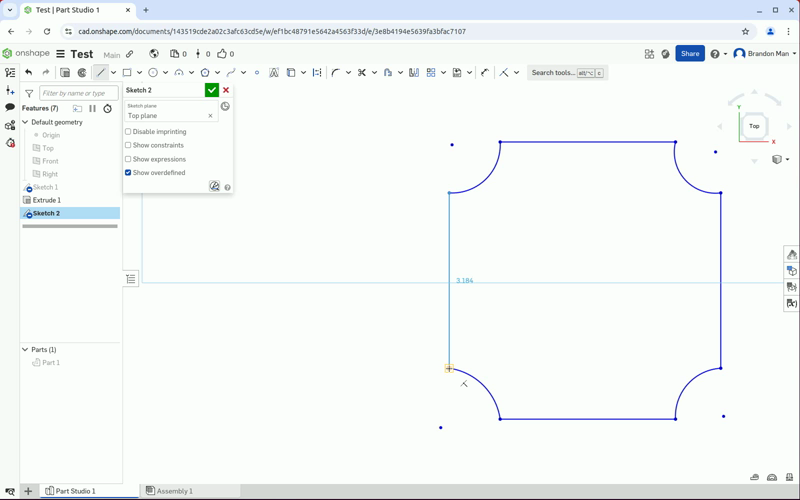
scroll(-6)
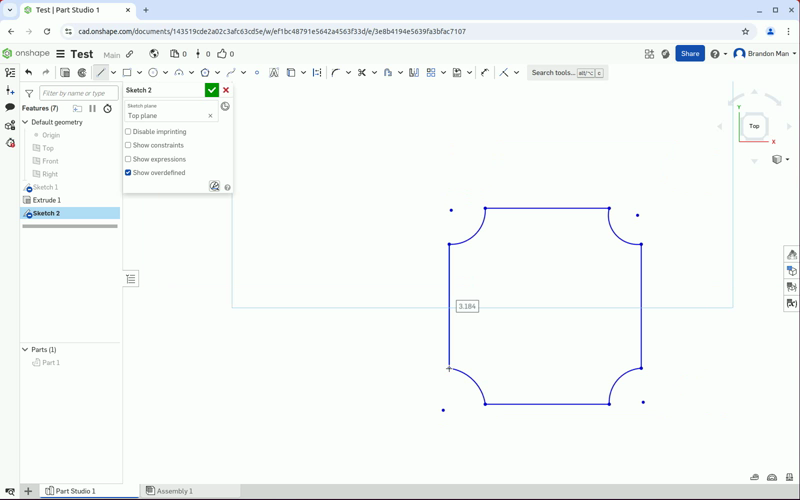
scroll(-6)
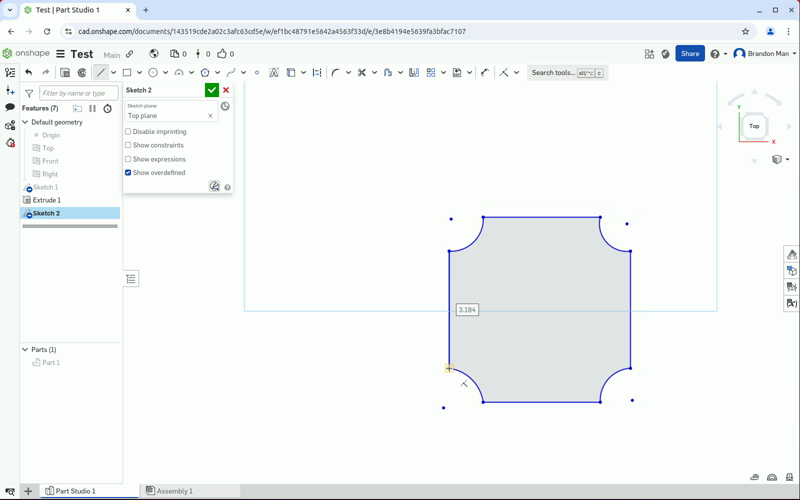
scroll(-6)
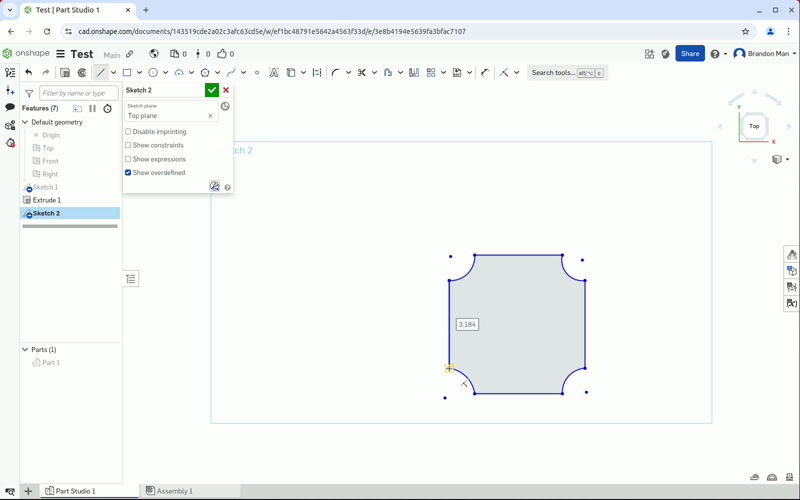
scroll(-6)
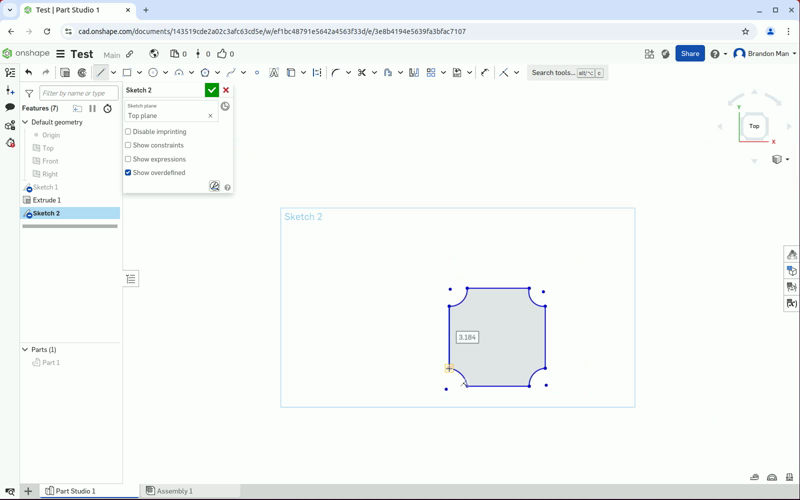
scroll(-6)
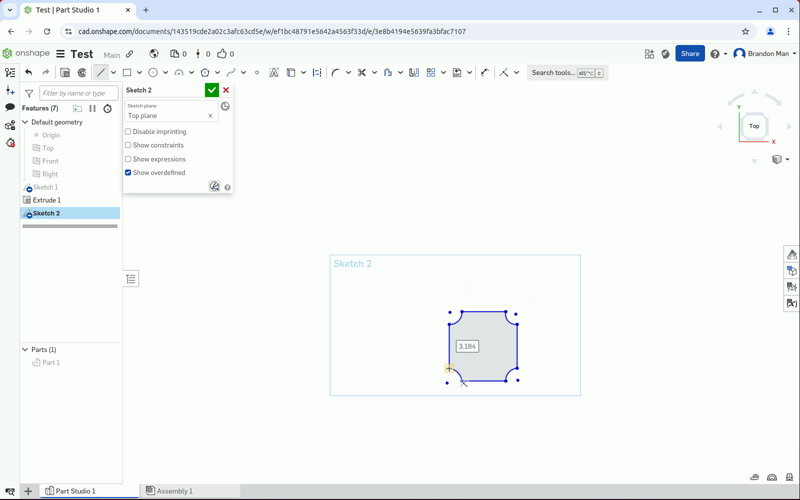
scroll(-6)
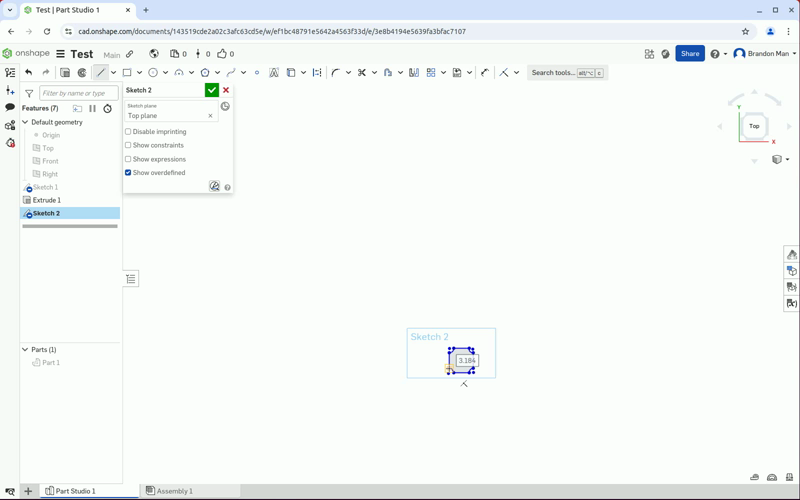
key(esc)
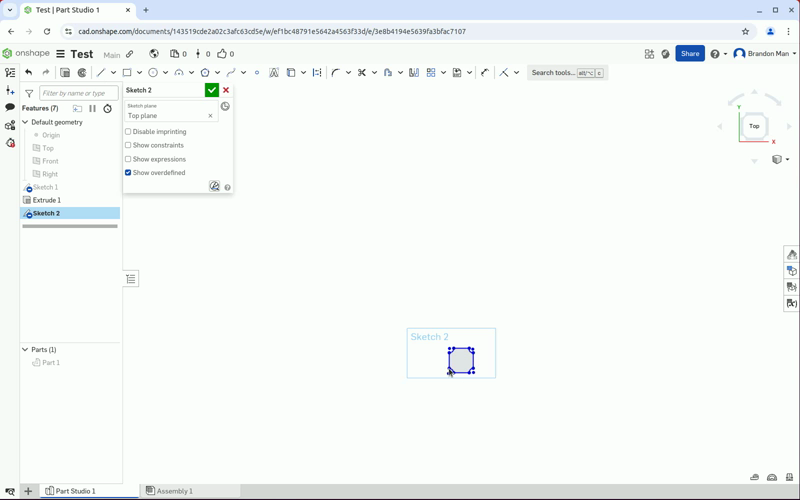
mouse_move(464, 358)
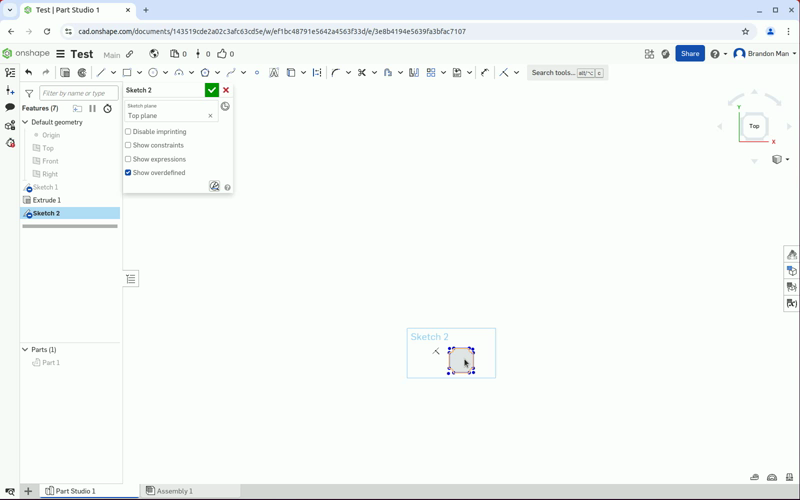
scroll(6)
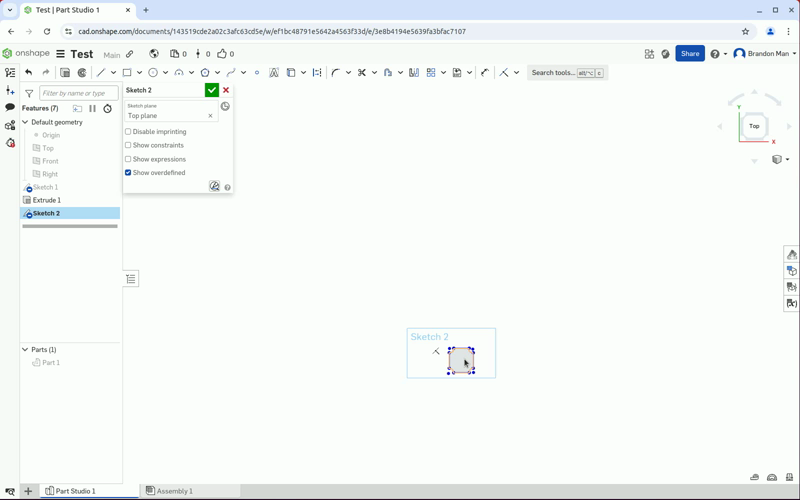
scroll(6)
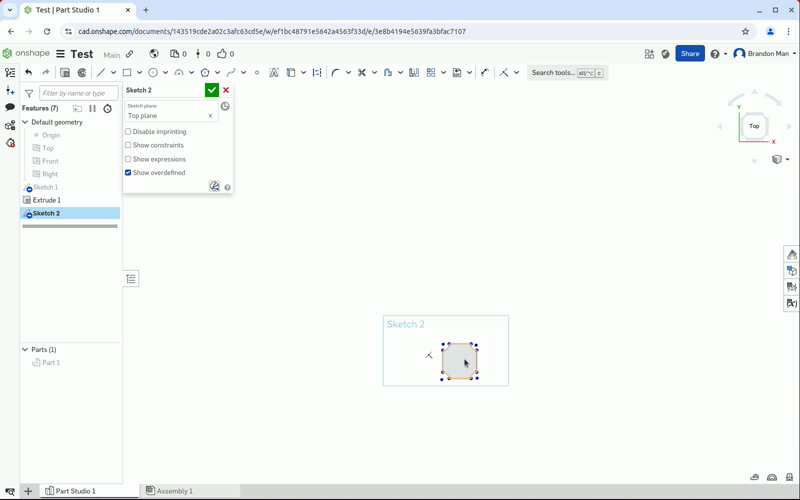
scroll(6)
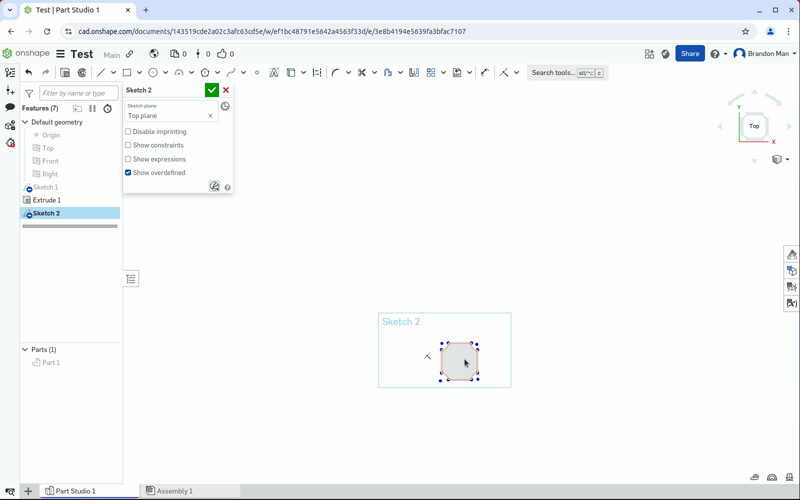
scroll(6)
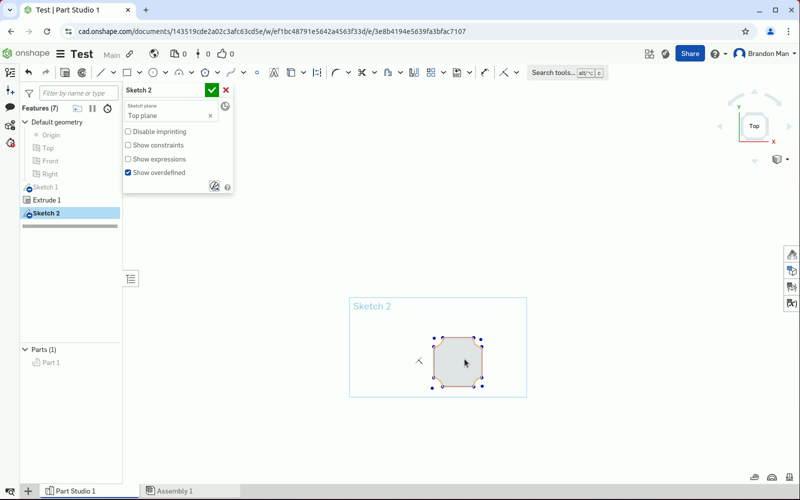
scroll(6)
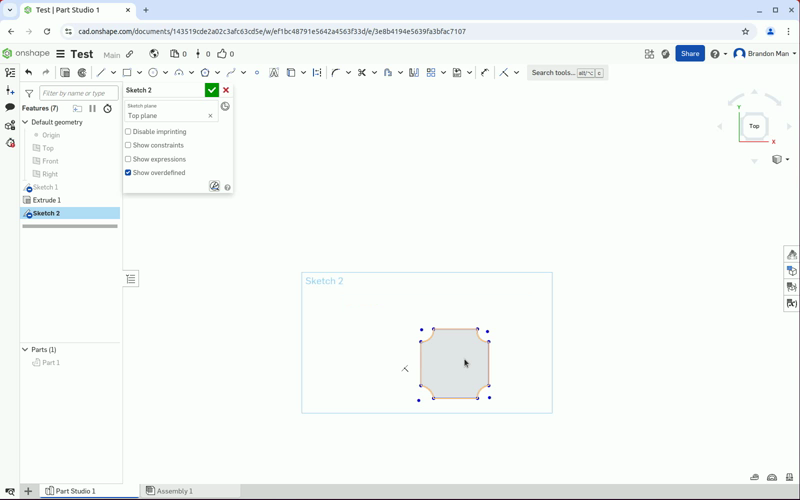
scroll(6)
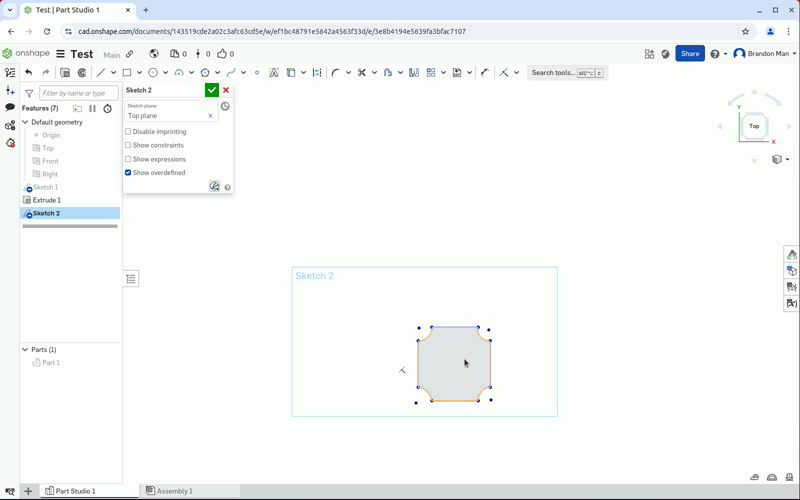
scroll(6)
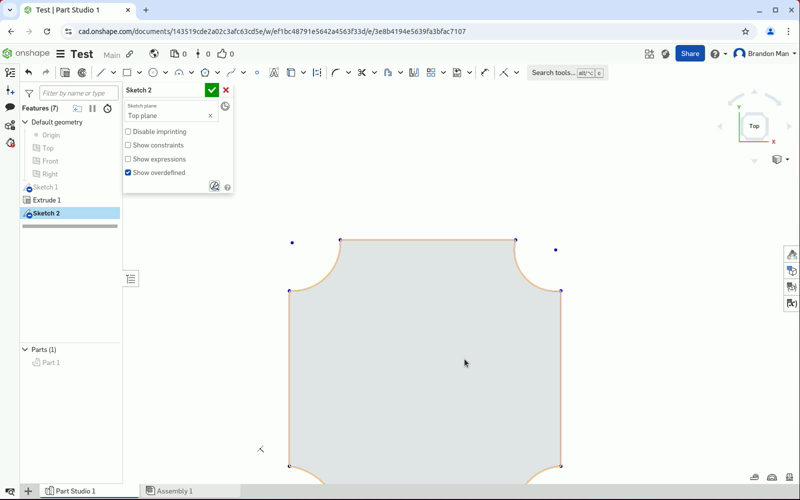
click(464, 358)
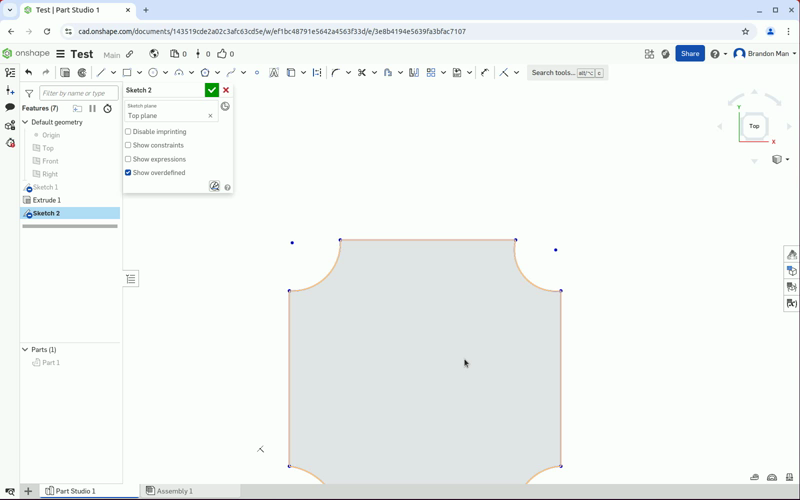
scroll(-6)
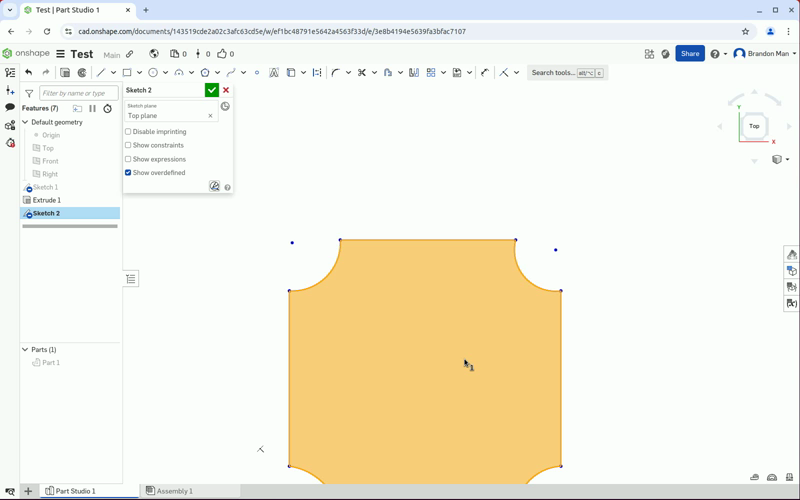
scroll(-6)
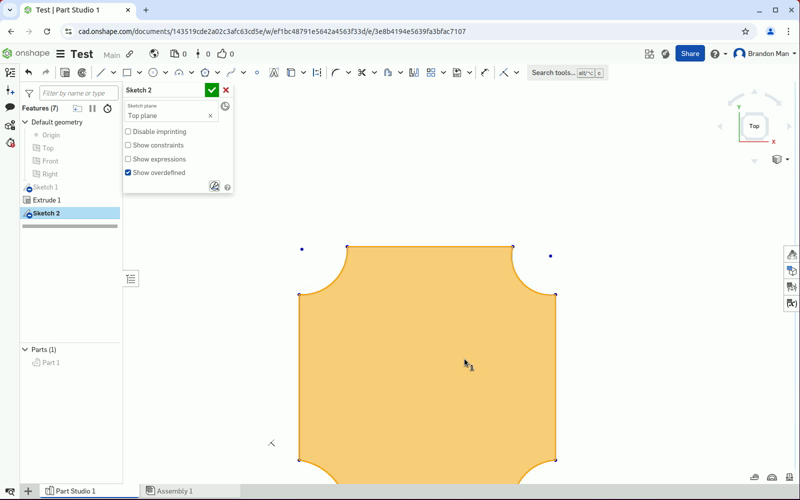
scroll(-6)
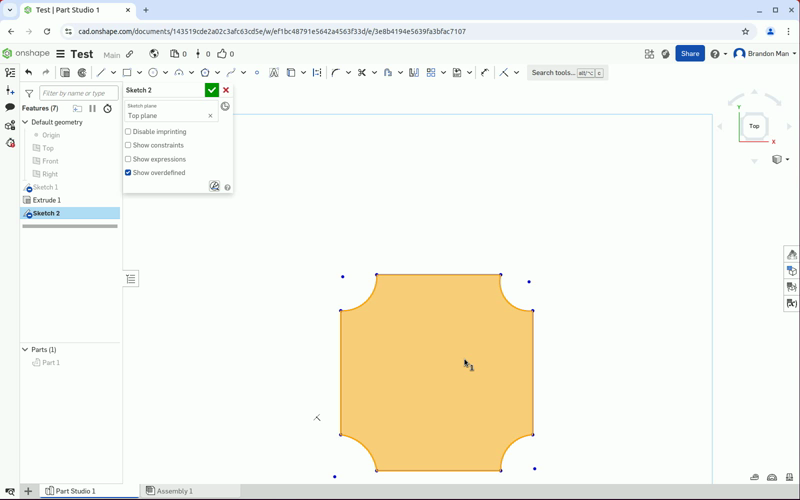
scroll(-6)
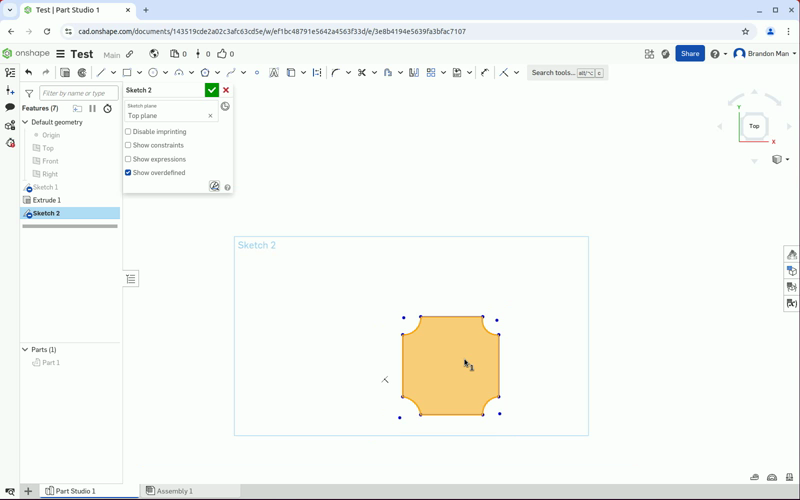
scroll(-6)
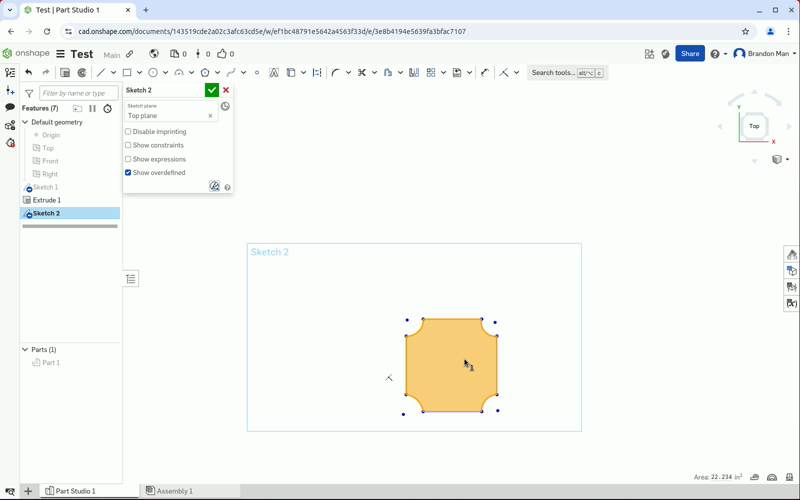
scroll(-6)
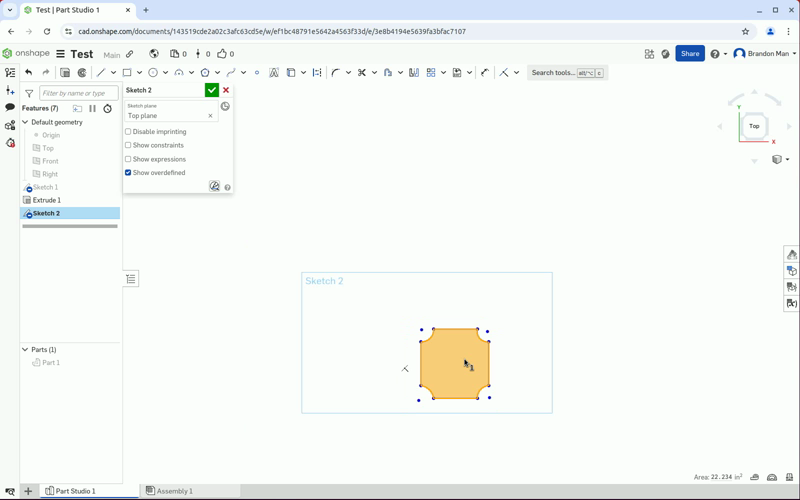
scroll(-6)
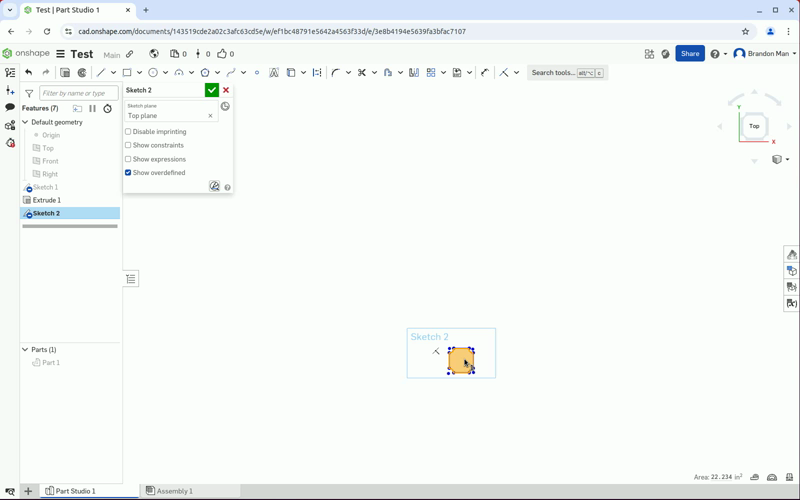
mouse_move(73, 352)
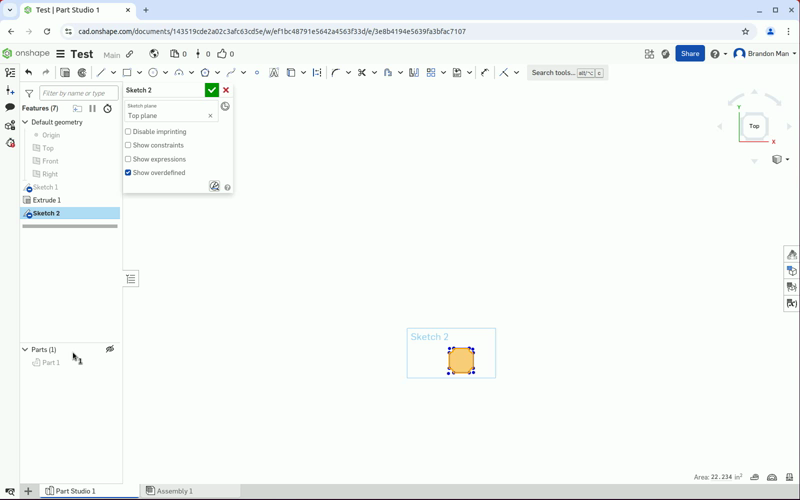
key(shift+y)
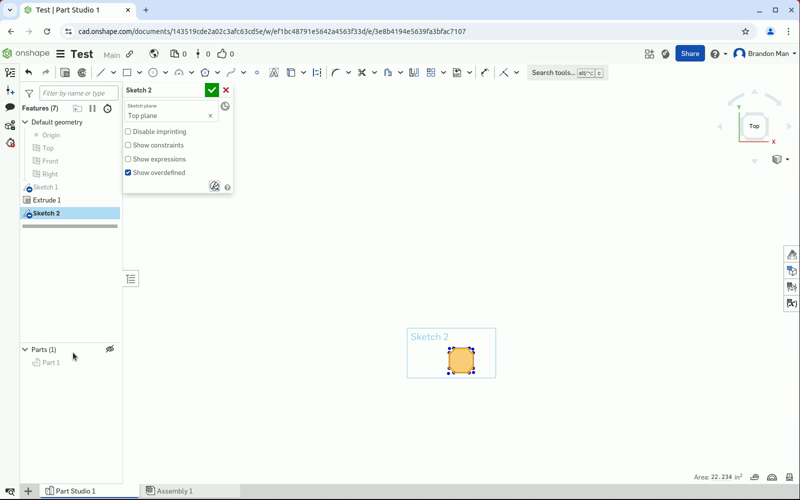
key(shift+e)
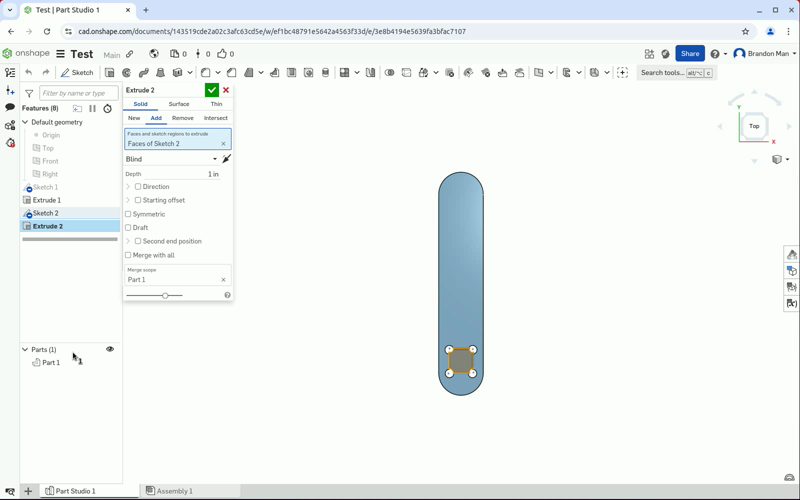
mouse_move(143, 106)
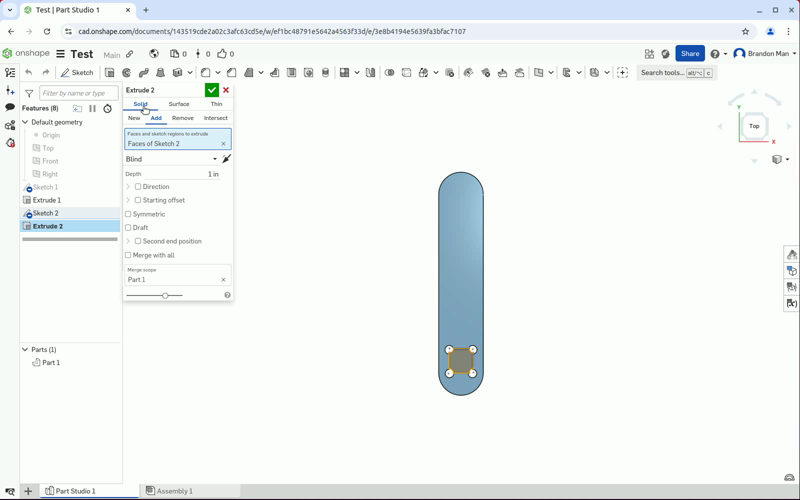
click(143, 106)
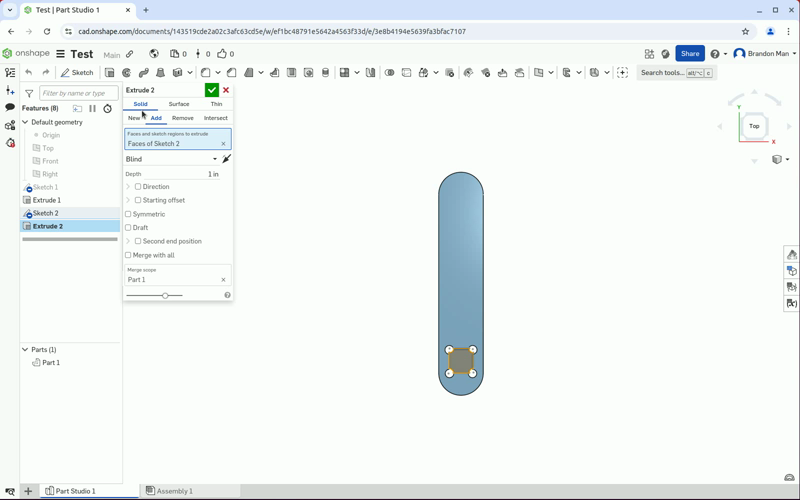
mouse_move(137, 120)
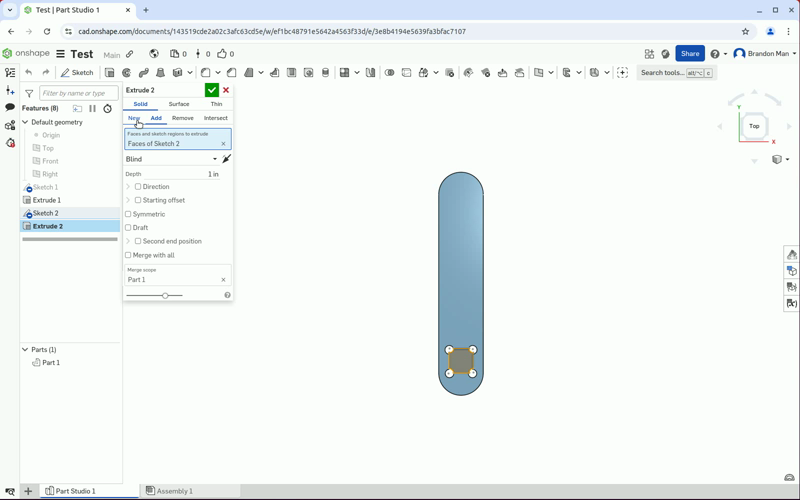
click(137, 120)
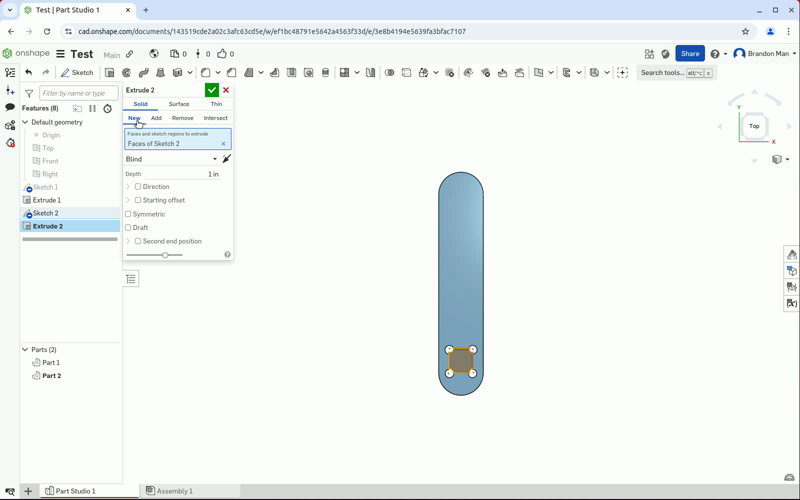
key(tab, 4)
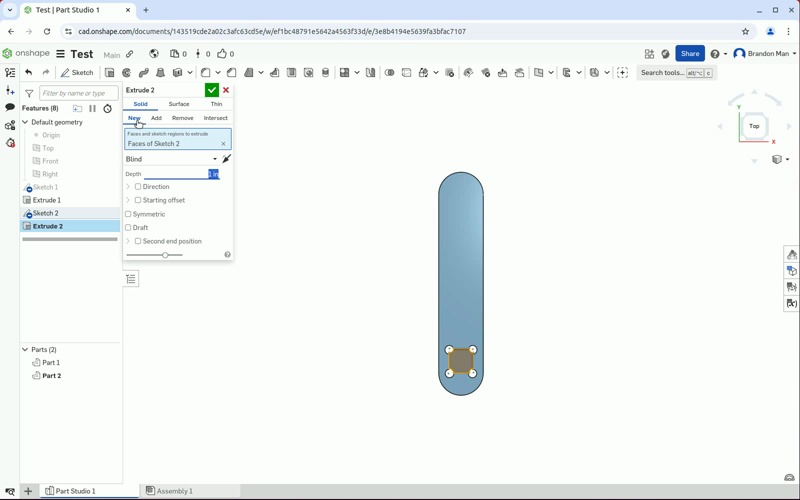
text(0.963)
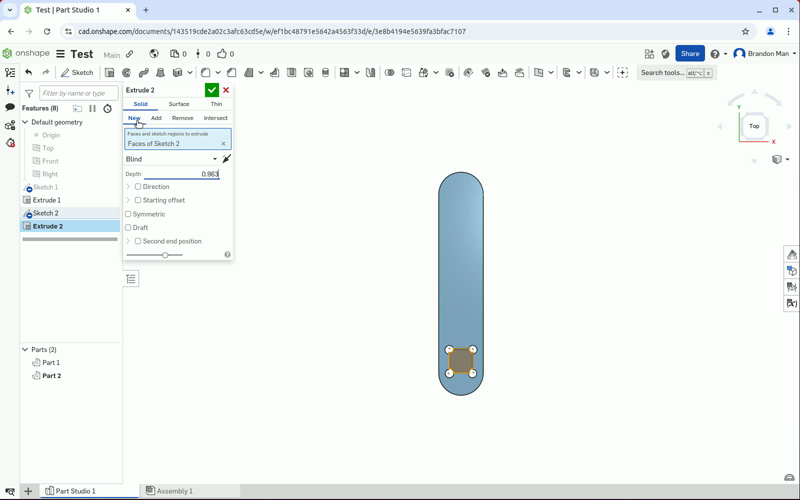
key(enter)
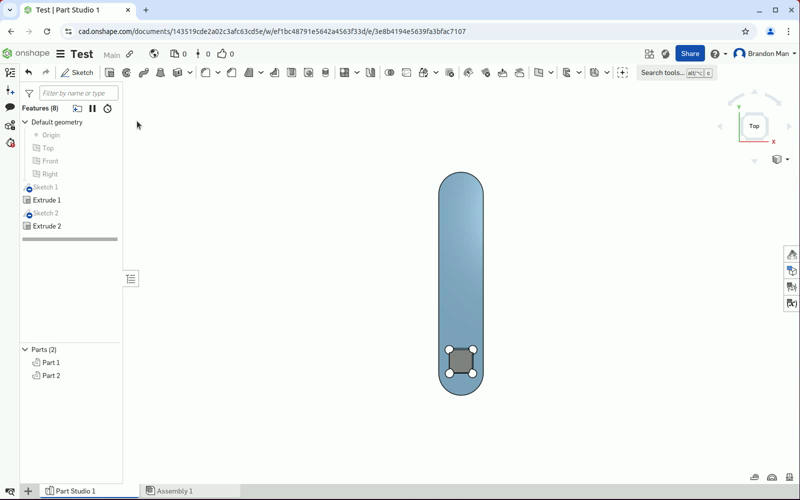
key(shift+h)
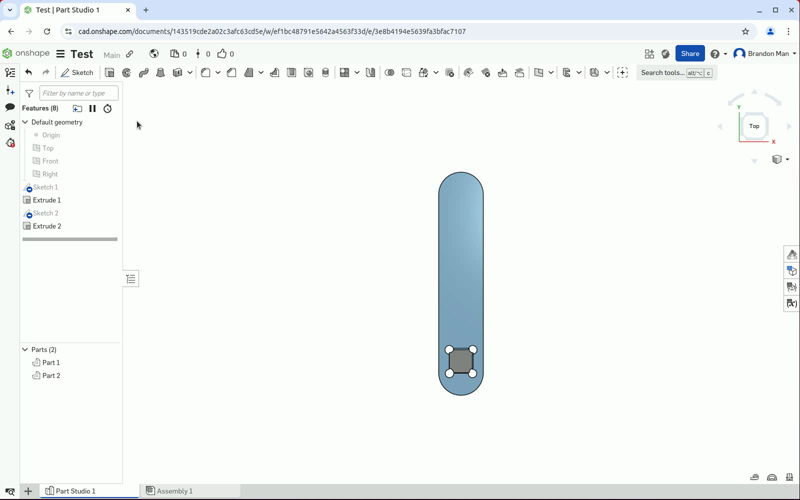
key(shift+h)
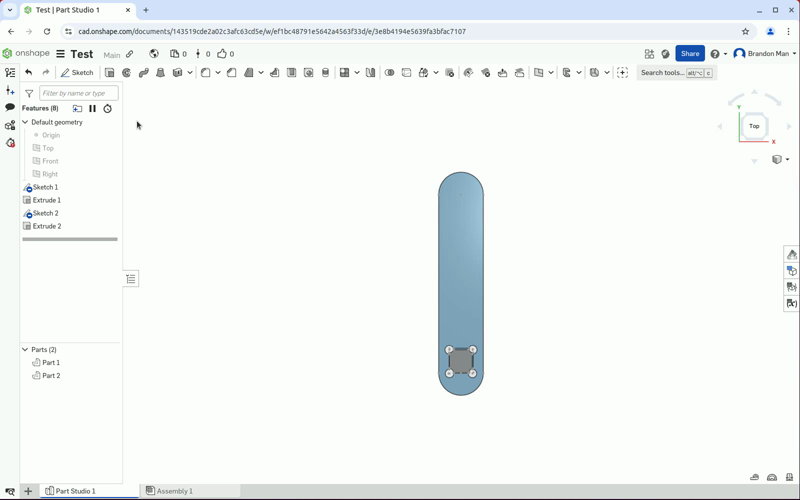
key(shift+7)
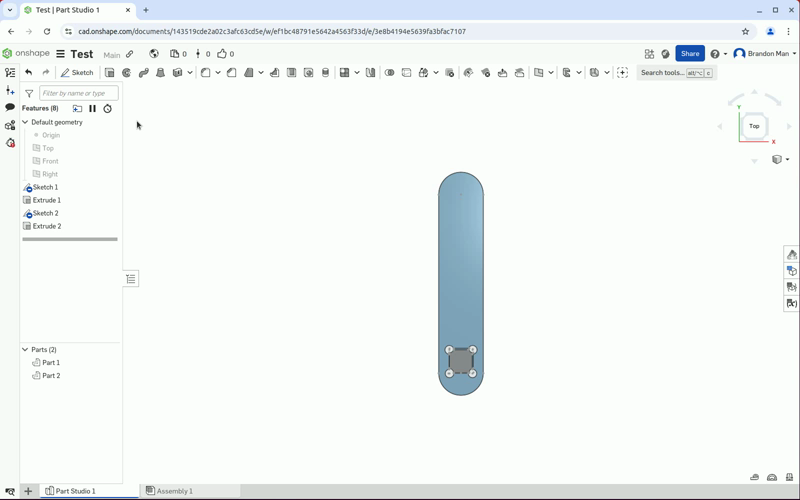
key(up, 3)
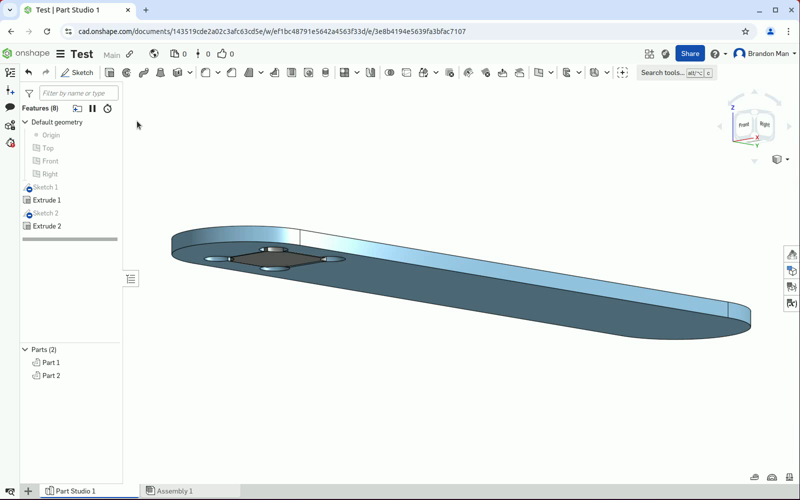
key(left, 3)
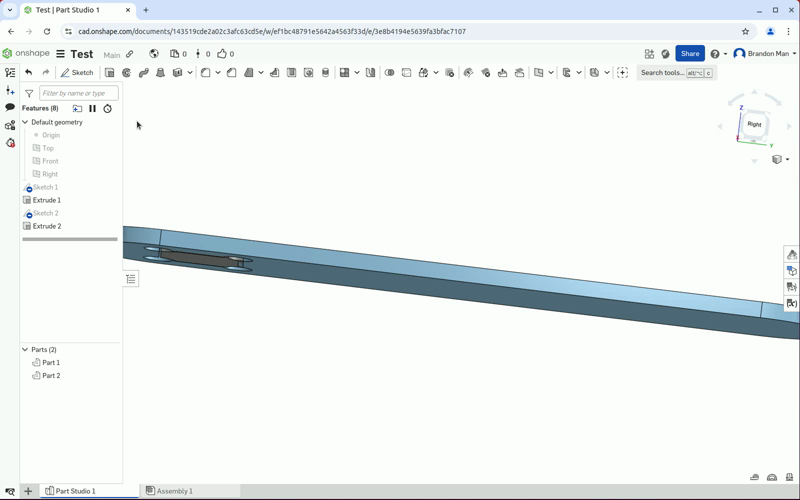
key(right, 3)
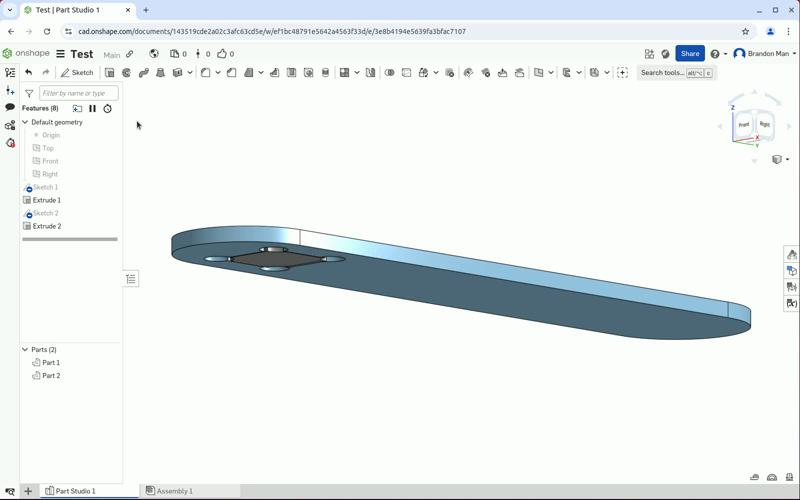
key(down, 3)
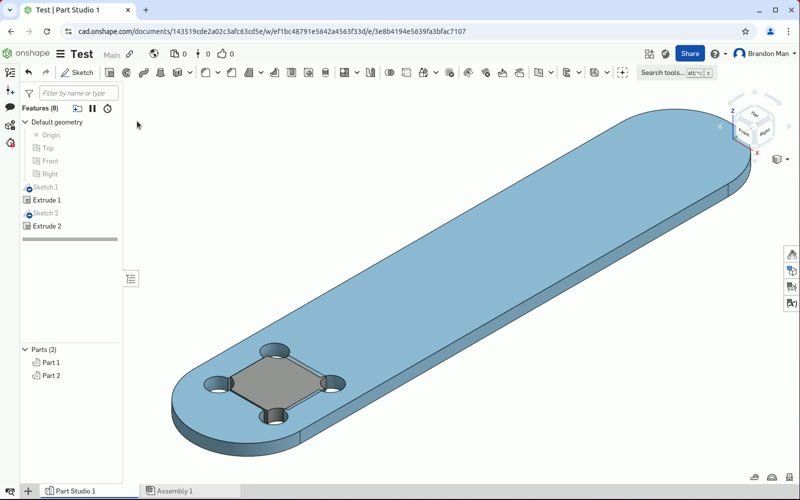
mouse_move(73, 189)
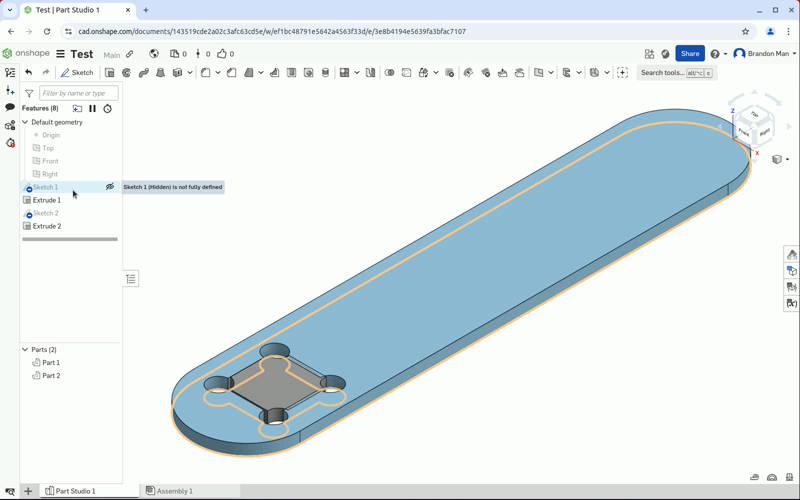
click(73, 189)